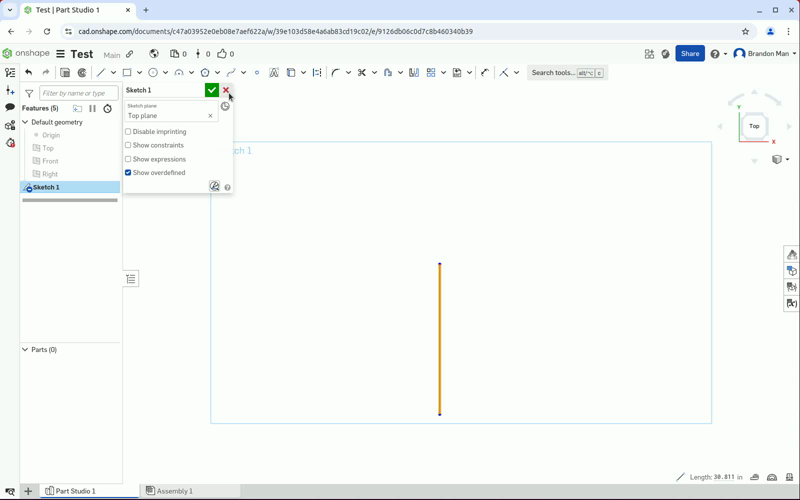
key(shift+h)
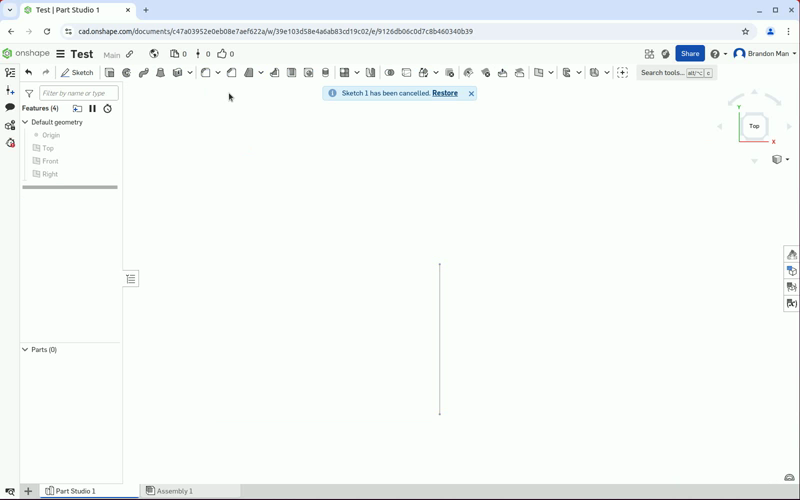
key(shift+s)
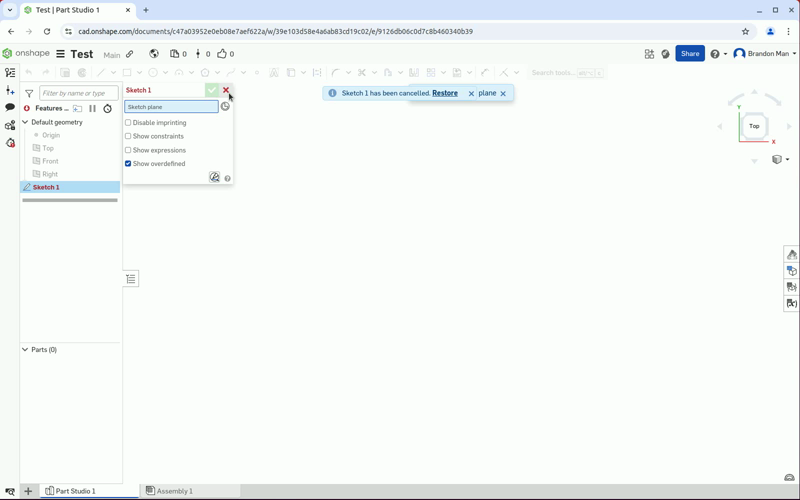
mouse_move(73, 150)
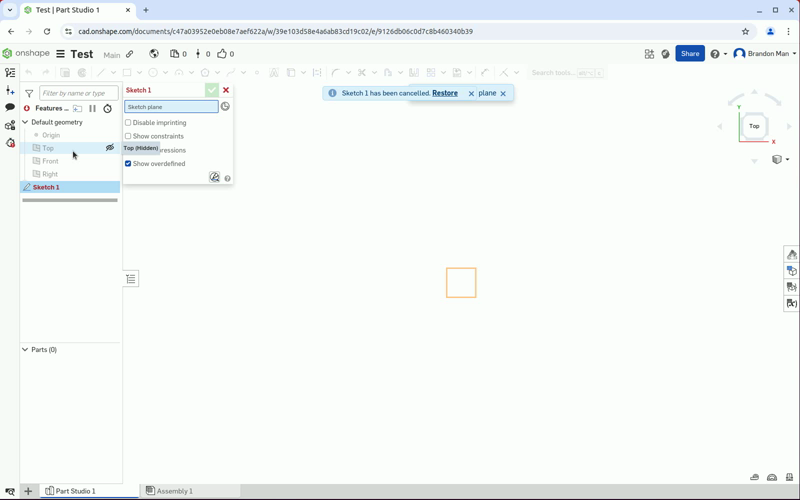
click(73, 150)
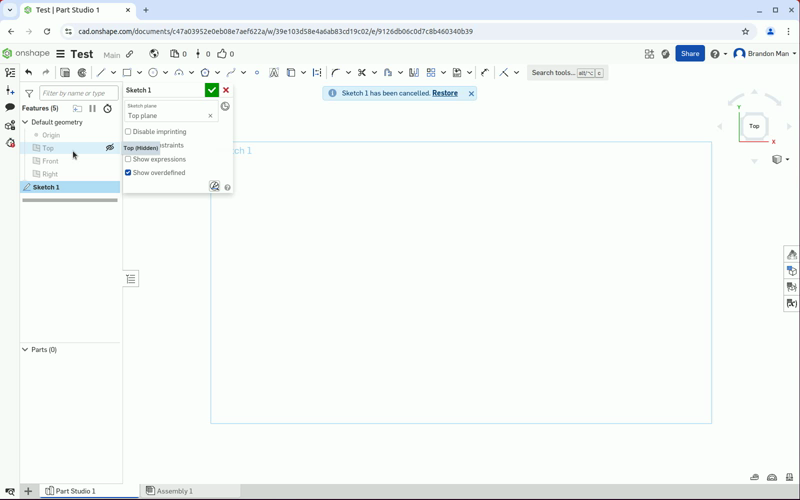
mouse_move(73, 352)
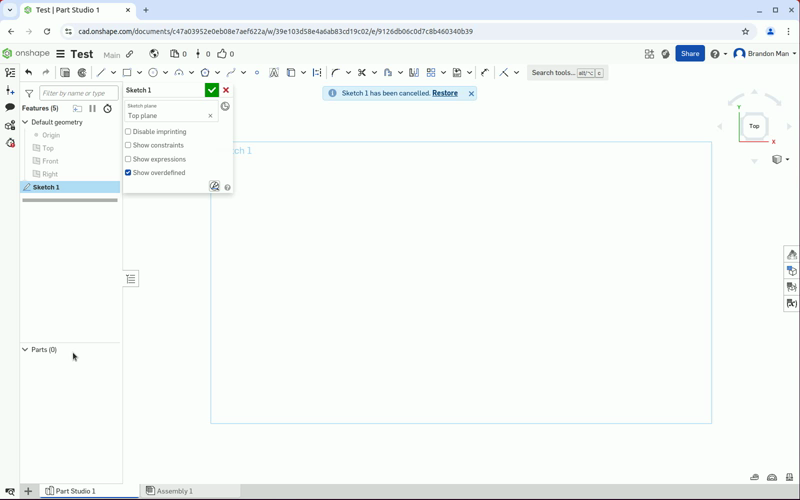
key(y)
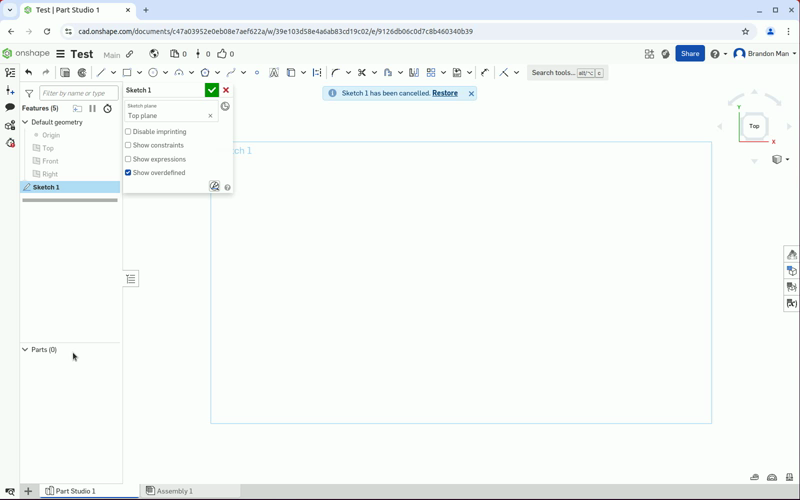
key(l)
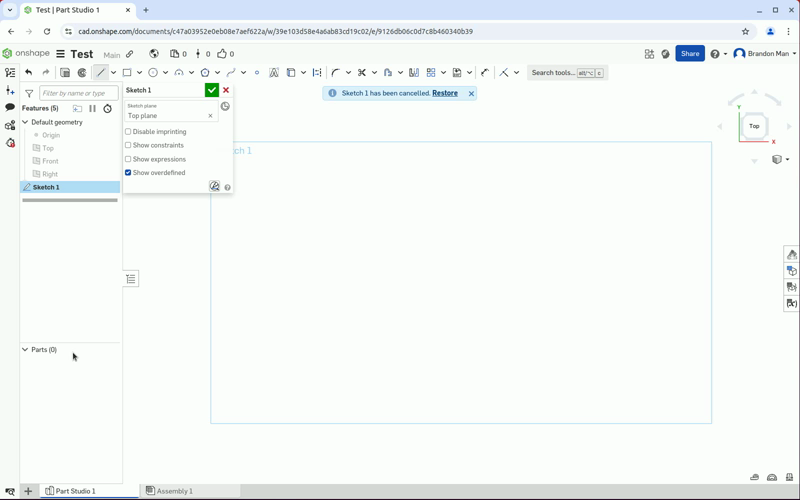
key_down(shift)
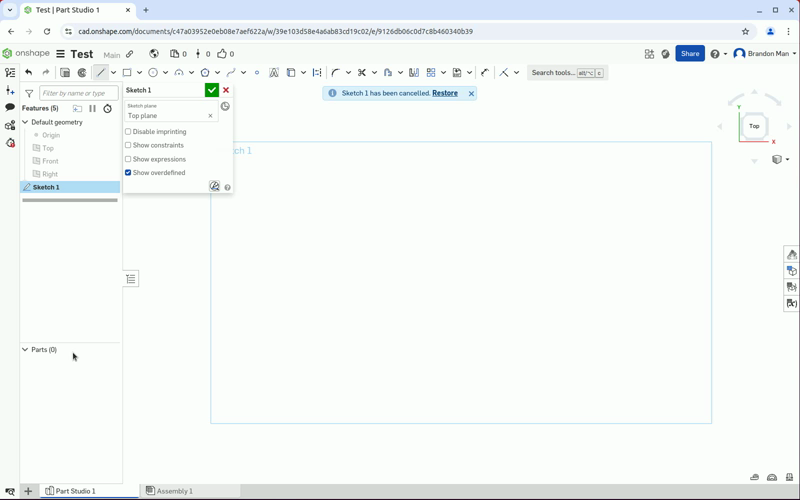
mouse_move(390, 325)
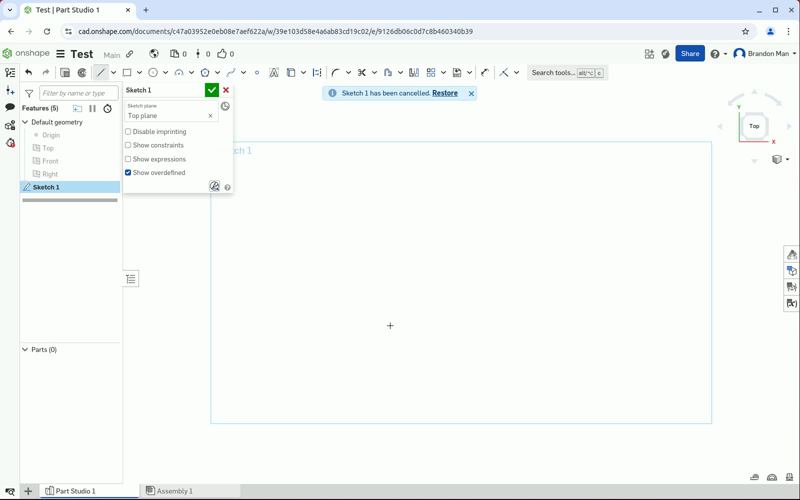
click(390, 325)
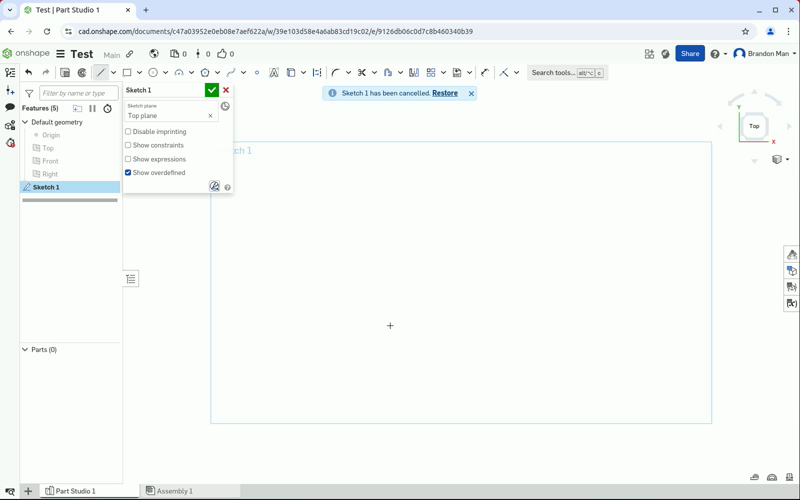
key_up(shift)
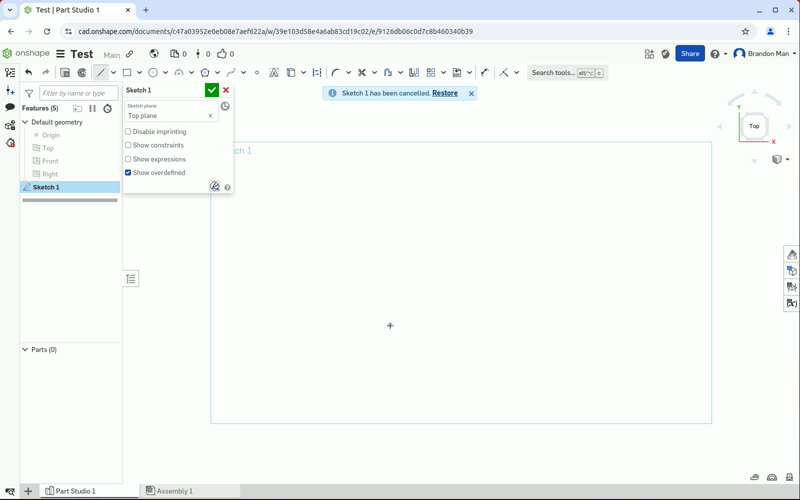
key_down(shift)
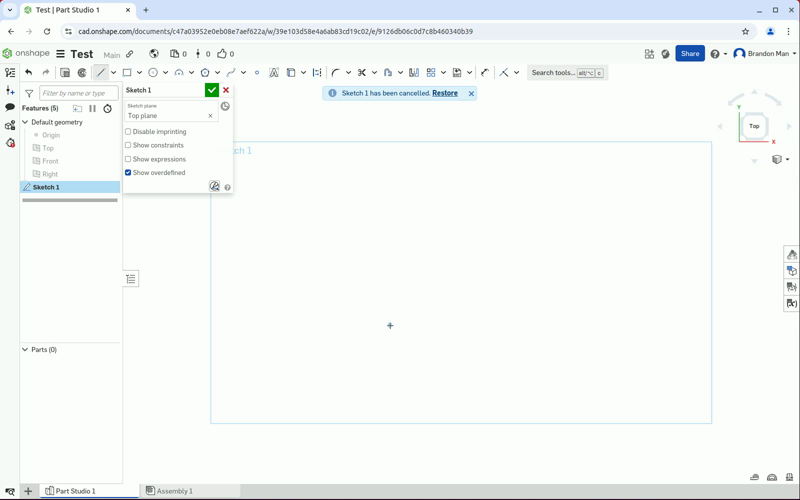
mouse_move(530, 325)
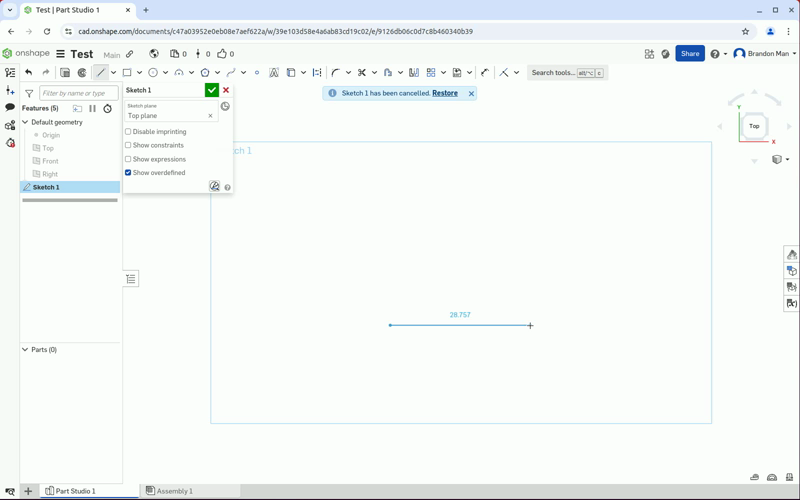
click(530, 325)
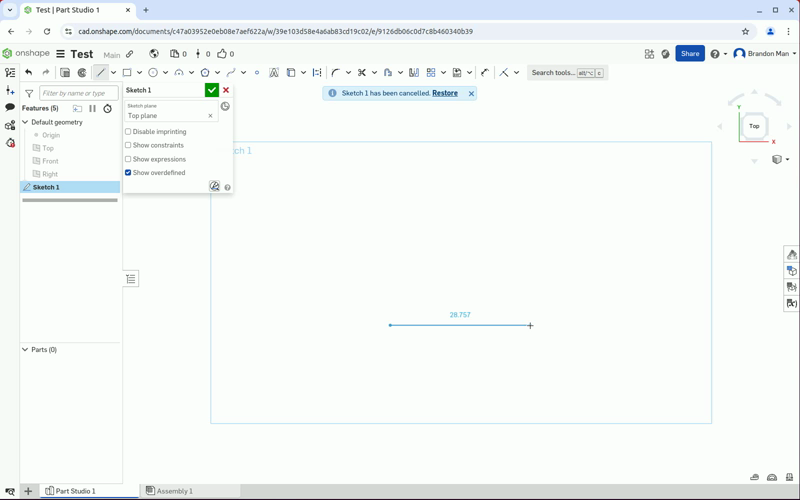
key_up(shift)
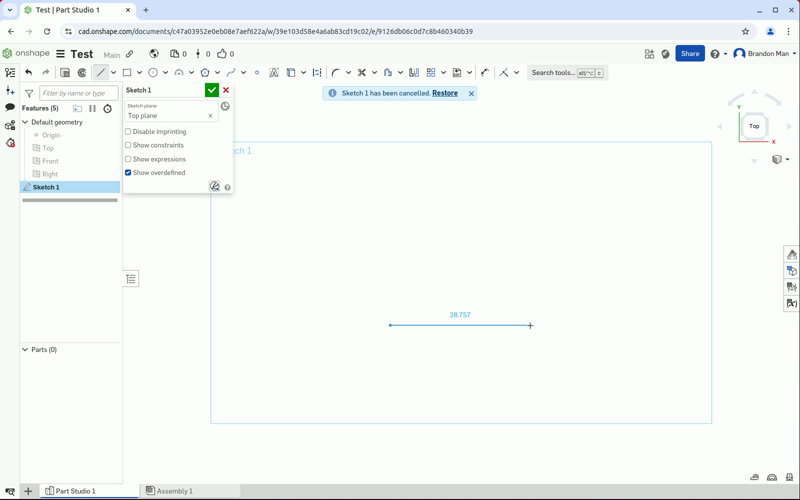
key(esc)
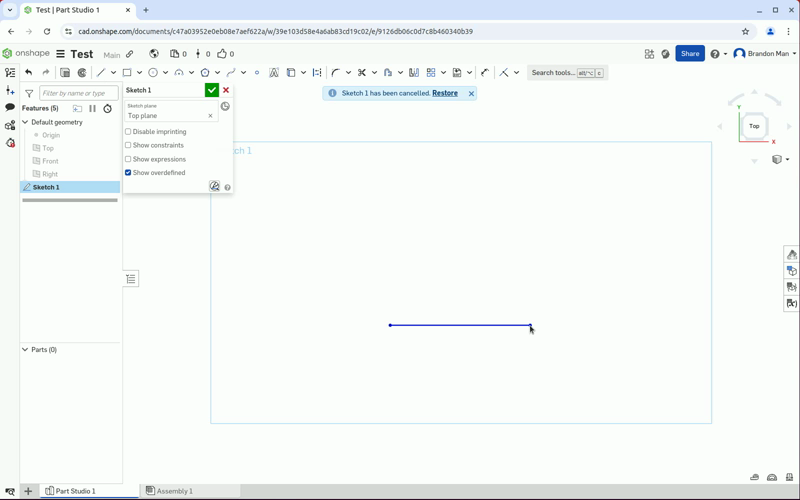
key(a)
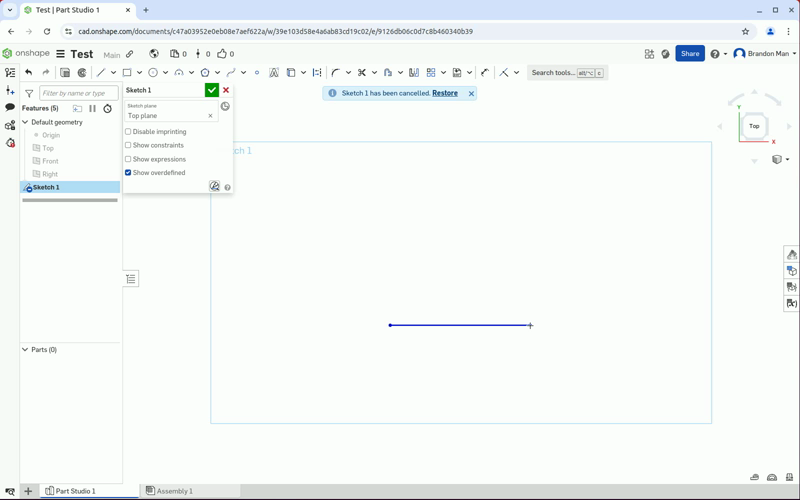
mouse_move(530, 325)
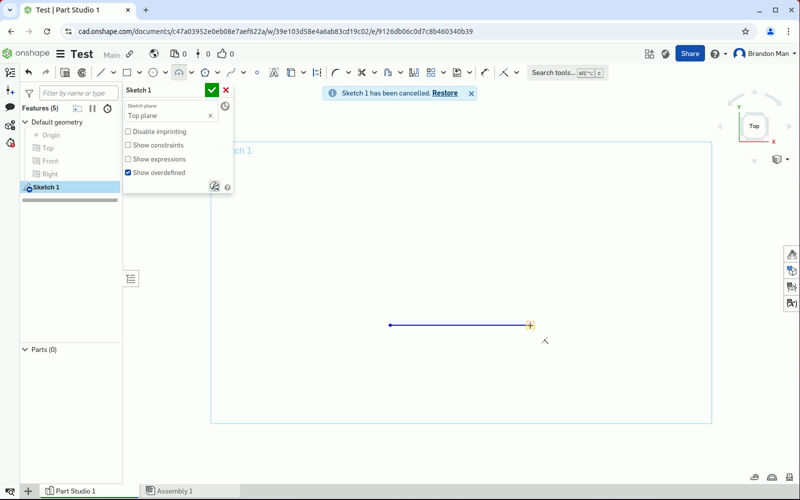
click(530, 325)
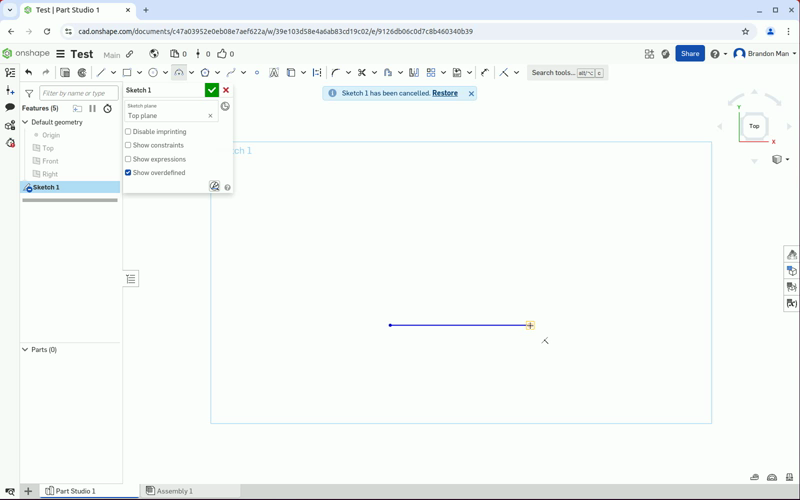
key_down(shift)
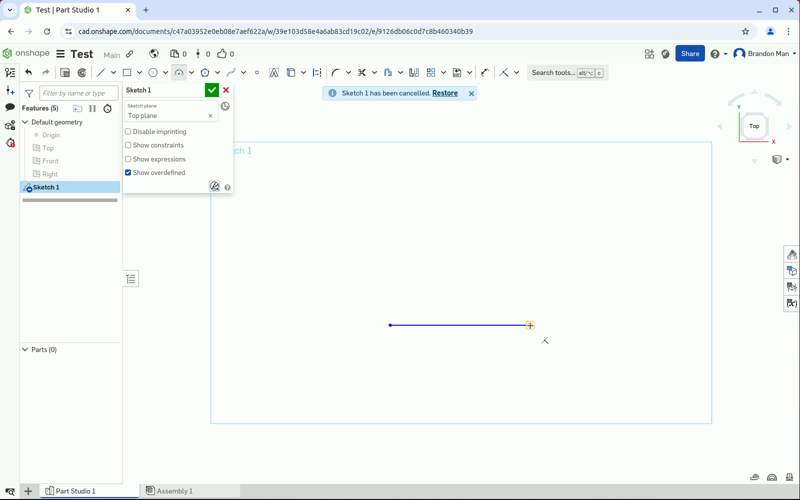
mouse_move(530, 240)
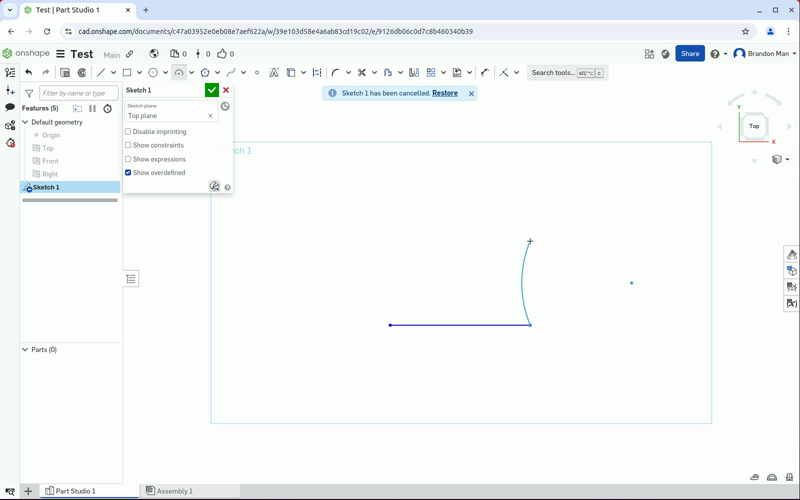
click(530, 240)
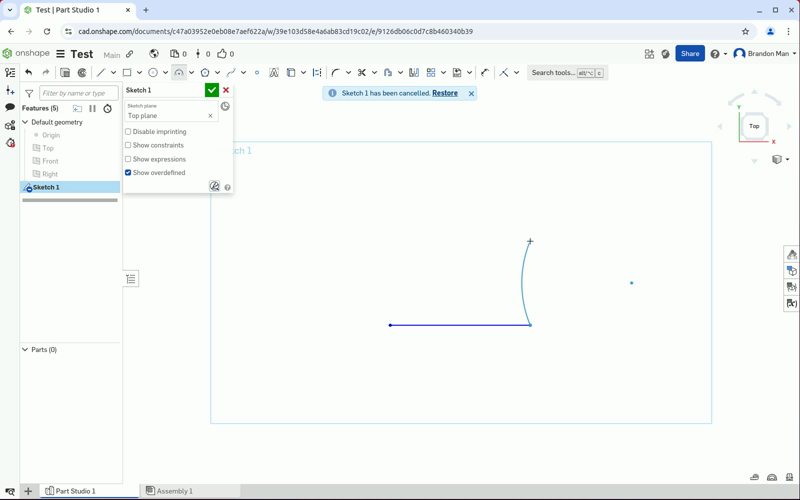
mouse_move(572, 282)
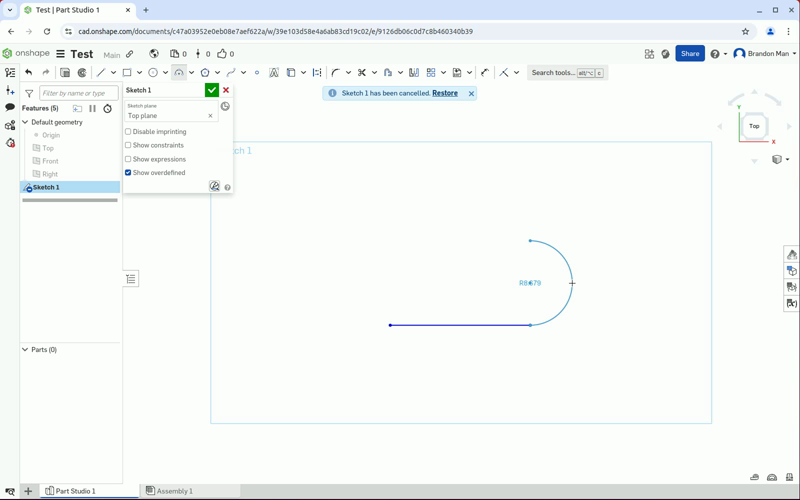
click(572, 282)
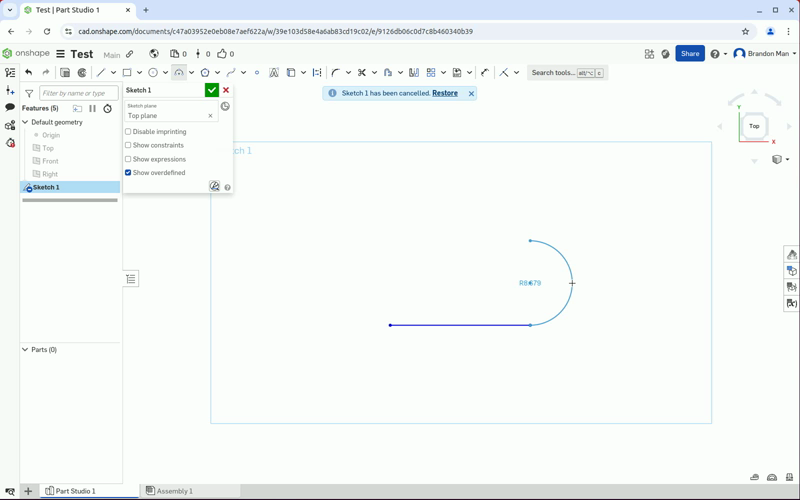
key_up(shift)
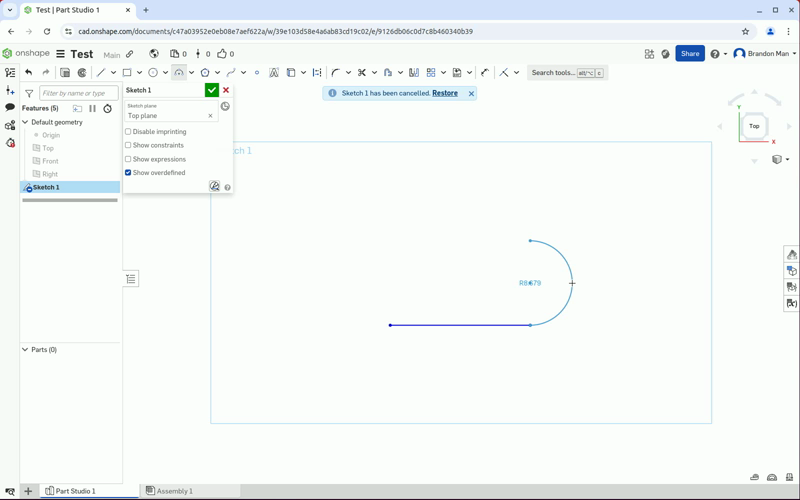
key(esc)
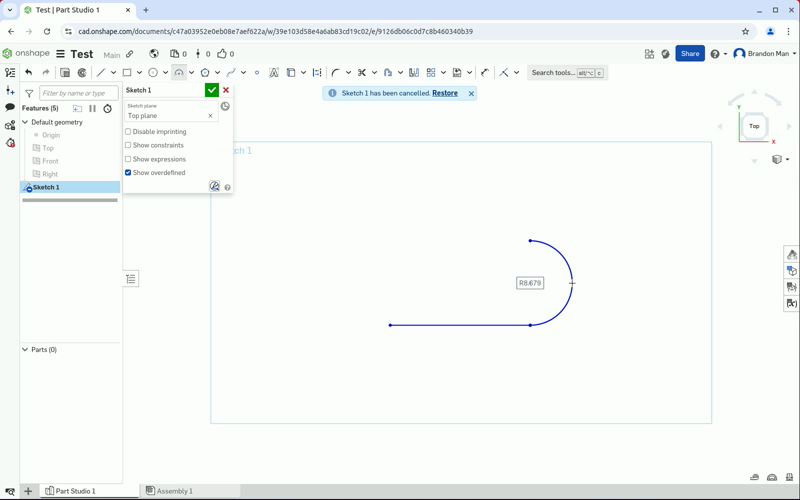
key(l)
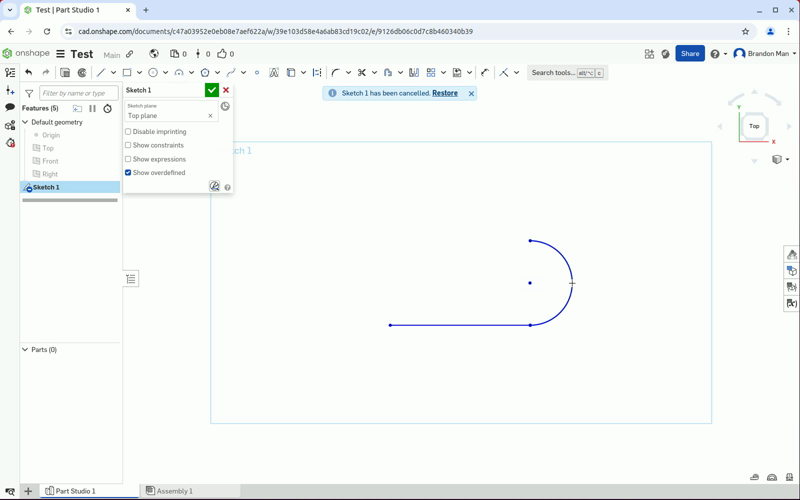
mouse_move(530, 240)
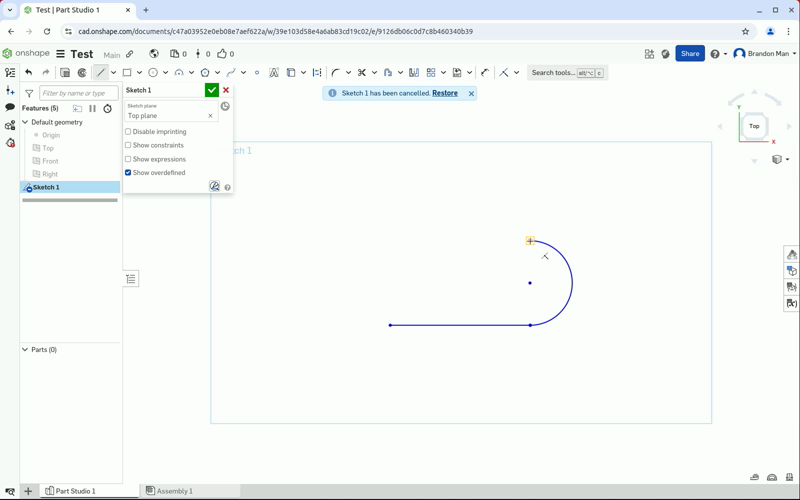
click(530, 240)
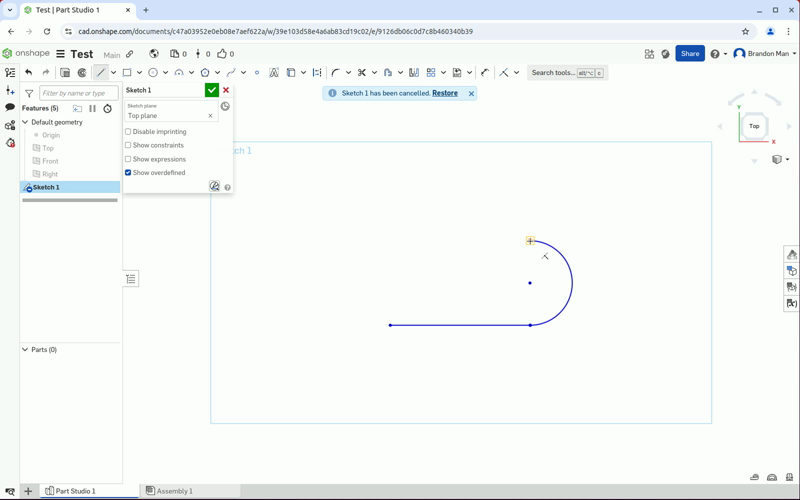
key_down(shift)
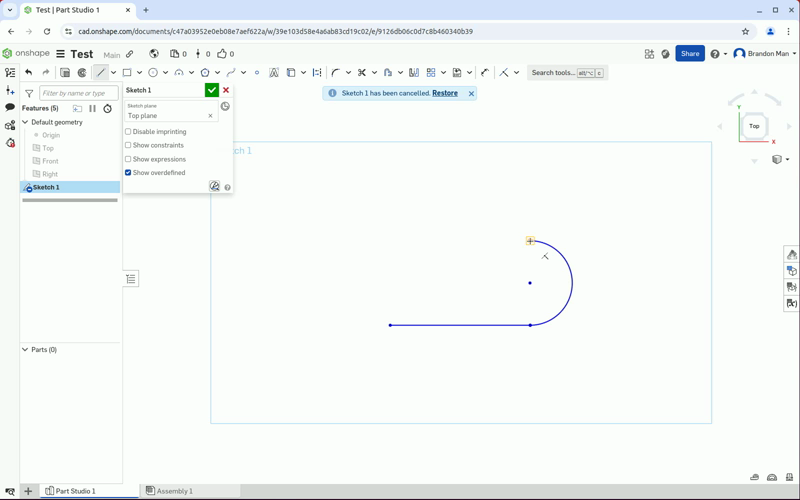
mouse_move(390, 240)
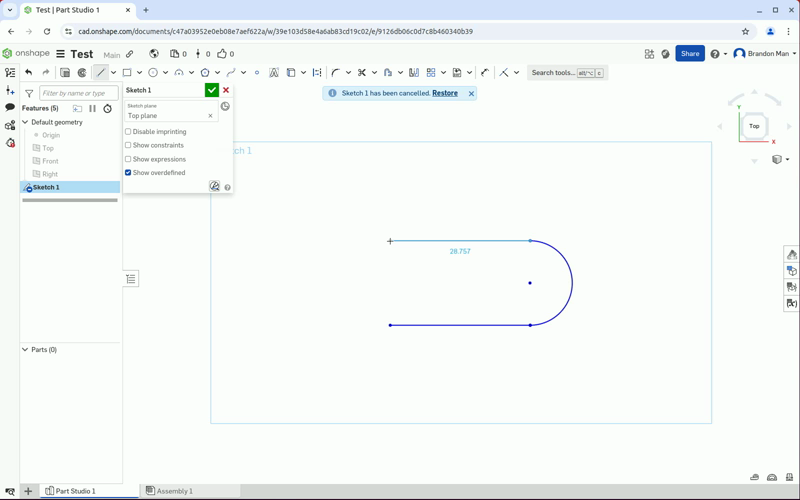
click(390, 240)
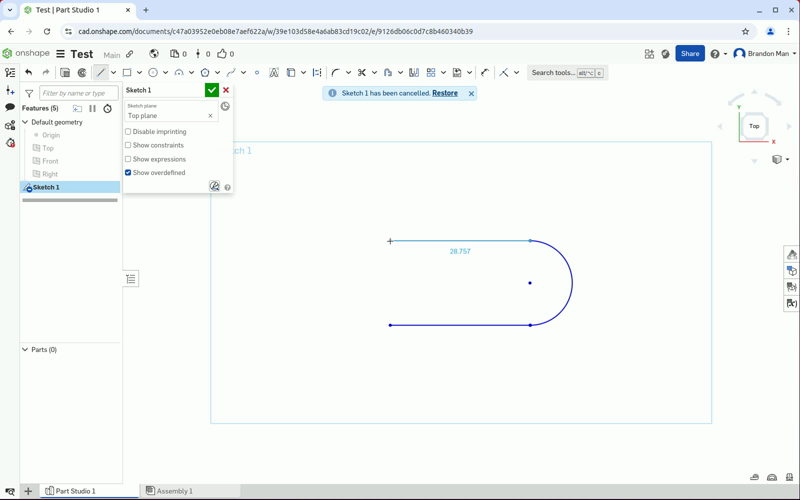
key_up(shift)
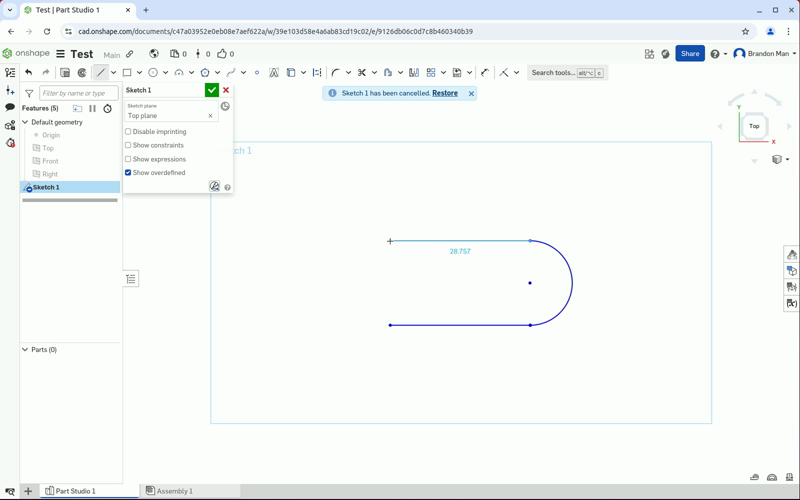
key(esc)
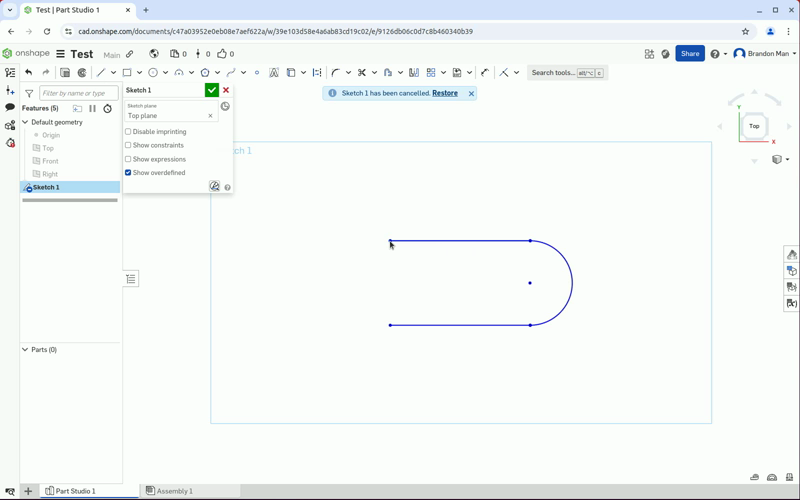
key(a)
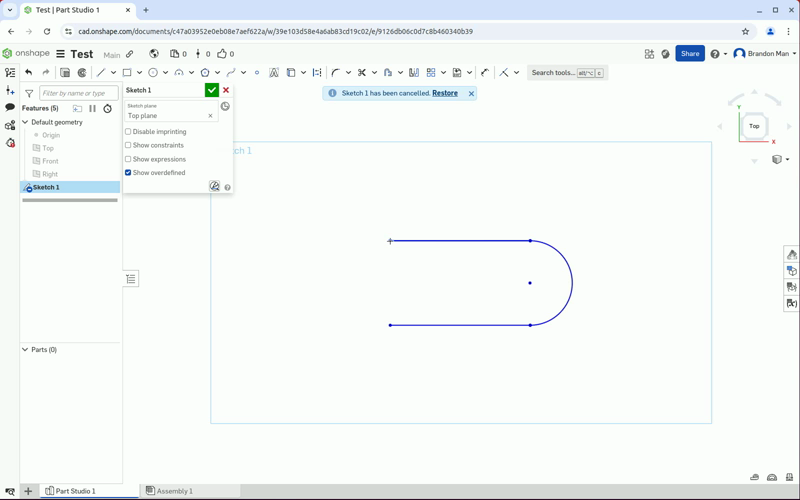
mouse_move(390, 240)
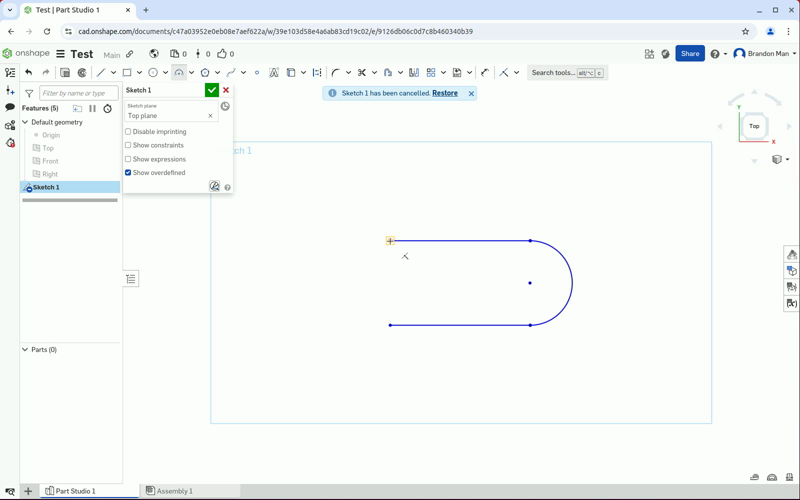
click(390, 240)
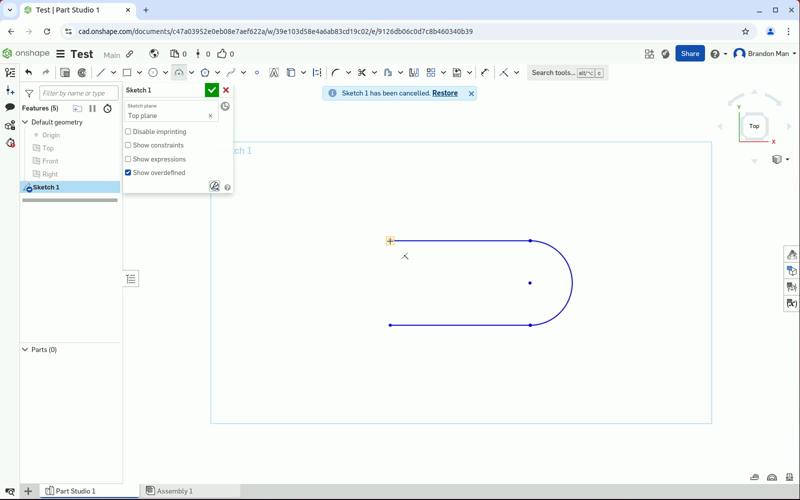
mouse_move(390, 325)
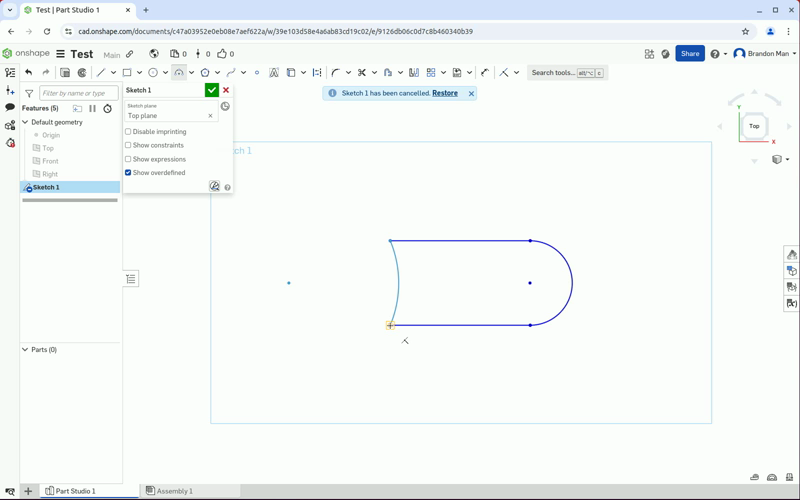
click(390, 325)
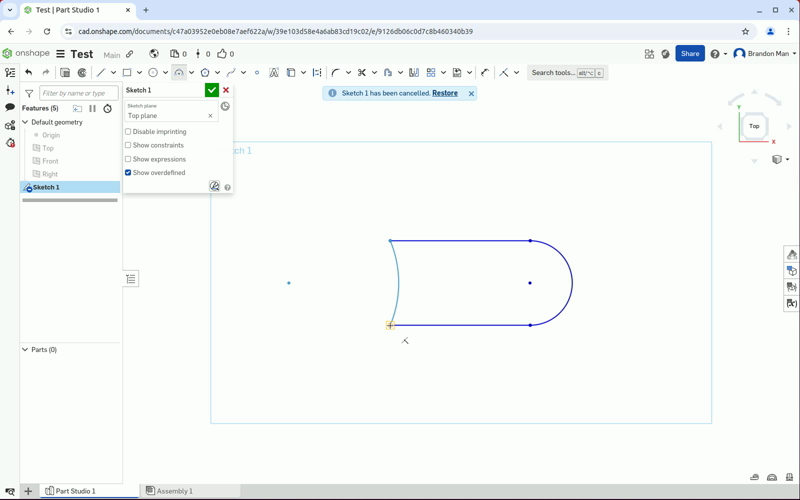
key_down(shift)
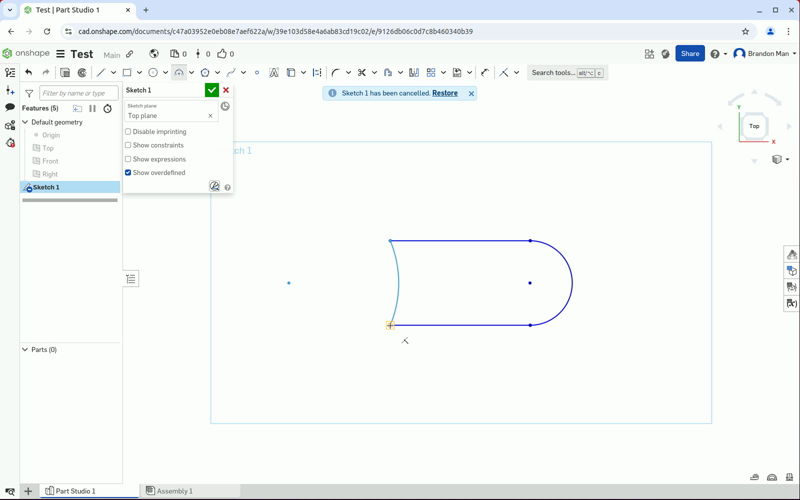
mouse_move(348, 282)
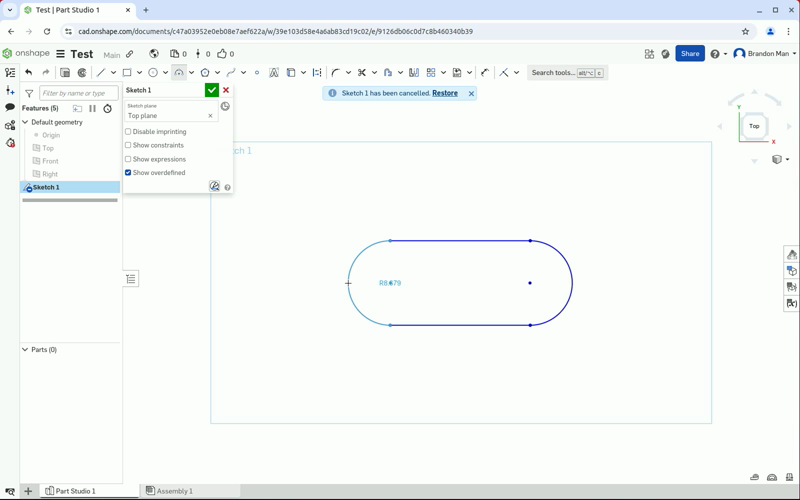
click(348, 282)
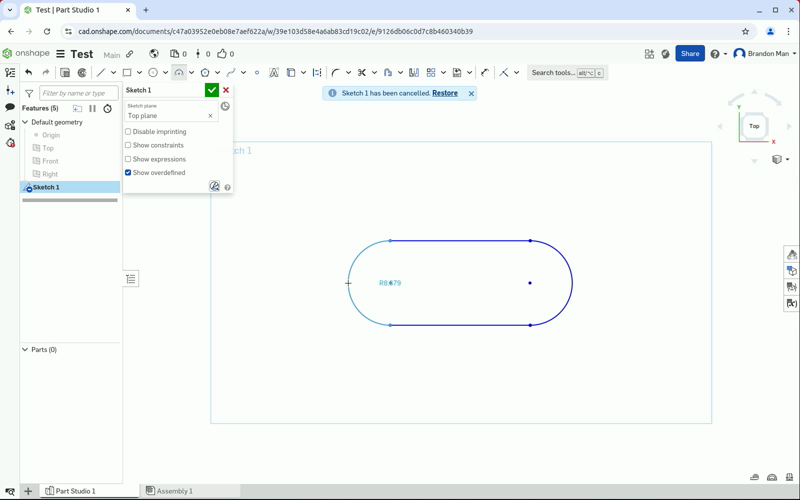
key_up(shift)
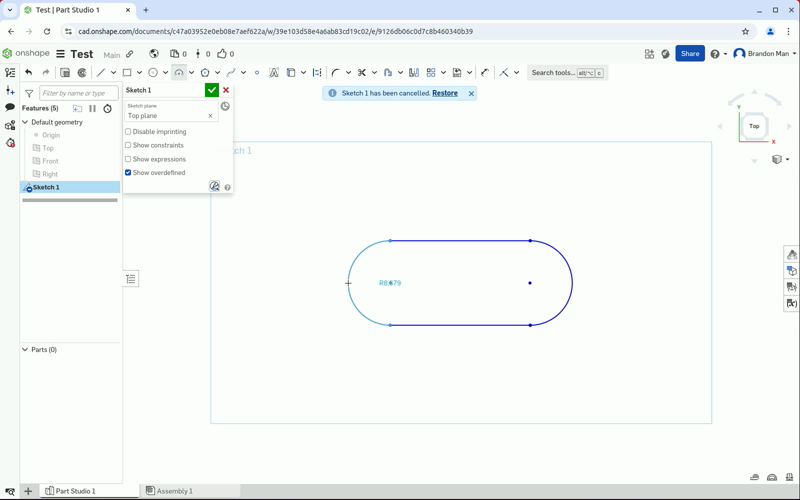
key(esc)
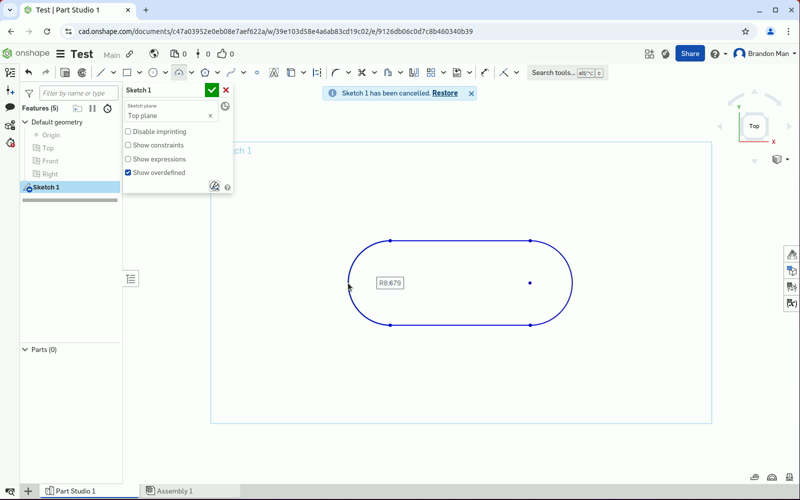
mouse_move(479, 293)
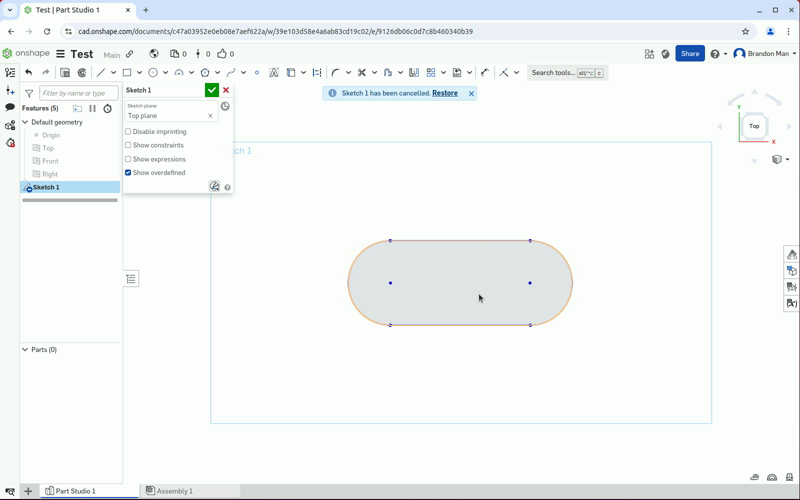
click(479, 293)
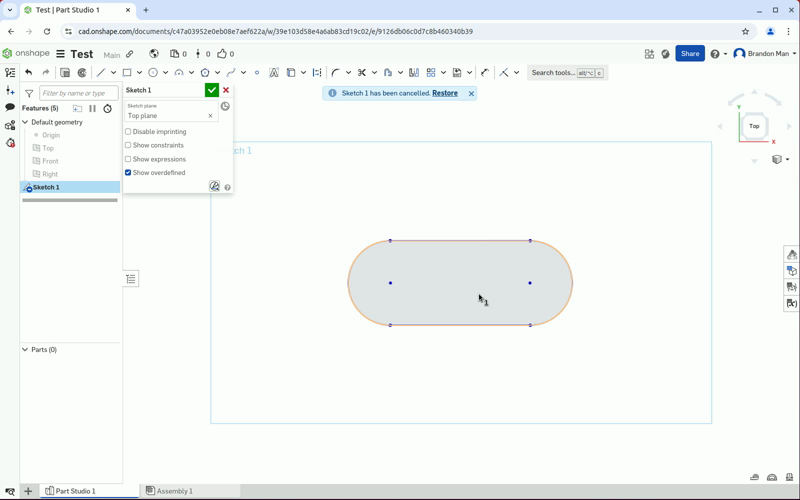
mouse_move(73, 352)
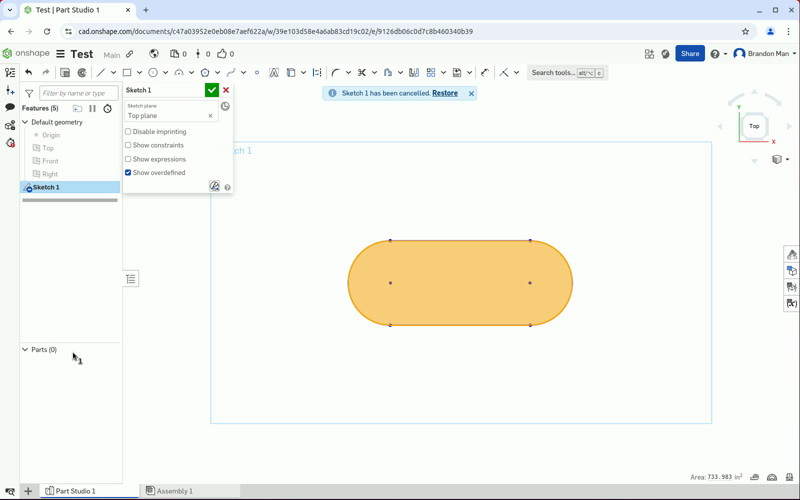
key(shift+y)
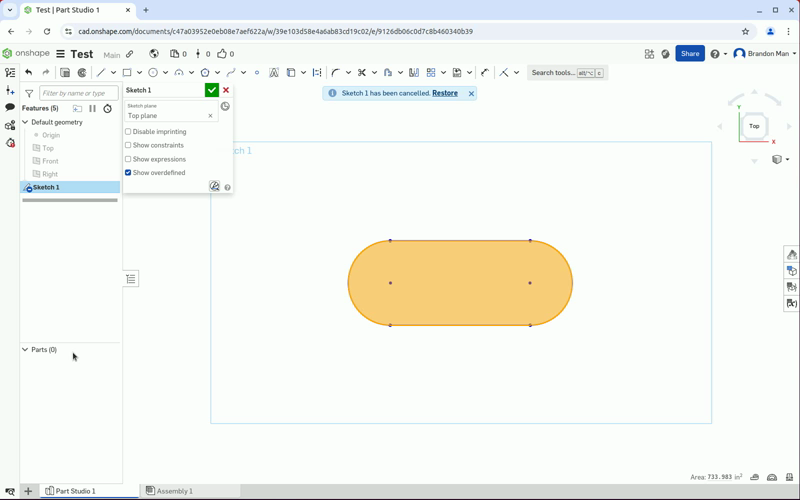
key(shift+e)
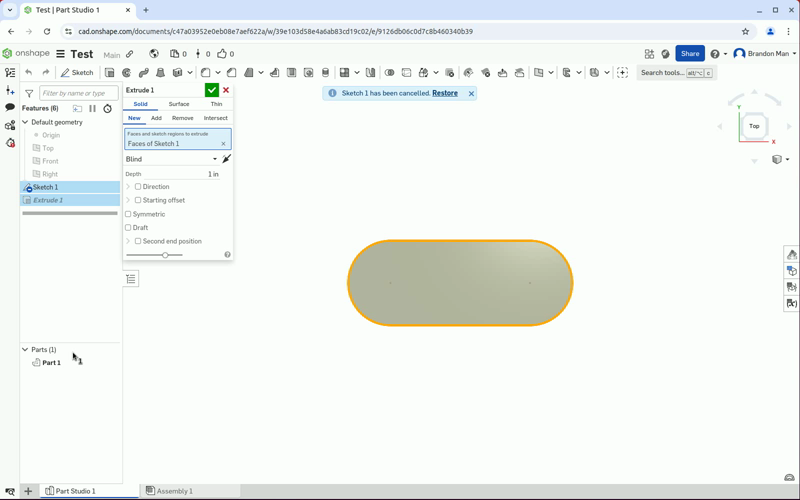
mouse_move(143, 106)
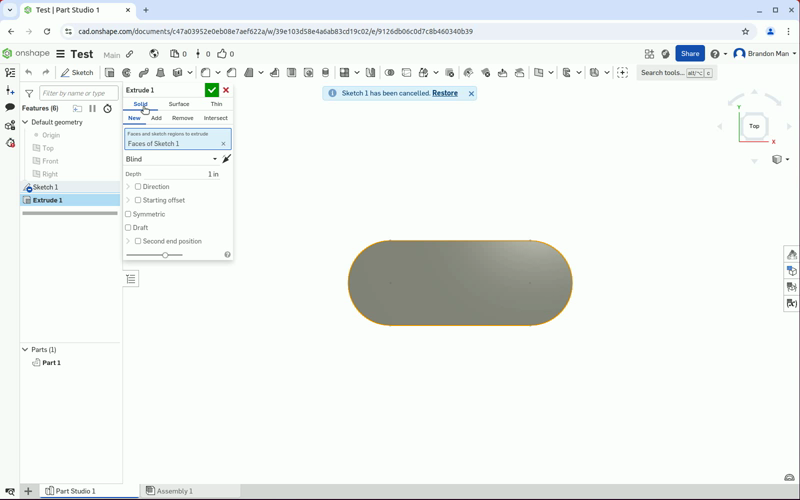
click(143, 106)
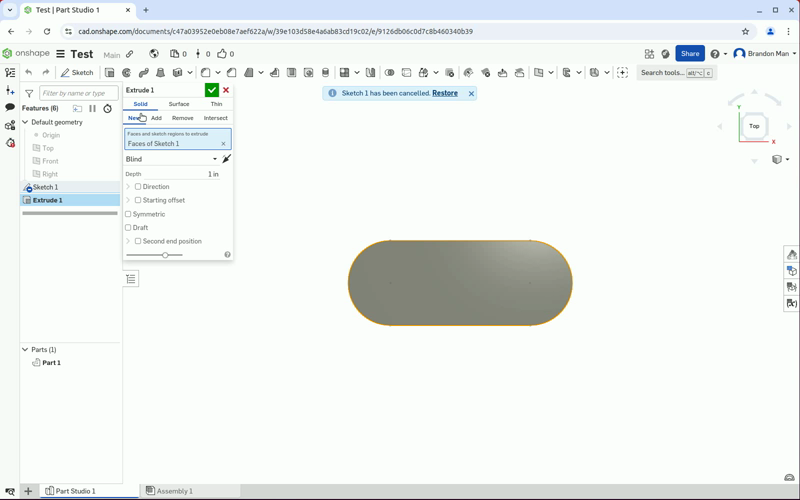
mouse_move(137, 120)
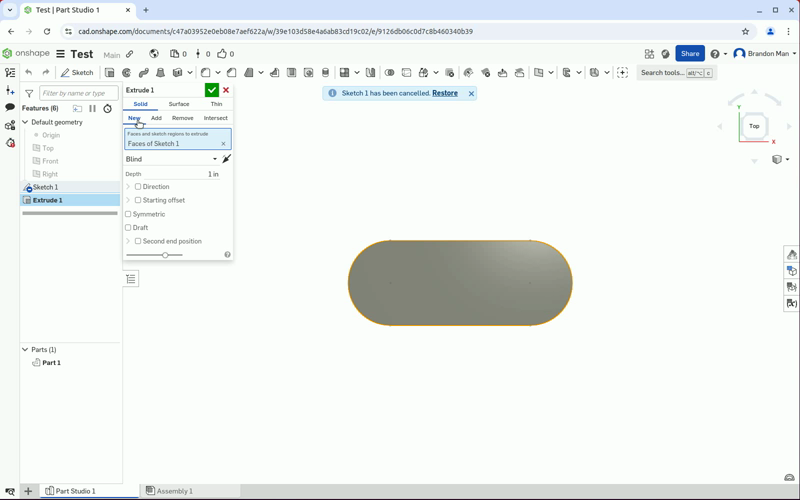
click(137, 120)
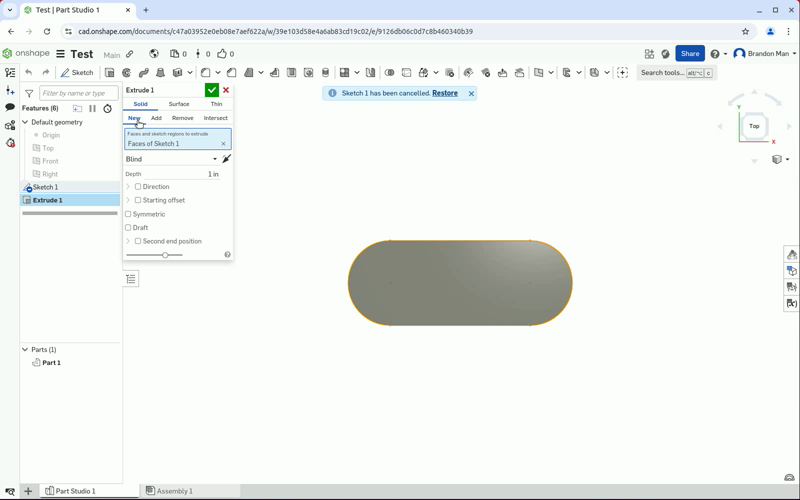
key(tab, 4)
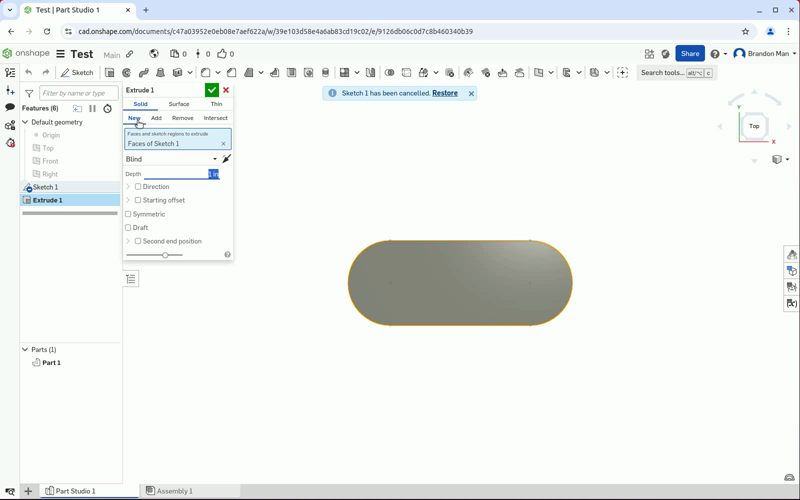
text(11.554)
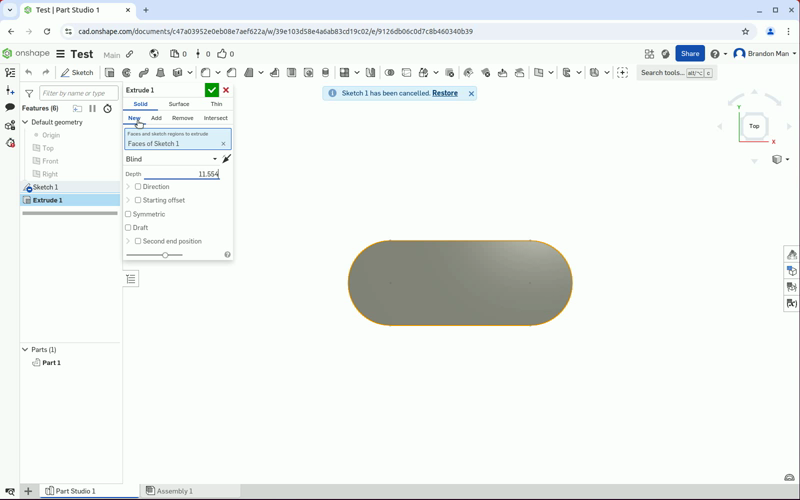
key(enter)
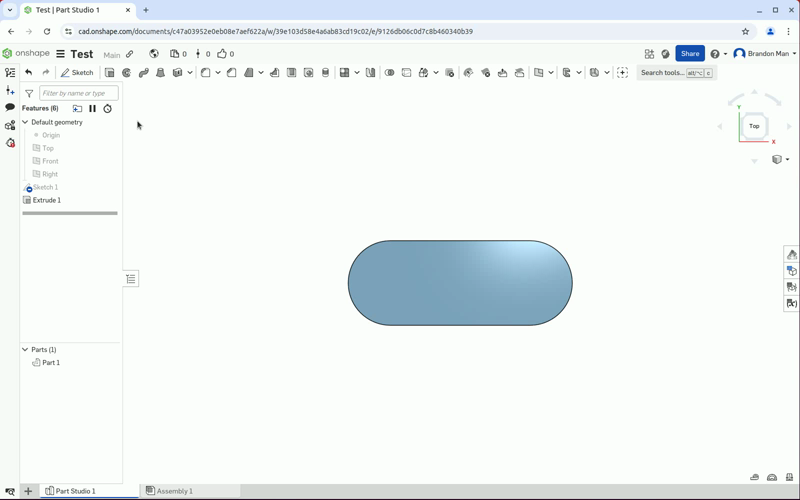
key(shift+h)
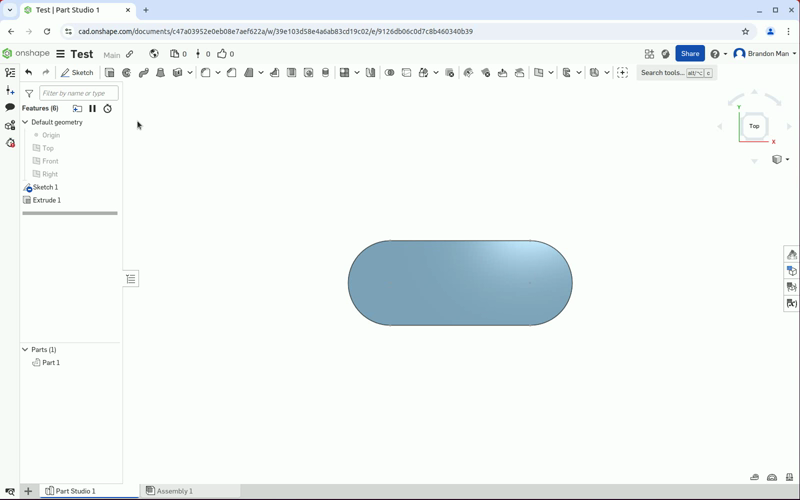
key(shift+h)
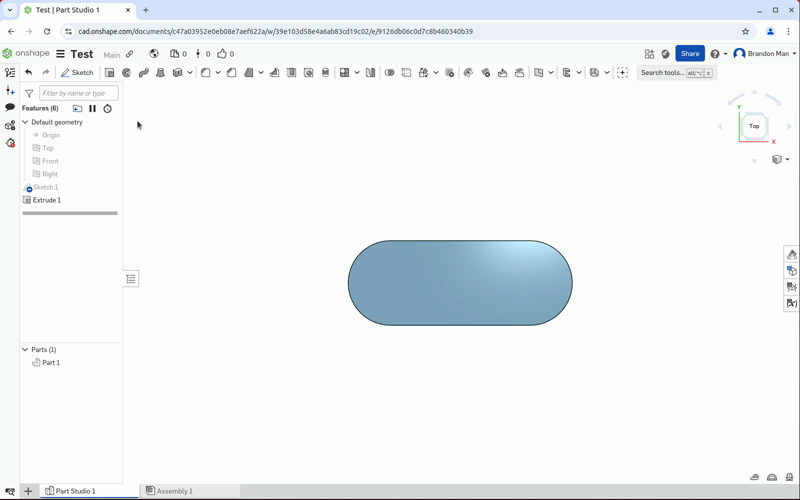
mouse_move(73, 189)
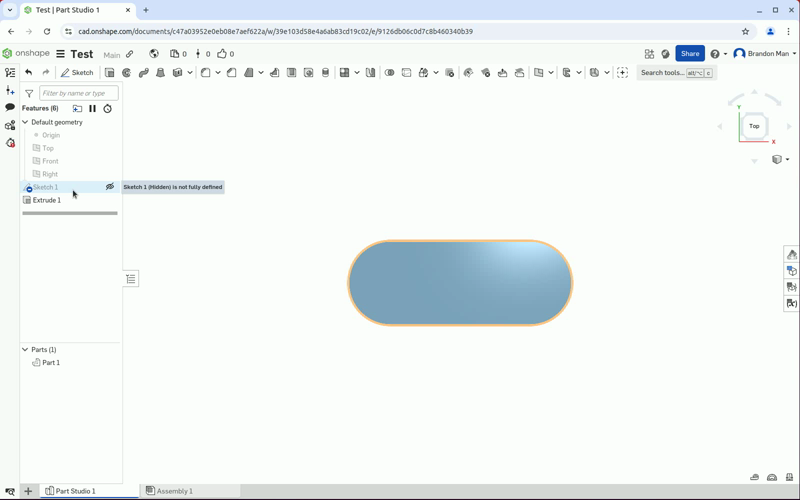
click(73, 189)
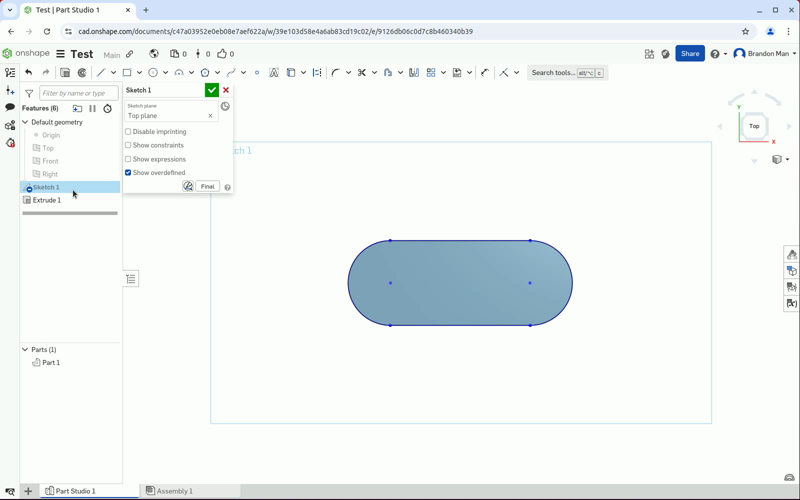
mouse_move(229, 92)
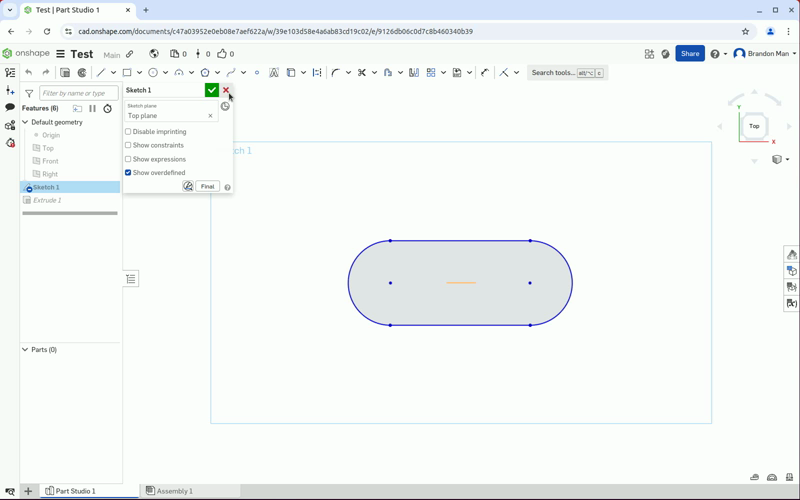
click(229, 92)
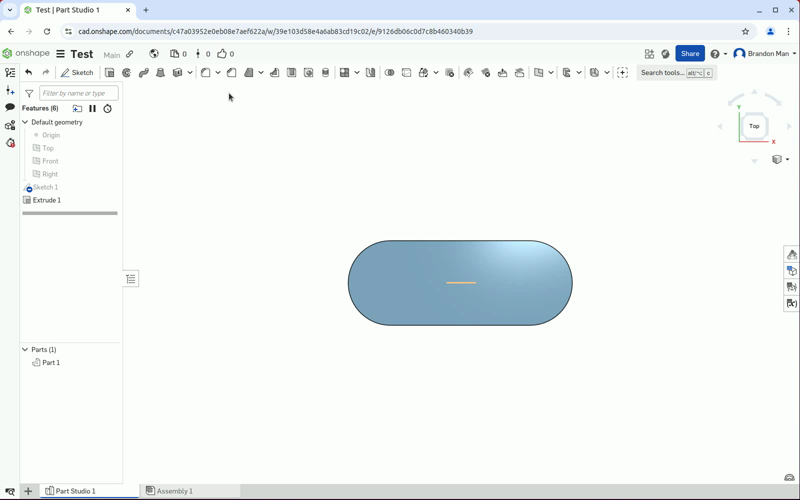
mouse_move(541, 75)
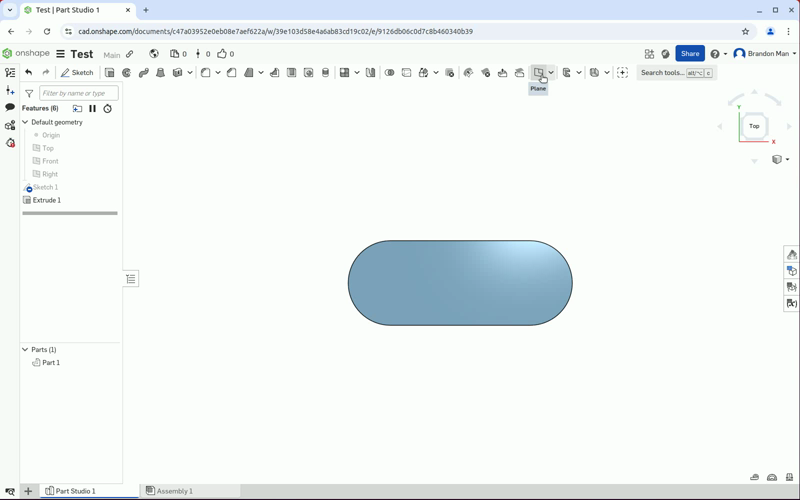
click(541, 75)
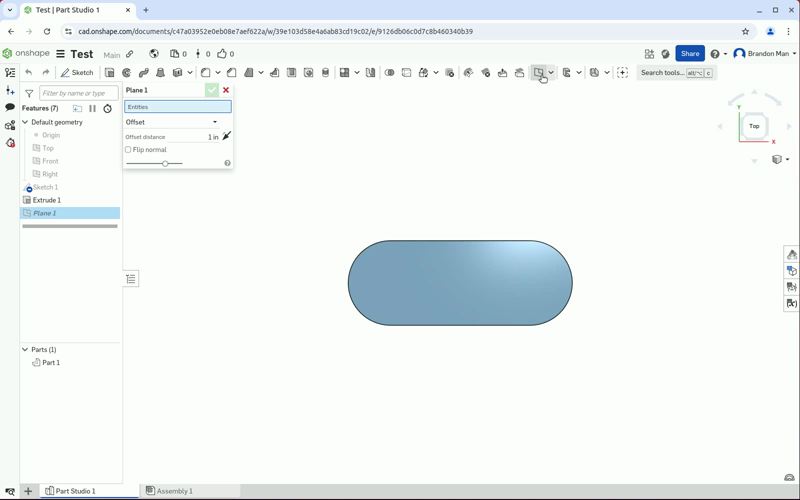
mouse_move(73, 150)
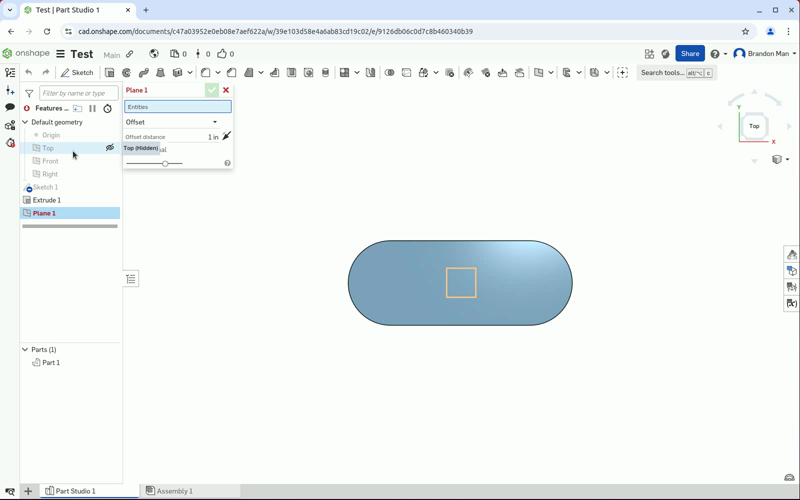
click(73, 150)
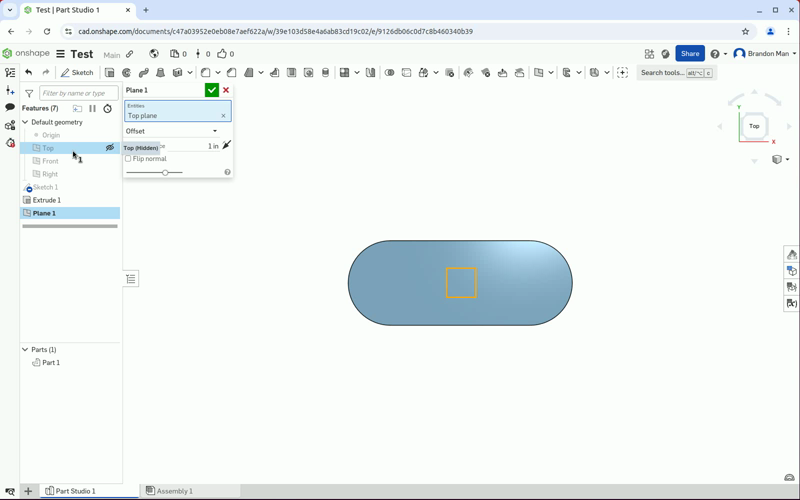
key(tab, 2)
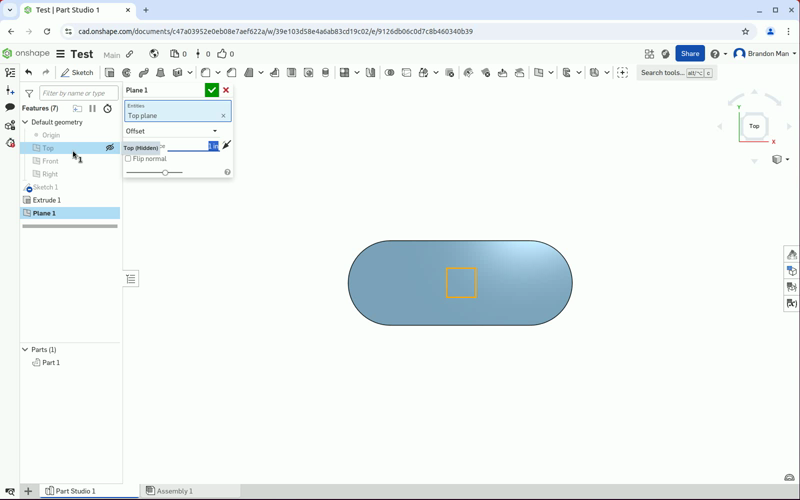
text(11.554)
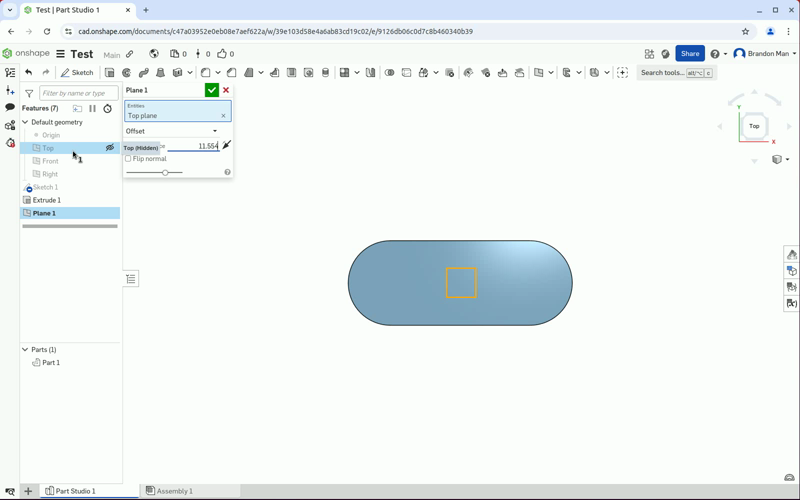
key(enter, 2)
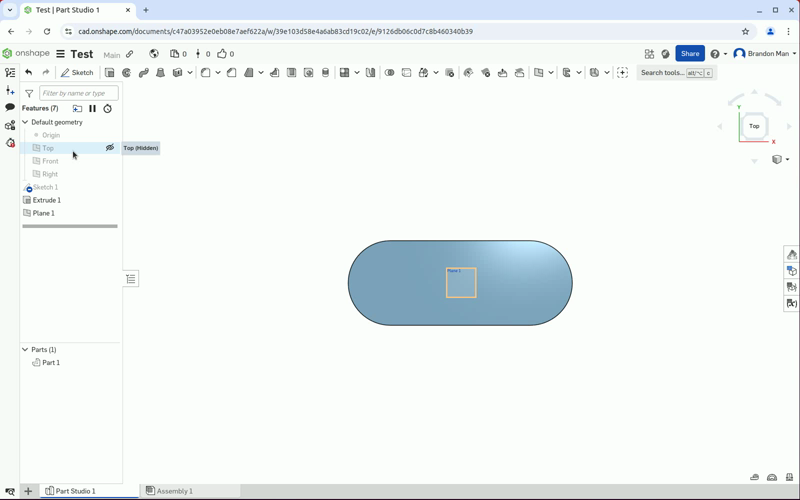
key(shift+s)
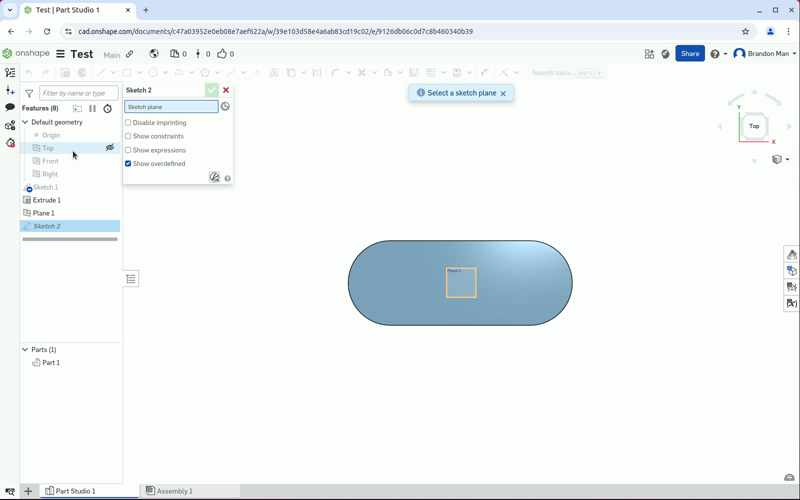
mouse_move(73, 215)
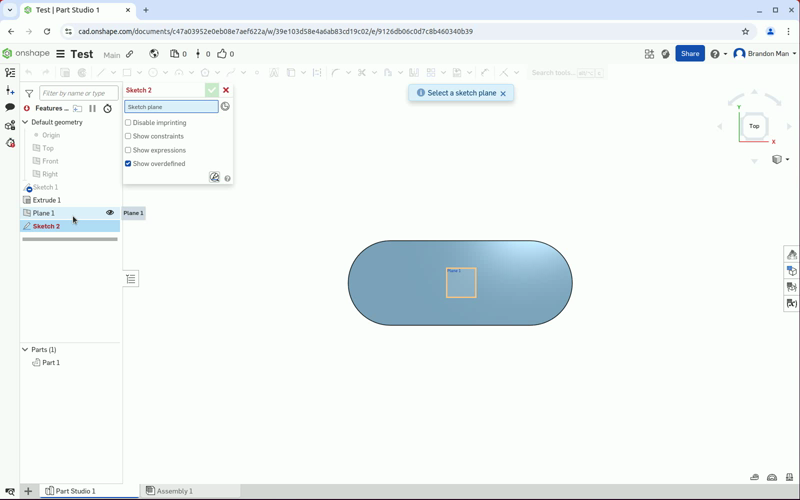
click(73, 215)
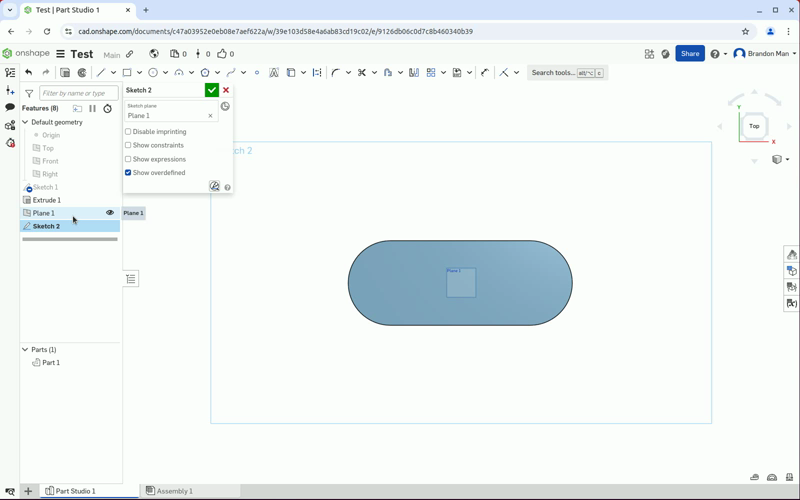
mouse_move(73, 352)
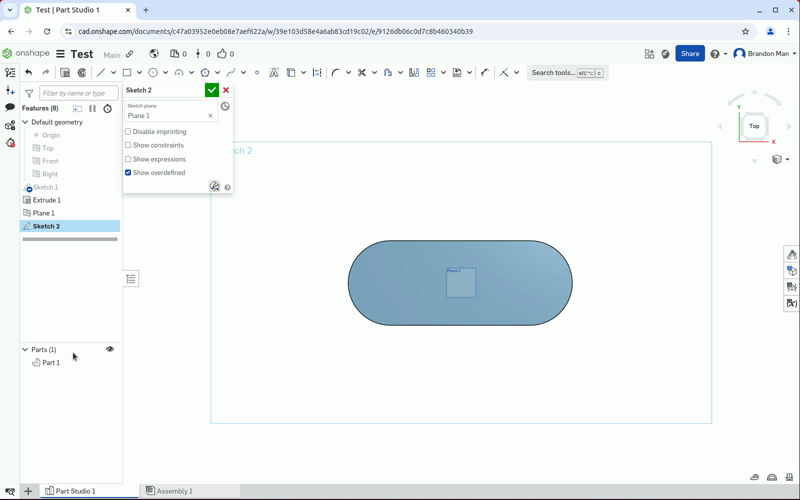
key(y)
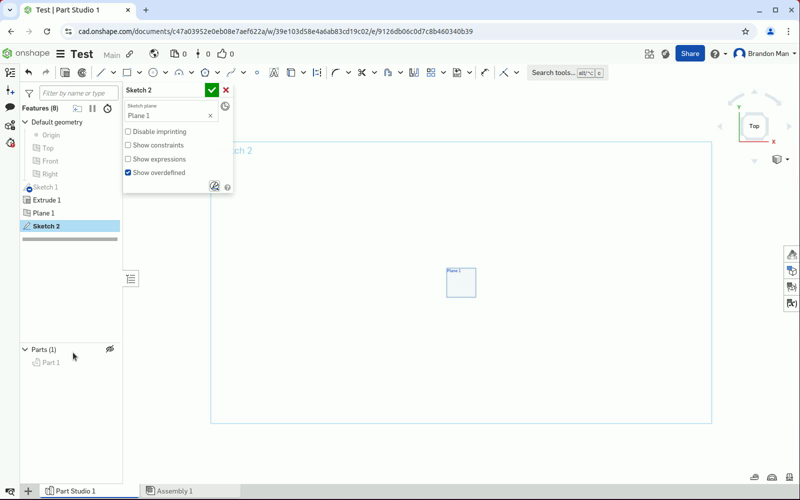
key(c)
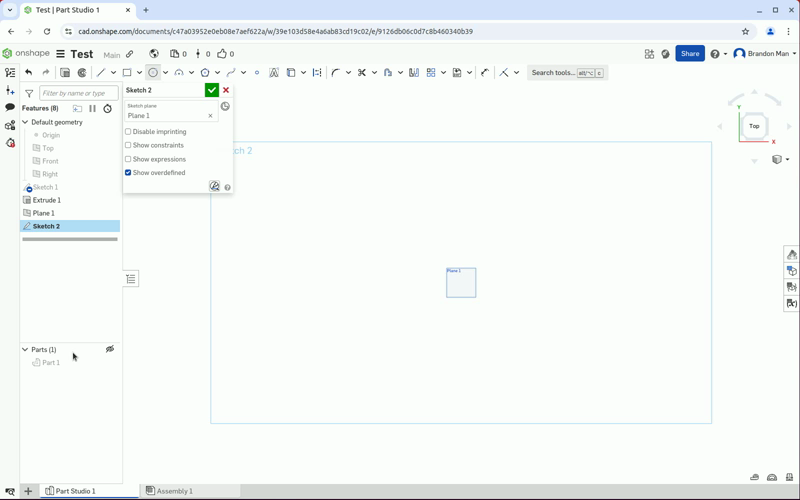
key_down(shift)
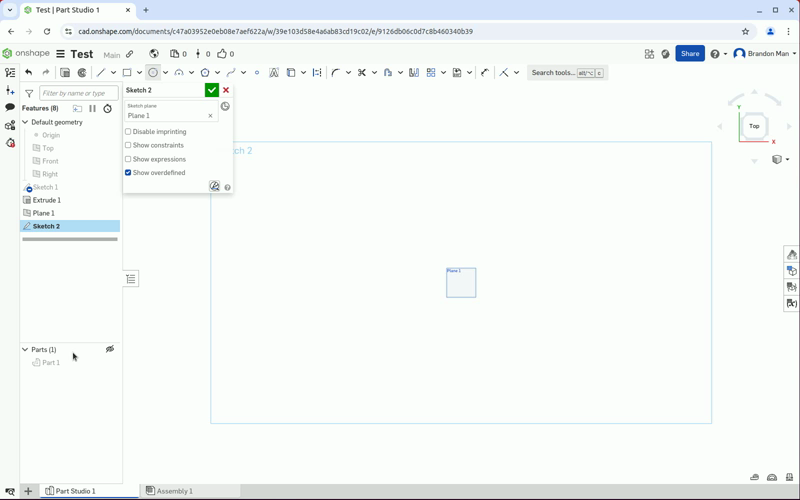
mouse_move(531, 282)
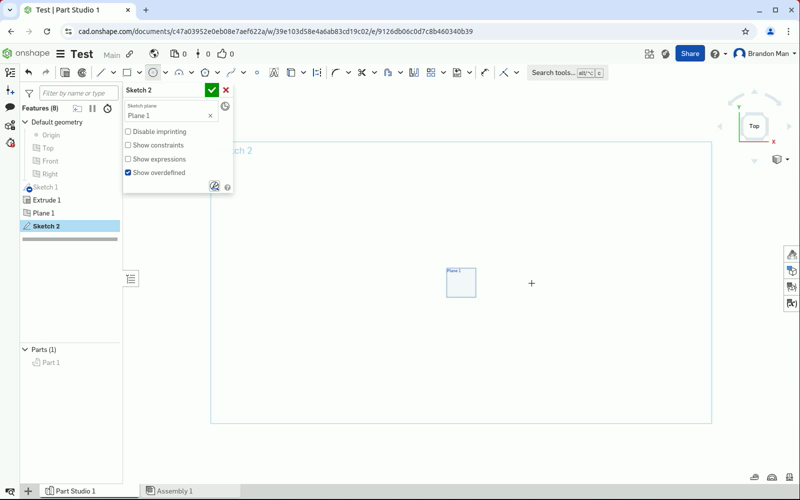
click(531, 282)
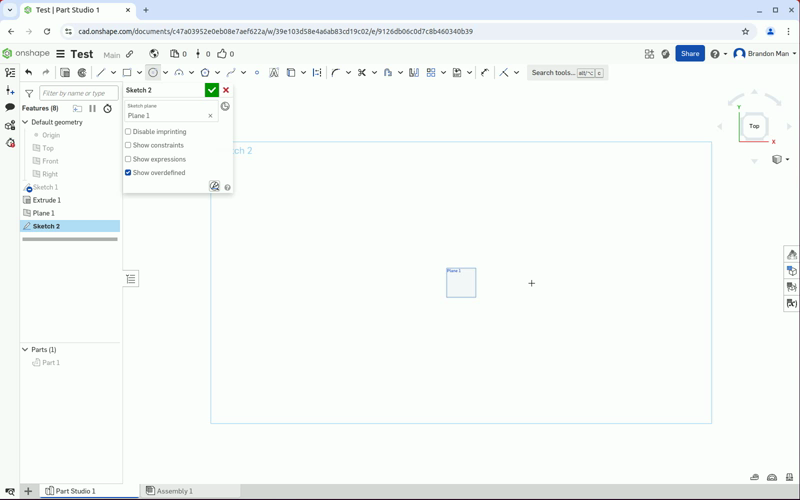
key_up(shift)
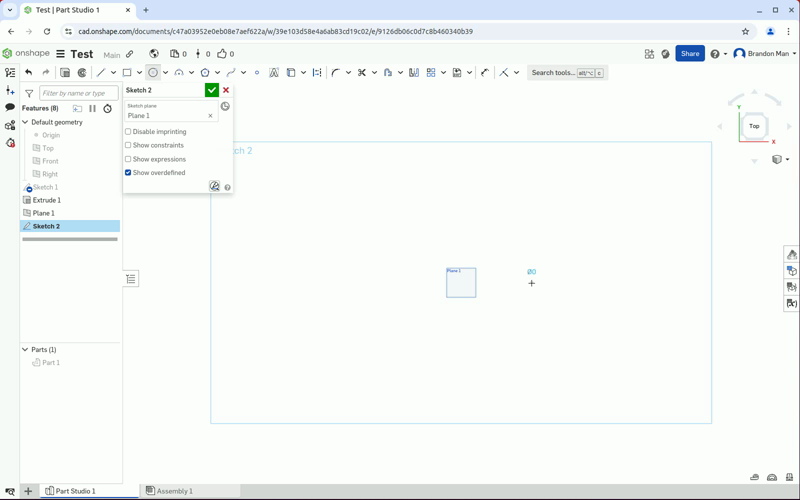
mouse_move(546, 282)
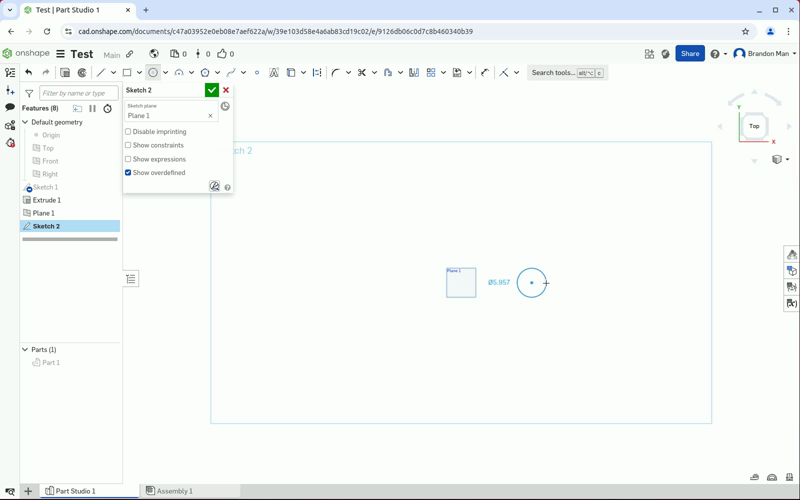
click(546, 282)
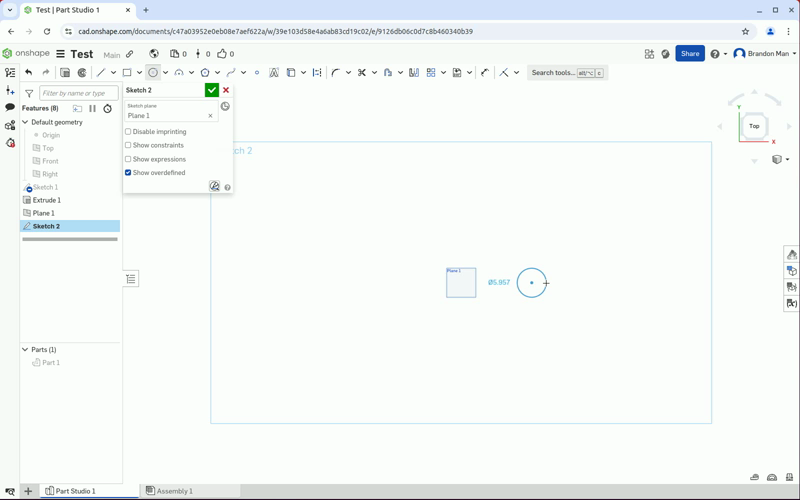
key(esc)
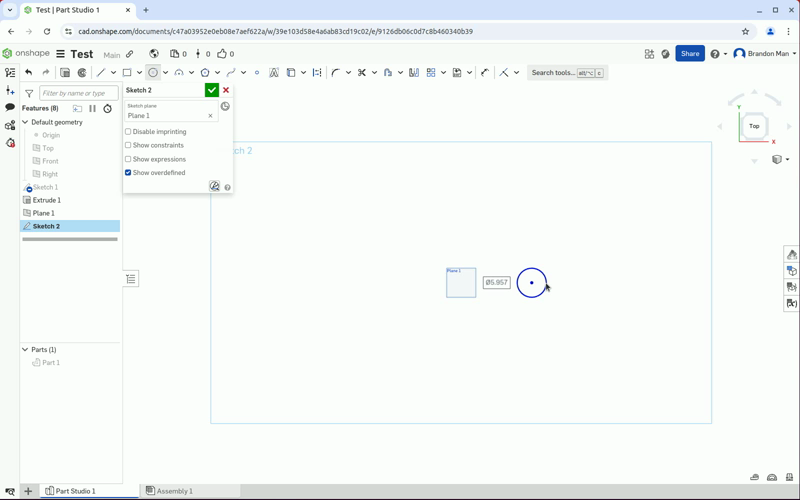
mouse_move(518, 284)
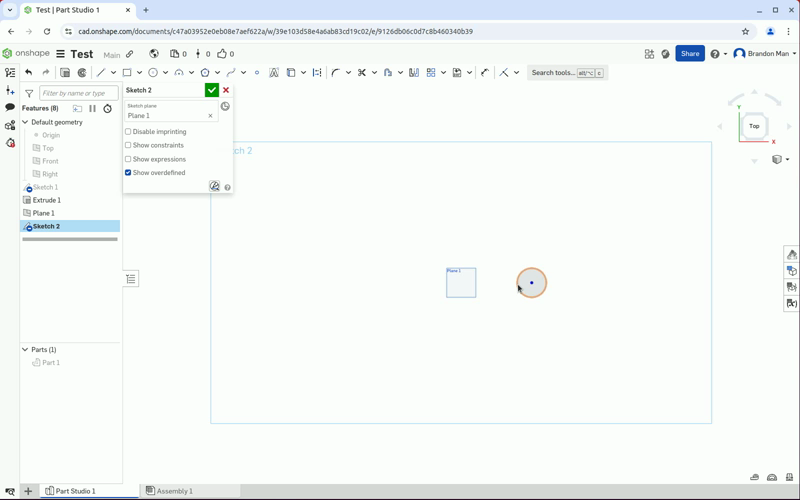
scroll(6)
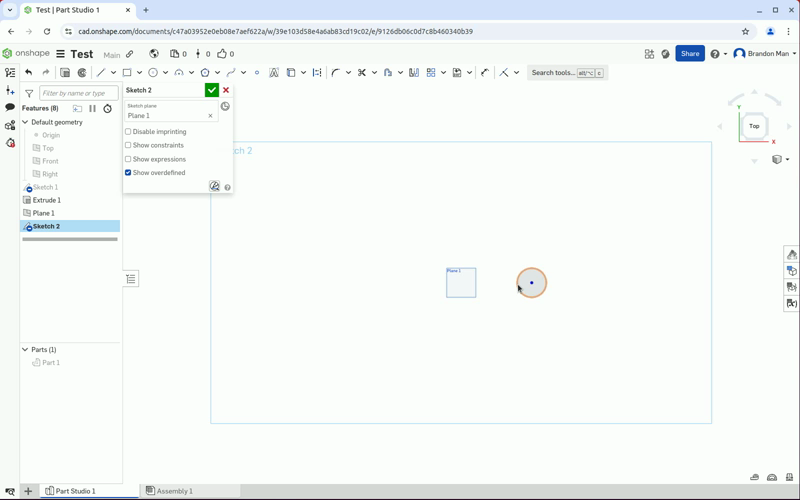
scroll(6)
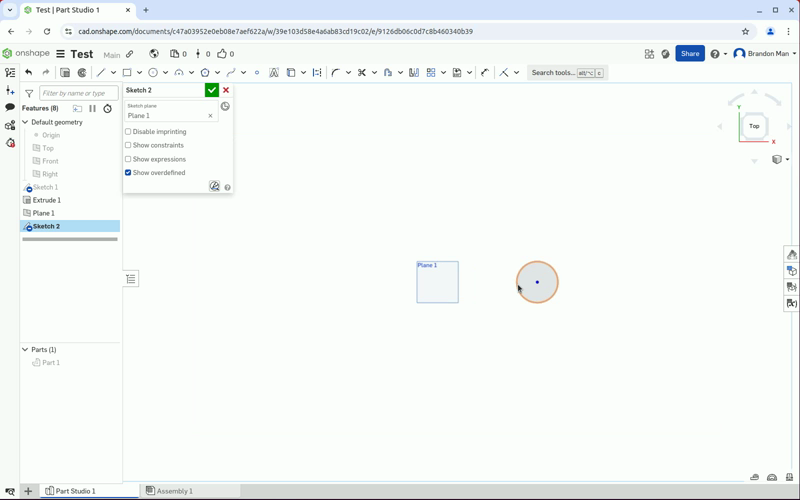
scroll(6)
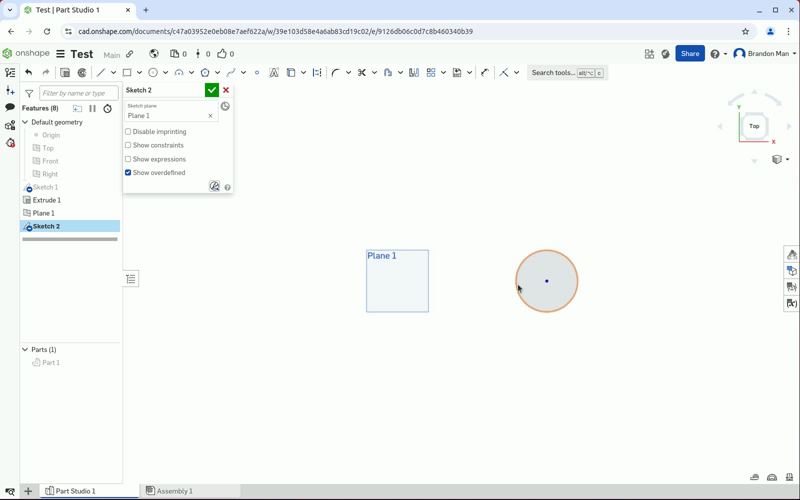
scroll(6)
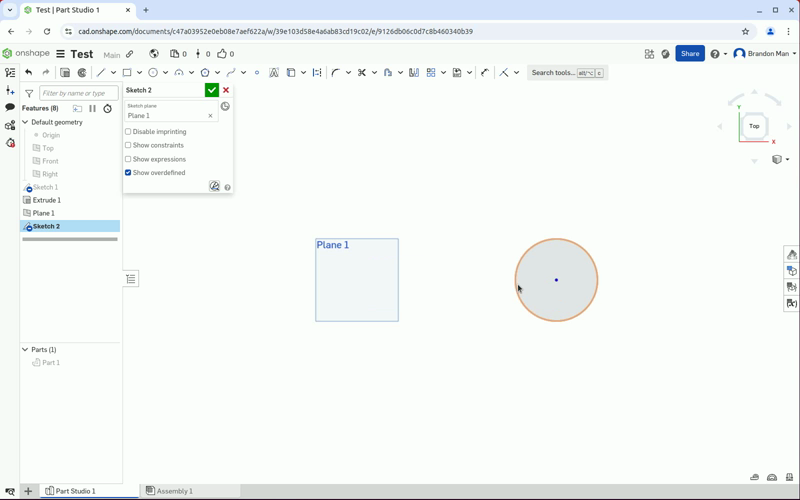
scroll(6)
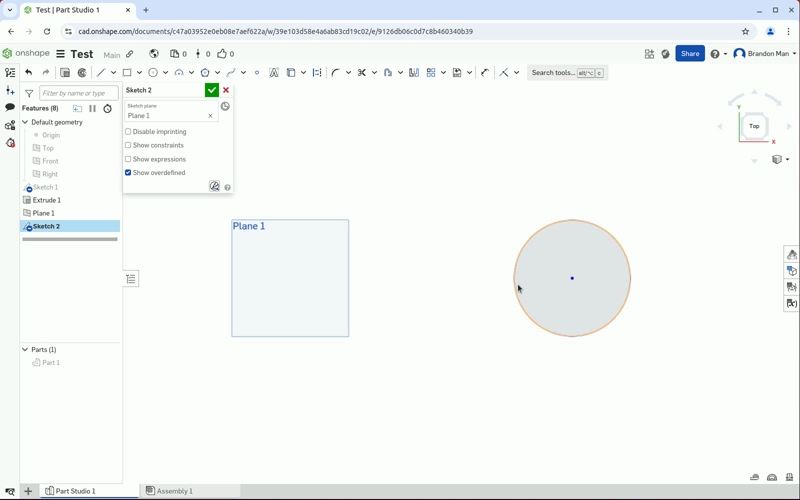
scroll(6)
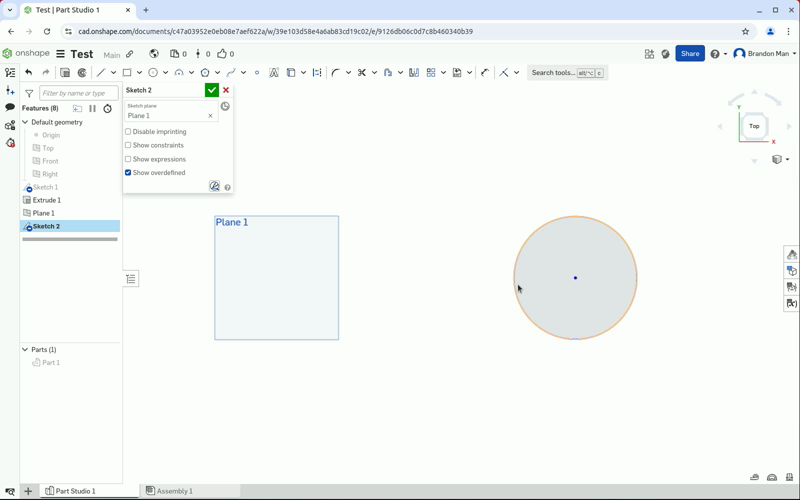
scroll(6)
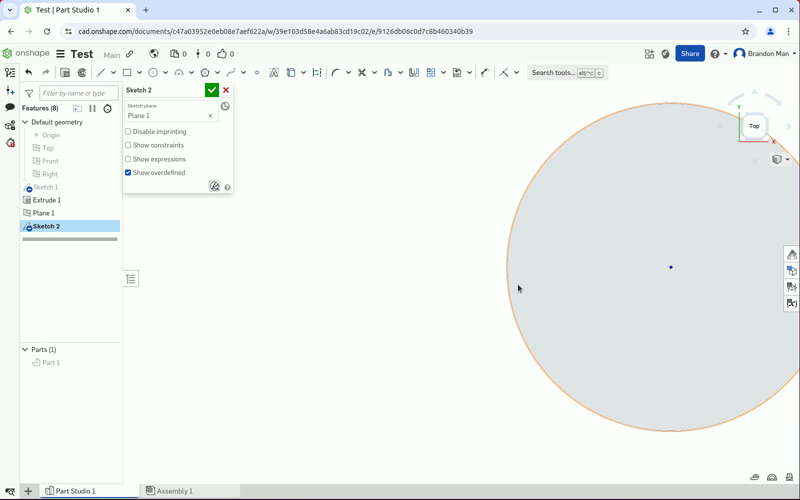
click(518, 284)
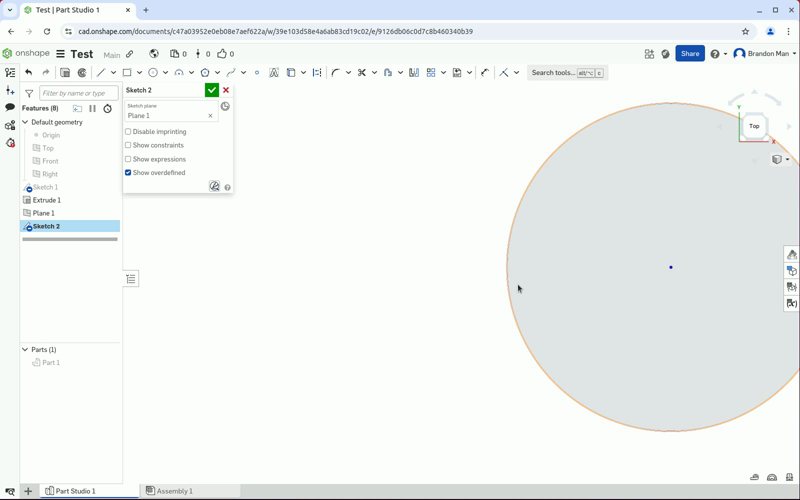
scroll(-6)
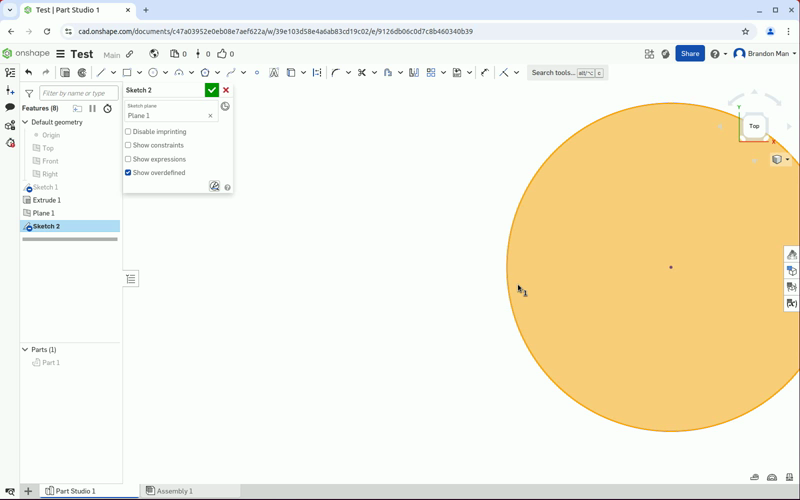
scroll(-6)
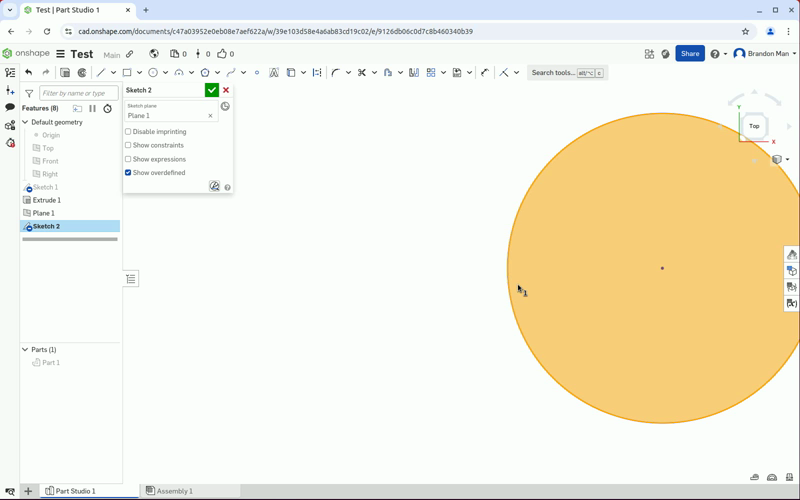
scroll(-6)
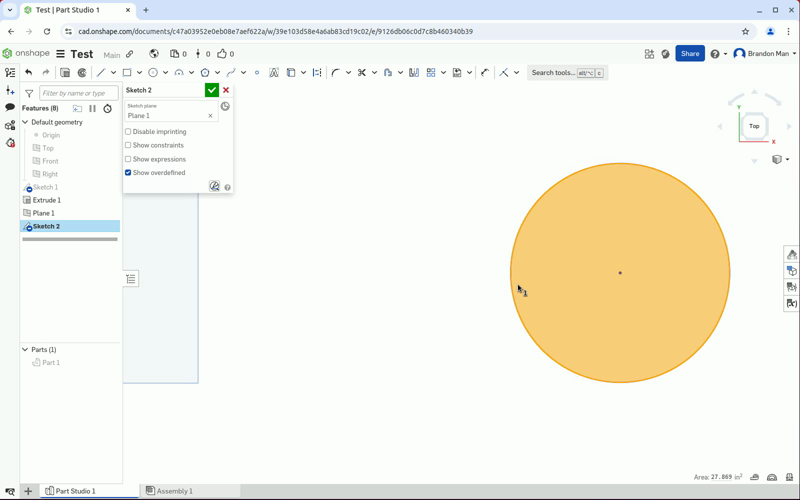
scroll(-6)
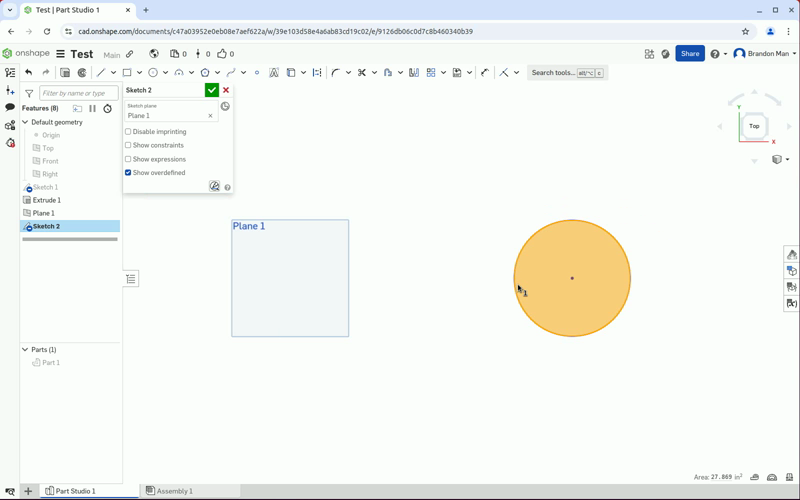
scroll(-6)
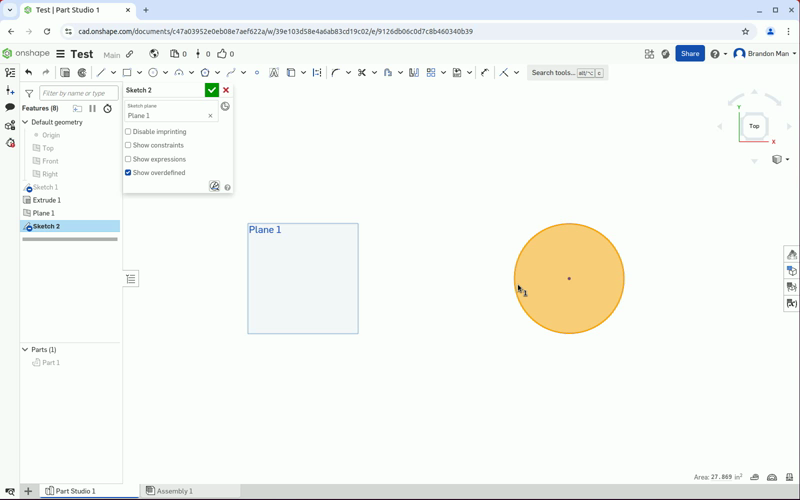
scroll(-6)
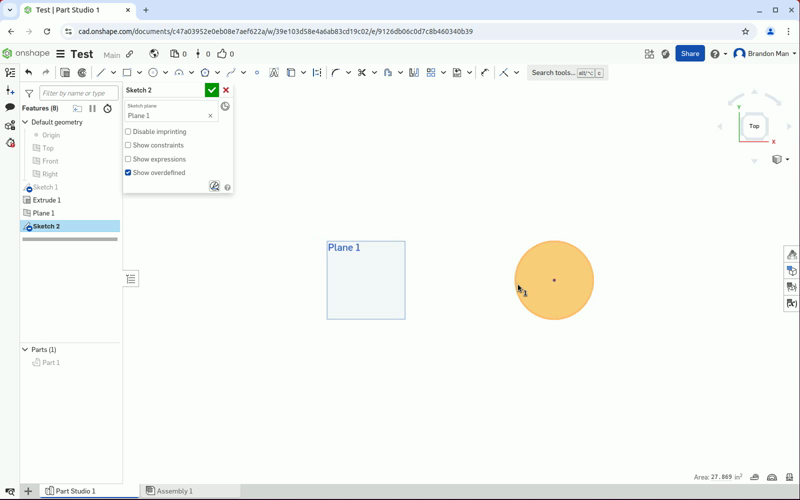
scroll(-6)
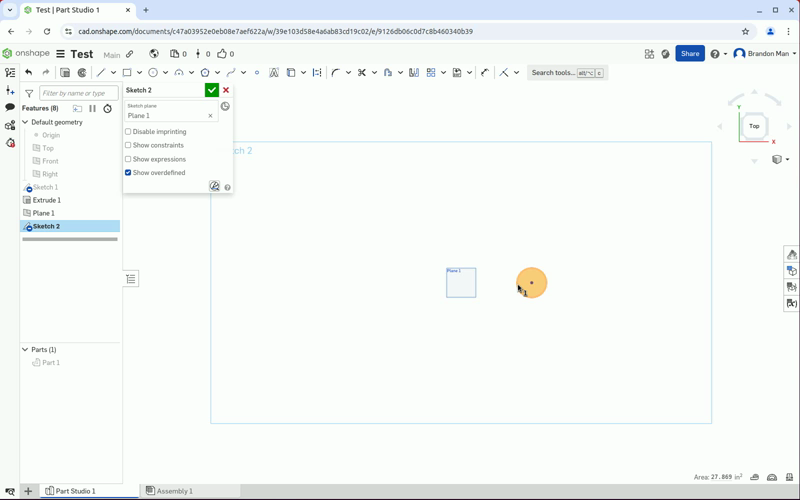
mouse_move(73, 352)
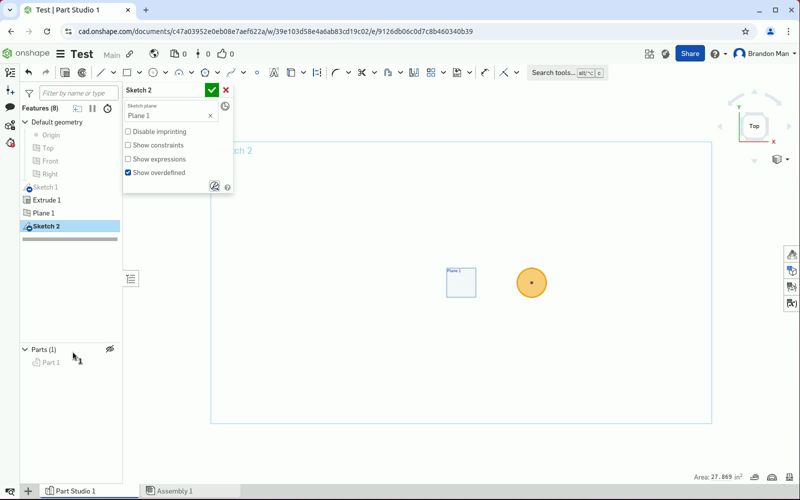
key(shift+y)
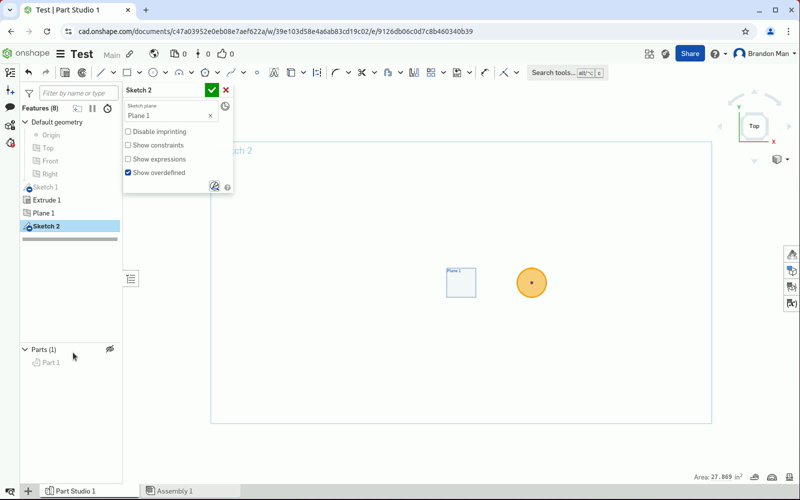
key(shift+e)
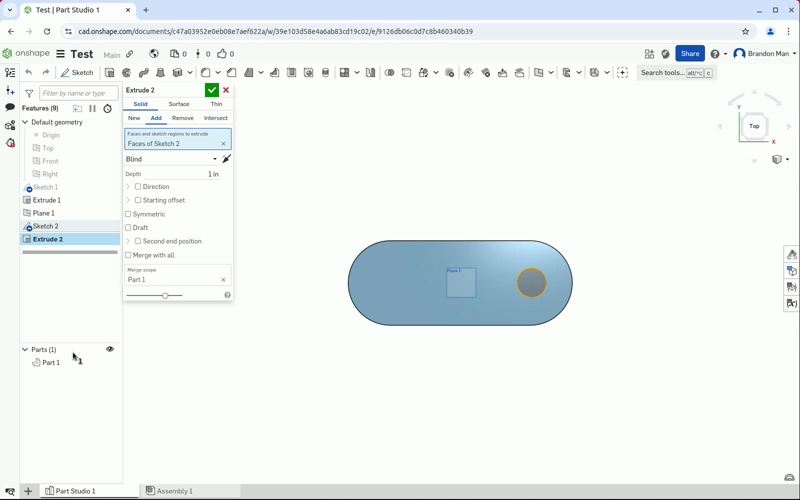
mouse_move(143, 106)
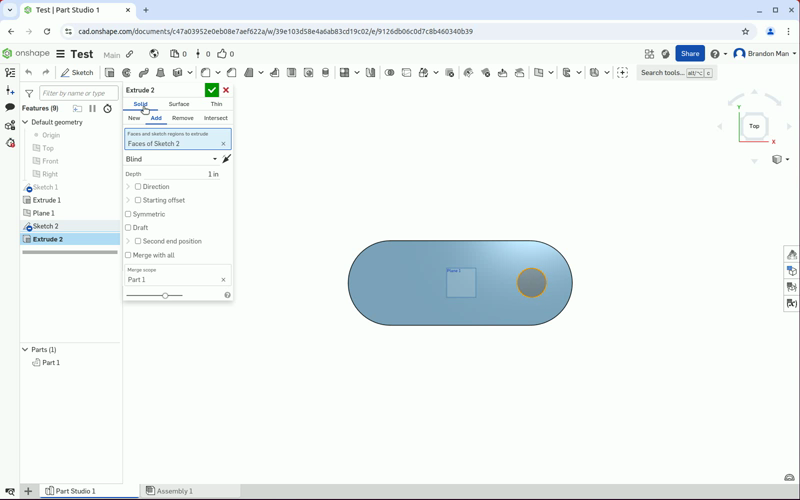
click(143, 106)
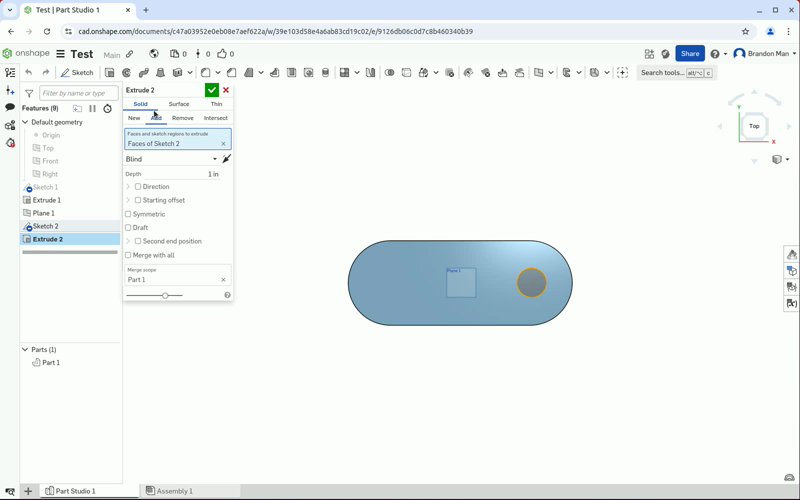
mouse_move(186, 120)
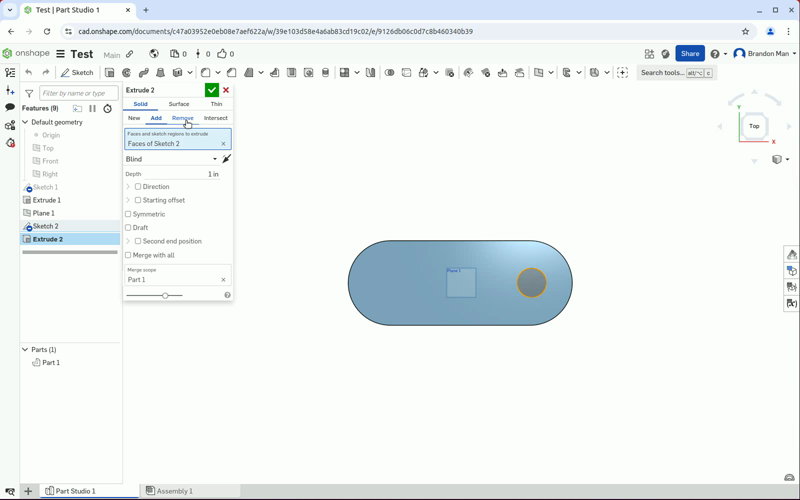
click(186, 120)
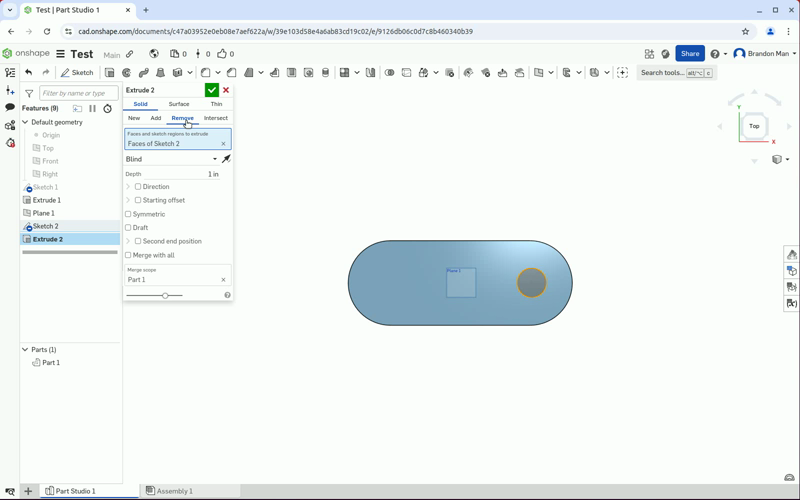
key(tab, 4)
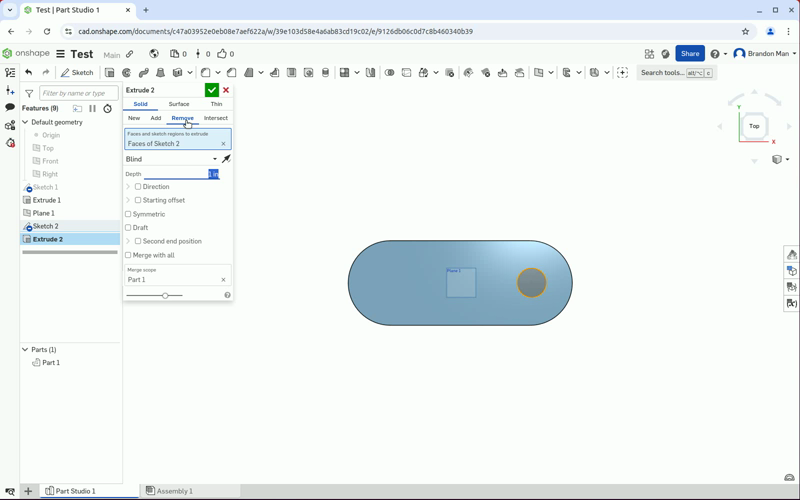
text(14.443)
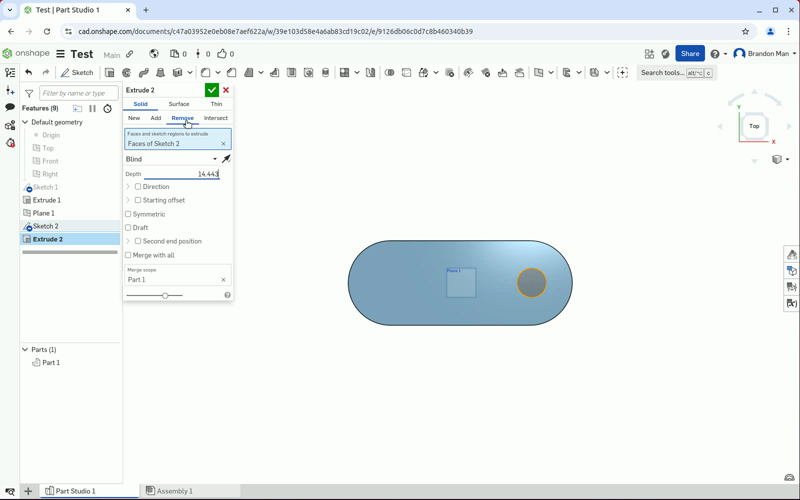
key(tab, 6)
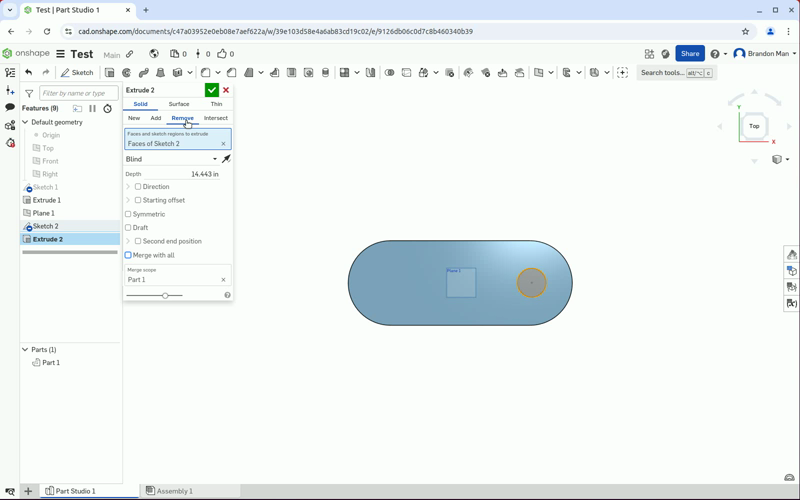
key(space)
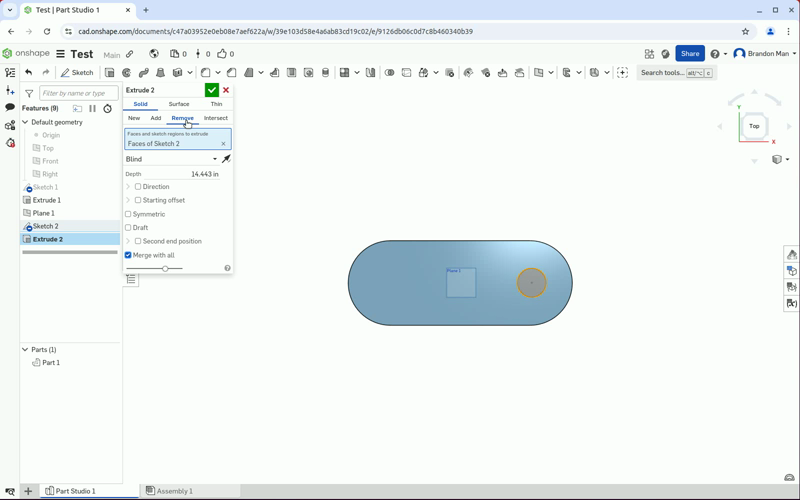
key(enter)
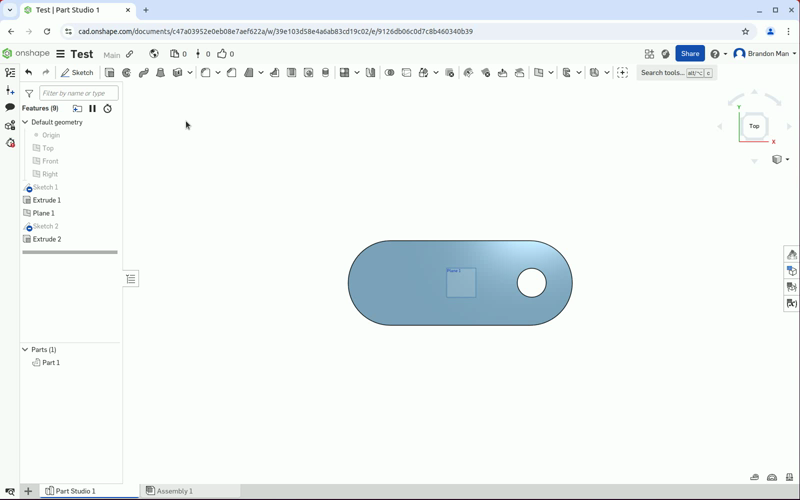
key(shift+h)
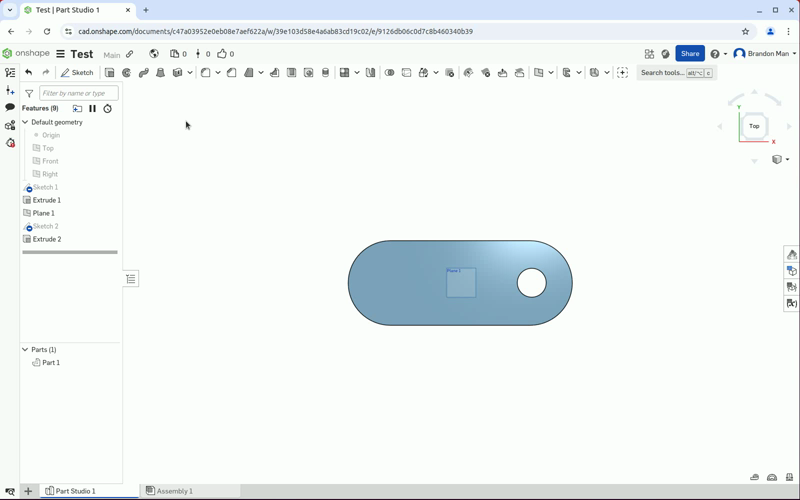
key(shift+h)
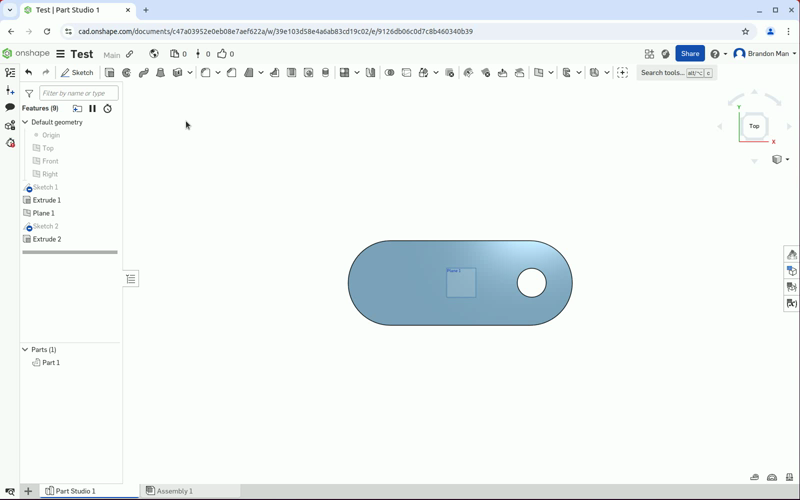
mouse_move(73, 189)
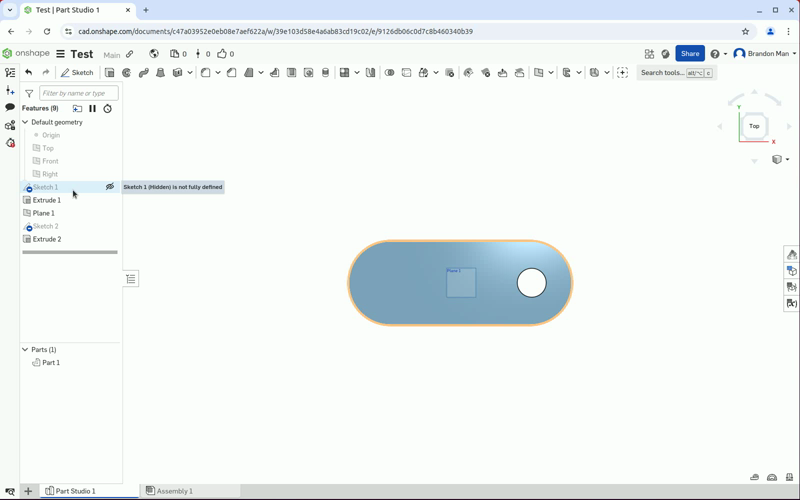
click(73, 189)
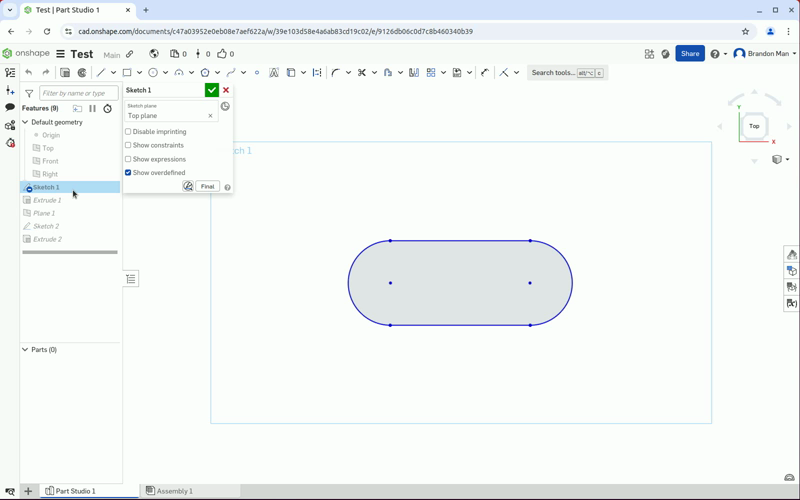
mouse_move(229, 92)
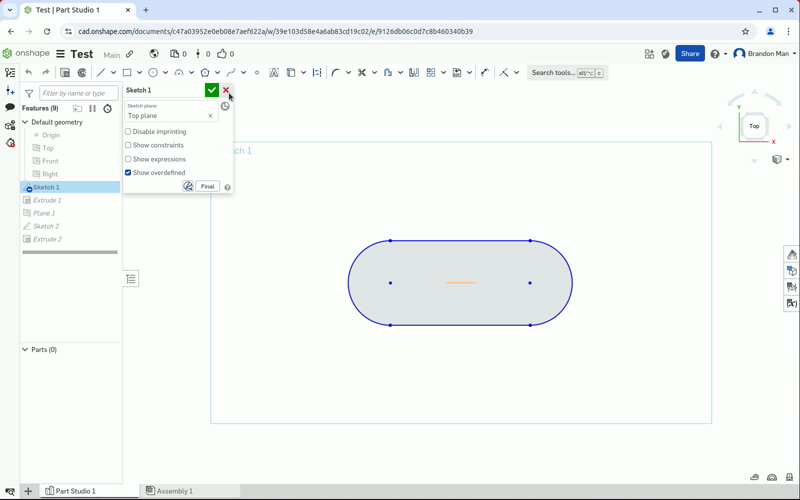
click(229, 92)
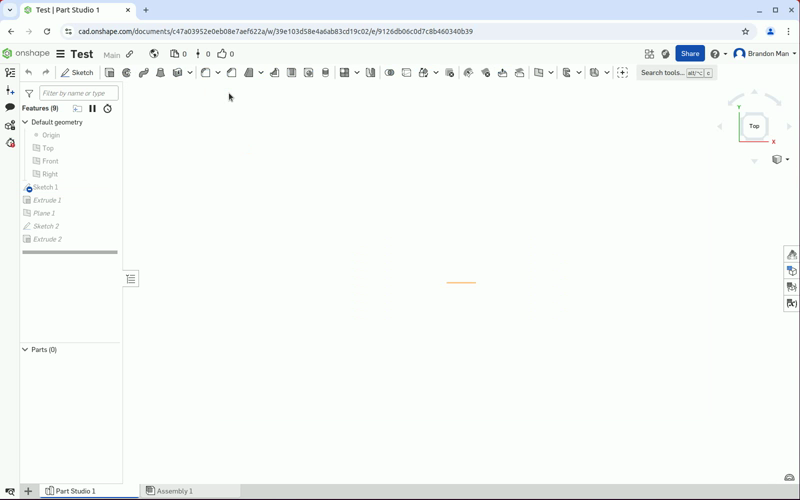
key(shift+s)
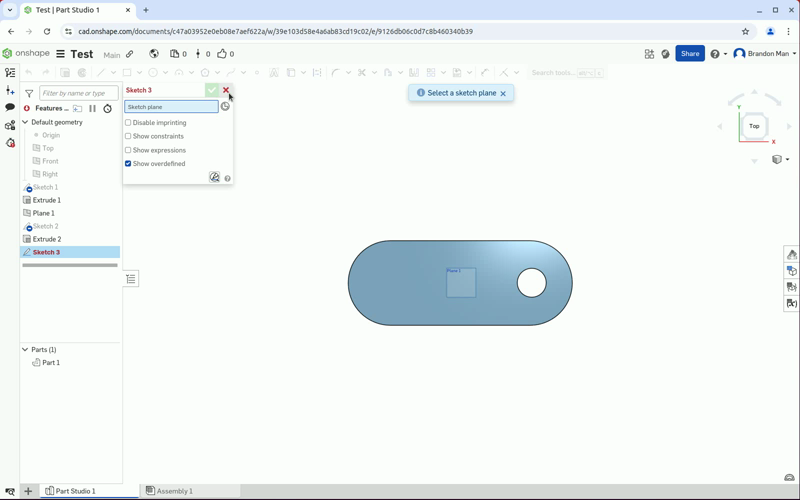
mouse_move(73, 215)
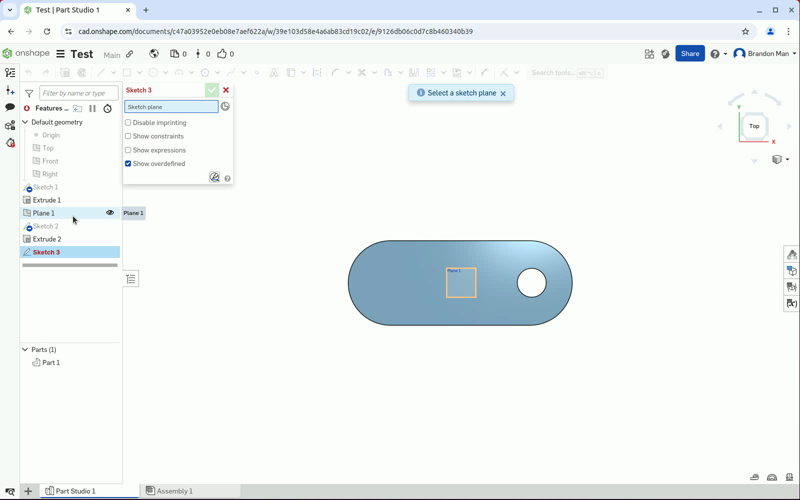
click(73, 215)
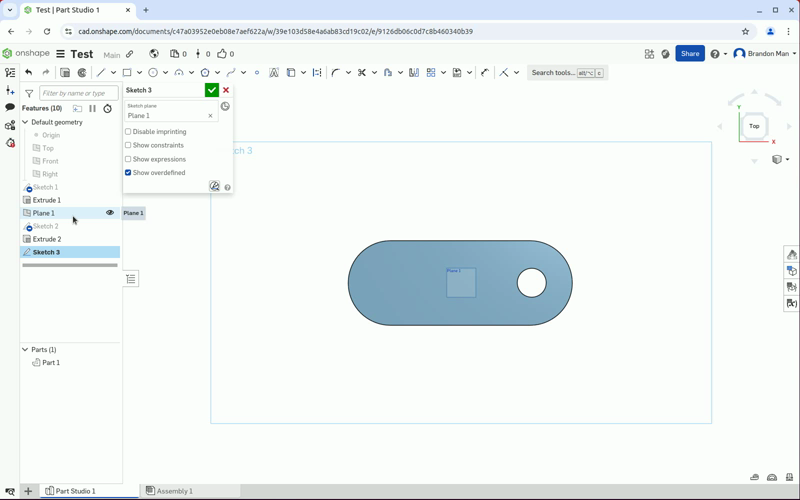
mouse_move(73, 352)
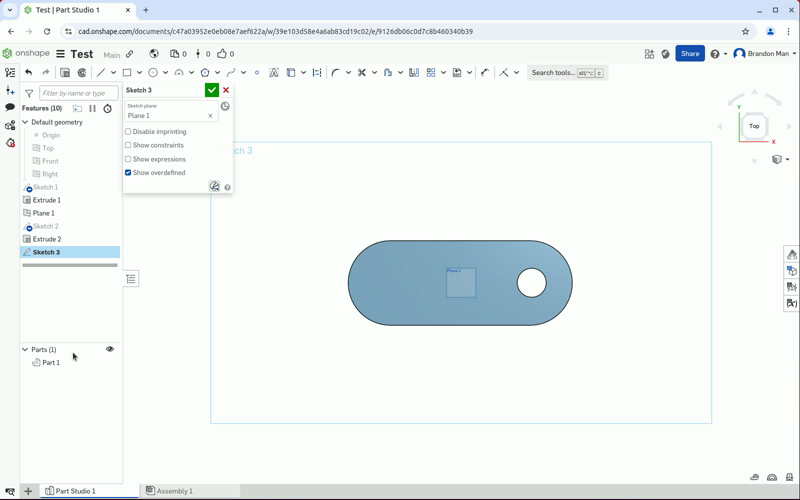
key(y)
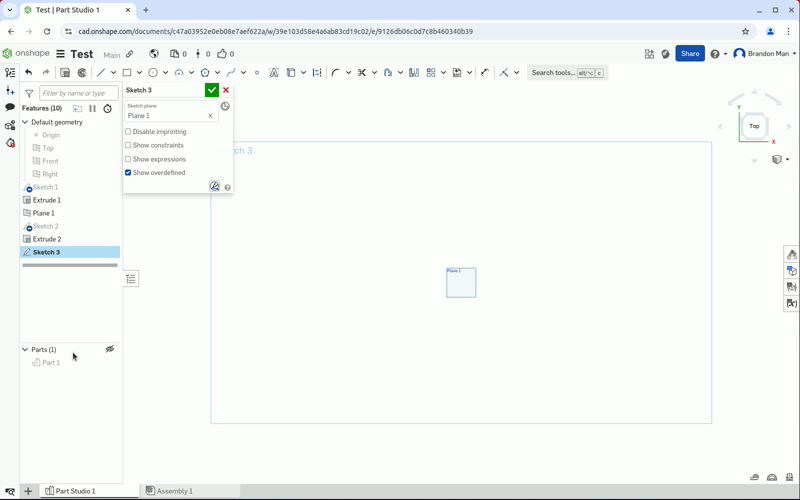
key(c)
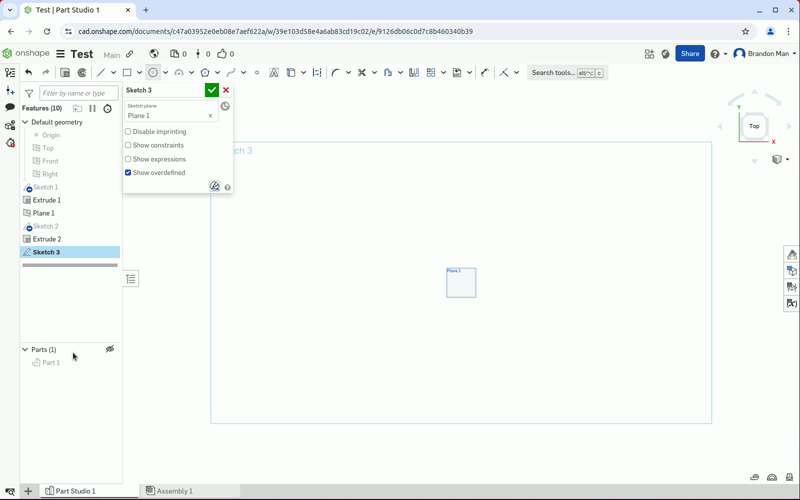
key_down(shift)
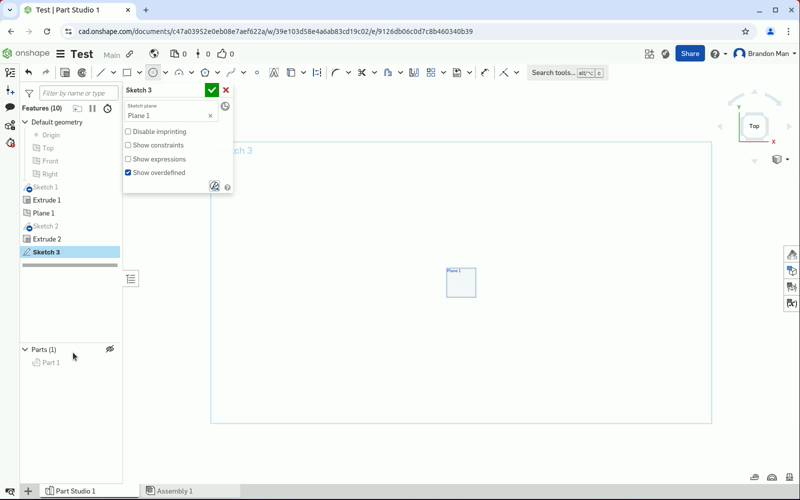
mouse_move(391, 282)
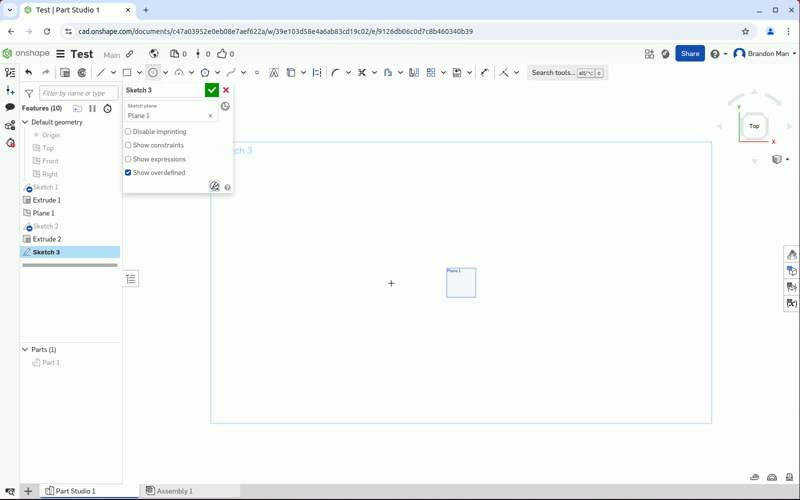
click(391, 282)
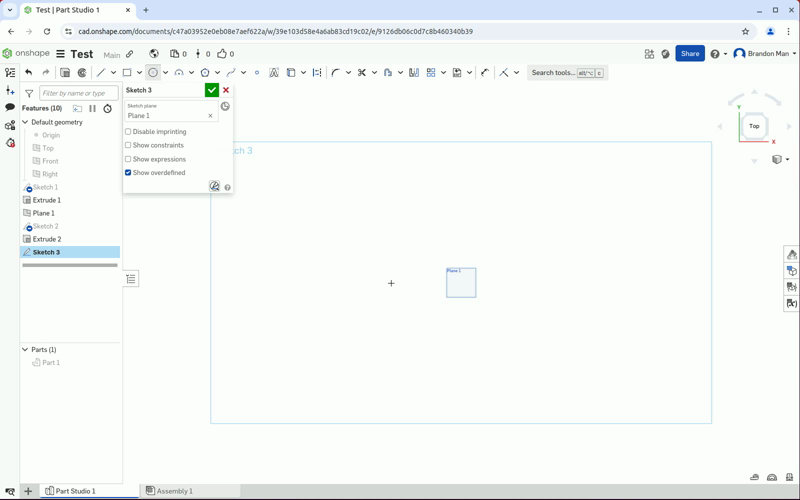
key_up(shift)
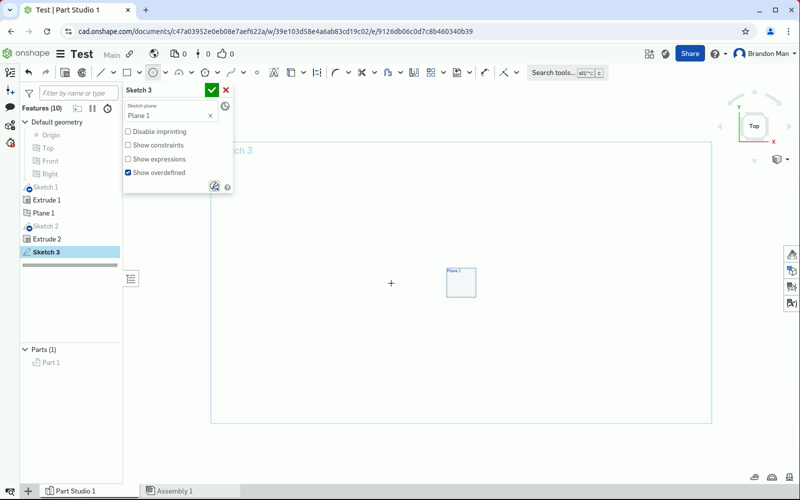
mouse_move(405, 282)
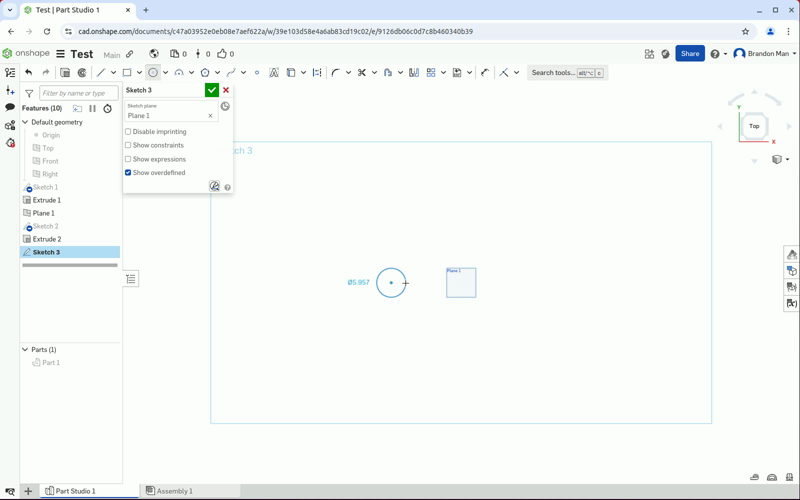
click(405, 282)
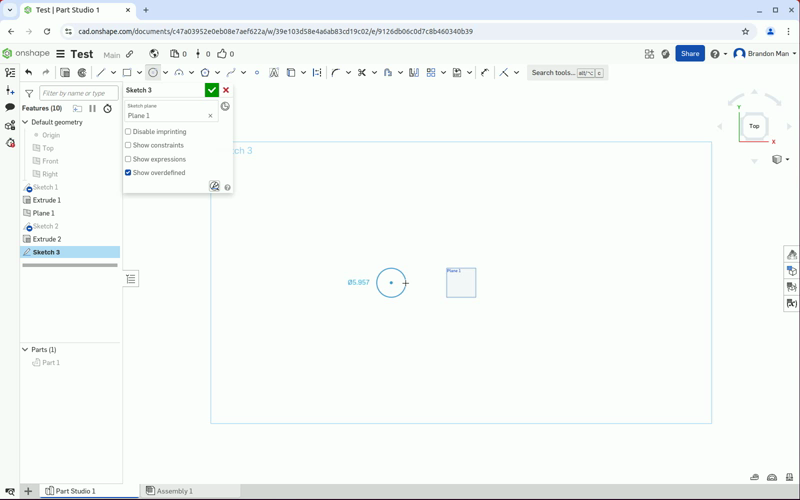
key(esc)
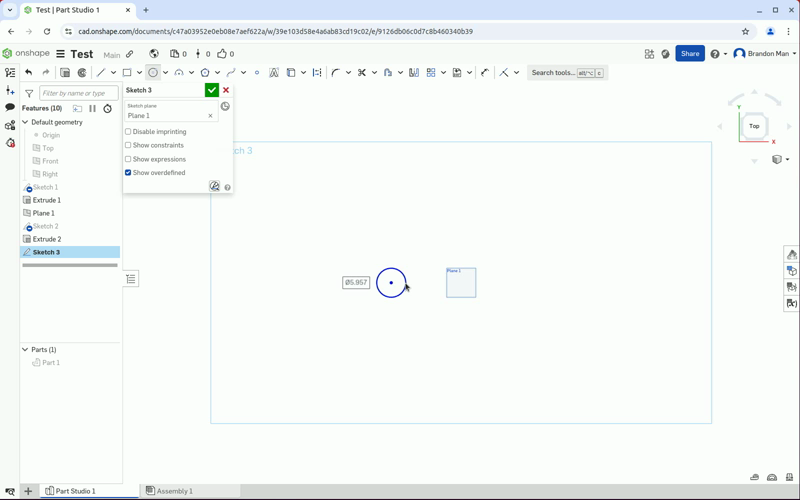
mouse_move(380, 277)
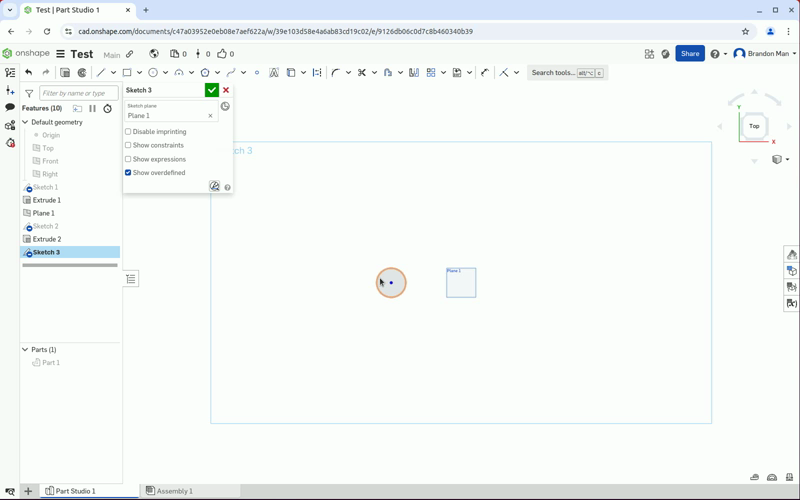
scroll(6)
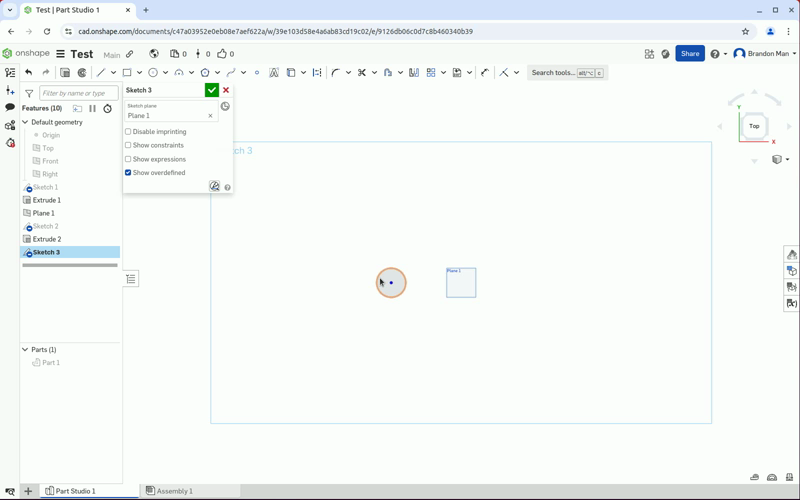
scroll(6)
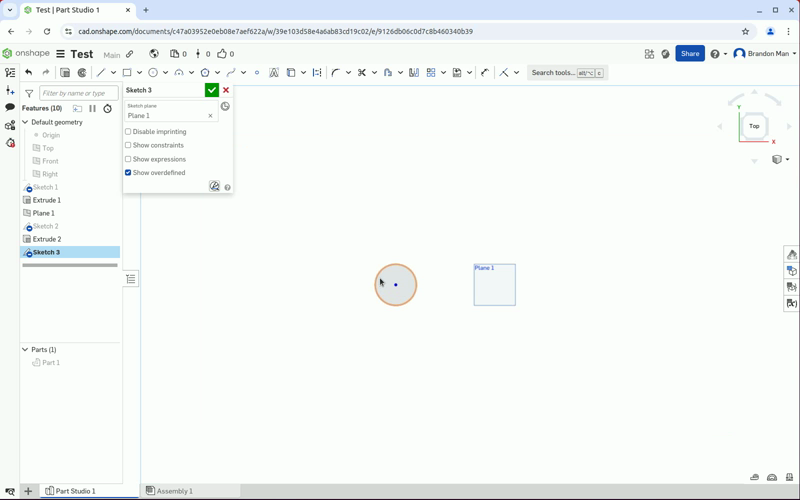
scroll(6)
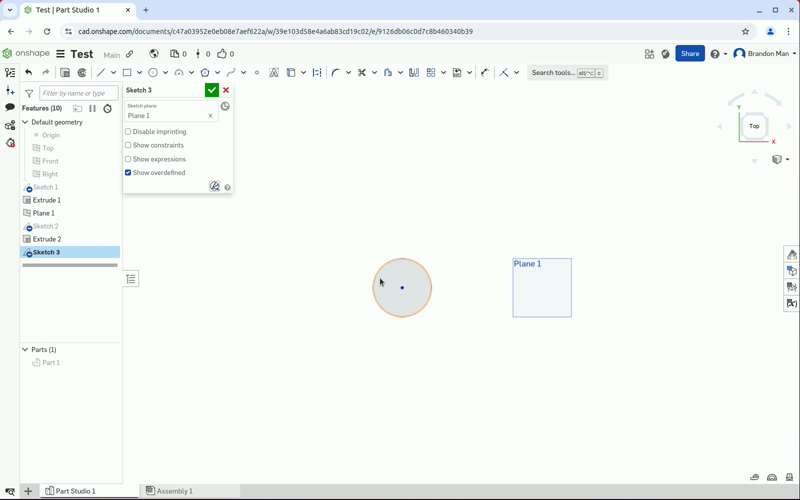
scroll(6)
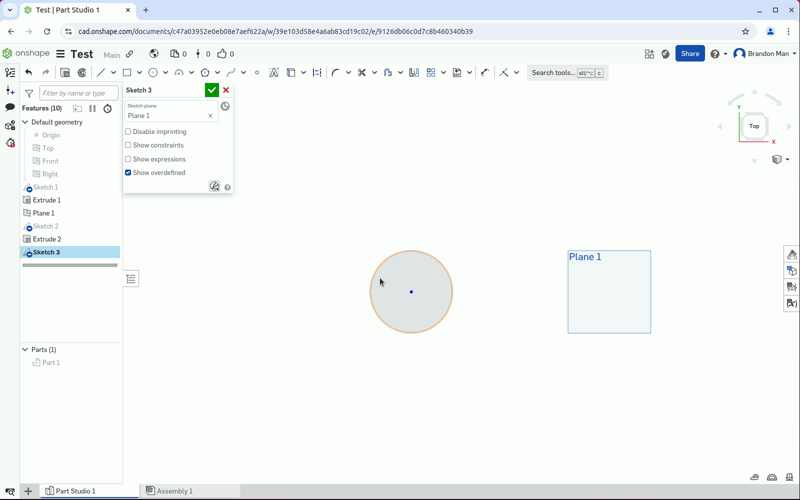
scroll(6)
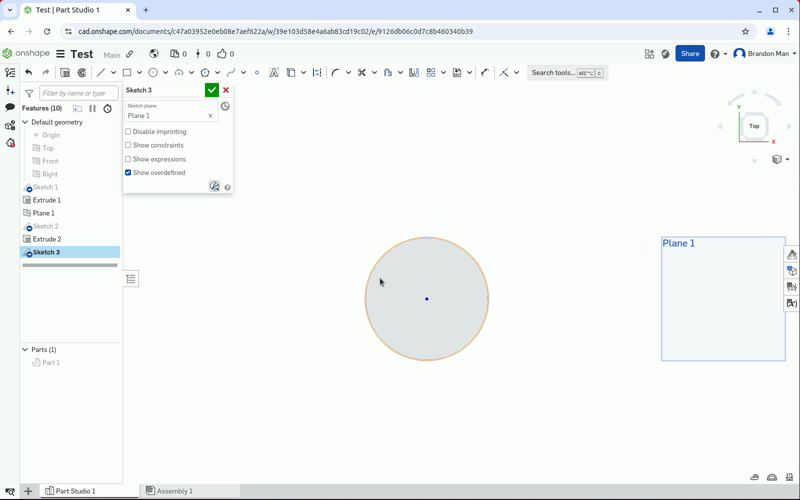
scroll(6)
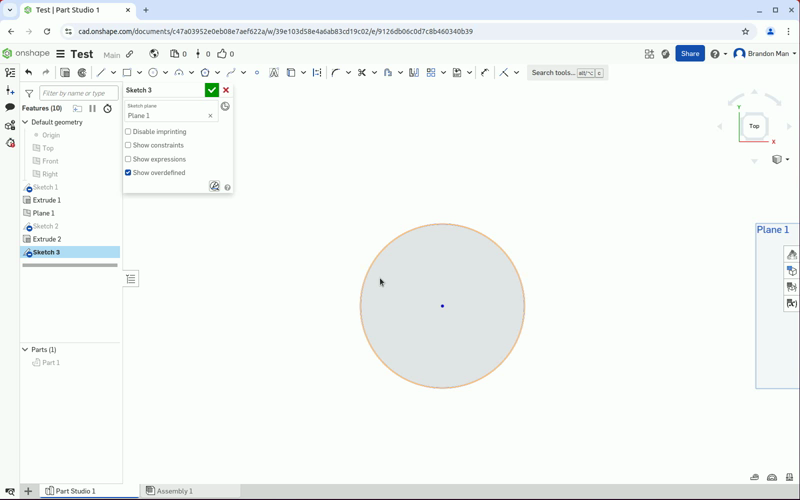
scroll(6)
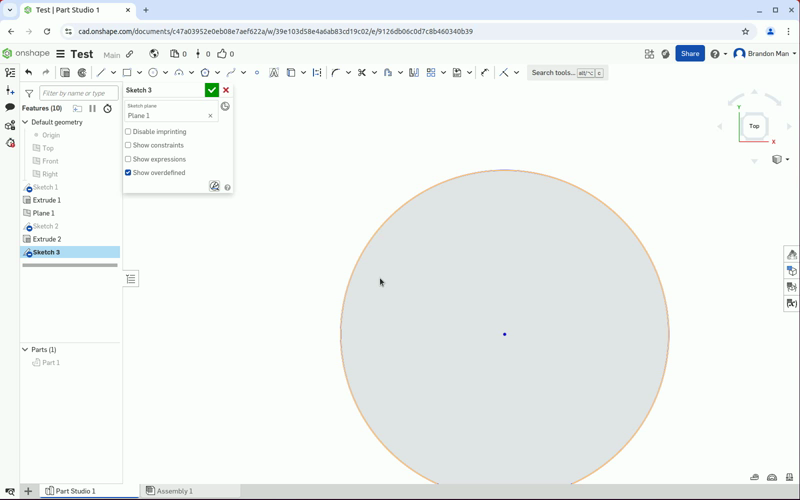
click(380, 277)
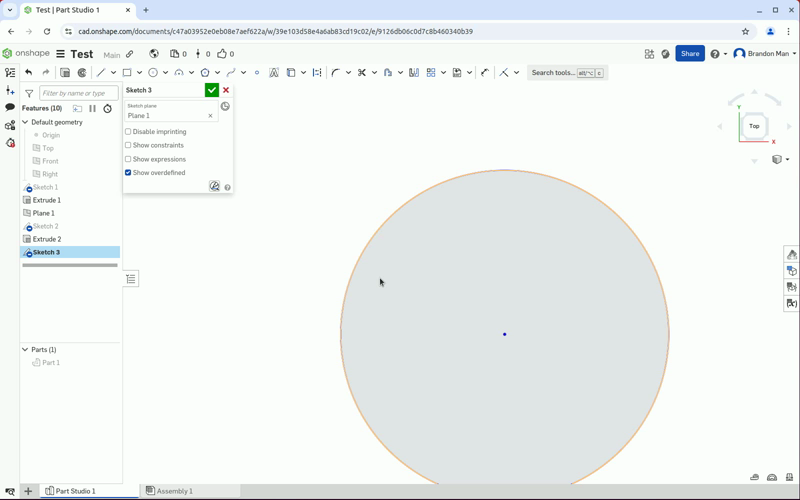
scroll(-6)
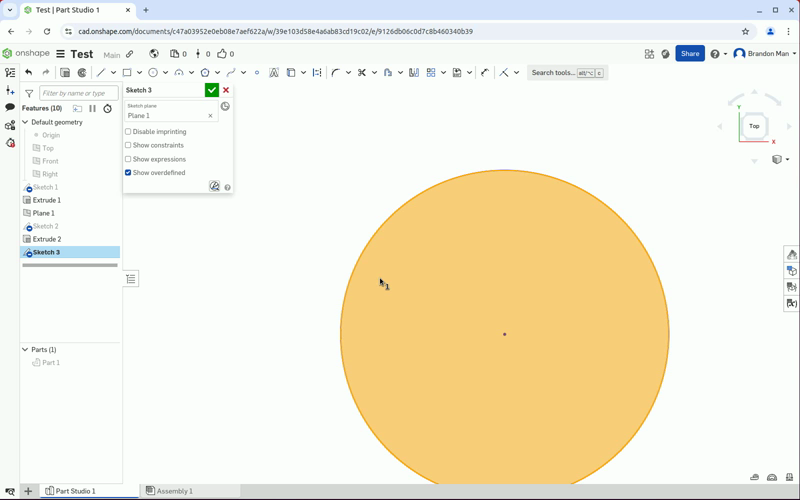
scroll(-6)
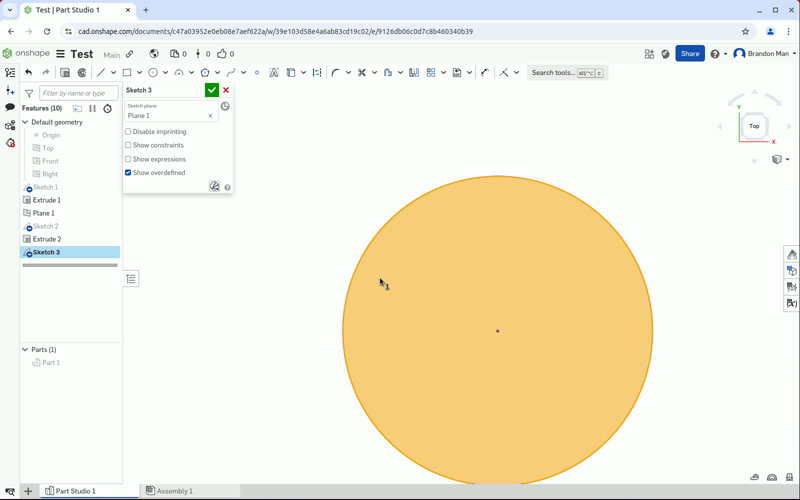
scroll(-6)
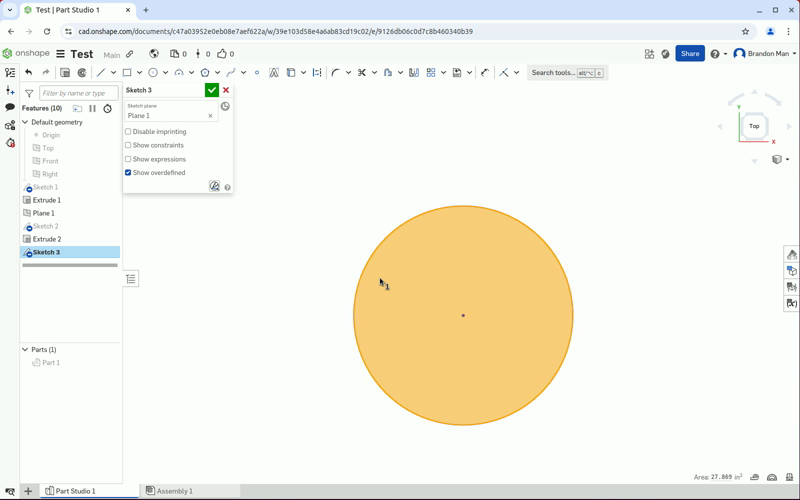
scroll(-6)
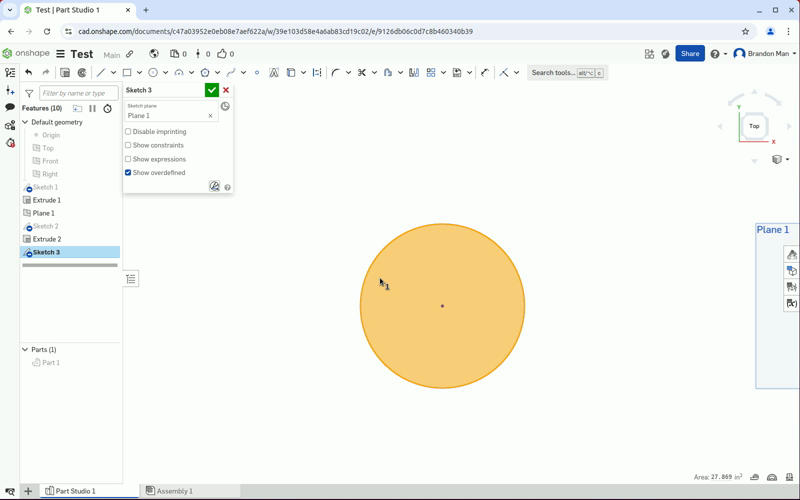
scroll(-6)
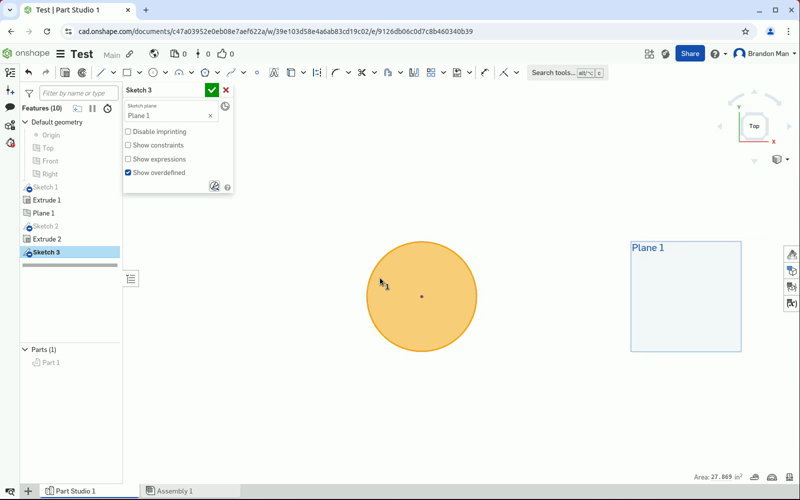
scroll(-6)
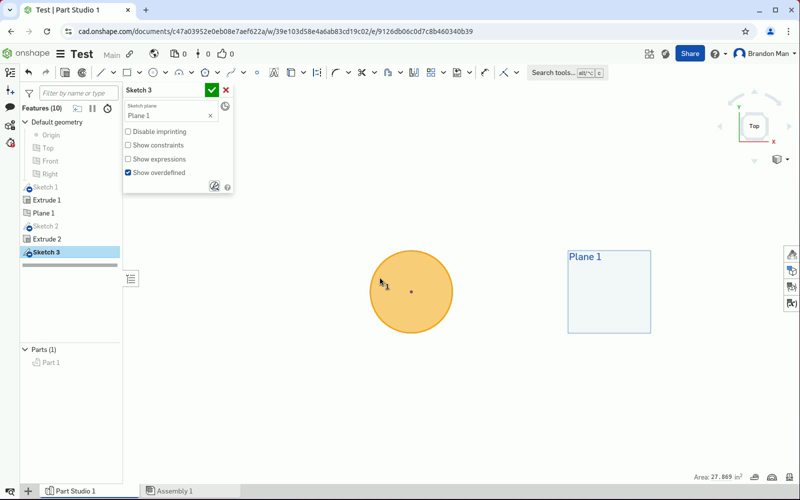
scroll(-6)
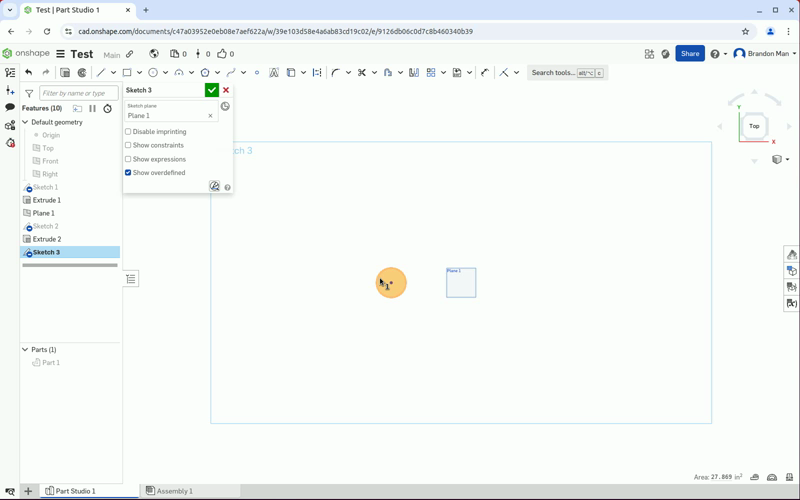
mouse_move(73, 352)
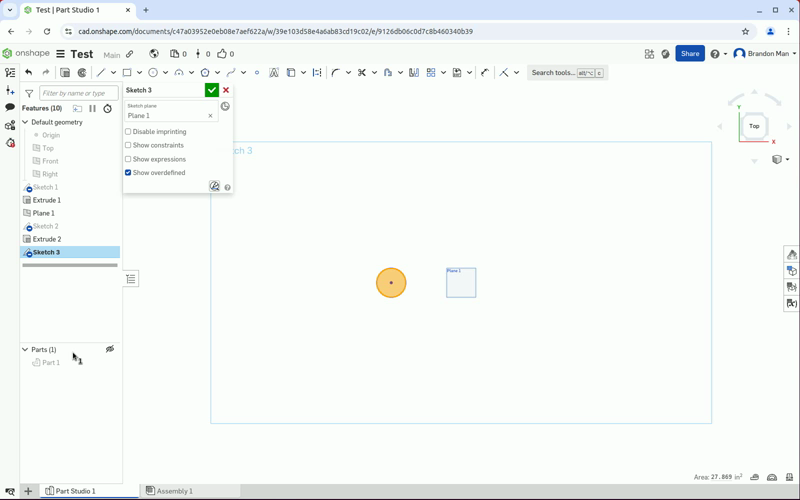
key(shift+y)
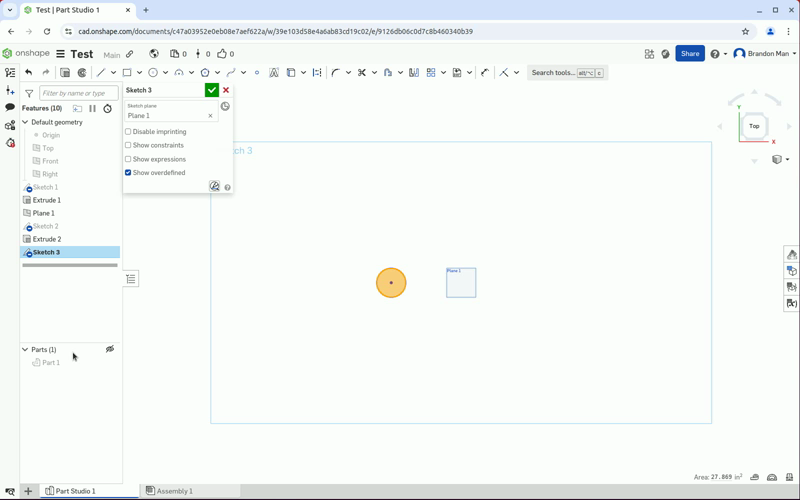
key(shift+e)
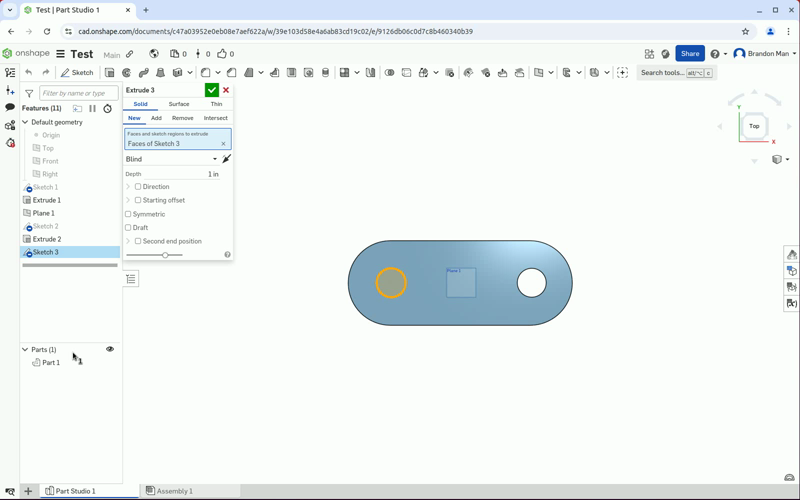
mouse_move(143, 106)
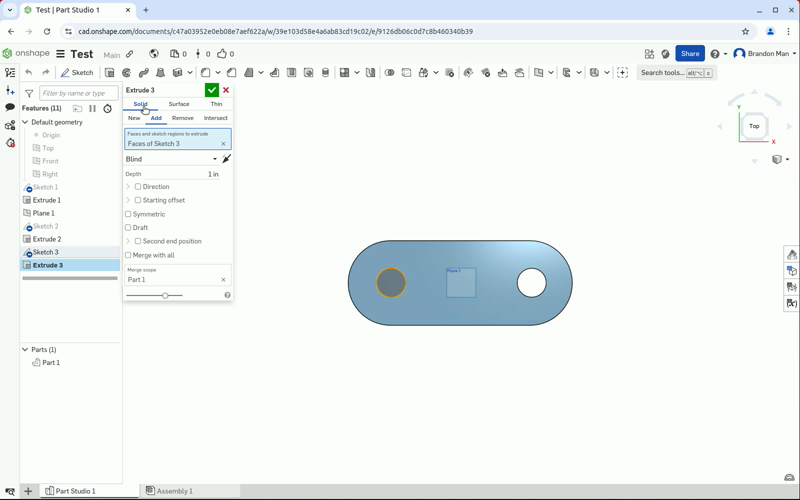
click(143, 106)
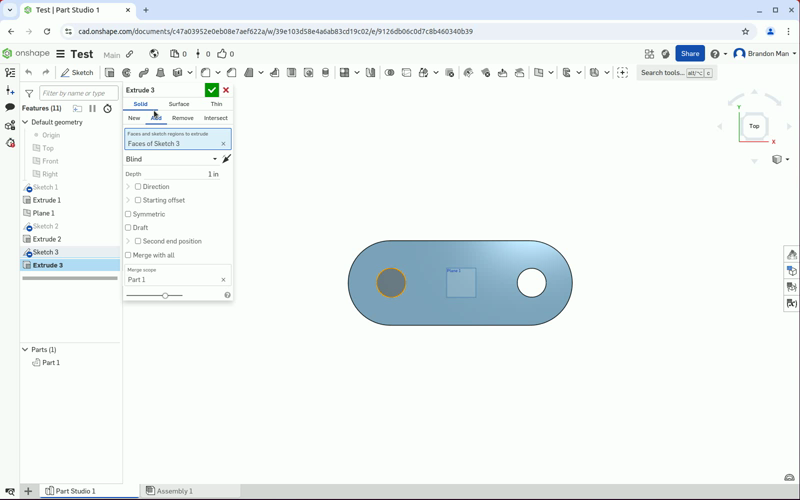
mouse_move(186, 120)
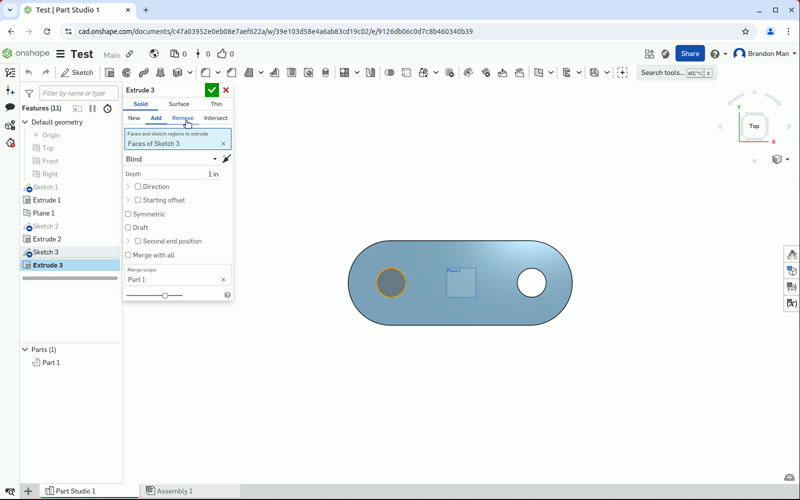
click(186, 120)
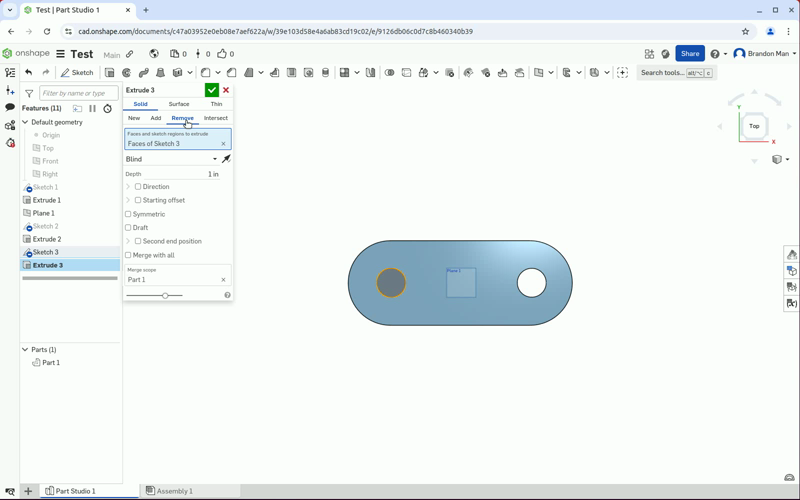
key(tab, 4)
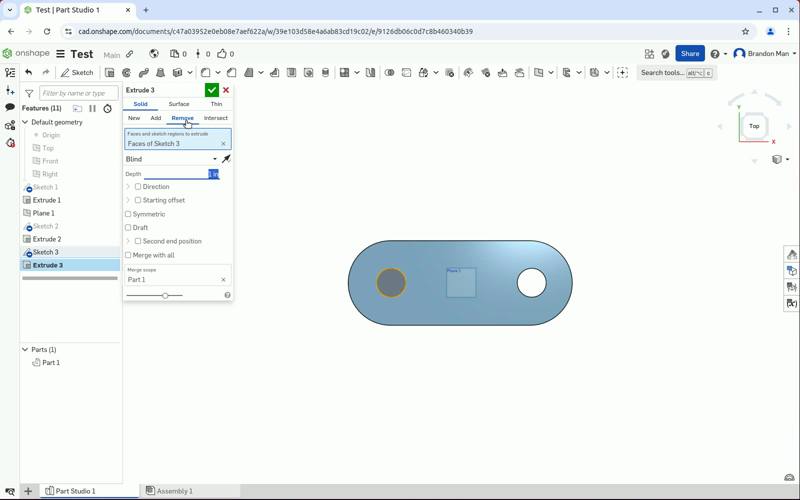
text(14.443)
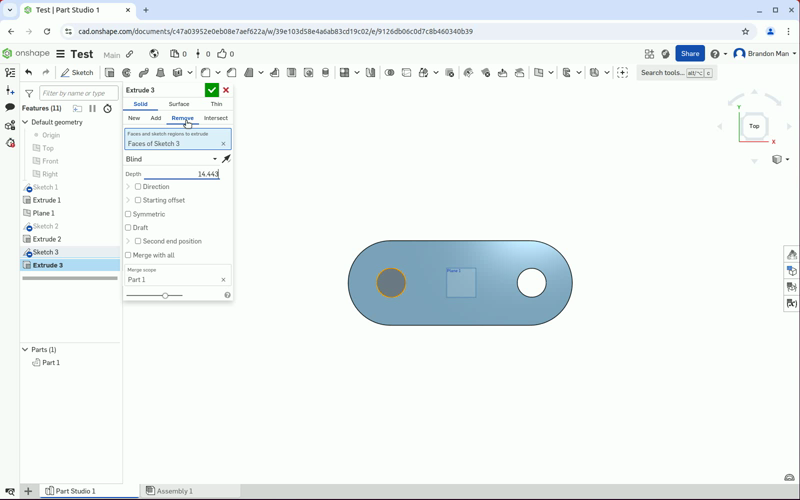
key(tab, 6)
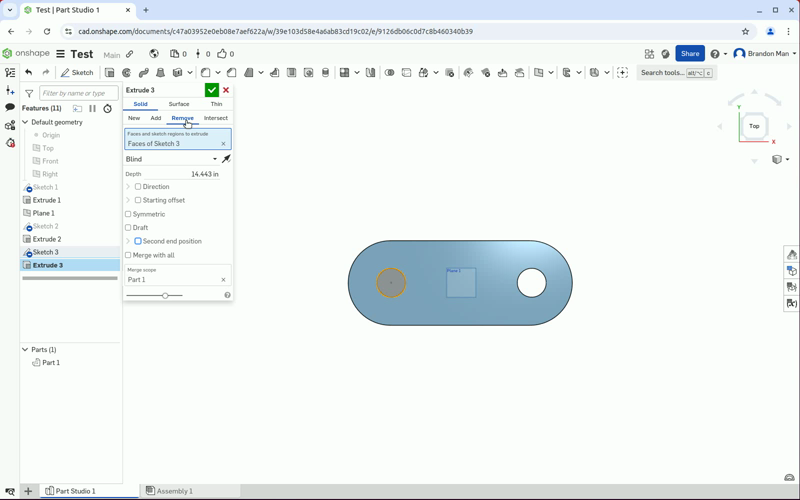
key(space)
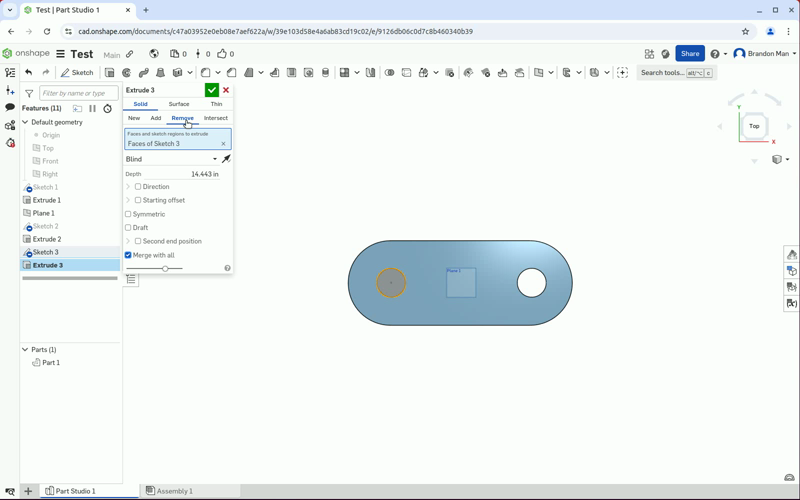
key(enter)
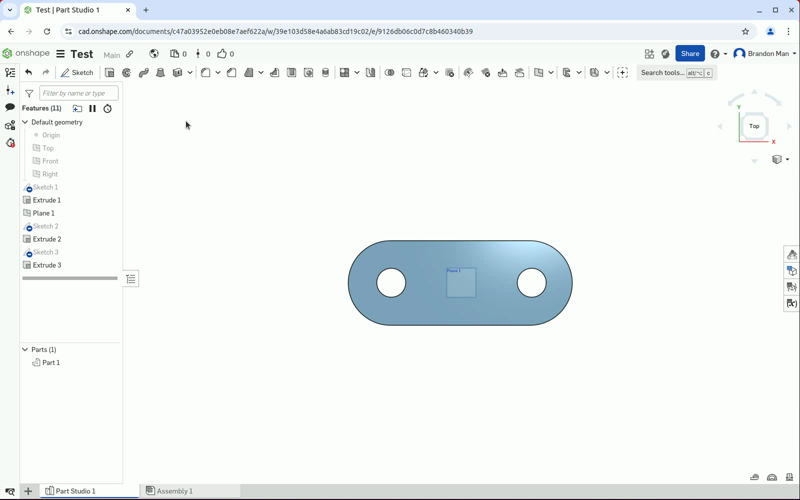
key(shift+h)
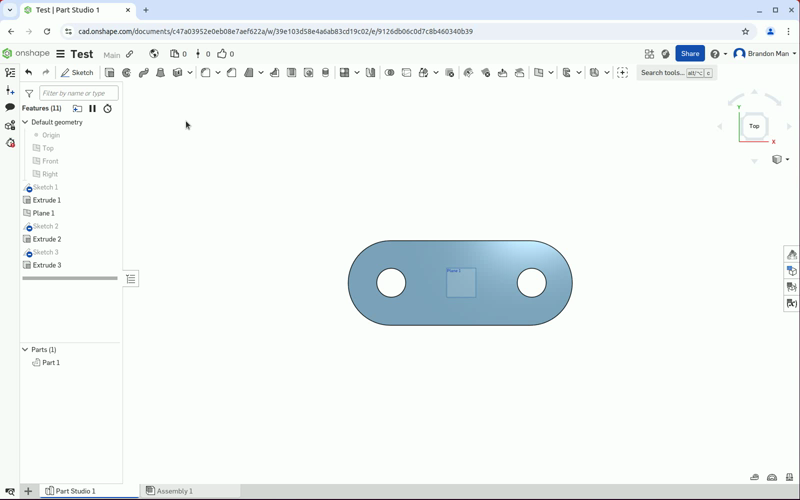
key(shift+h)
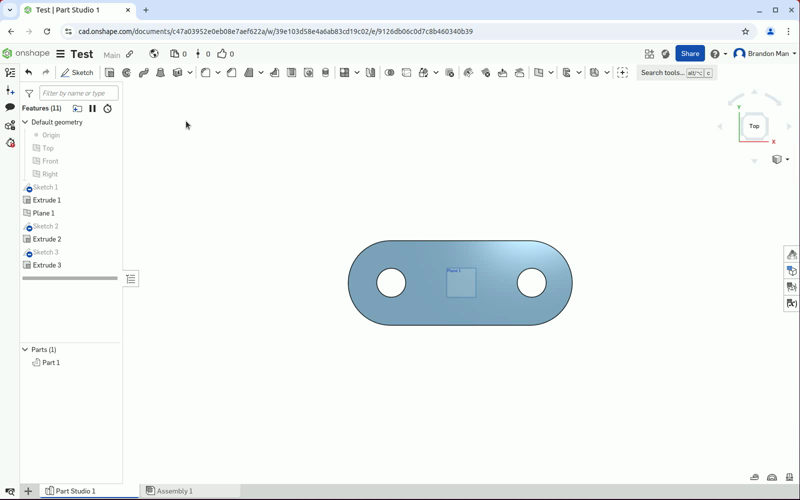
mouse_move(73, 189)
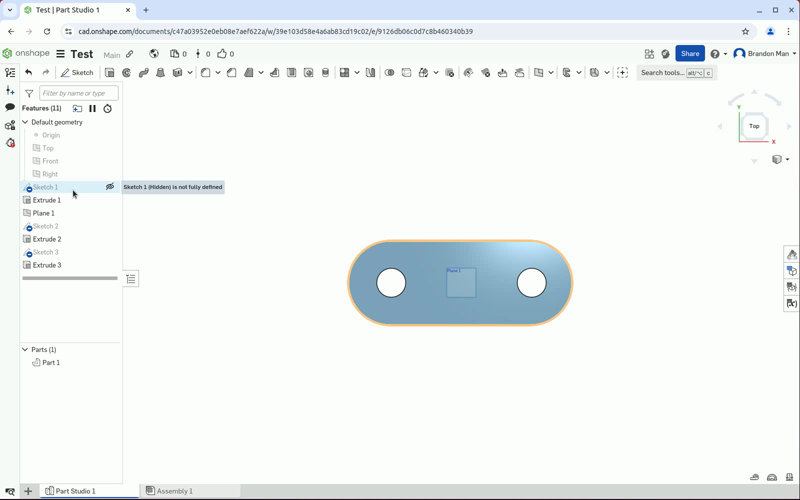
click(73, 189)
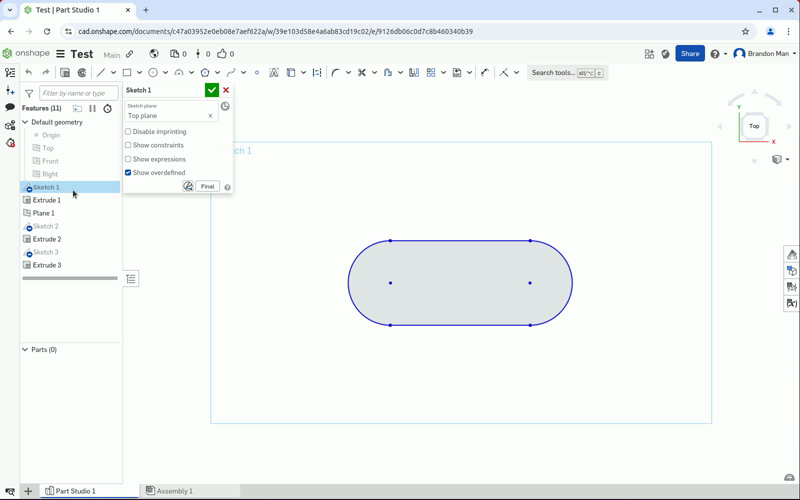
mouse_move(229, 92)
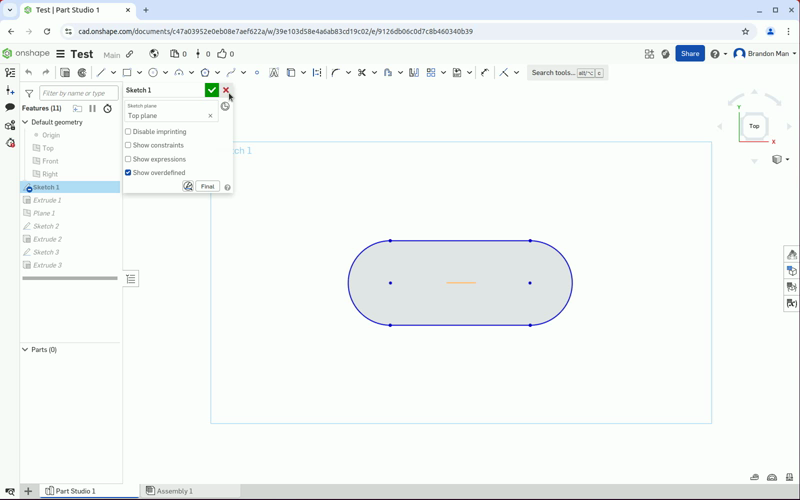
click(229, 92)
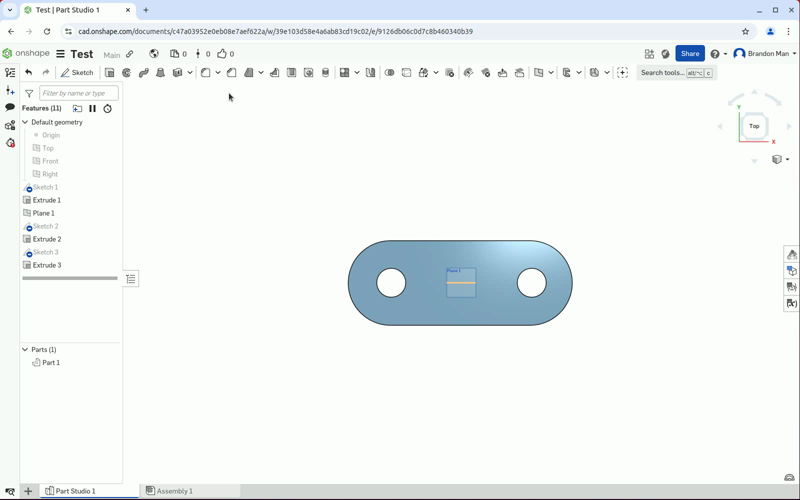
mouse_move(73, 352)
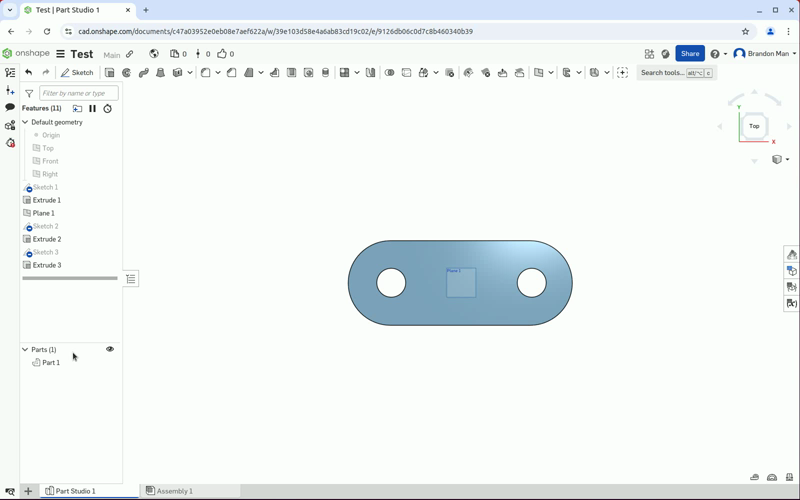
key(y)
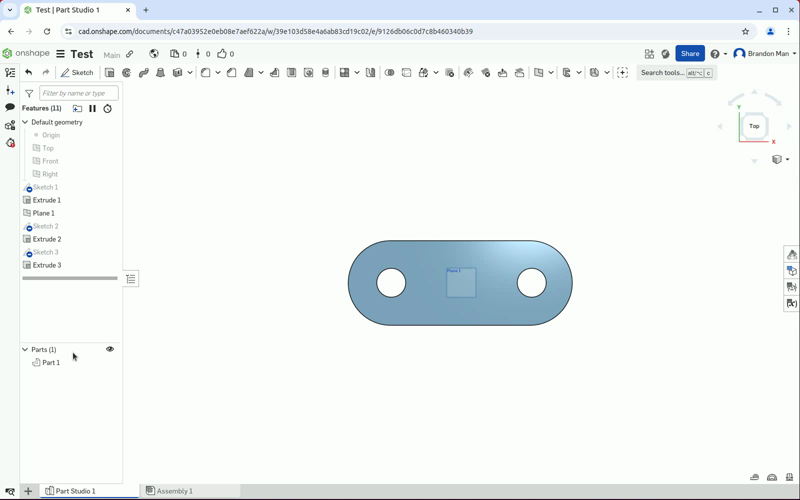
key(shift+p)
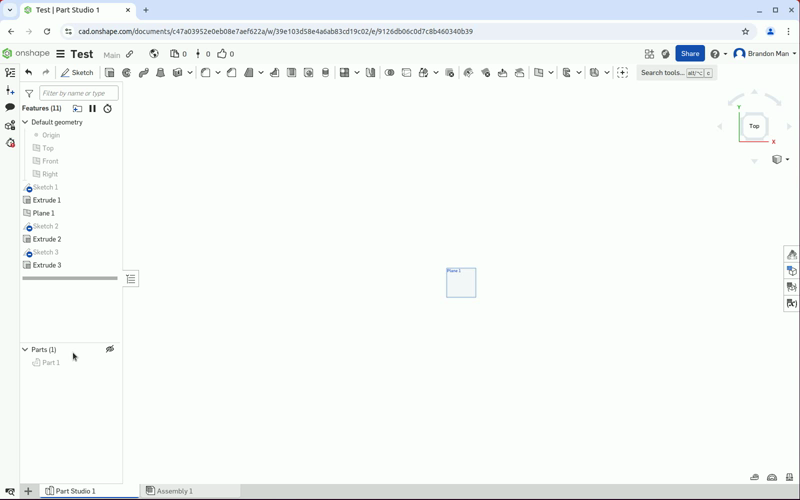
key(space)
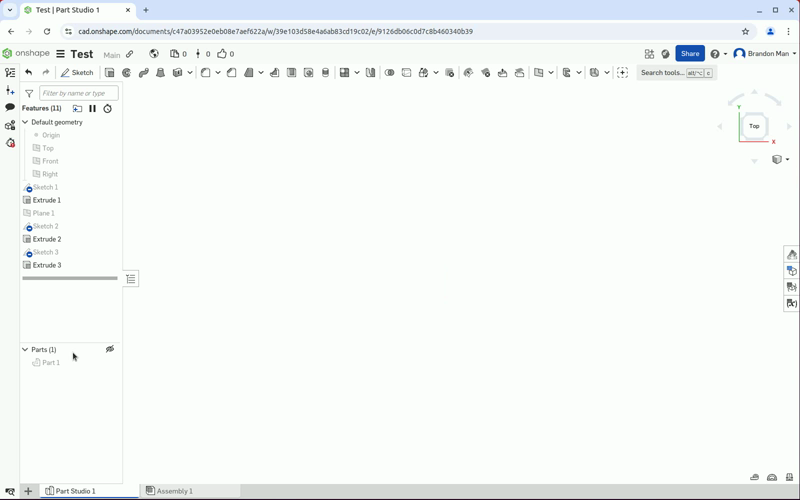
key_down(shift)
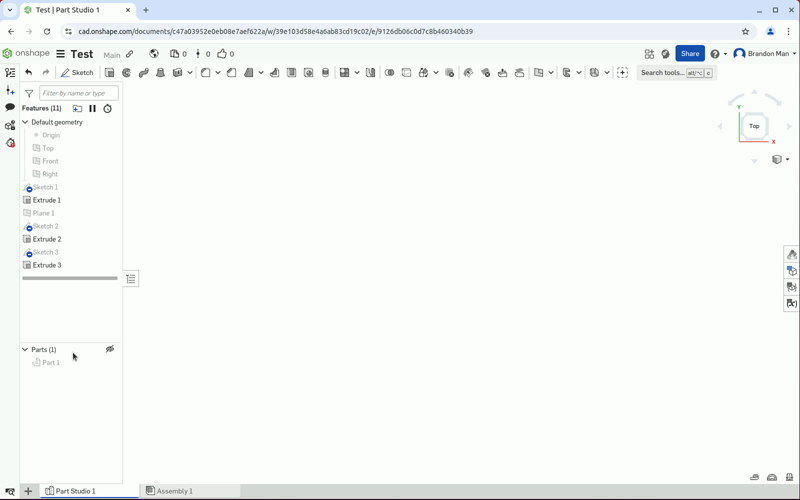
key(up)
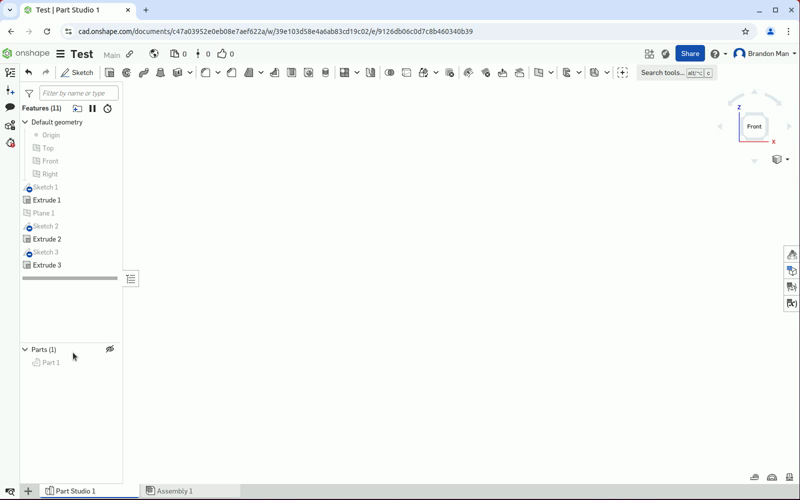
key_up(shift)
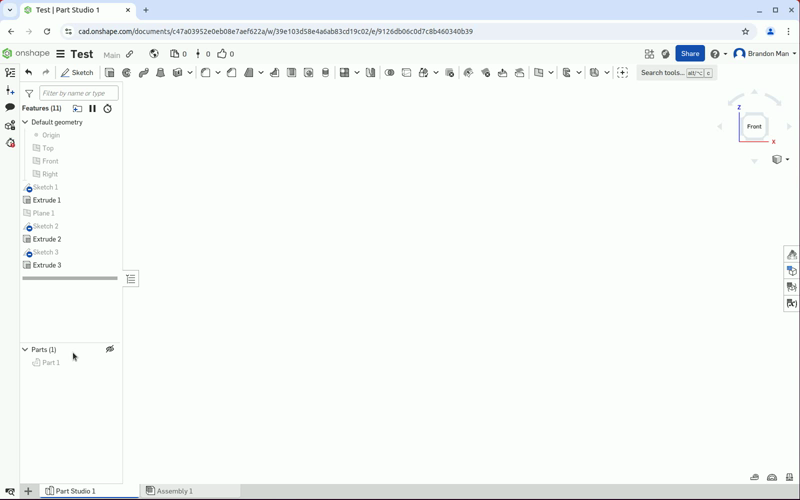
mouse_move(73, 352)
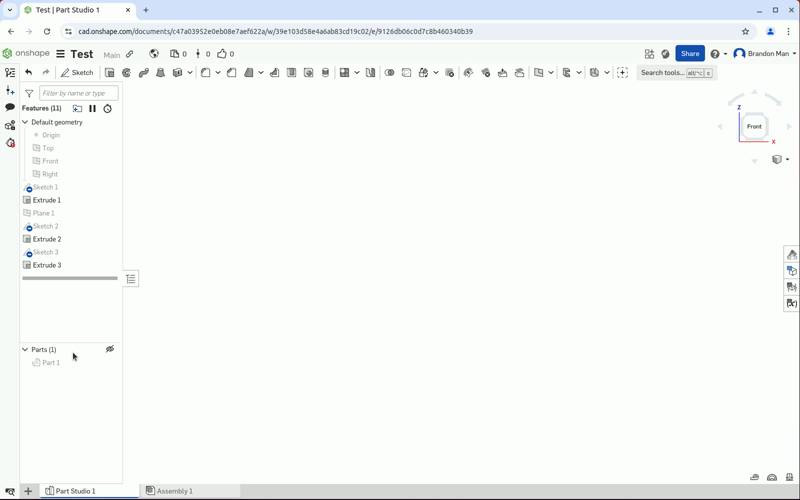
key(shift+y)
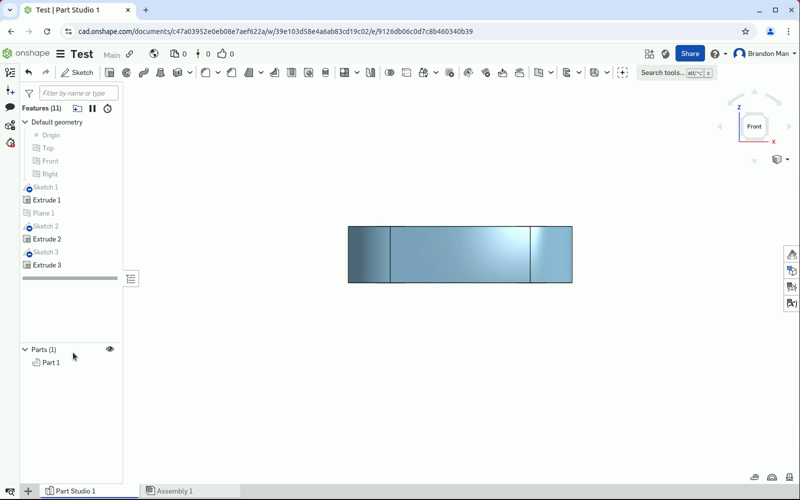
mouse_move(541, 75)
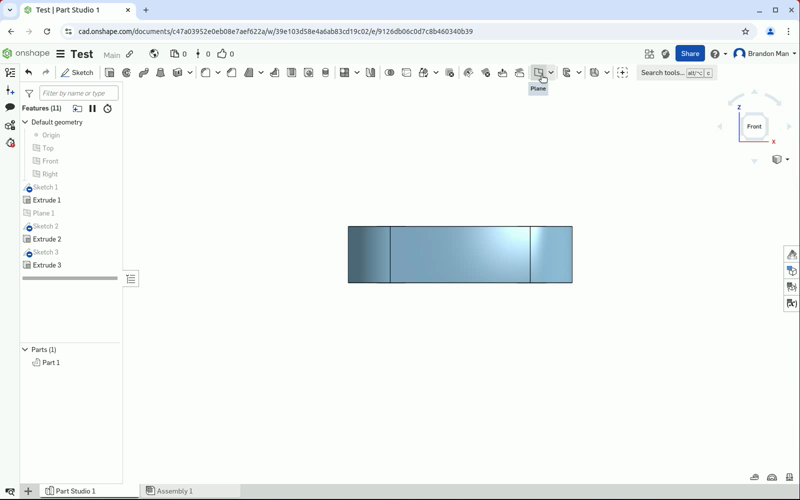
click(541, 75)
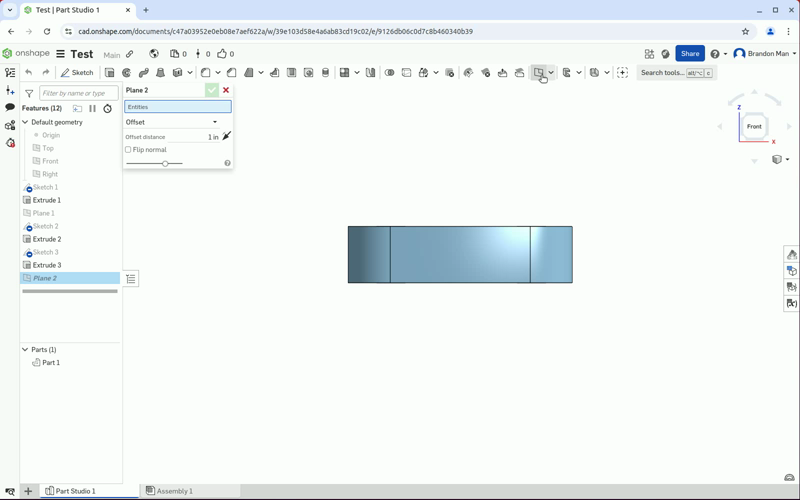
mouse_move(73, 163)
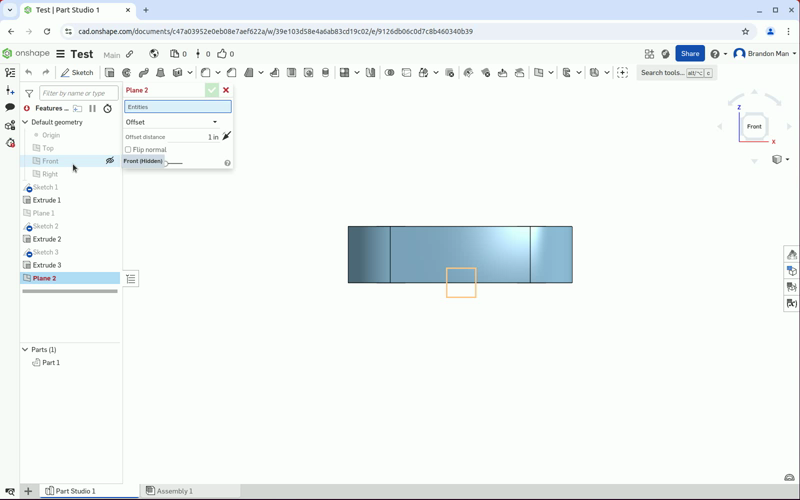
click(73, 163)
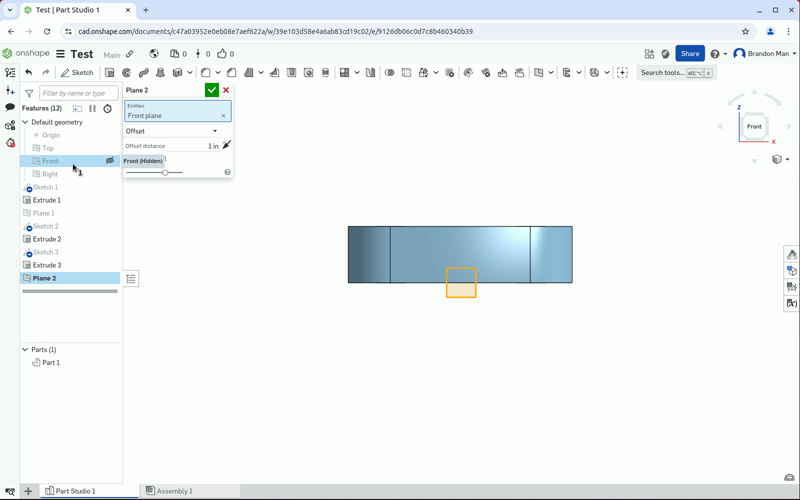
key(tab, 2)
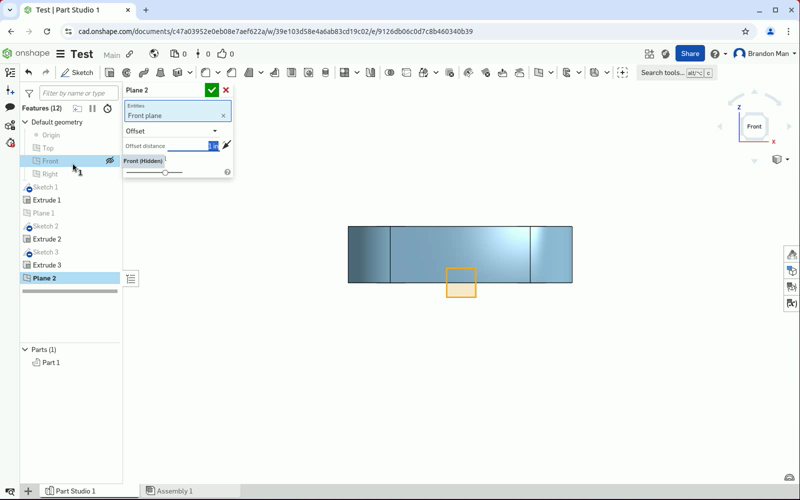
text(8.658)
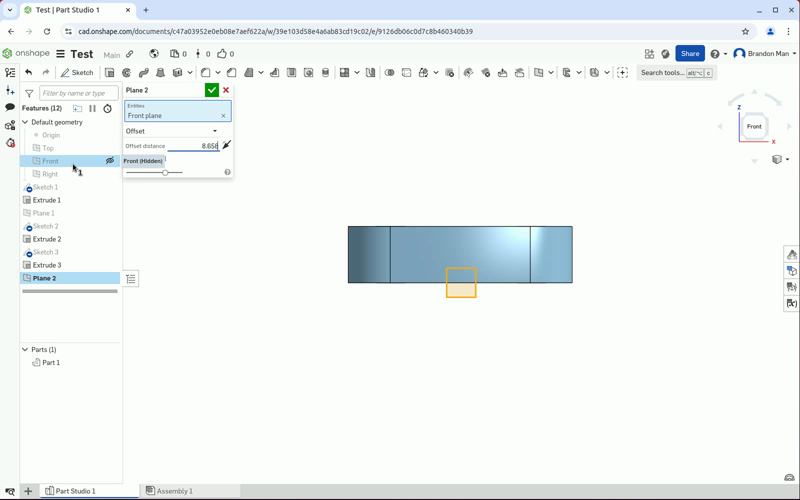
key(enter, 2)
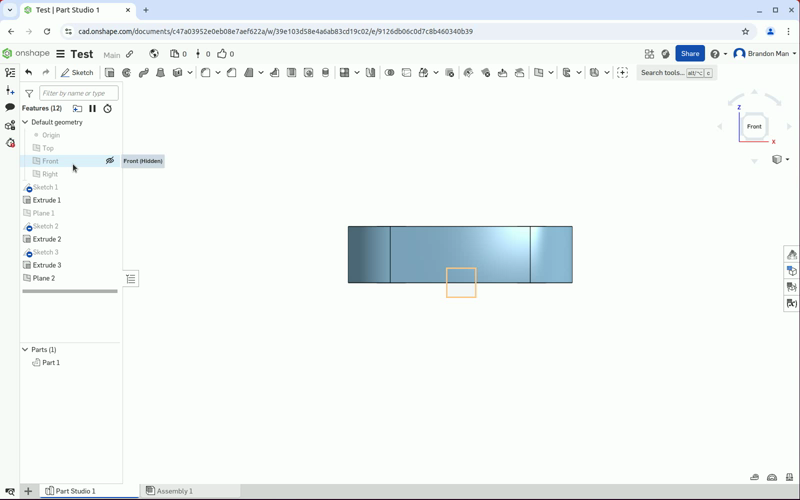
key(shift+s)
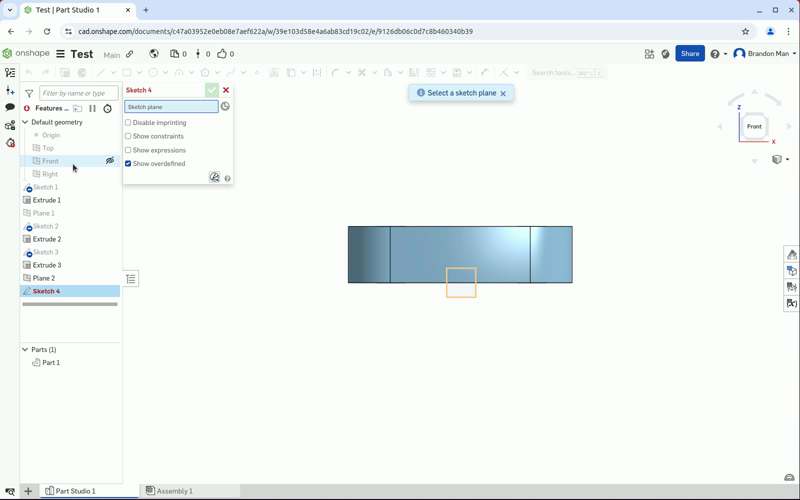
mouse_move(73, 280)
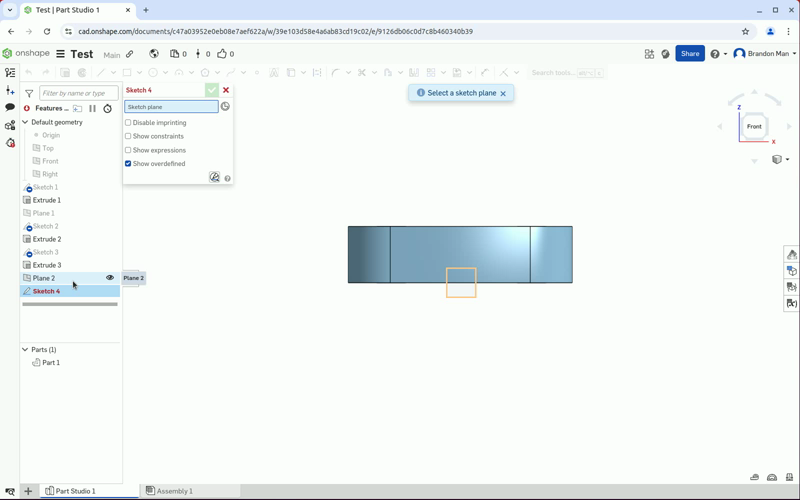
click(73, 280)
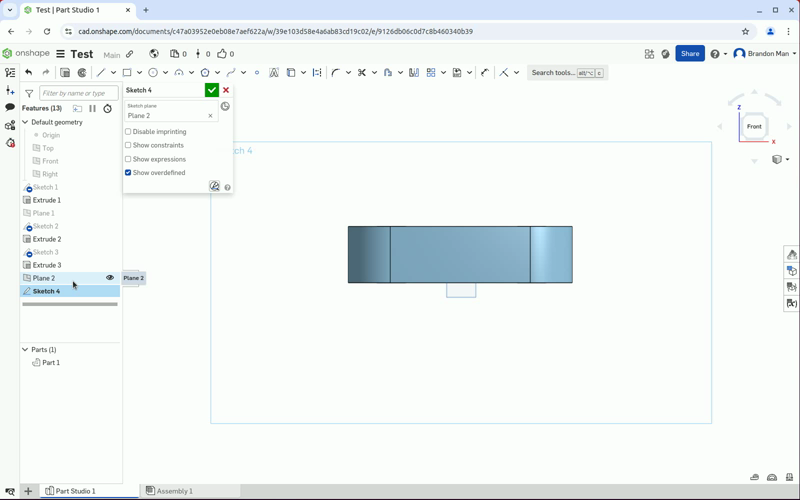
mouse_move(73, 352)
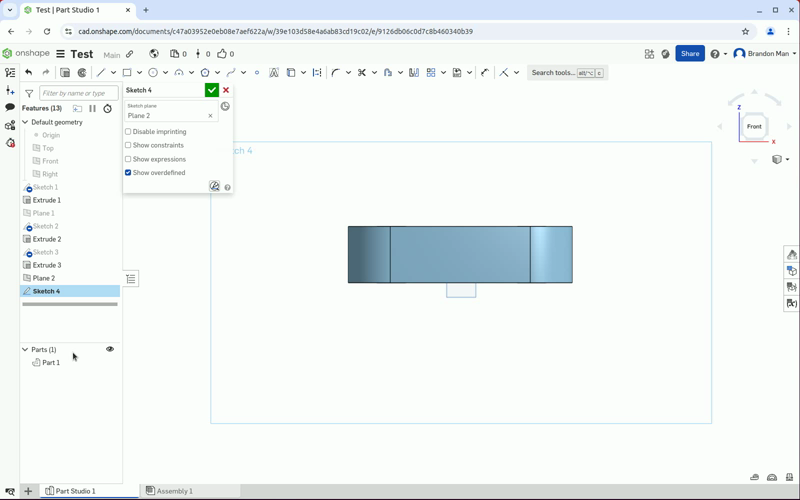
key(y)
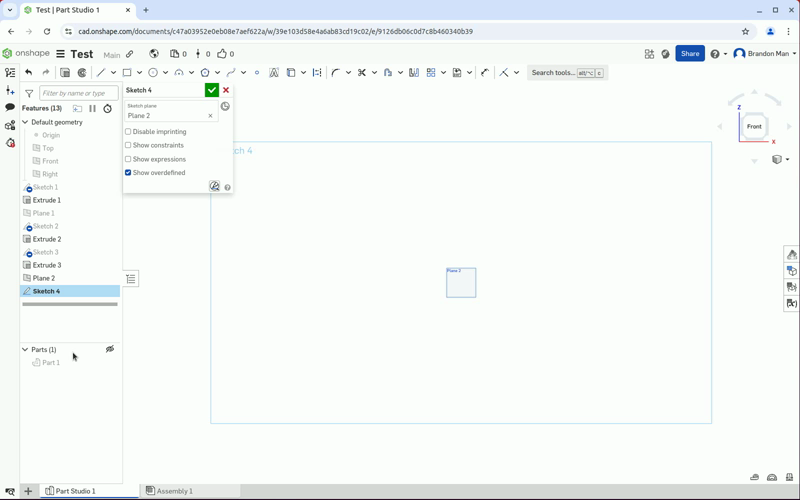
key(l)
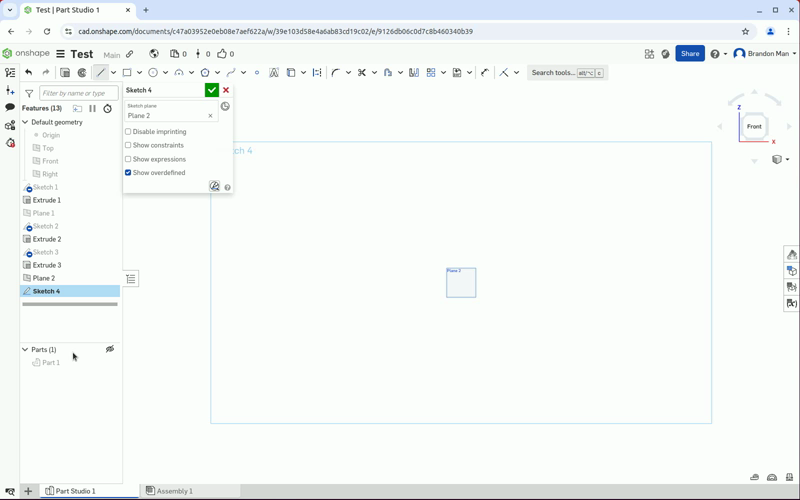
key_down(shift)
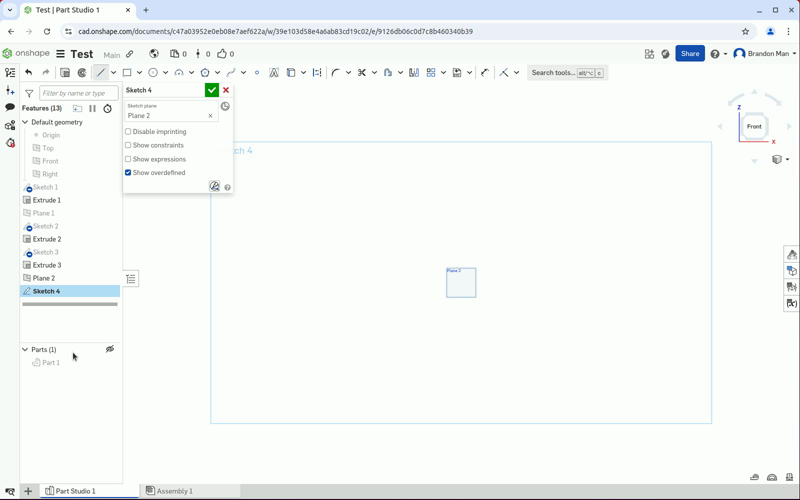
mouse_move(531, 270)
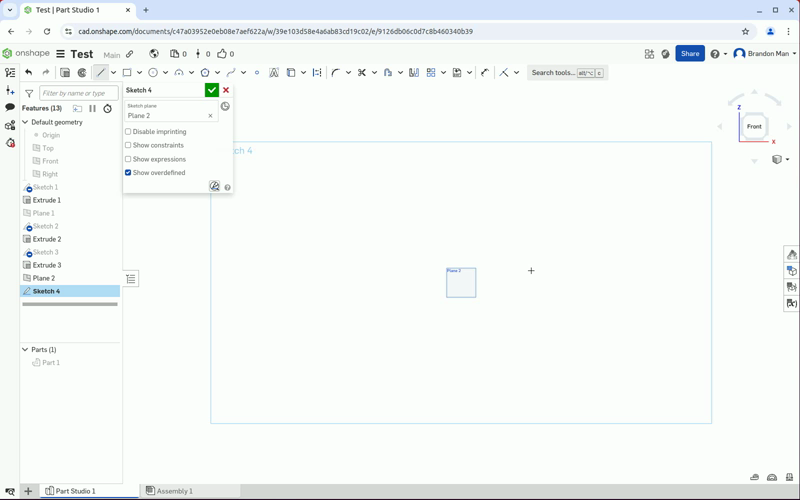
click(531, 270)
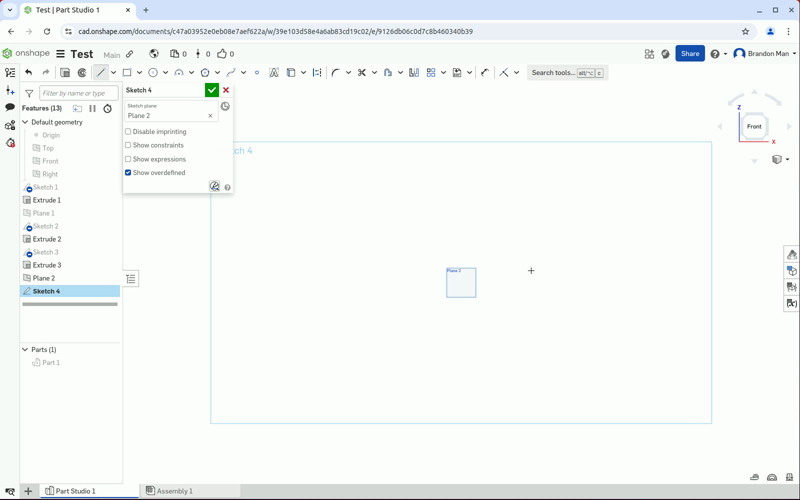
key_up(shift)
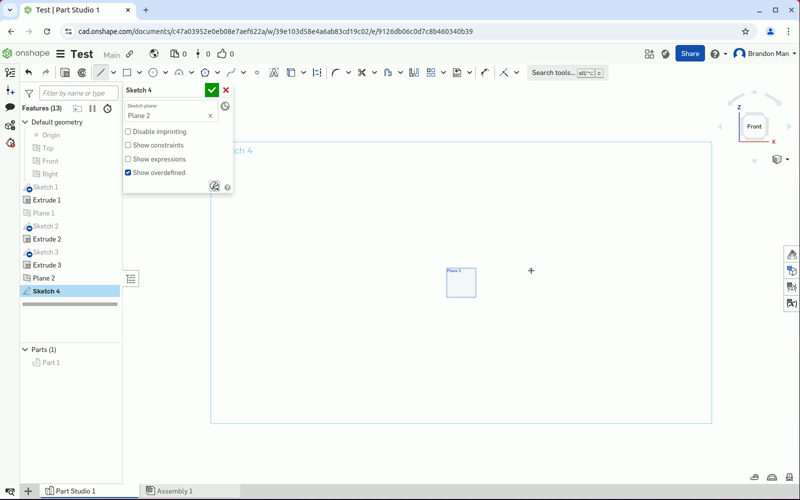
key_down(shift)
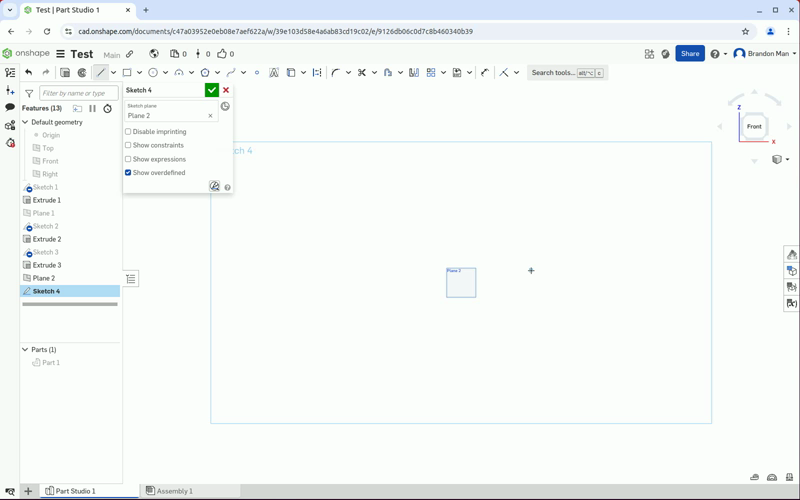
mouse_move(561, 270)
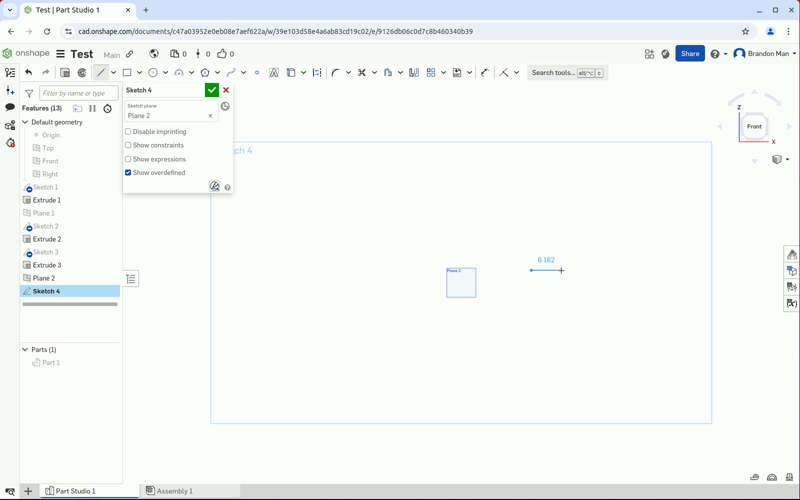
mouse_move(574, 270)
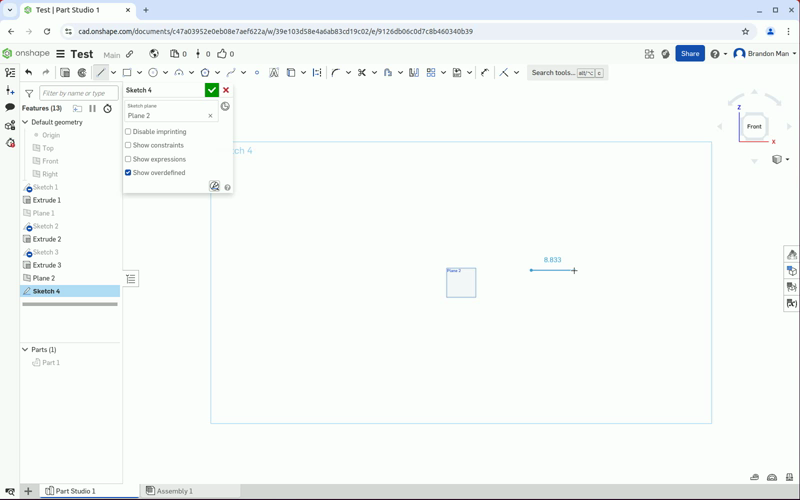
click(574, 270)
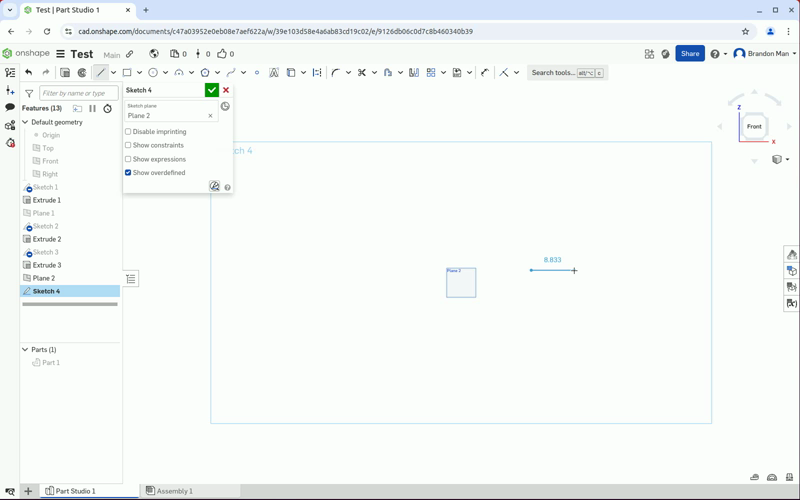
key_up(shift)
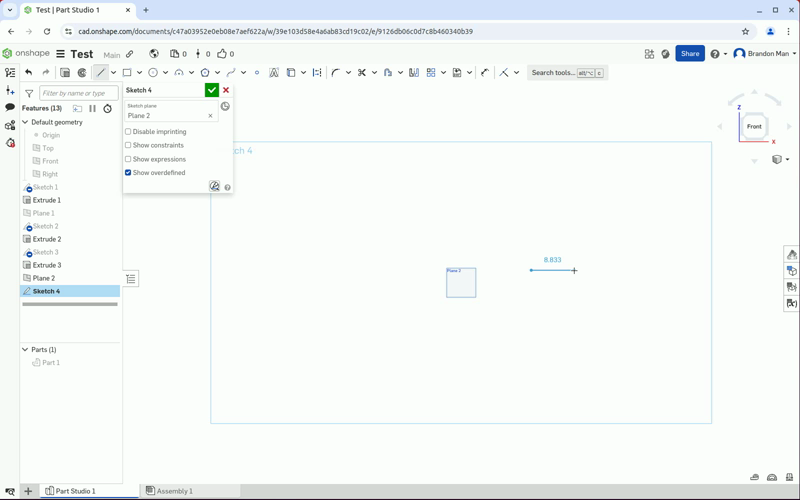
key_down(shift)
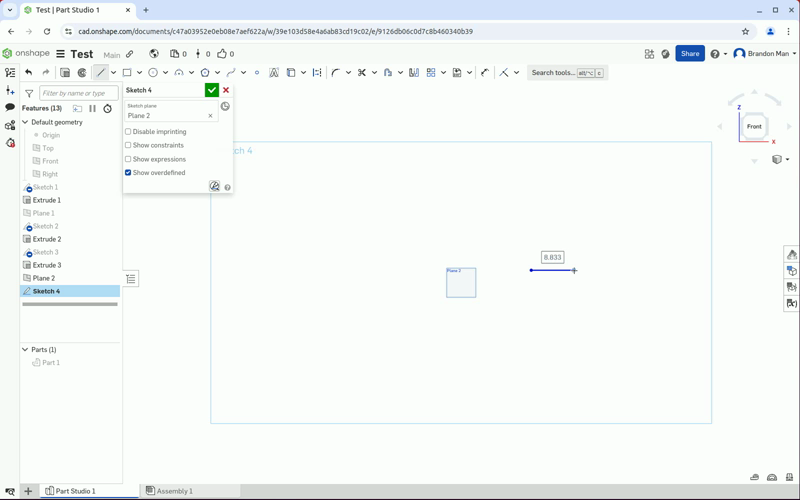
mouse_move(589, 270)
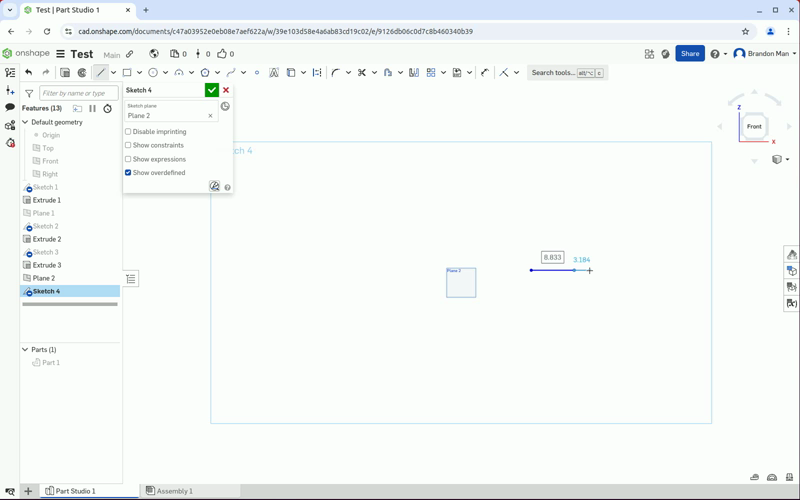
mouse_move(574, 240)
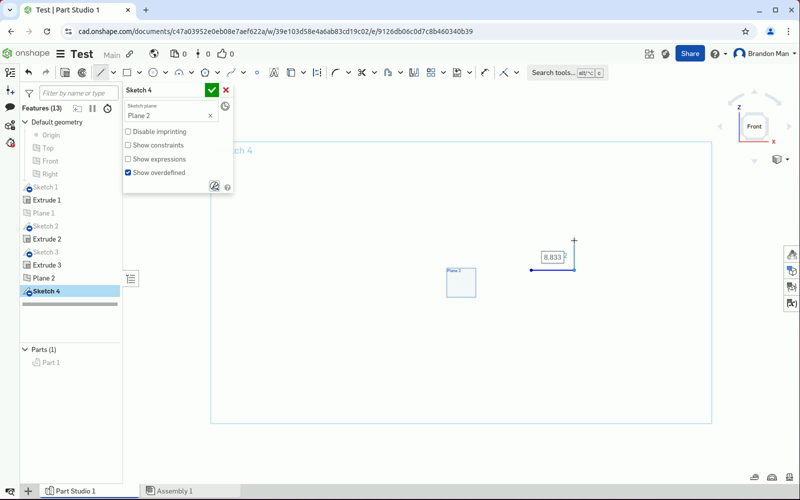
click(574, 240)
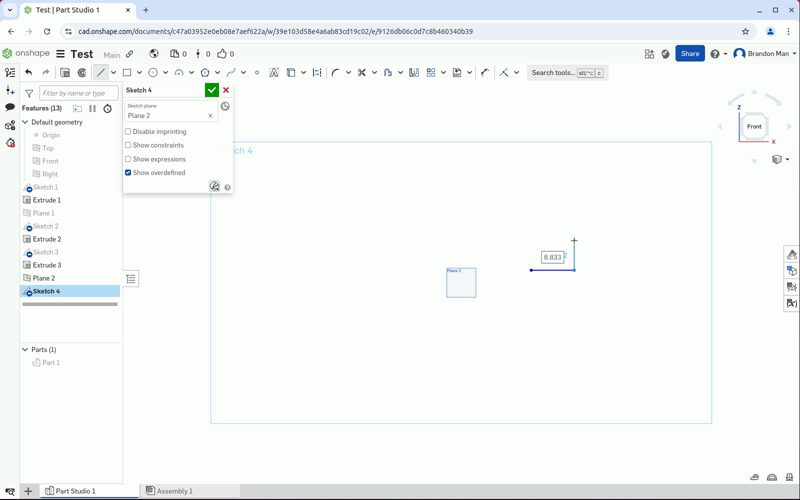
key_up(shift)
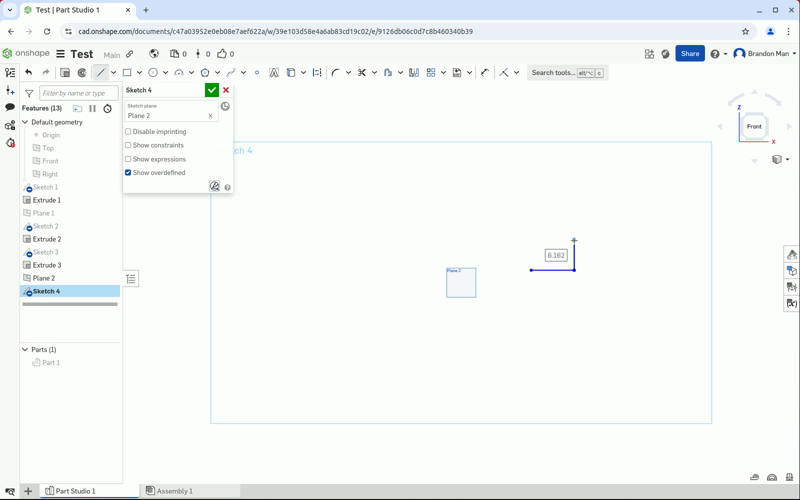
key_down(shift)
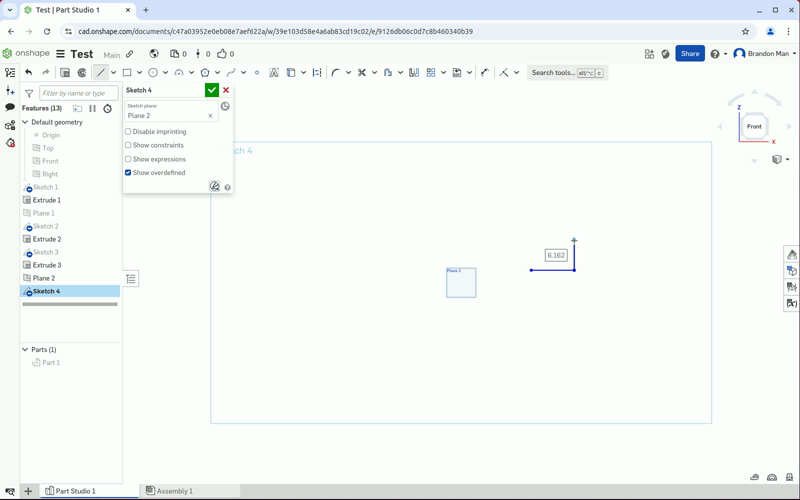
mouse_move(589, 240)
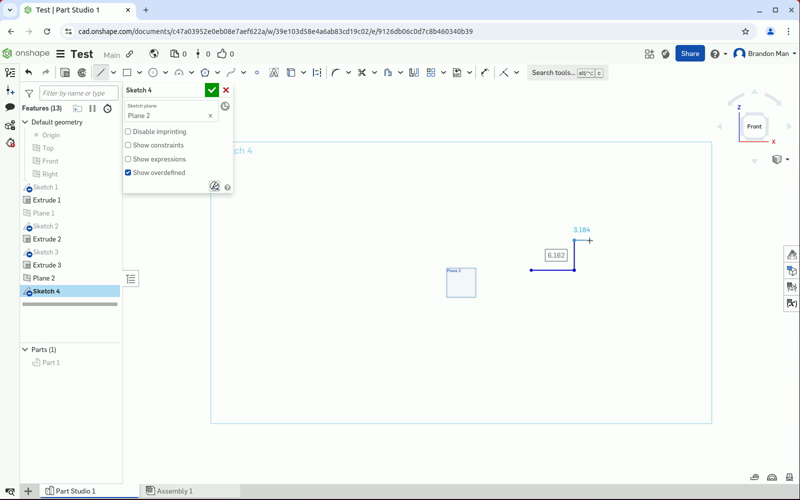
mouse_move(531, 240)
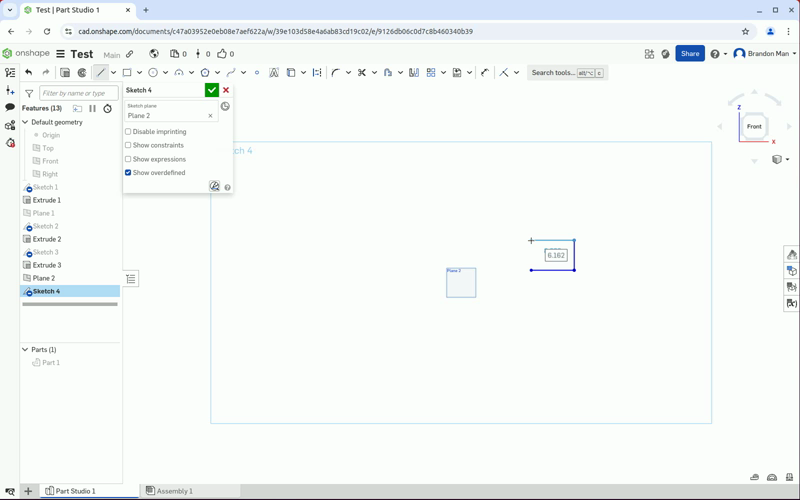
click(531, 240)
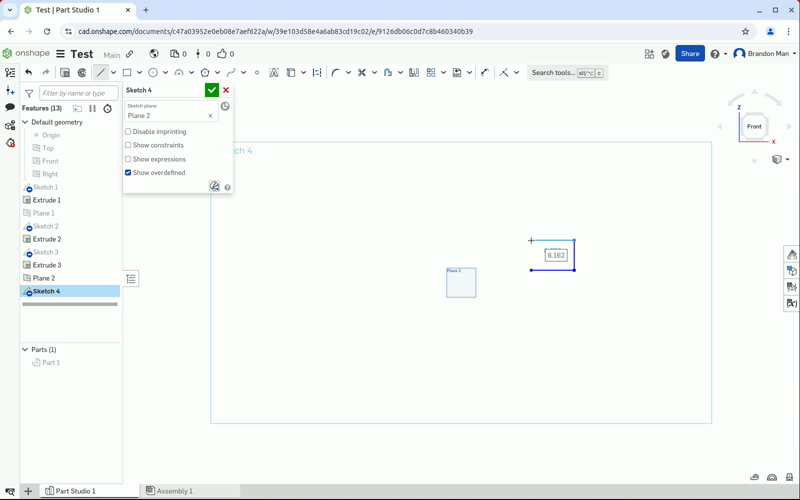
key_up(shift)
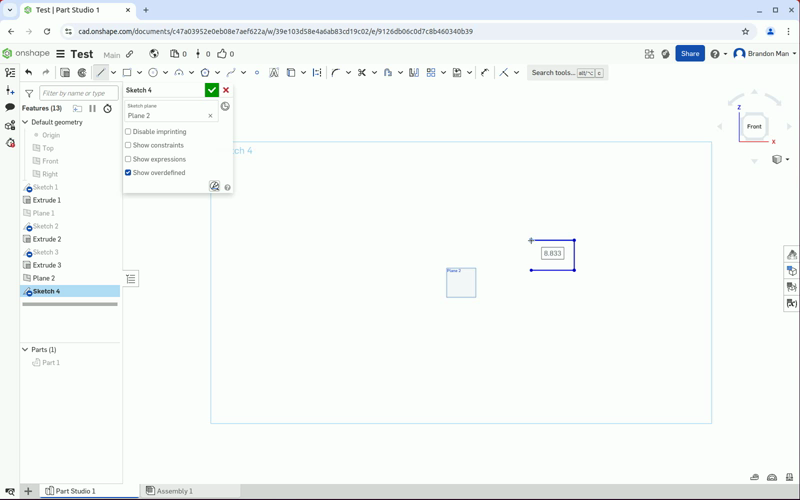
mouse_move(561, 240)
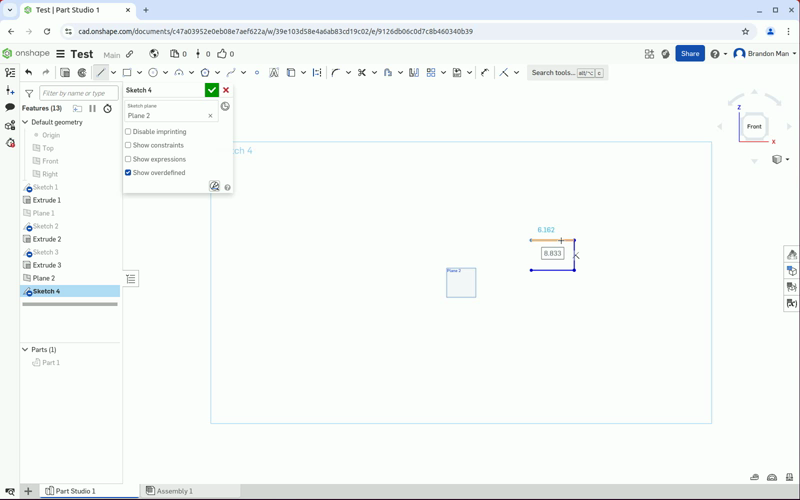
key_down(shift)
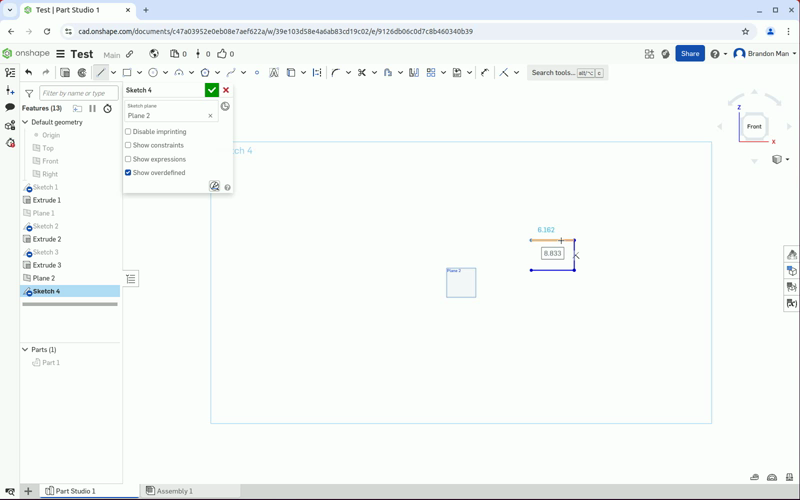
mouse_move(531, 270)
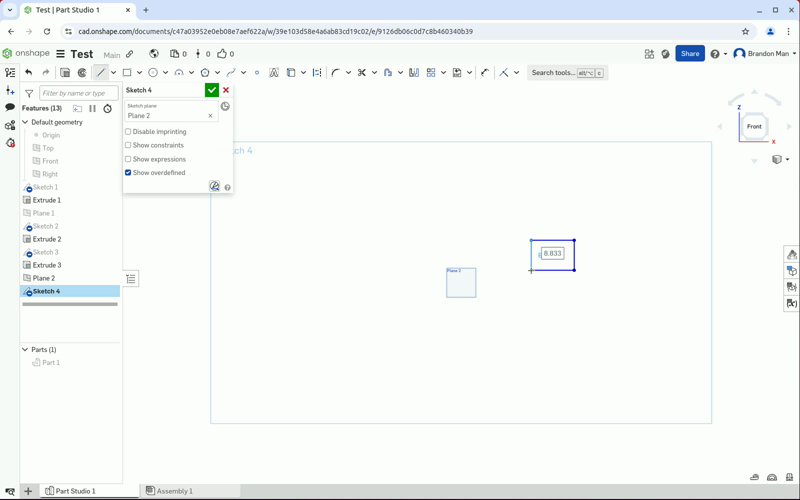
key_up(shift)
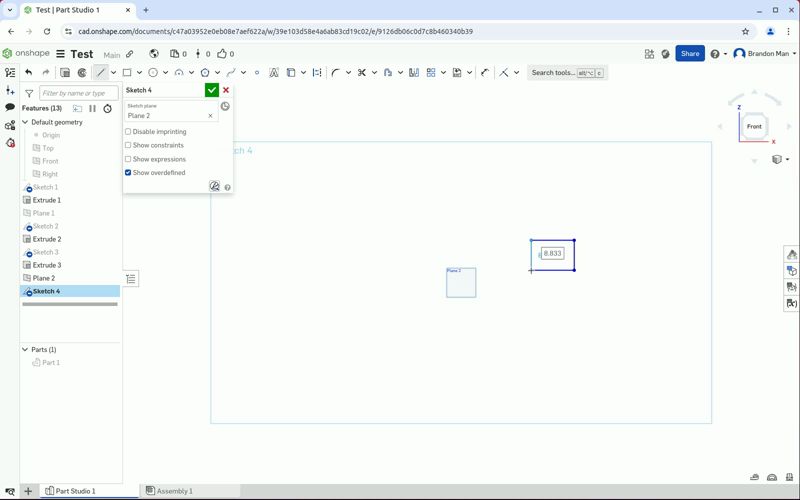
click(531, 270)
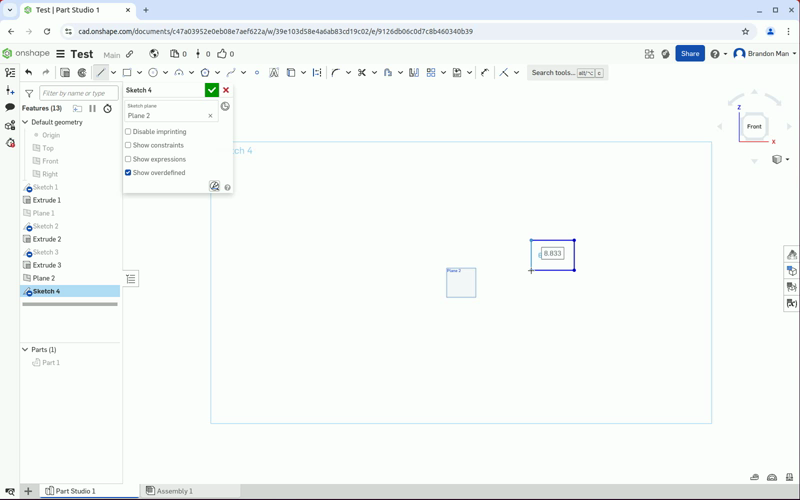
key(esc)
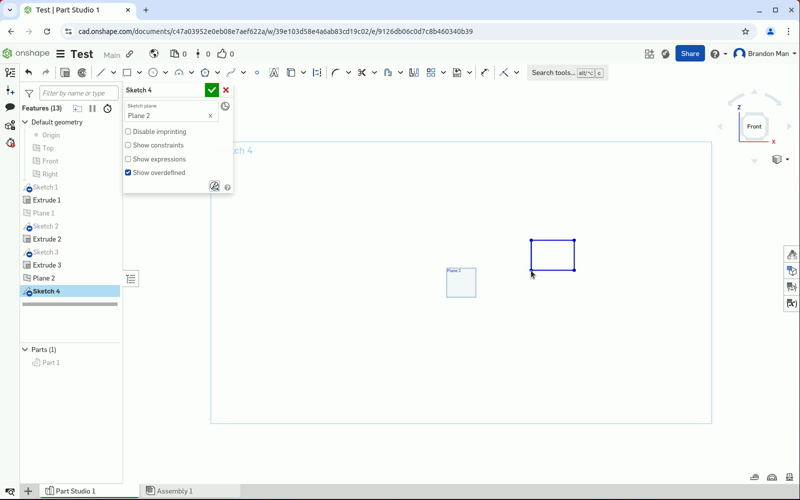
mouse_move(543, 253)
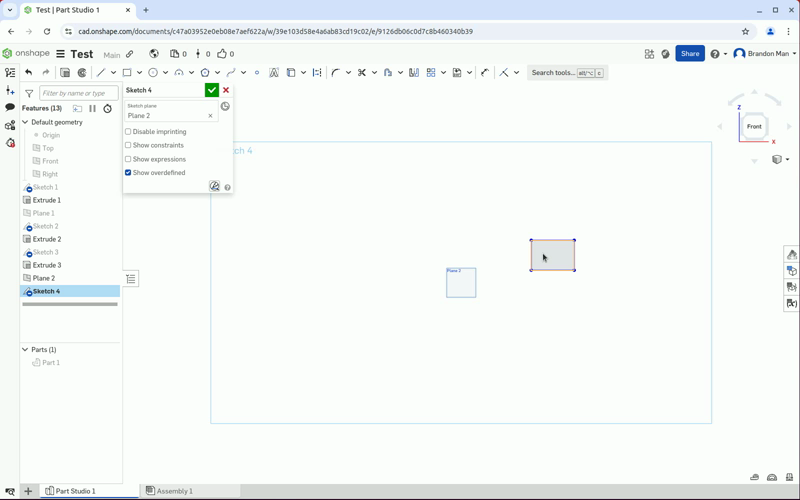
scroll(6)
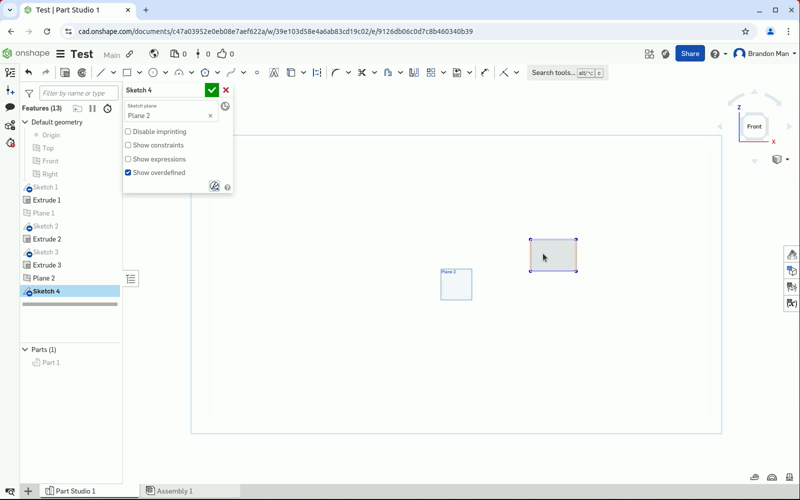
scroll(6)
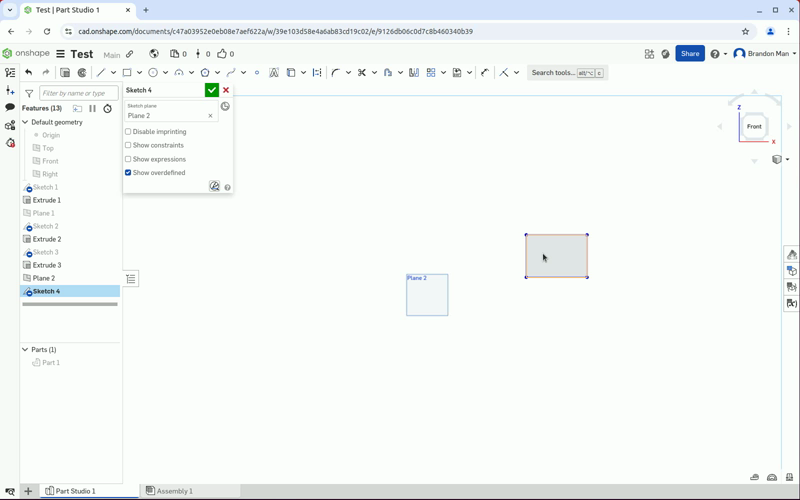
scroll(6)
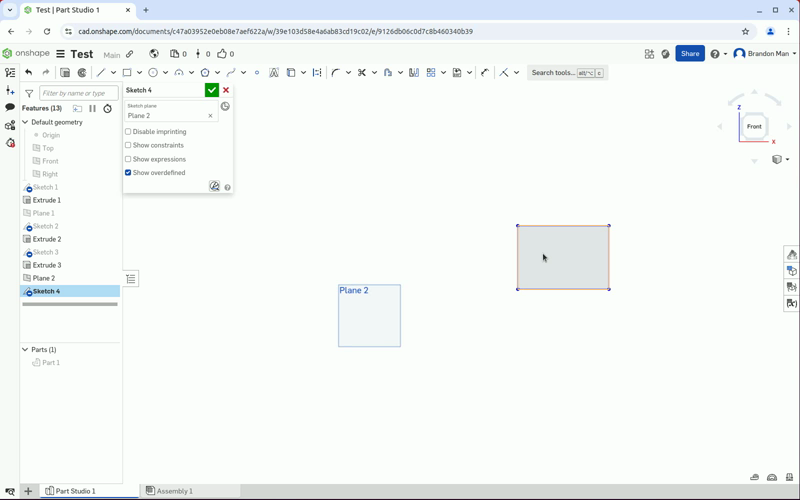
scroll(6)
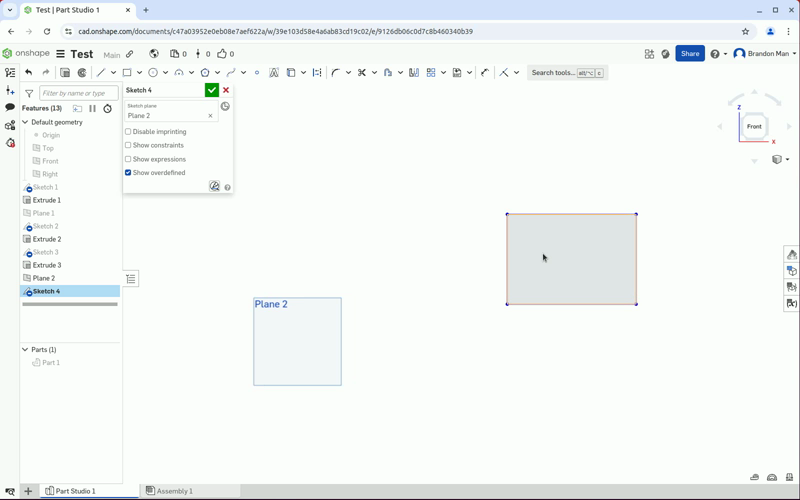
scroll(6)
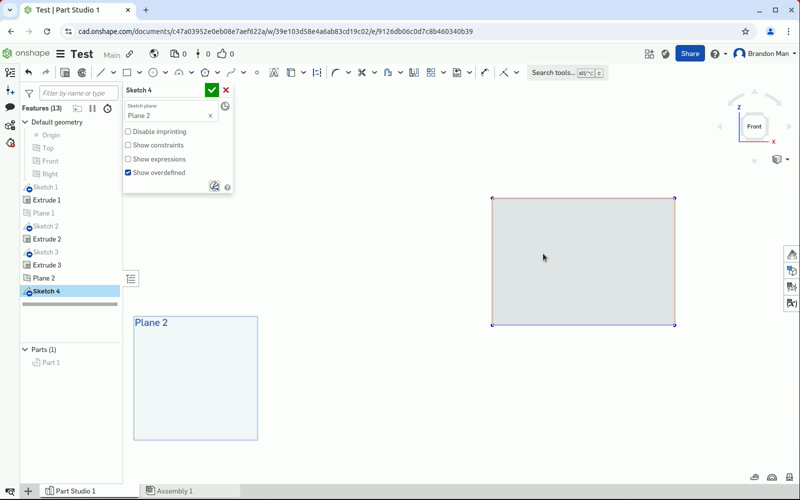
scroll(6)
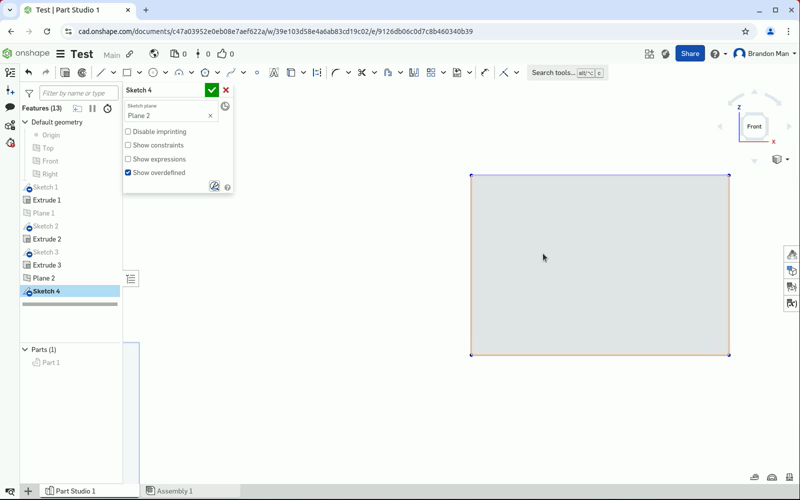
scroll(6)
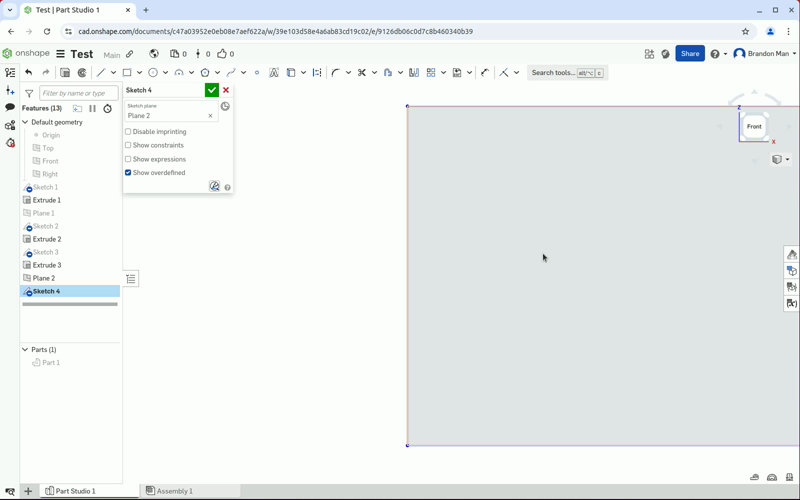
click(543, 253)
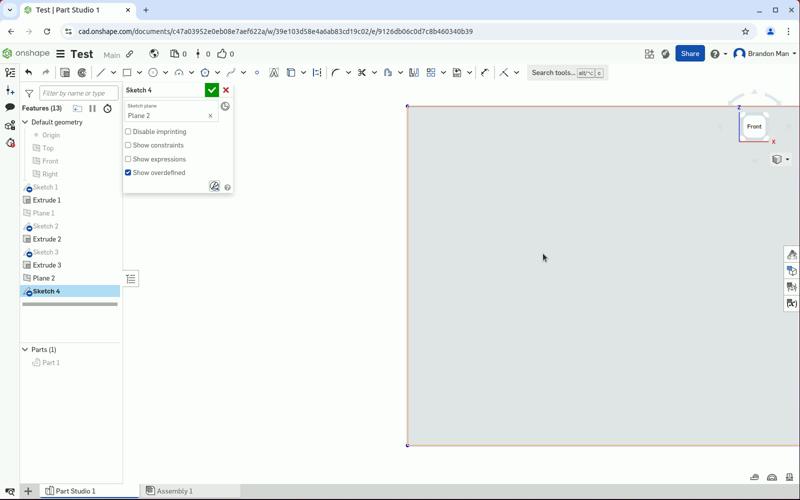
scroll(-6)
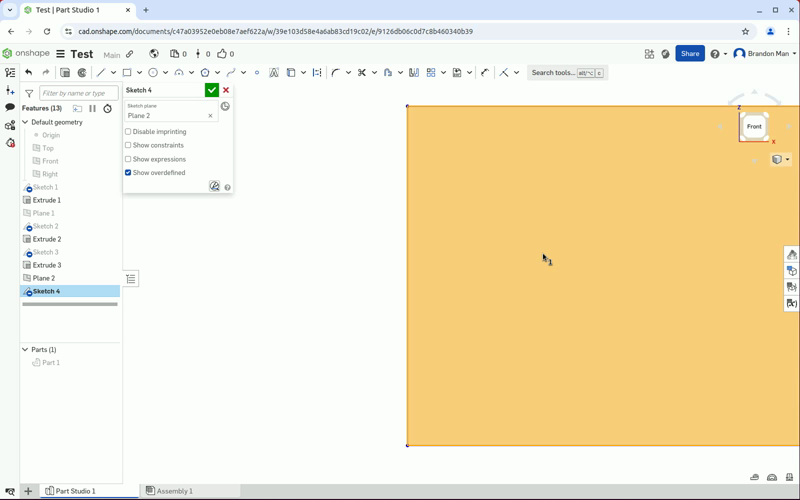
scroll(-6)
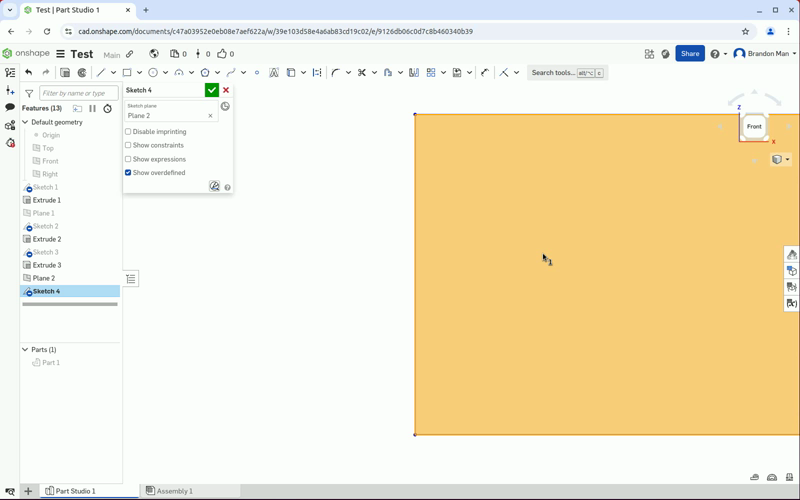
scroll(-6)
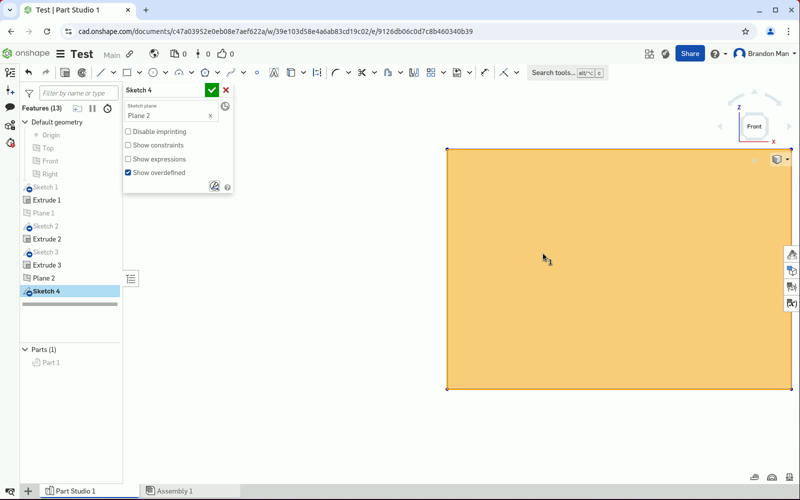
scroll(-6)
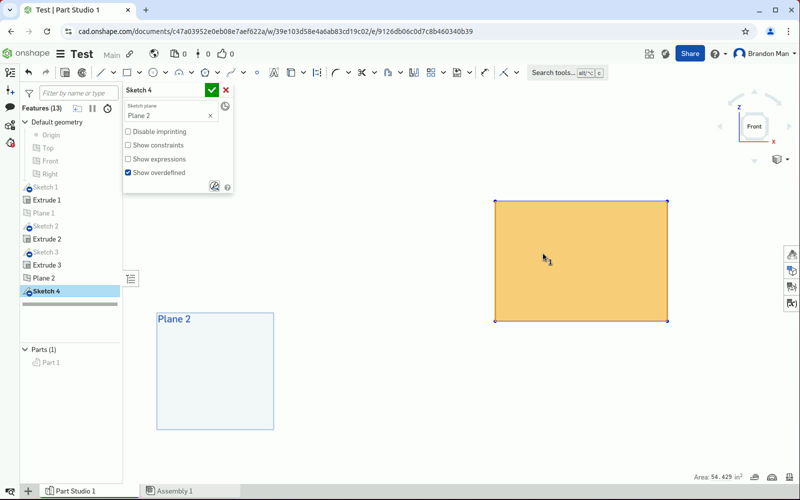
scroll(-6)
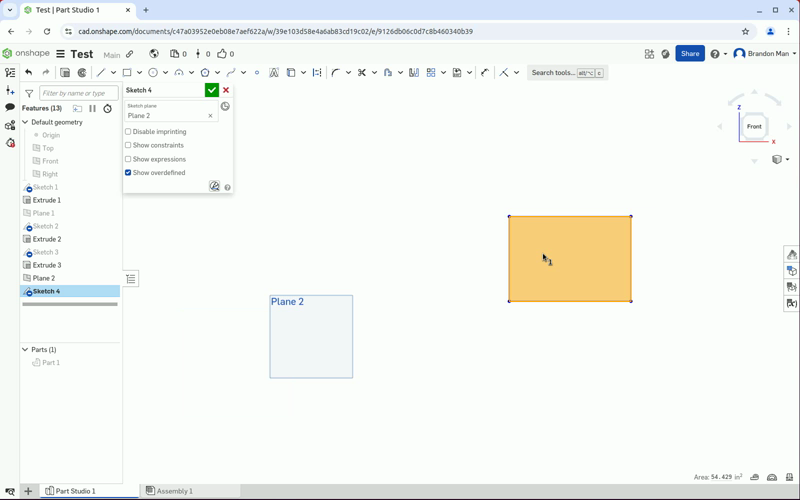
scroll(-6)
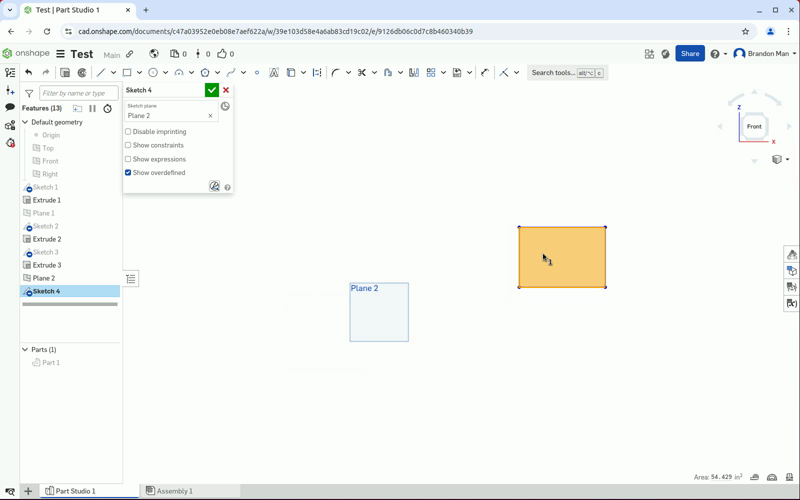
scroll(-6)
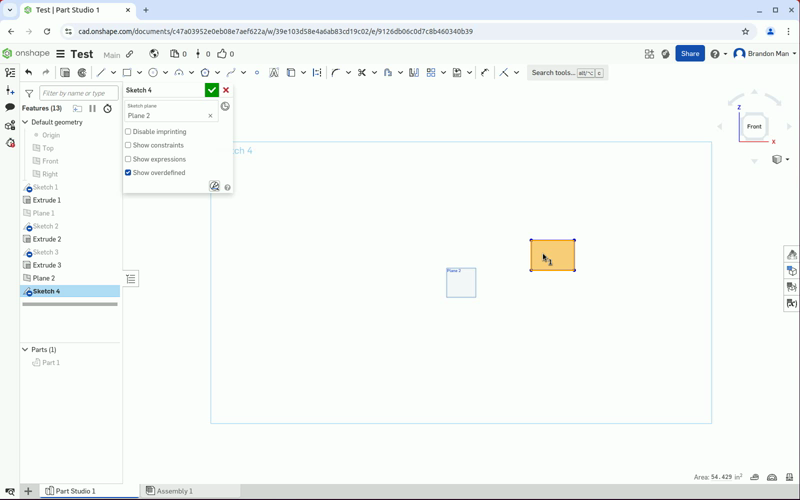
mouse_move(73, 352)
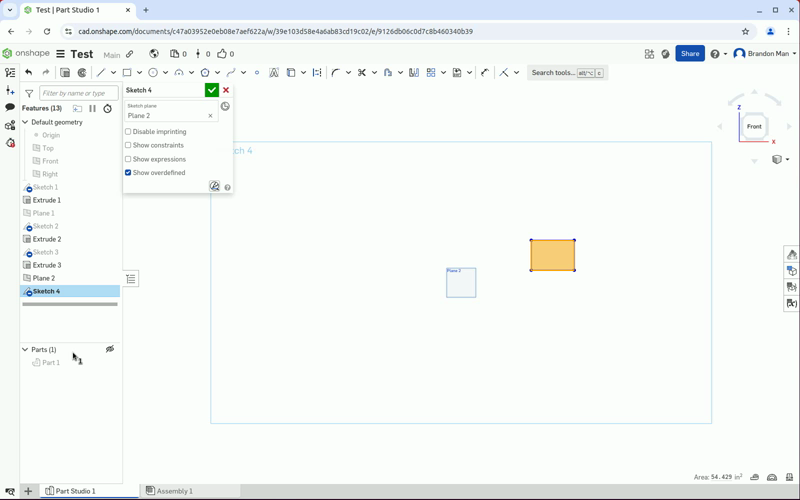
key(shift+y)
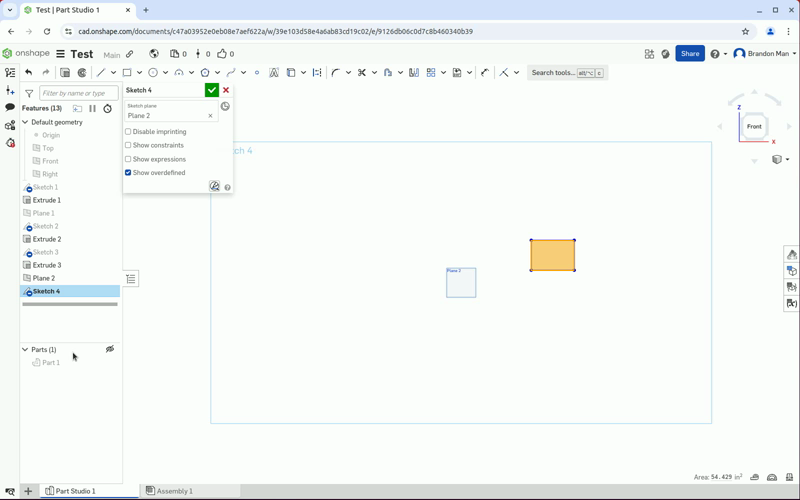
key(shift+e)
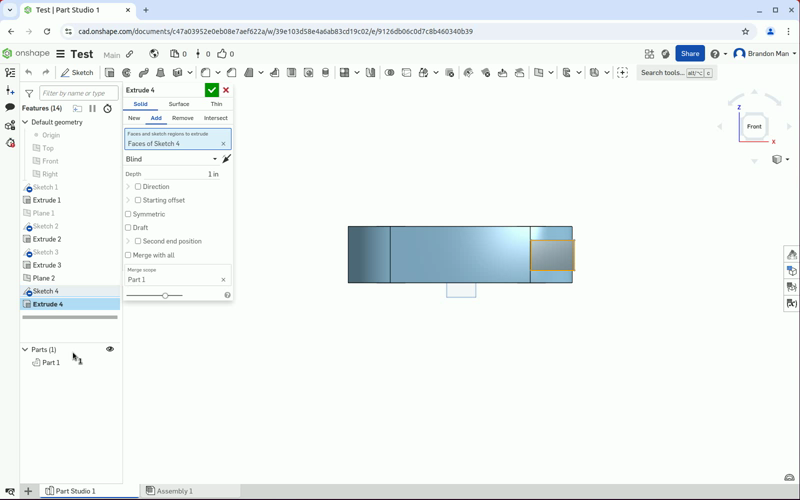
mouse_move(143, 106)
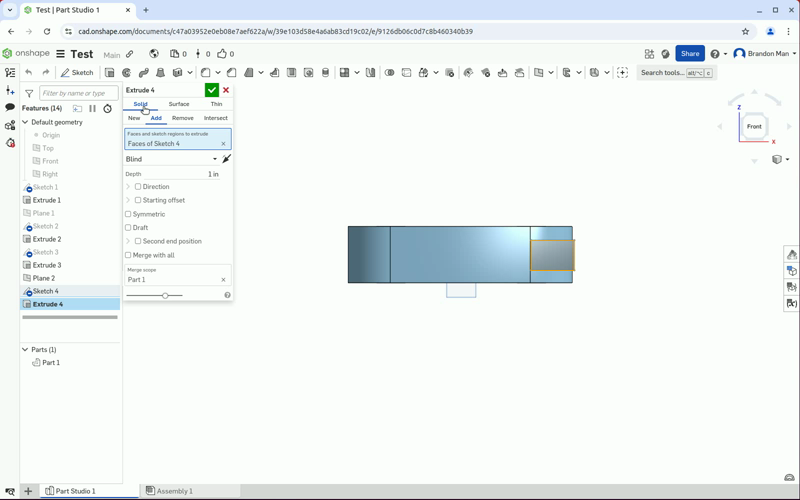
click(143, 106)
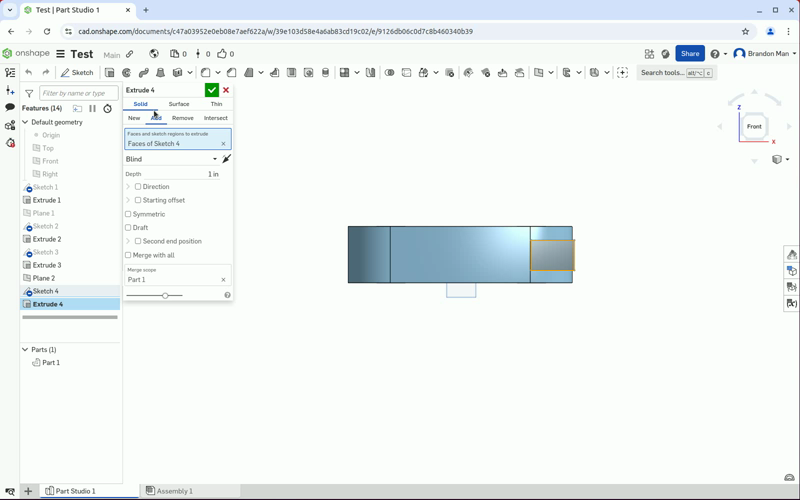
mouse_move(186, 120)
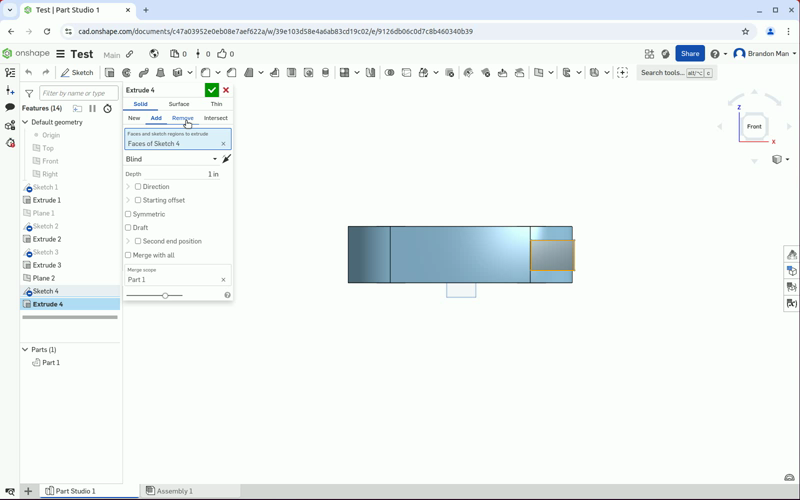
click(186, 120)
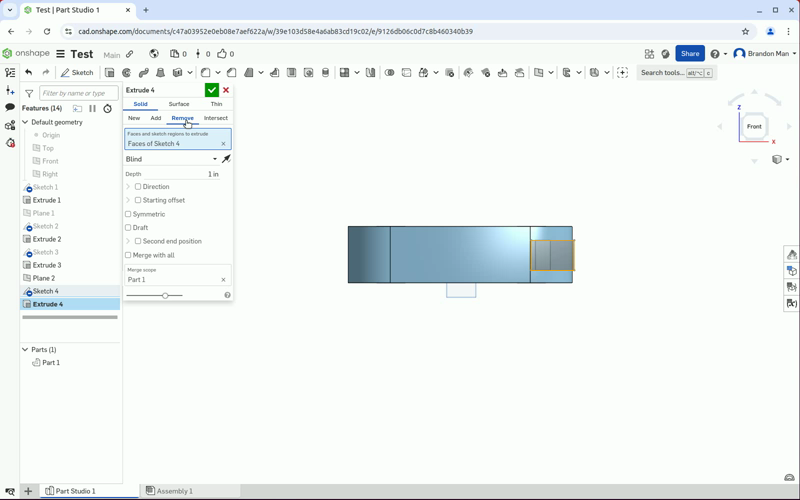
key(tab, 4)
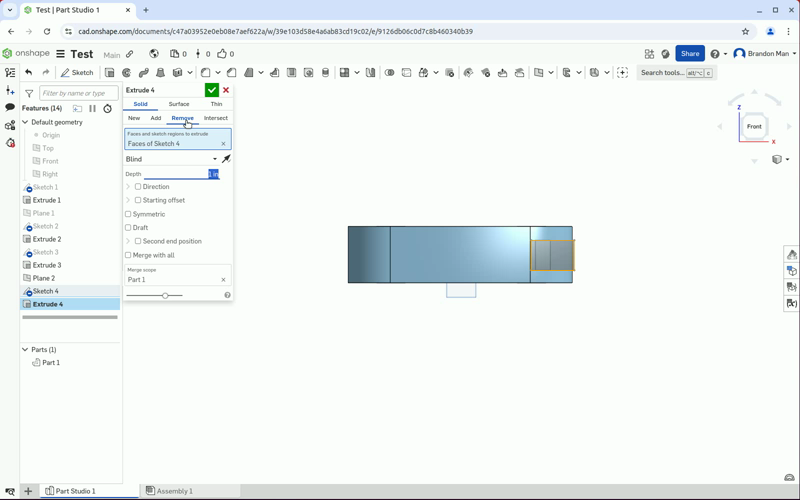
text(17.331)
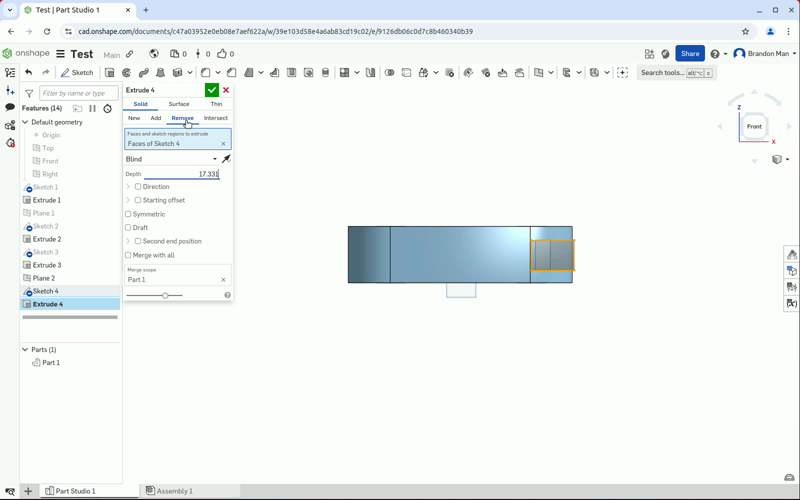
key(tab, 6)
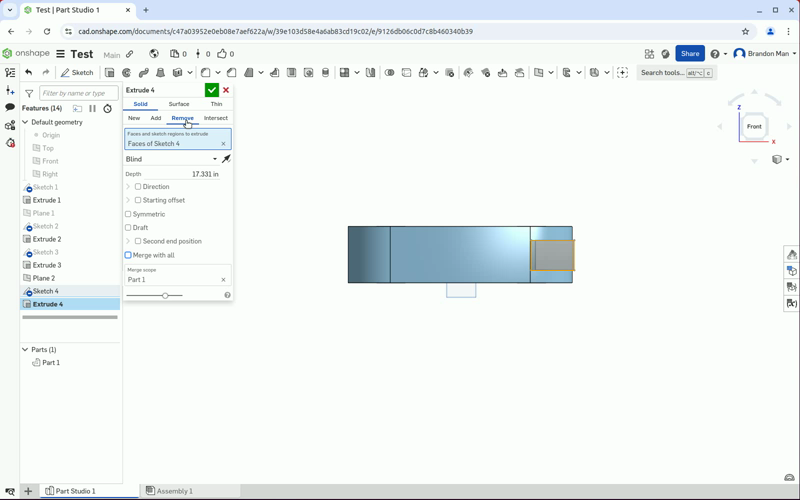
key(space)
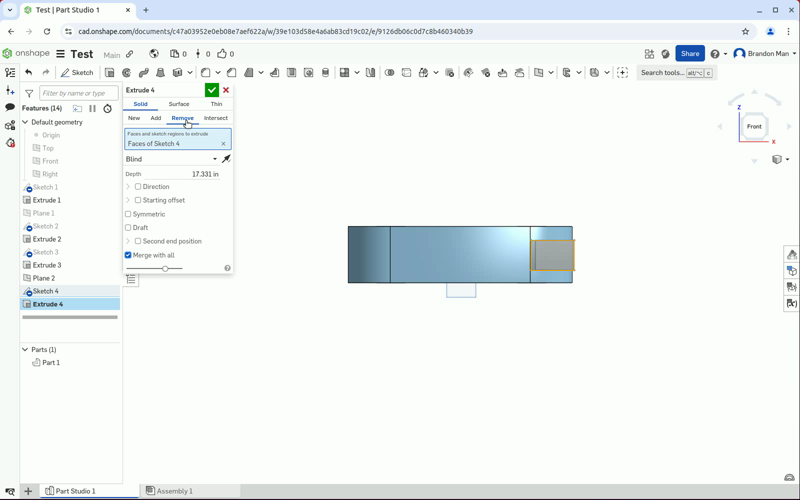
key(enter)
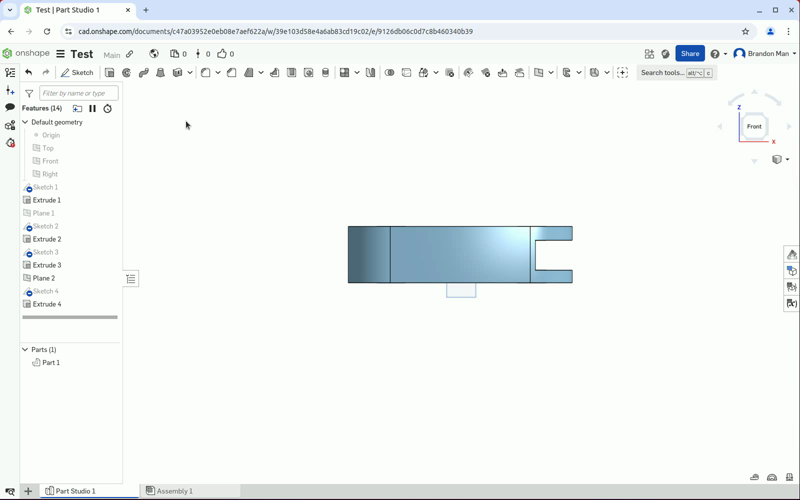
key(shift+h)
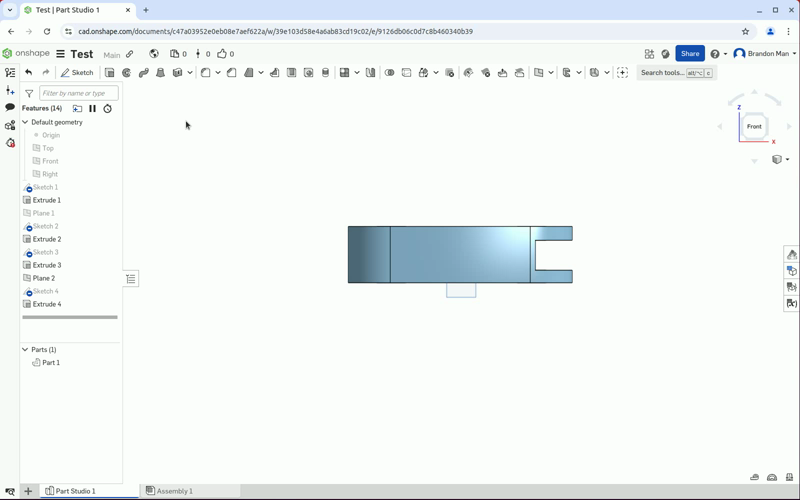
key(shift+h)
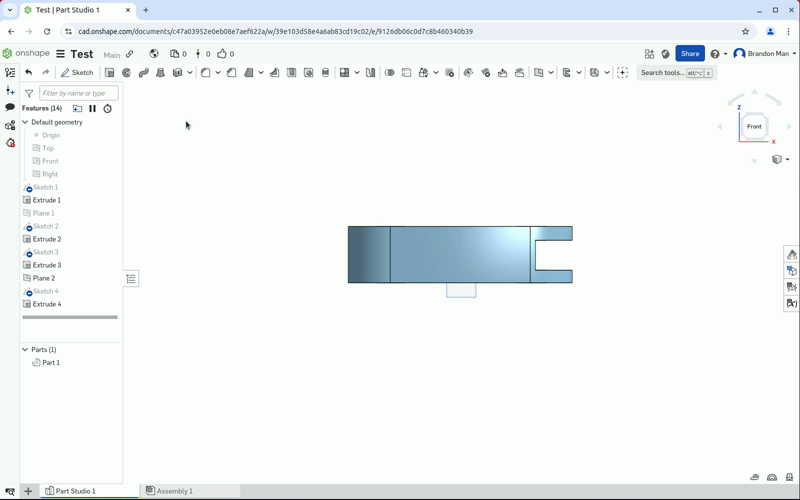
mouse_move(73, 189)
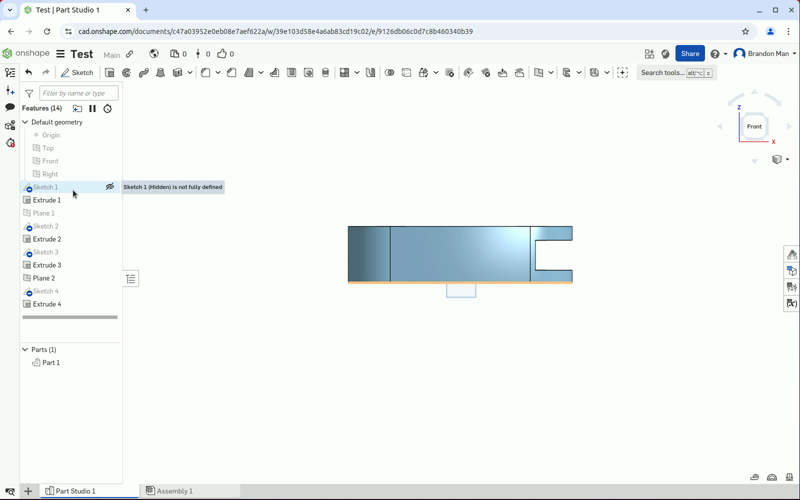
click(73, 189)
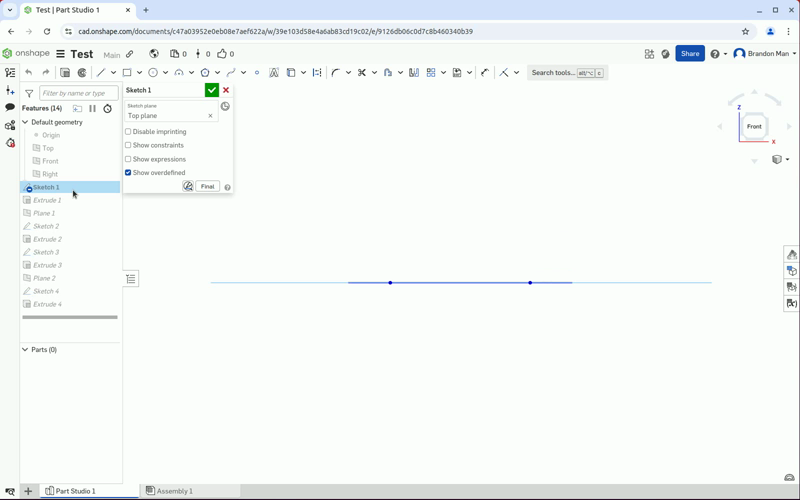
mouse_move(229, 92)
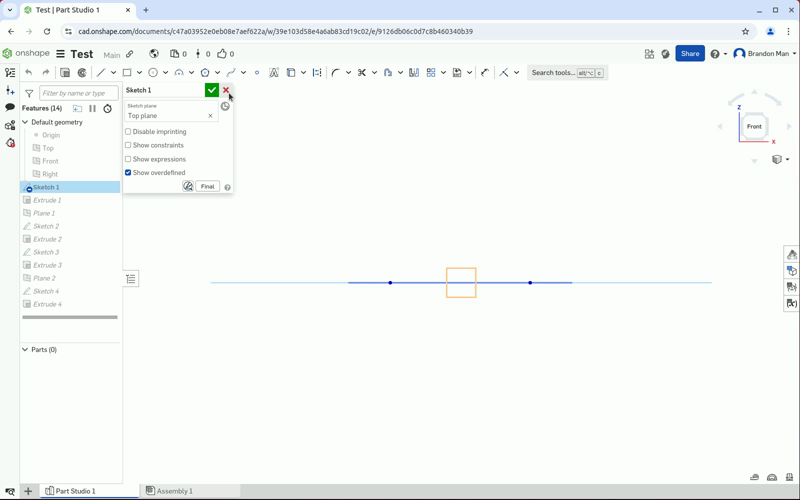
click(229, 92)
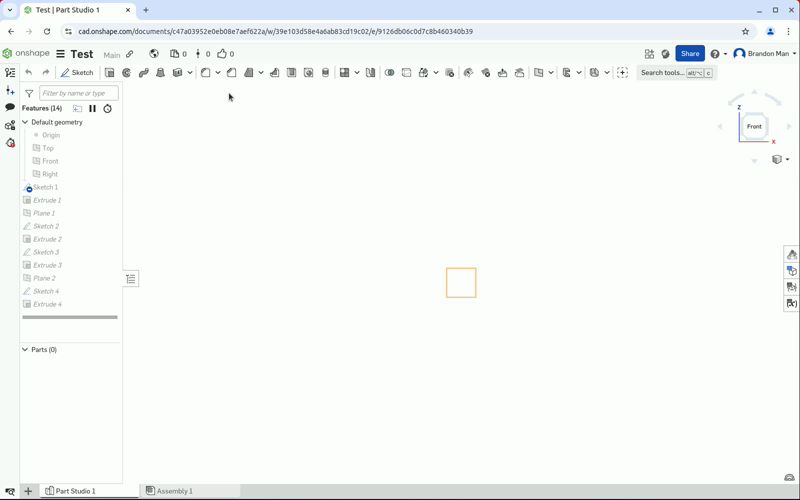
key(shift+s)
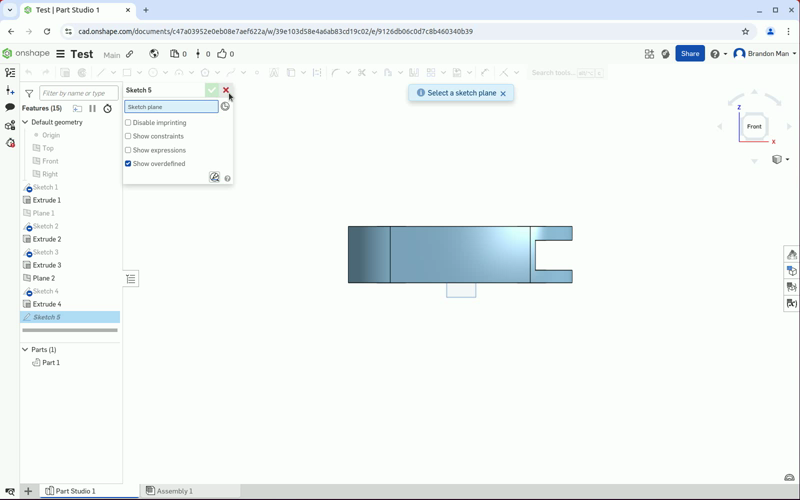
mouse_move(73, 280)
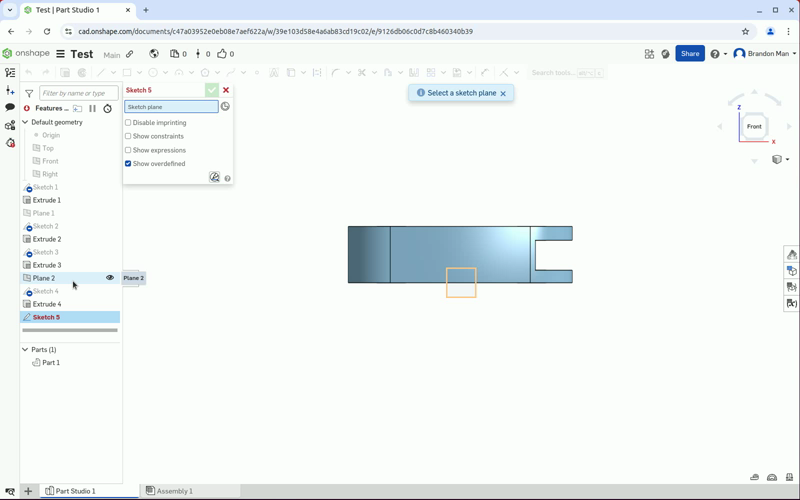
click(73, 280)
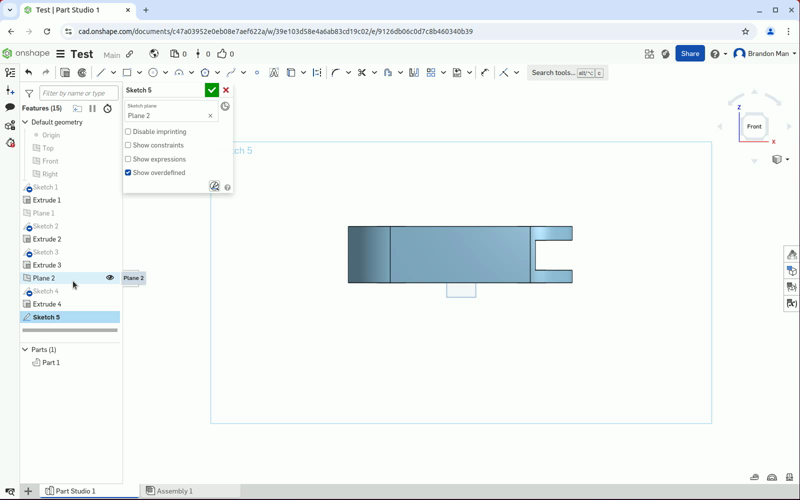
mouse_move(73, 352)
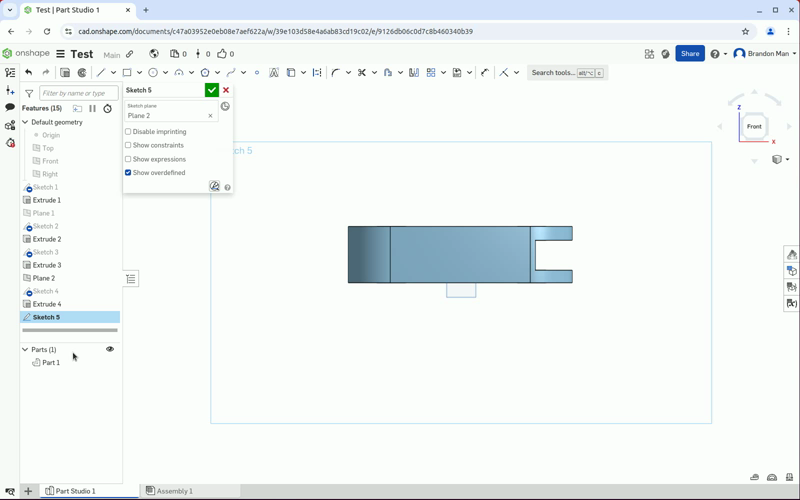
key(y)
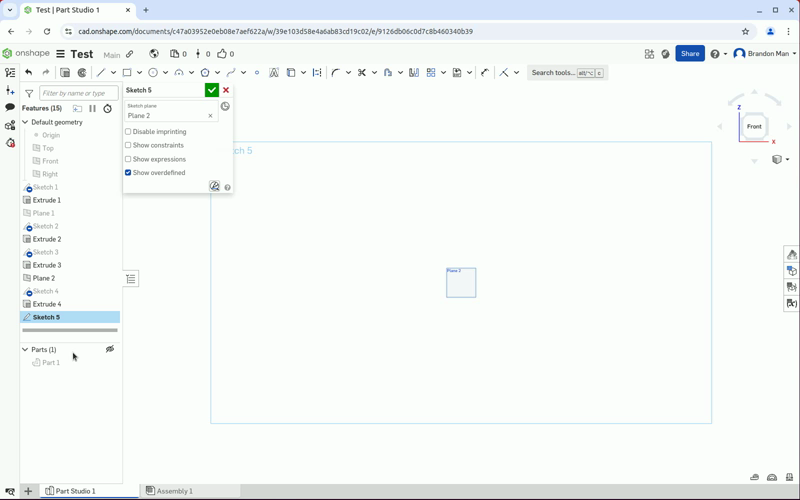
key(l)
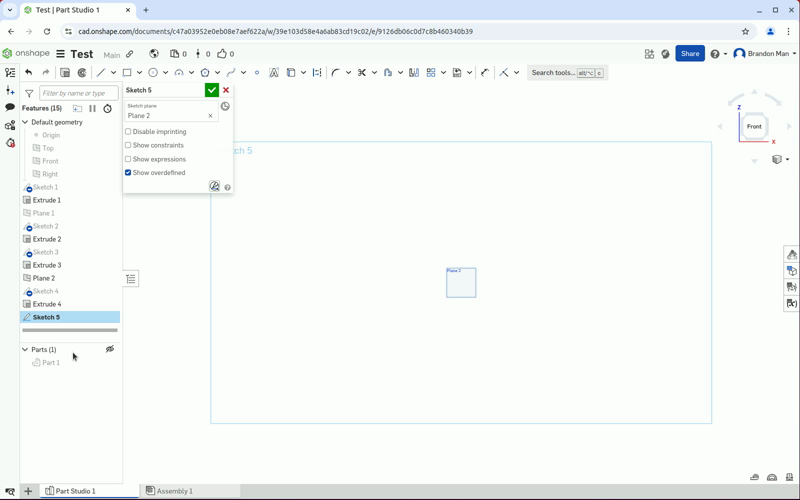
key_down(shift)
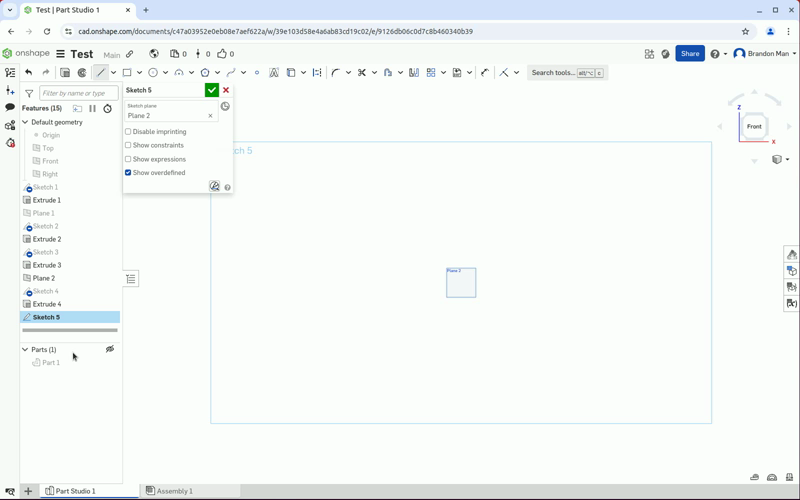
mouse_move(348, 270)
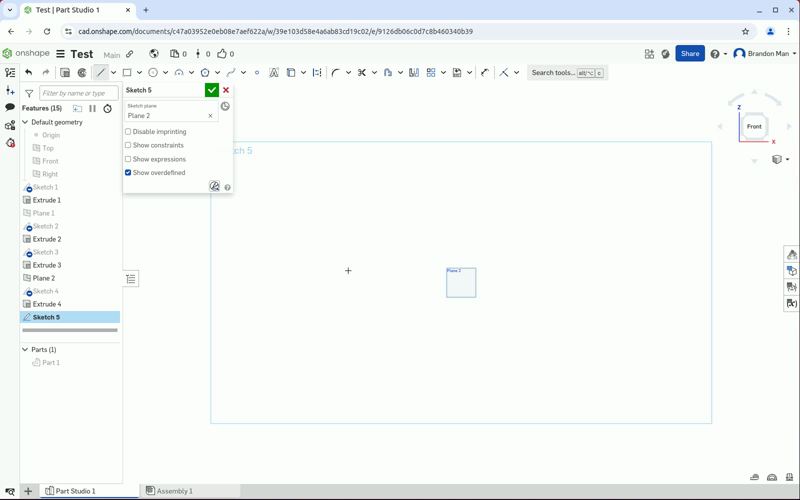
click(348, 270)
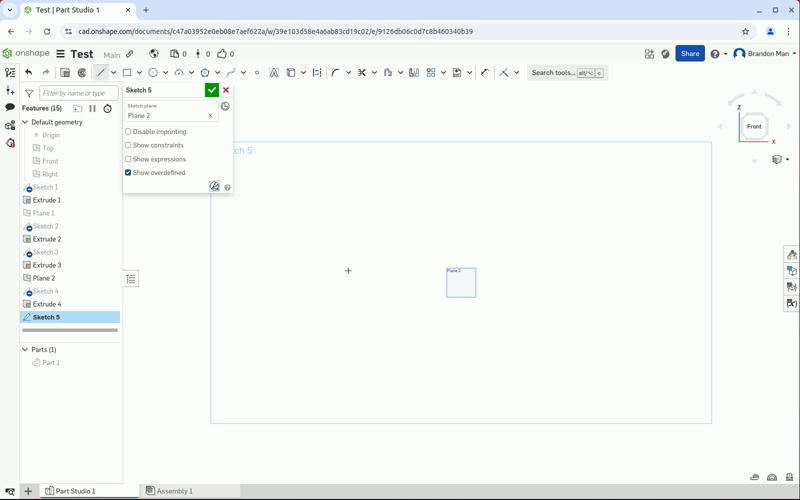
key_up(shift)
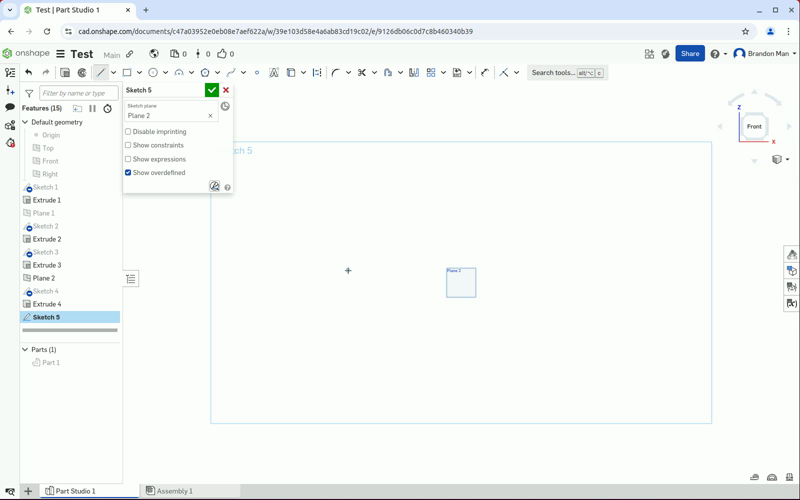
key_down(shift)
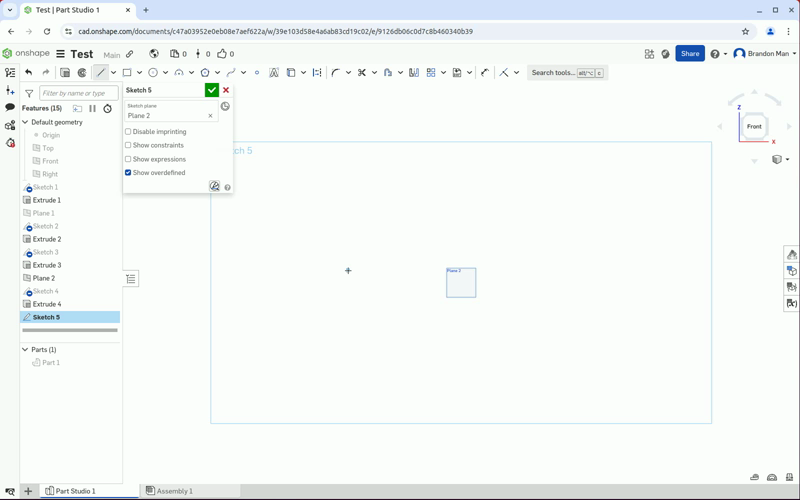
mouse_move(378, 270)
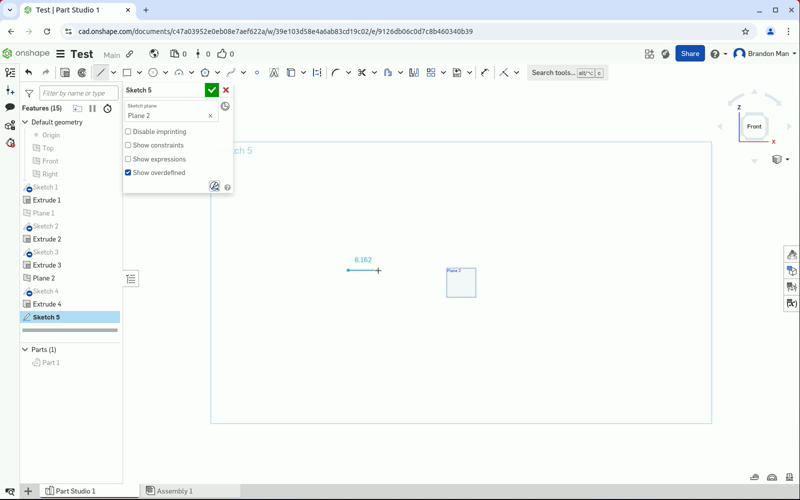
mouse_move(391, 270)
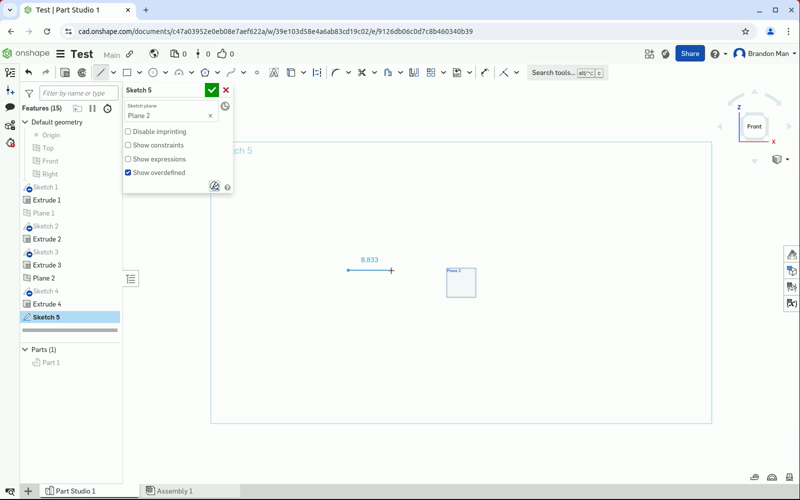
click(391, 270)
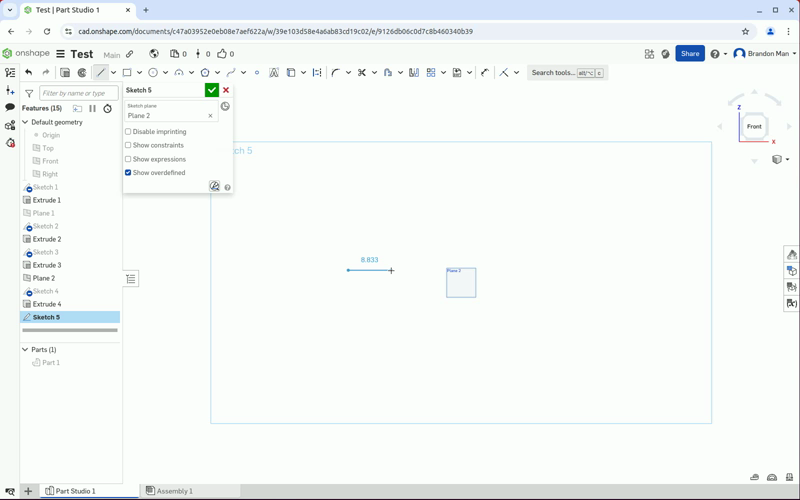
key_up(shift)
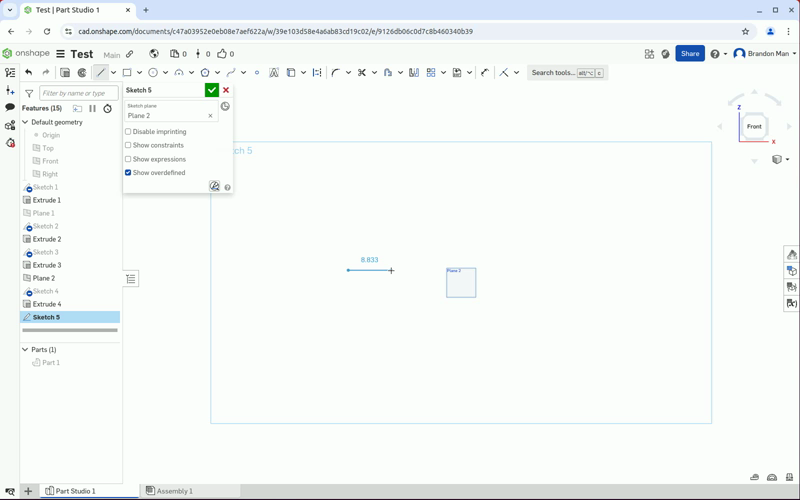
key_down(shift)
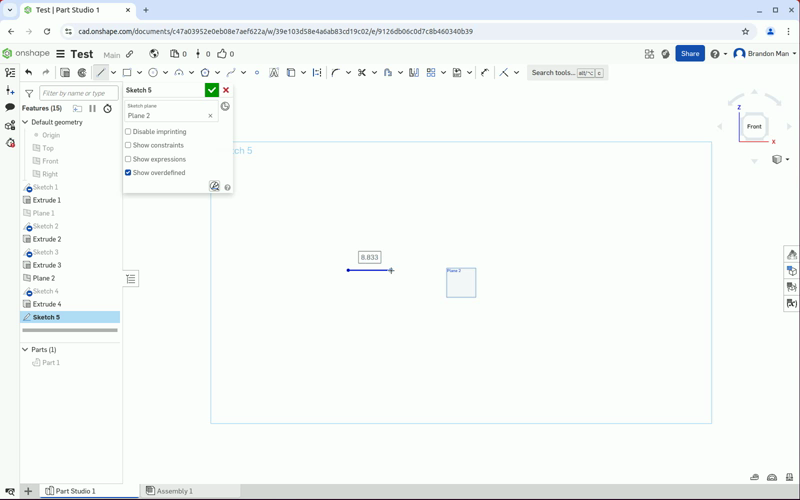
mouse_move(421, 270)
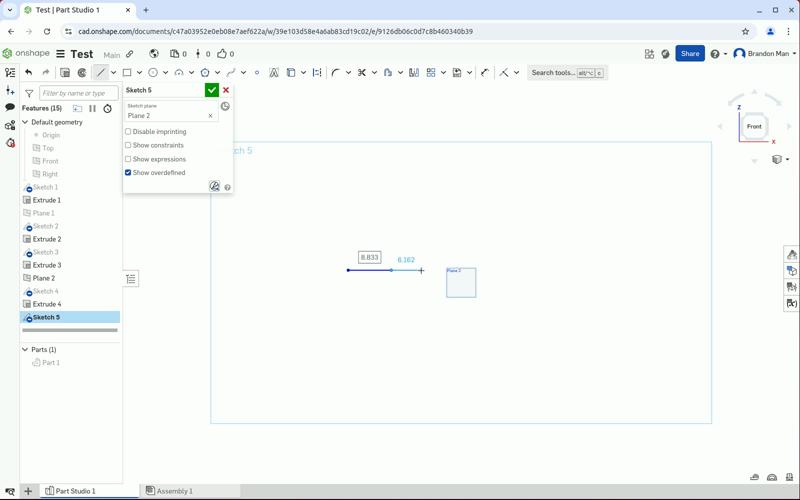
mouse_move(391, 240)
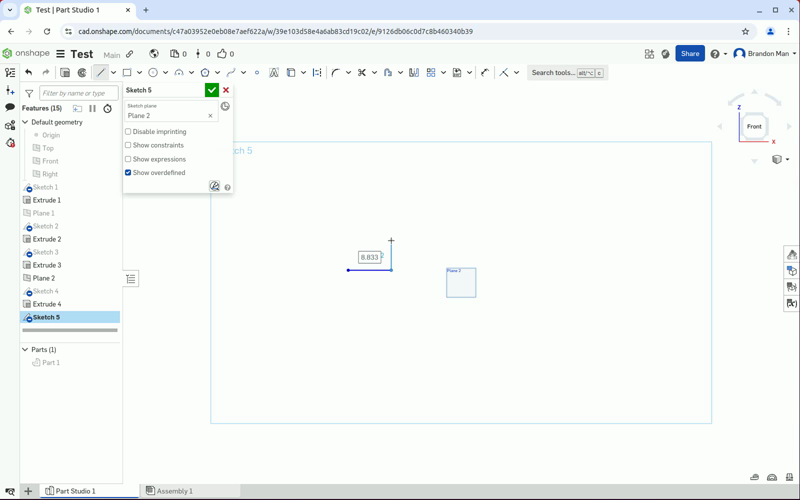
click(391, 240)
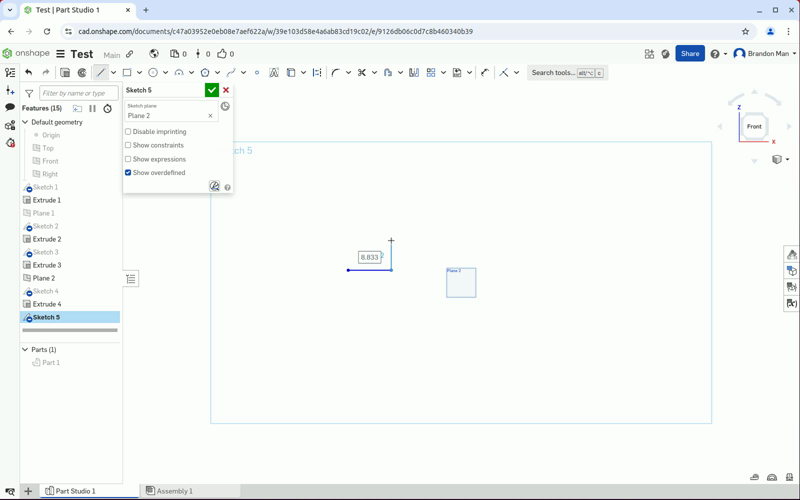
key_up(shift)
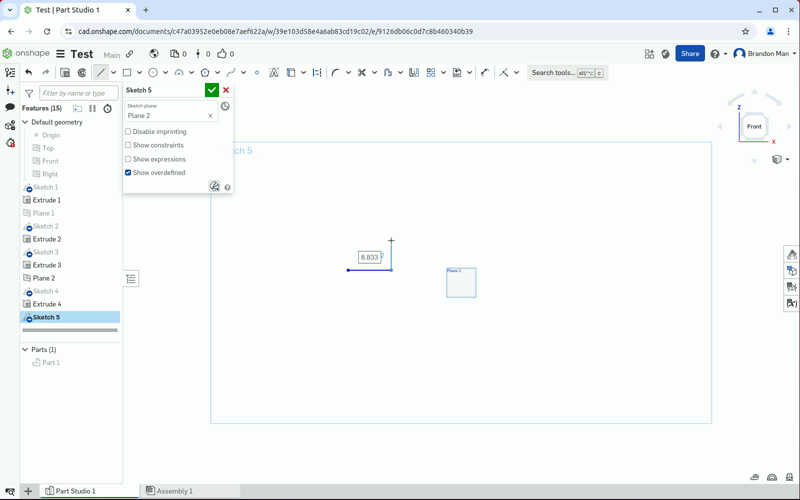
key_down(shift)
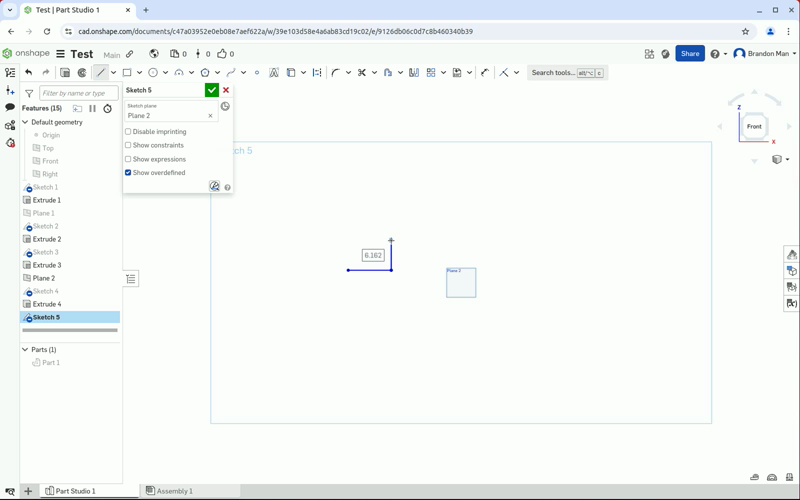
mouse_move(421, 240)
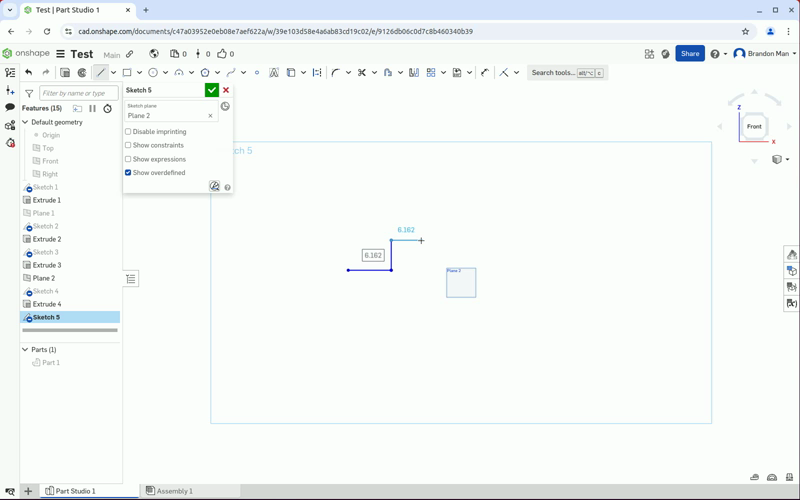
mouse_move(348, 240)
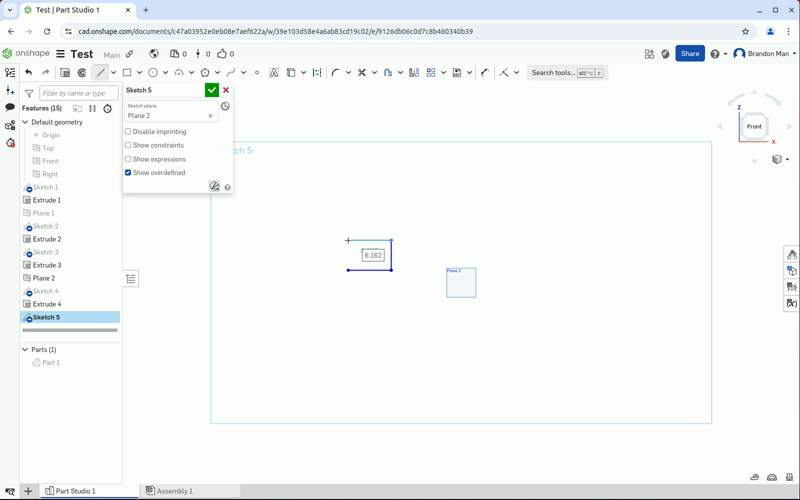
click(348, 240)
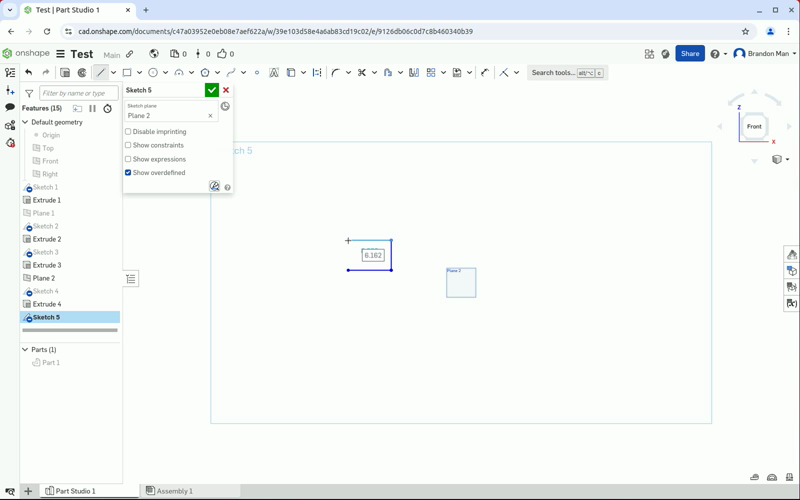
key_up(shift)
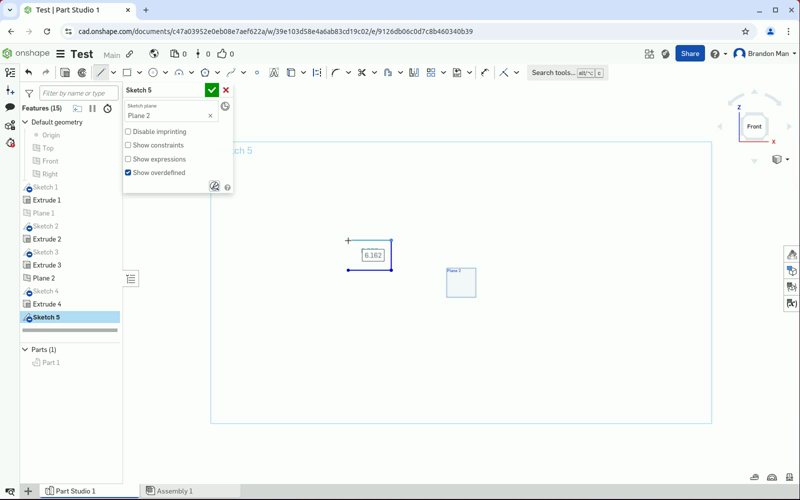
mouse_move(378, 240)
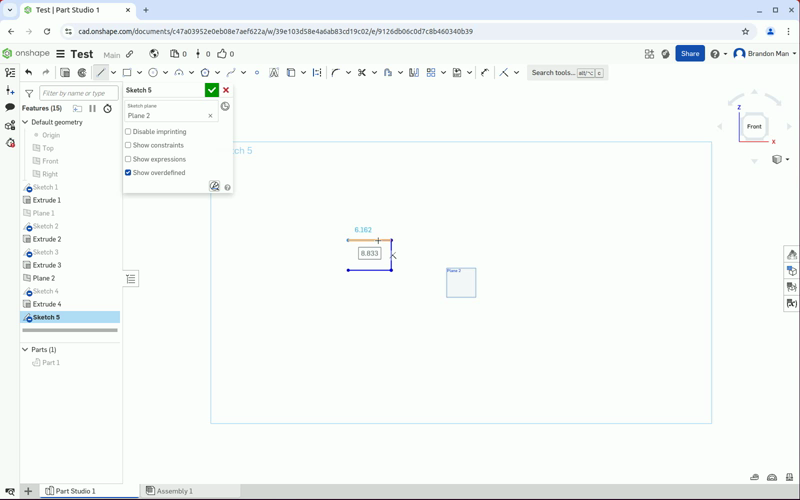
key_down(shift)
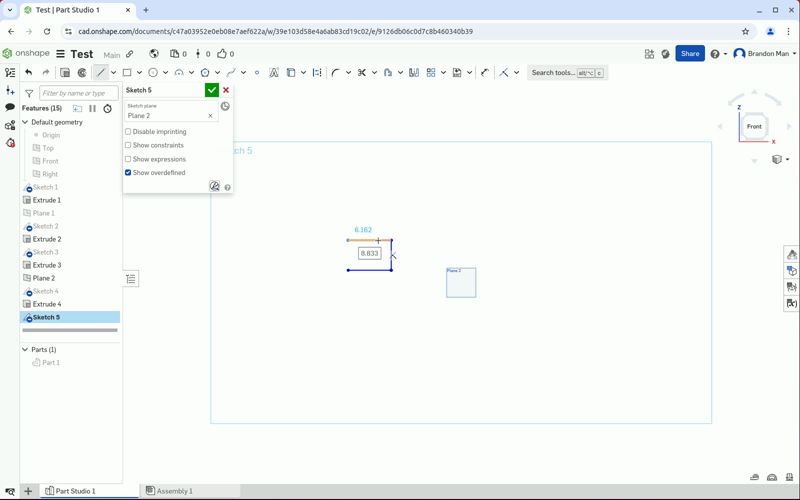
mouse_move(348, 270)
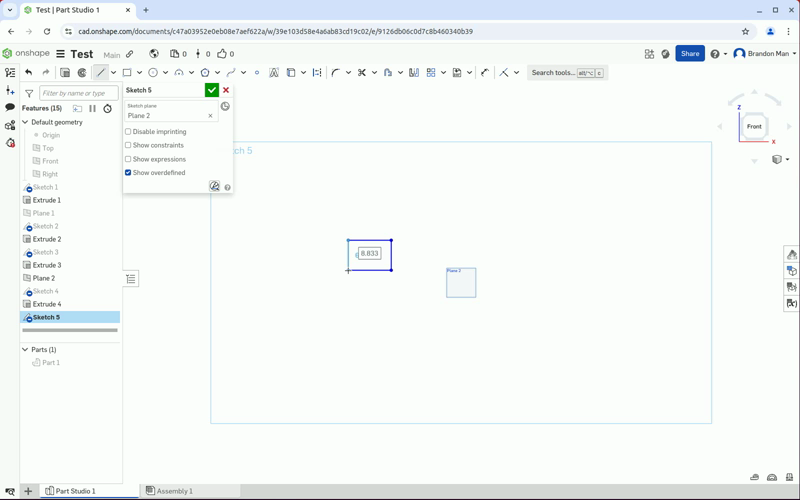
key_up(shift)
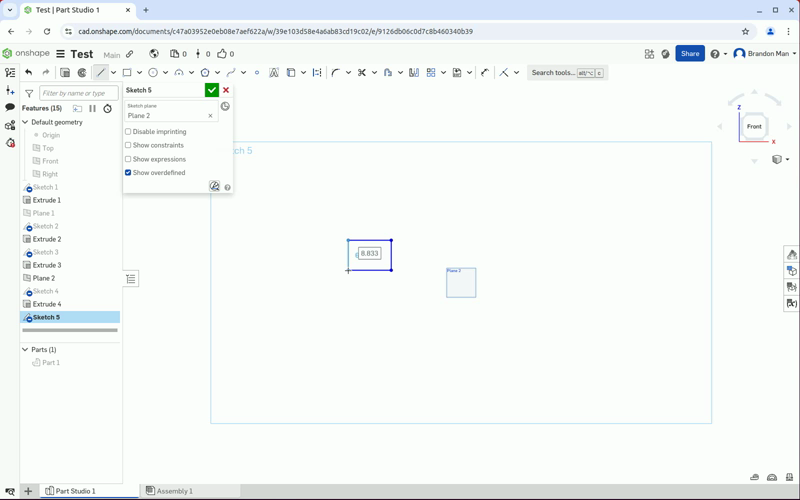
click(348, 270)
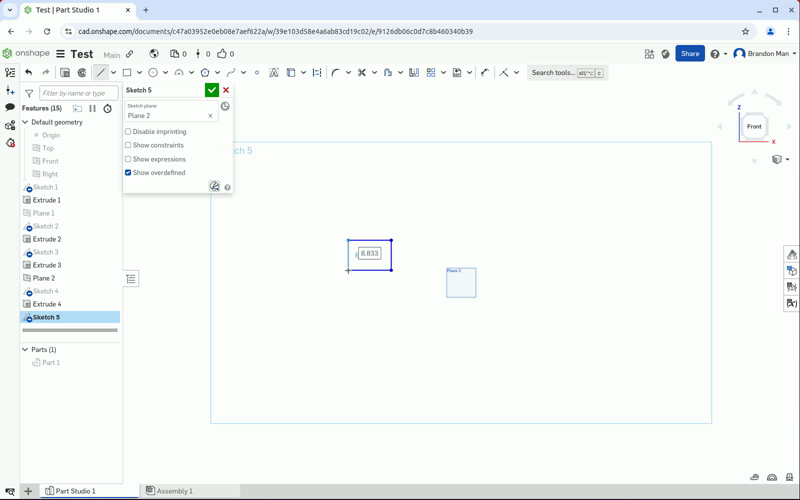
key(esc)
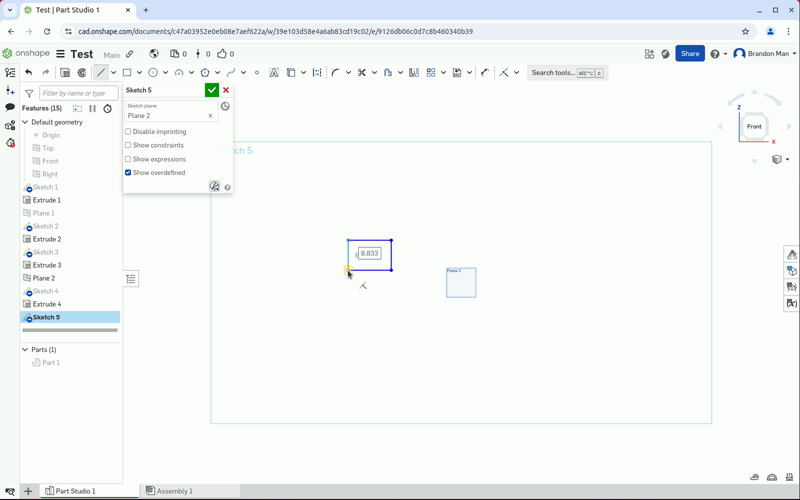
mouse_move(375, 243)
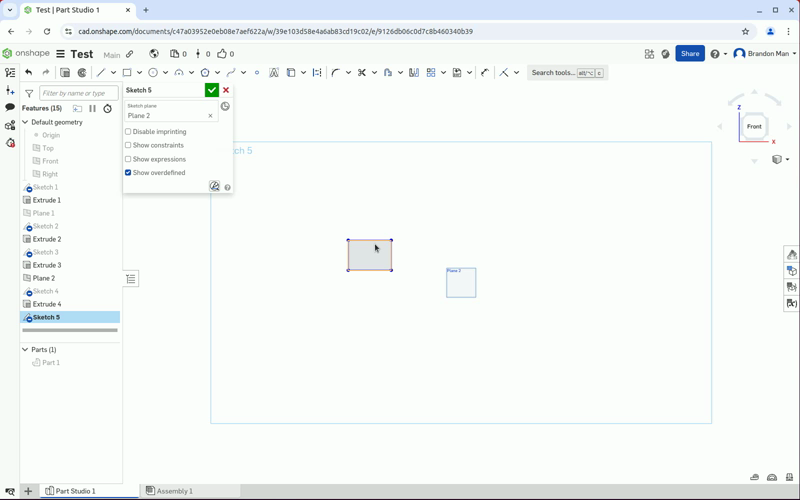
scroll(6)
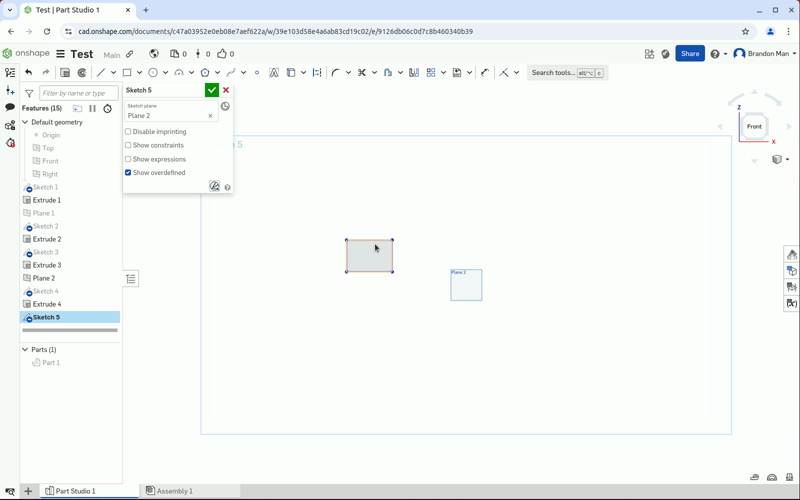
scroll(6)
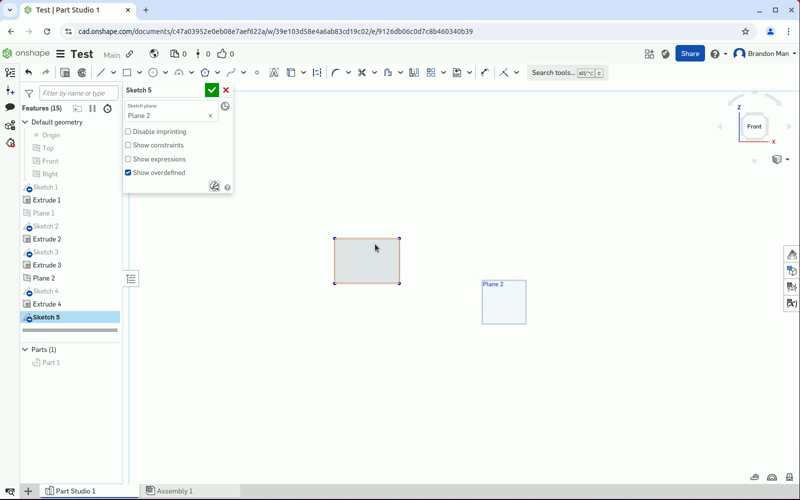
scroll(6)
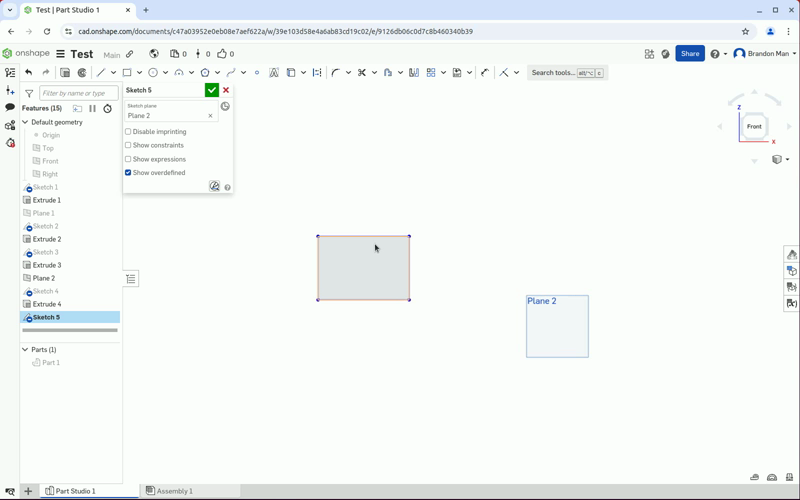
scroll(6)
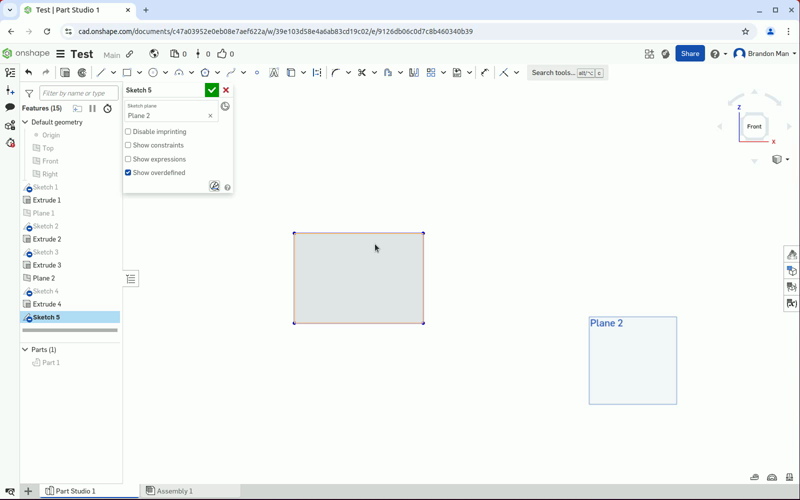
scroll(6)
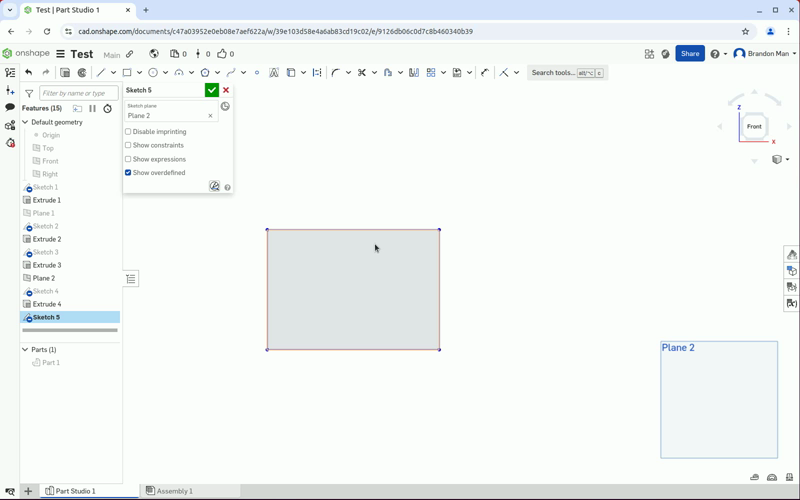
scroll(6)
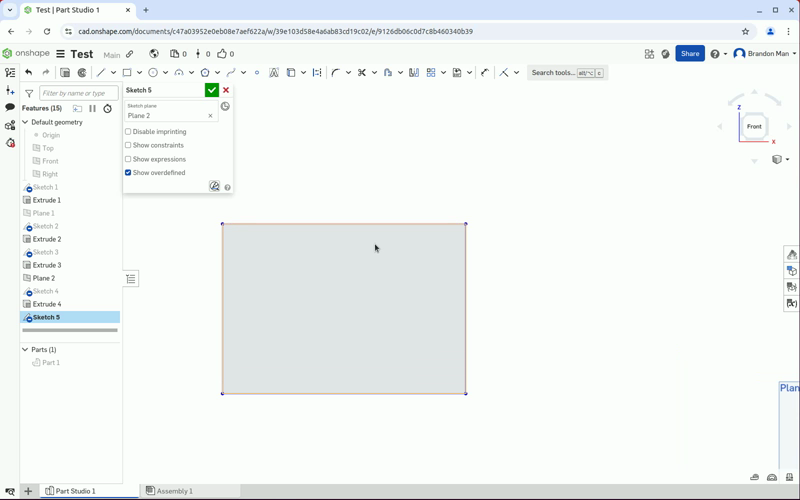
scroll(6)
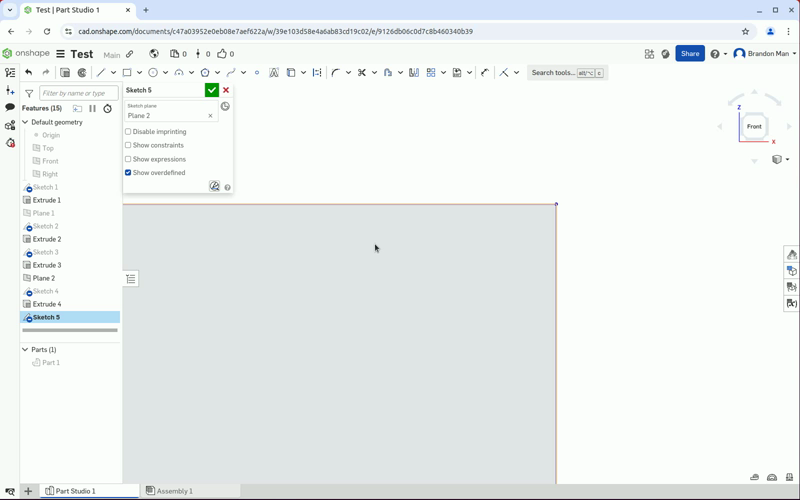
click(375, 243)
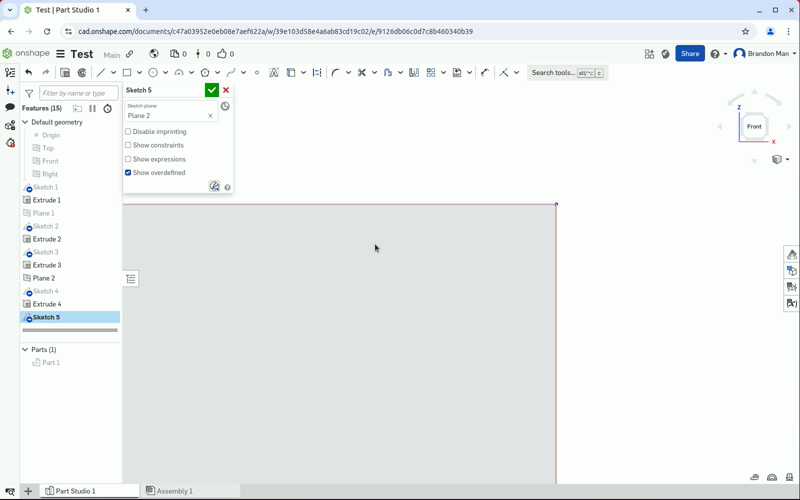
scroll(-6)
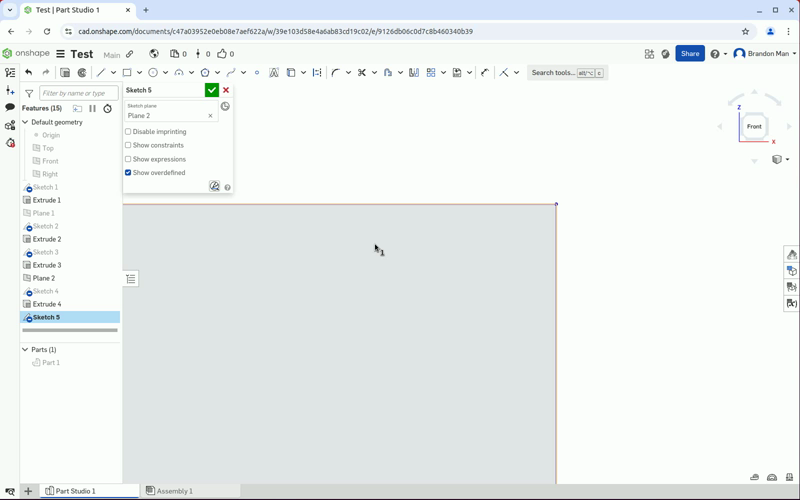
scroll(-6)
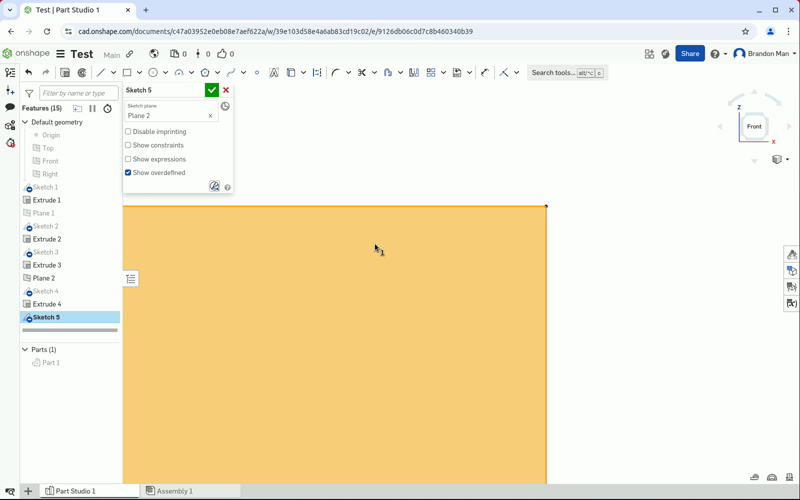
scroll(-6)
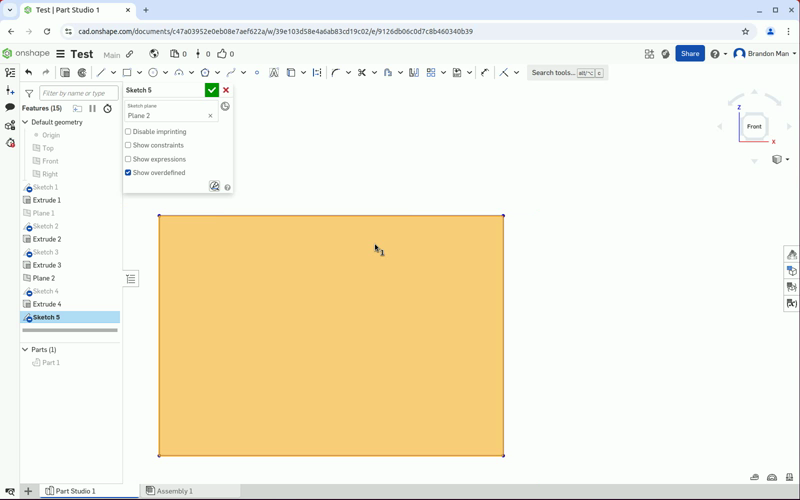
scroll(-6)
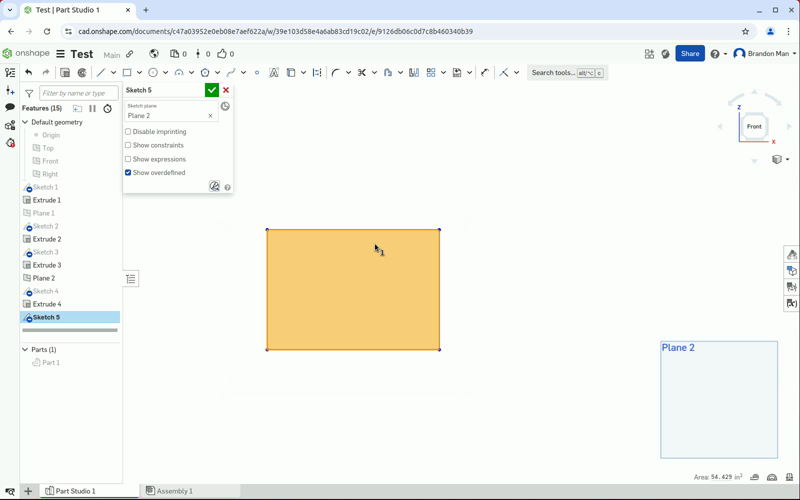
scroll(-6)
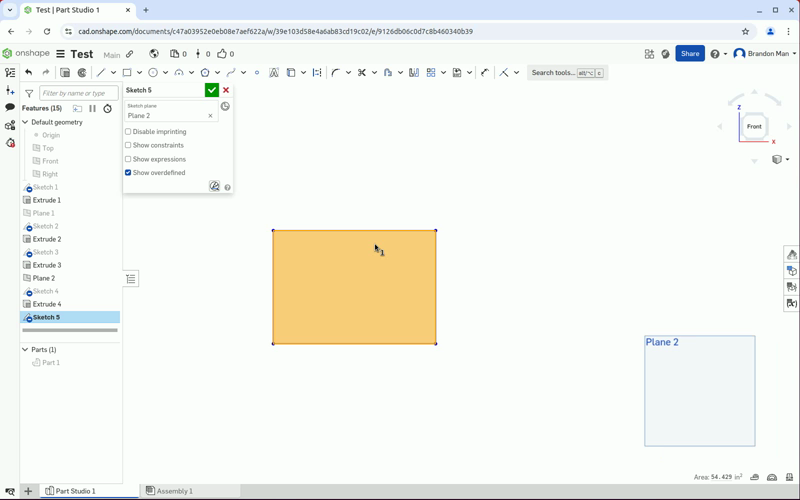
scroll(-6)
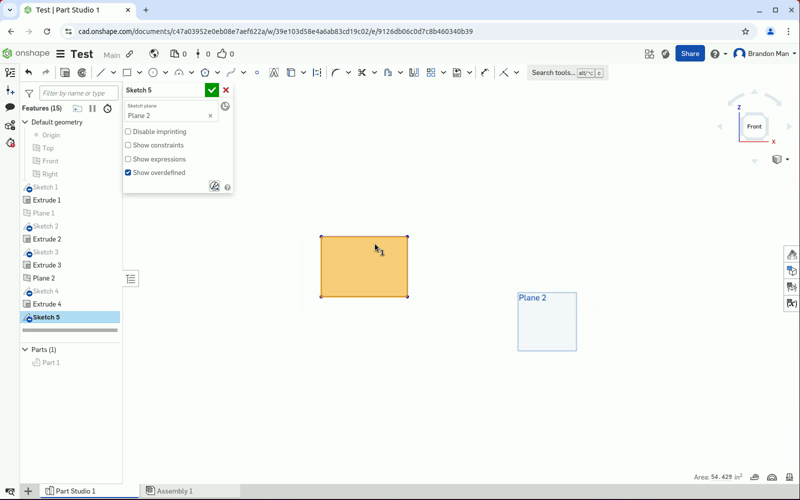
scroll(-6)
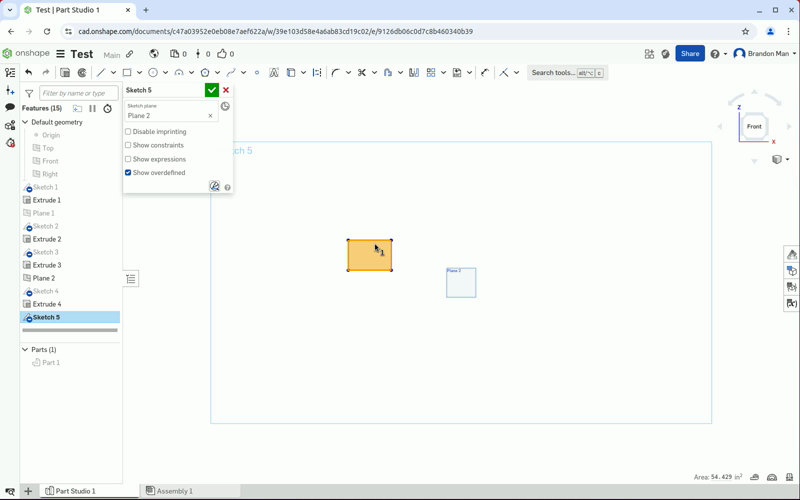
mouse_move(73, 352)
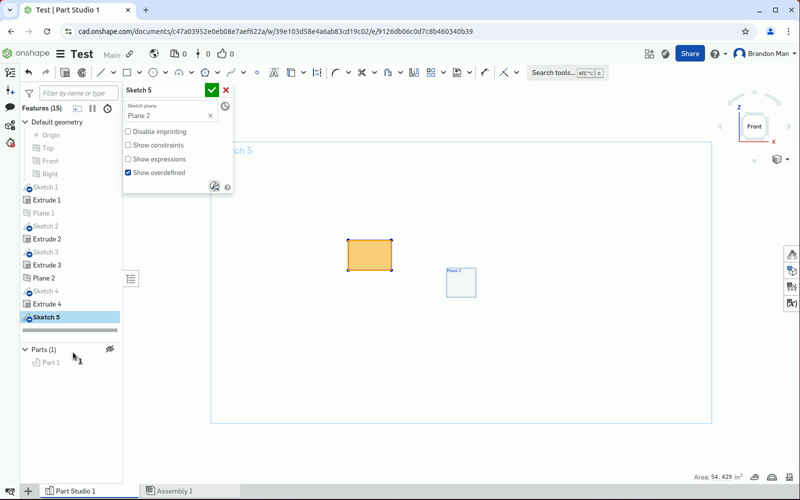
key(shift+y)
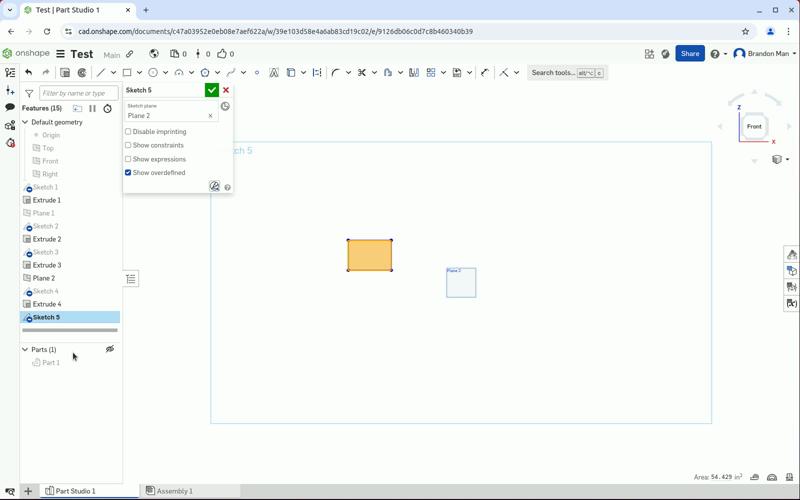
key(shift+e)
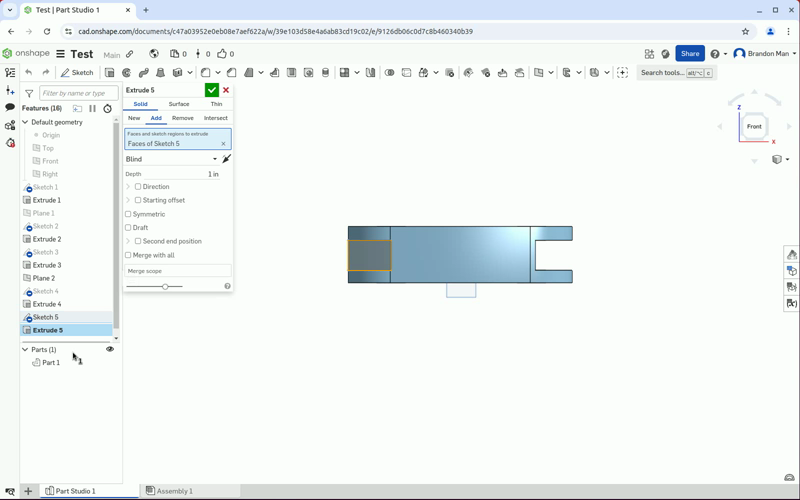
mouse_move(143, 106)
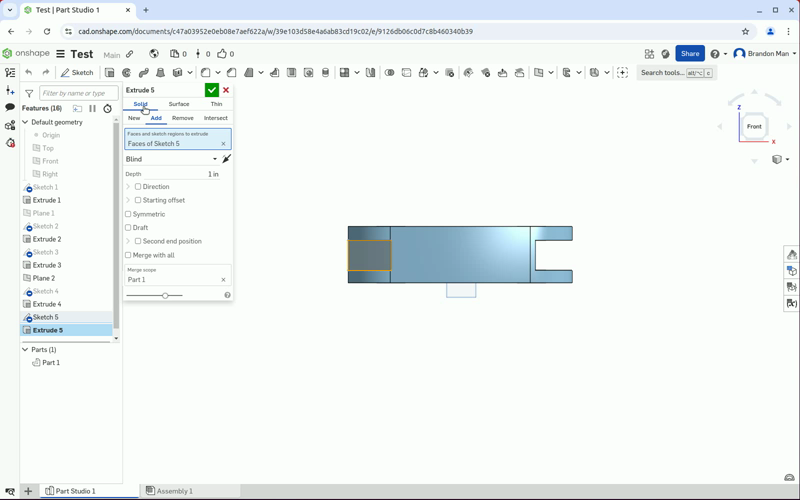
click(143, 106)
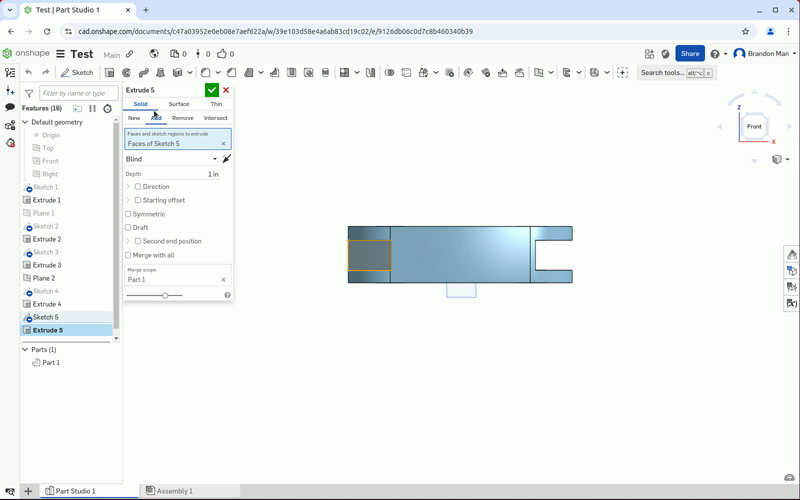
mouse_move(186, 120)
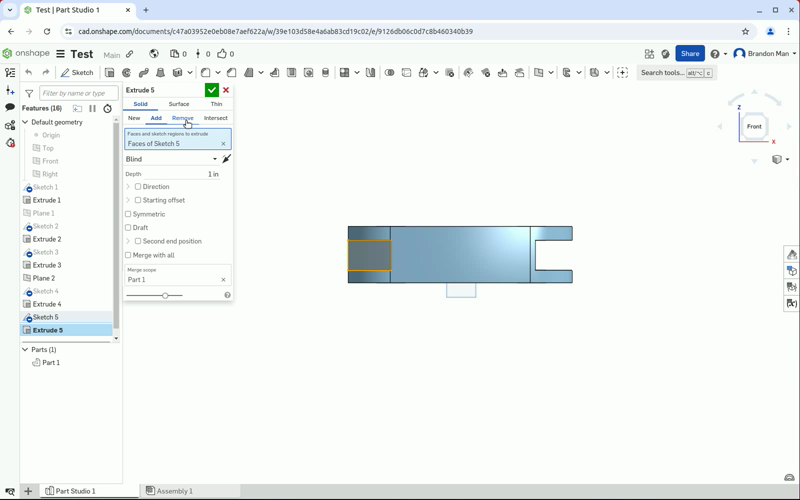
click(186, 120)
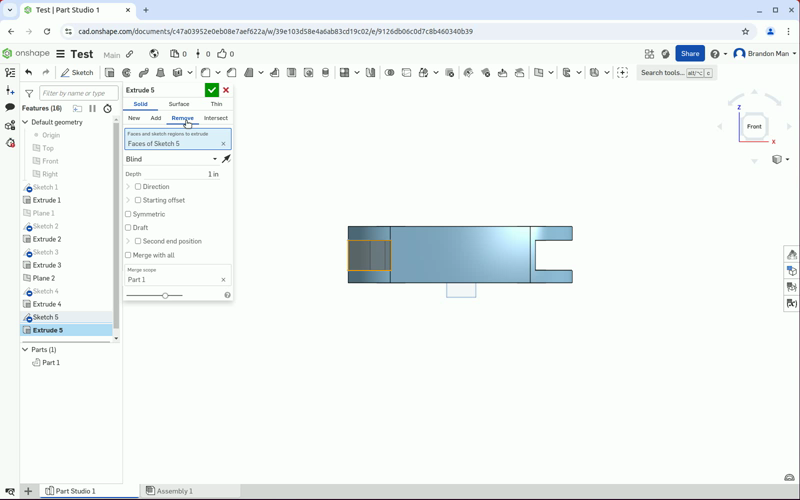
key(tab, 4)
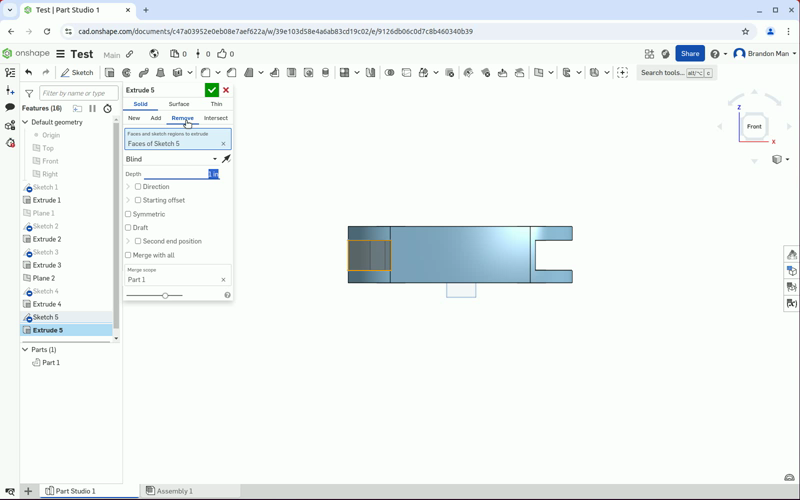
text(17.331)
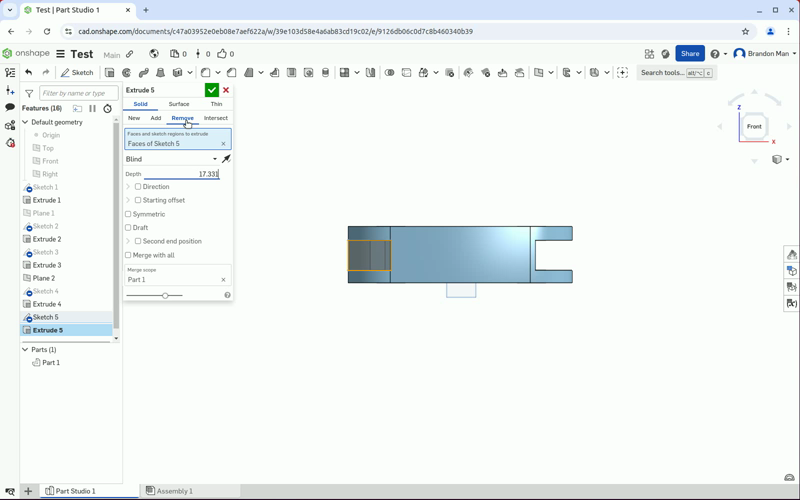
key(tab, 6)
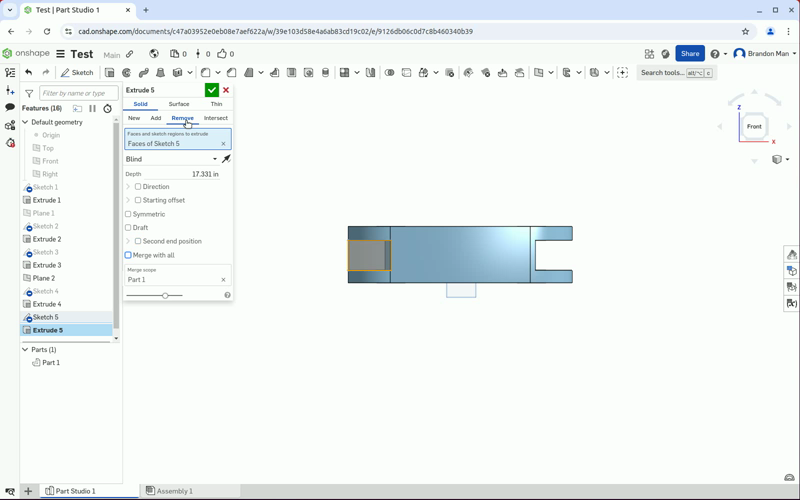
key(space)
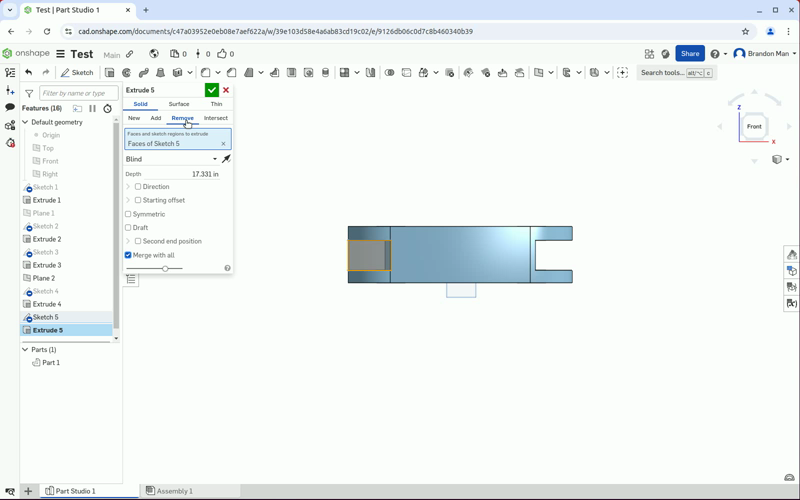
key(enter)
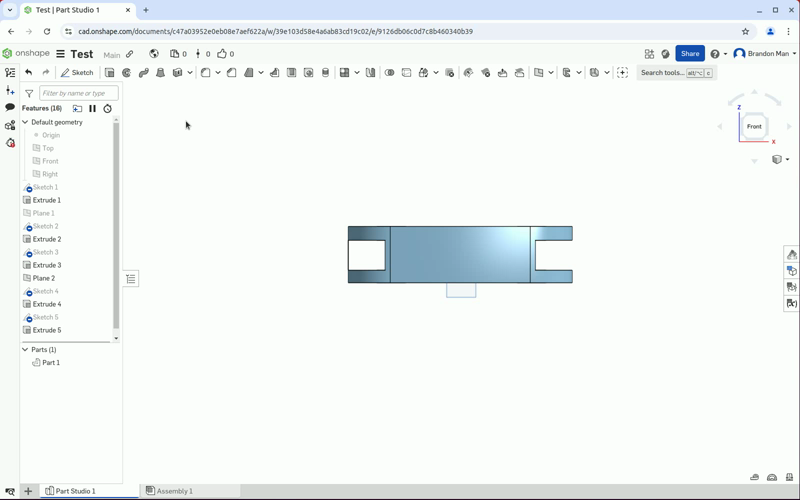
key(shift+h)
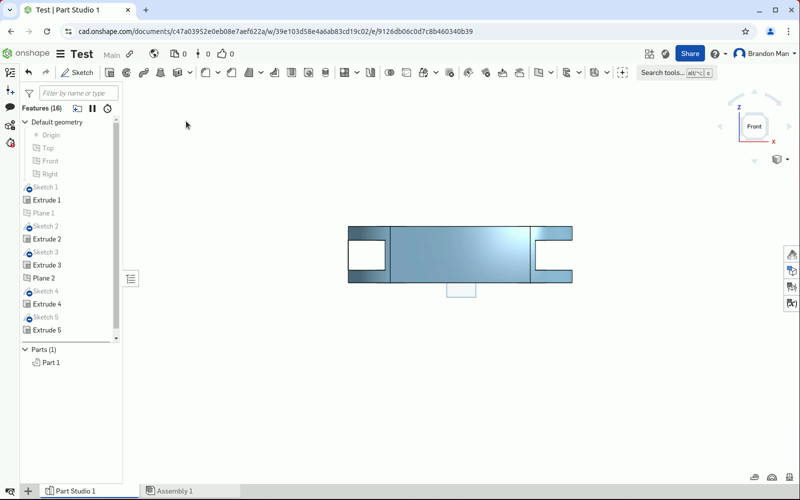
key(shift+h)
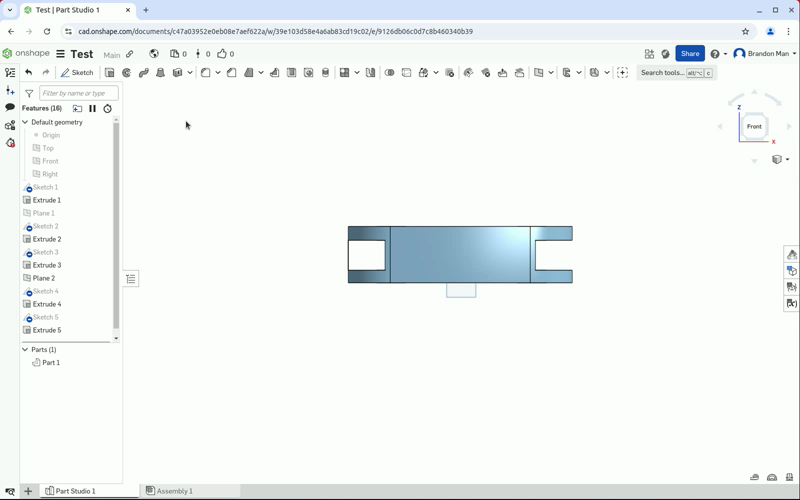
mouse_move(69, 189)
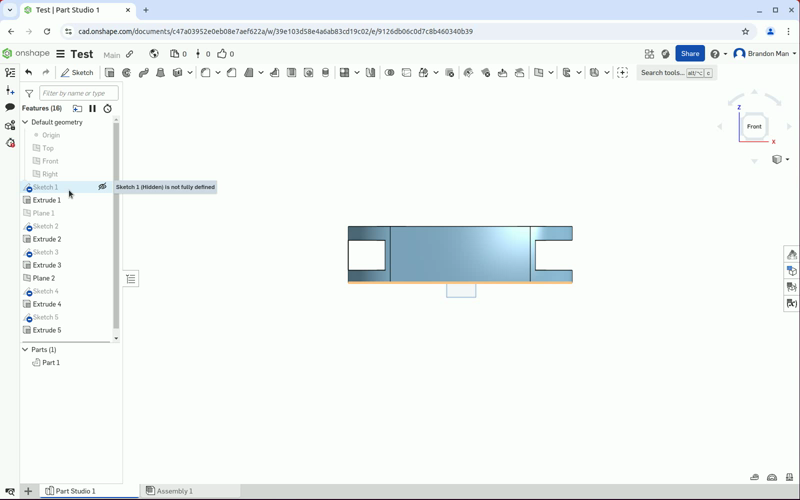
click(69, 189)
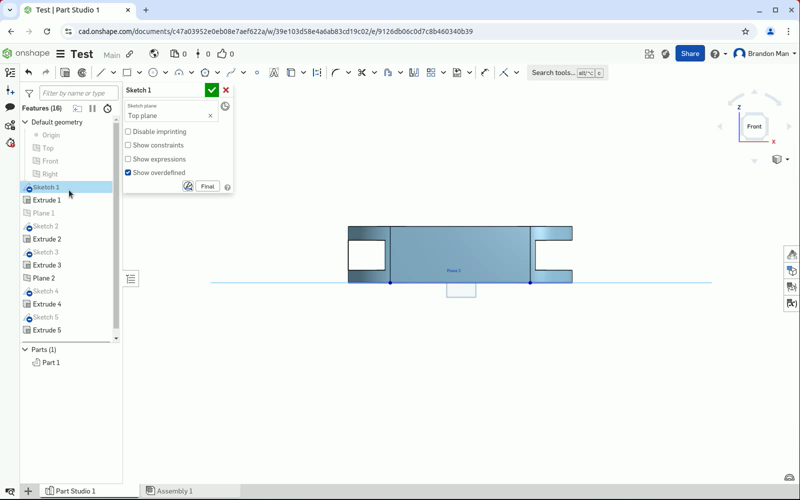
mouse_move(229, 92)
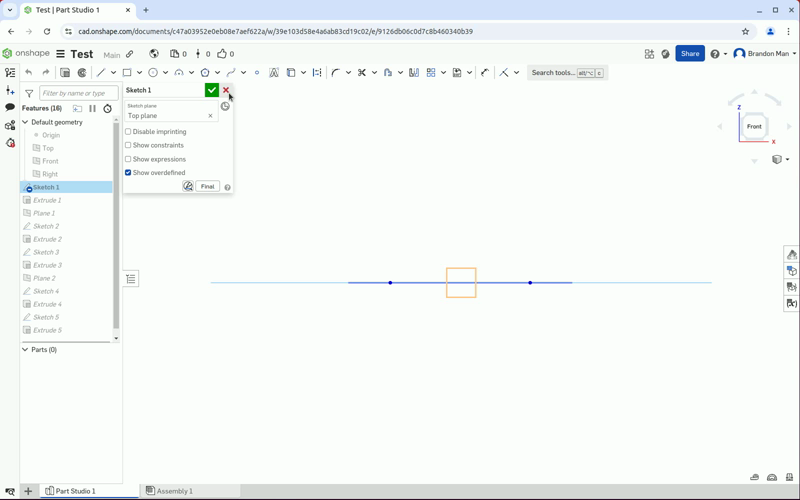
click(229, 92)
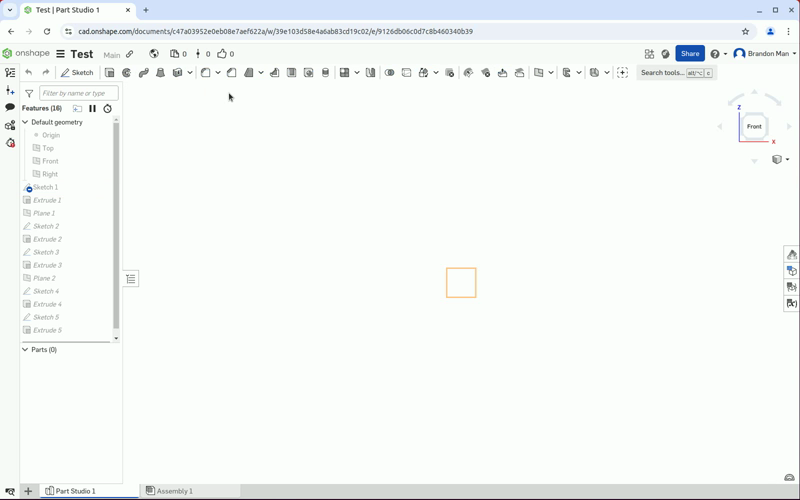
key(shift+s)
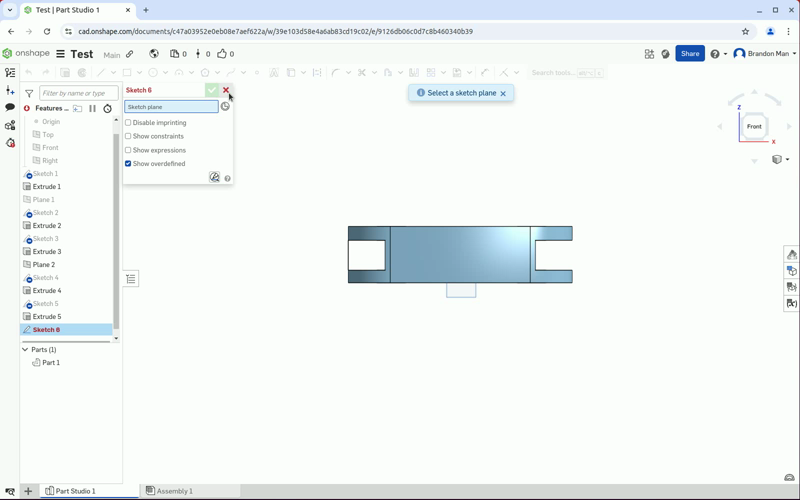
mouse_move(69, 267)
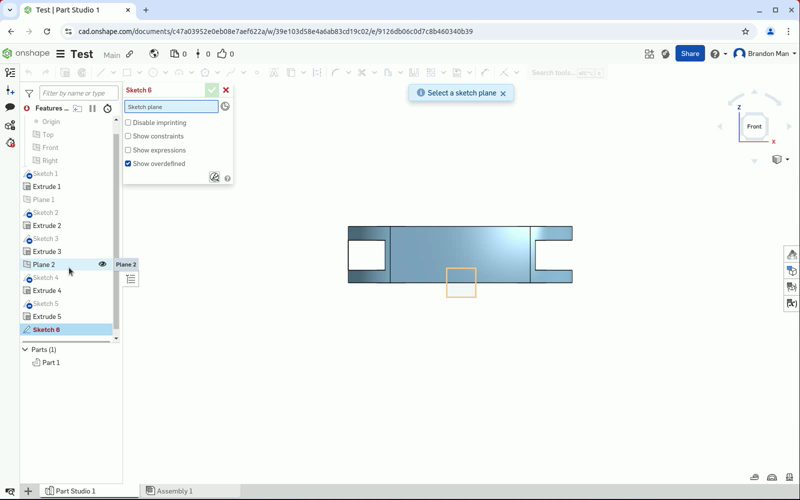
click(69, 267)
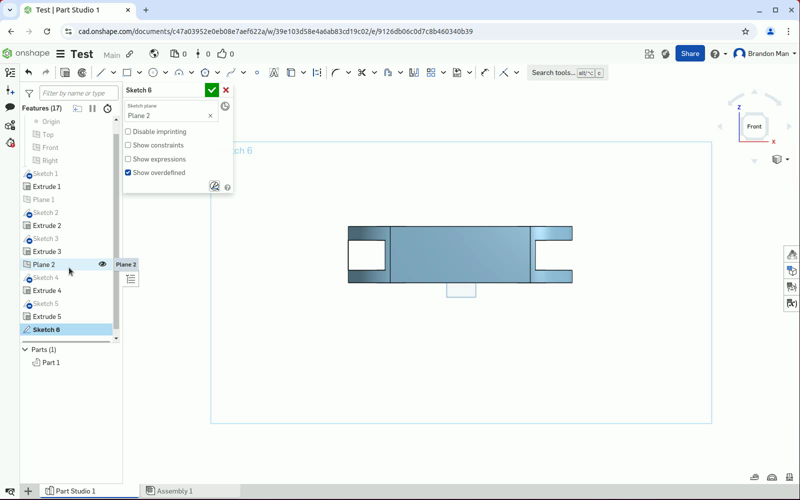
mouse_move(73, 352)
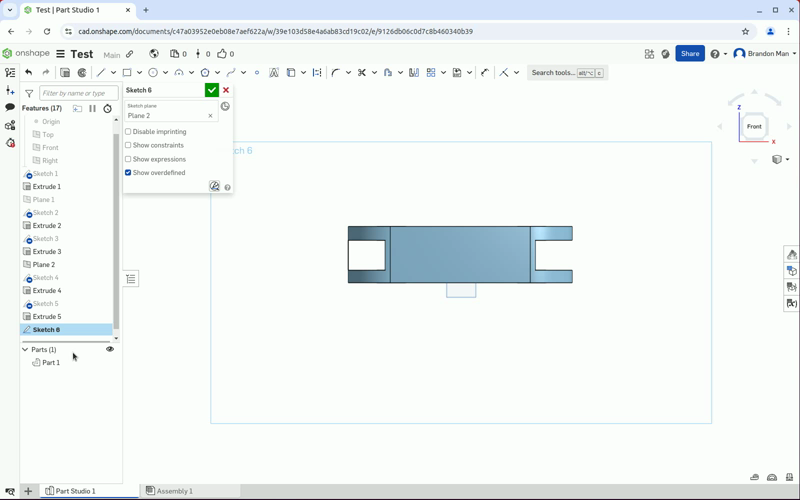
key(y)
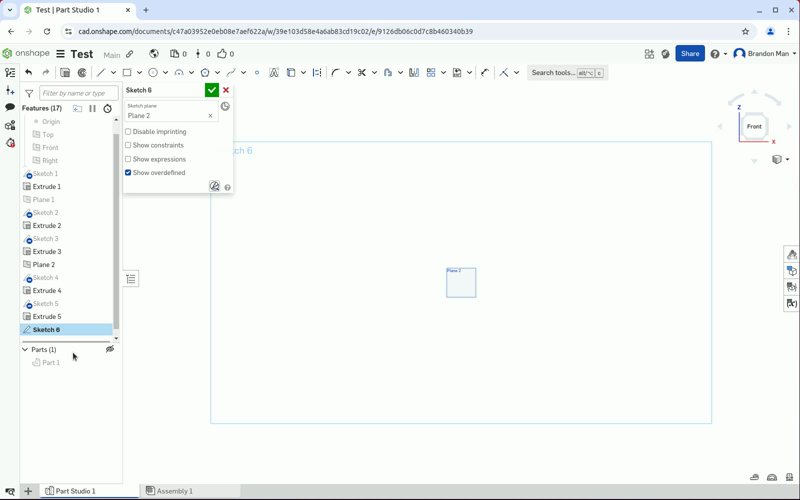
key(l)
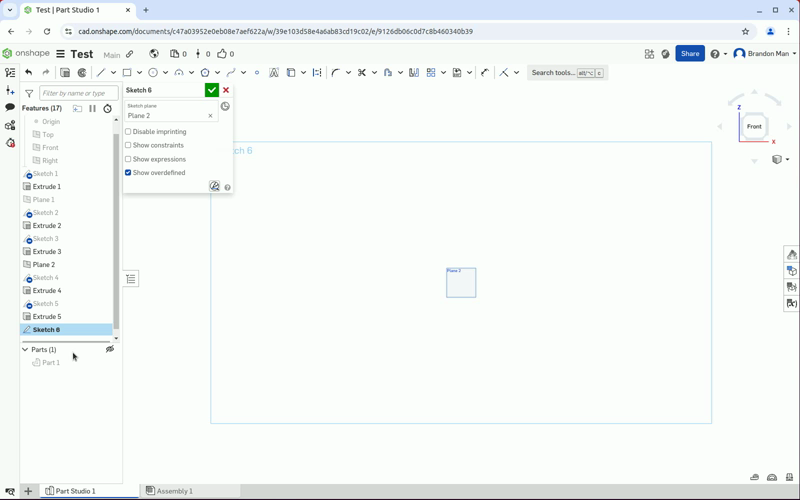
key_down(shift)
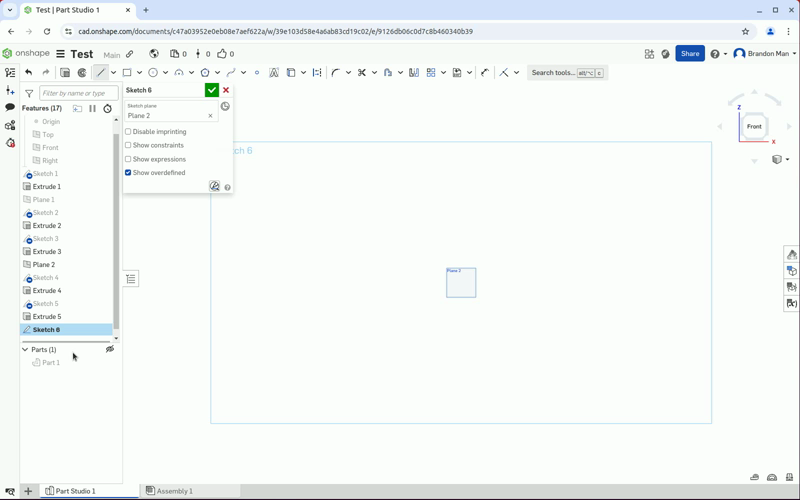
mouse_move(489, 270)
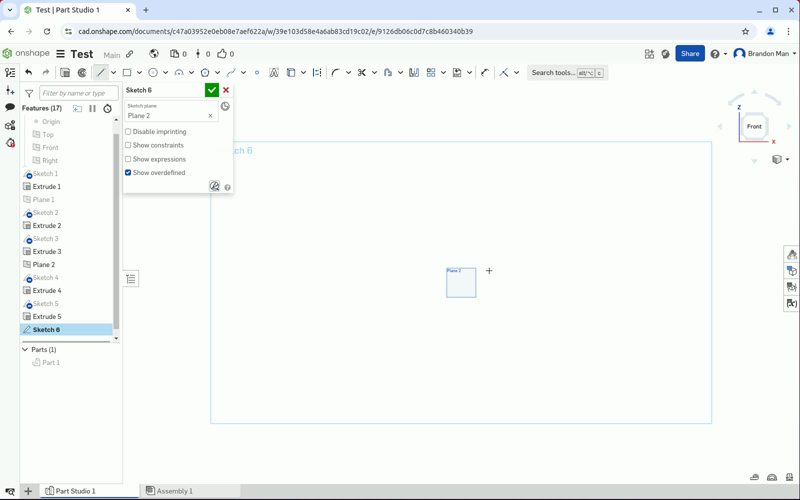
click(489, 270)
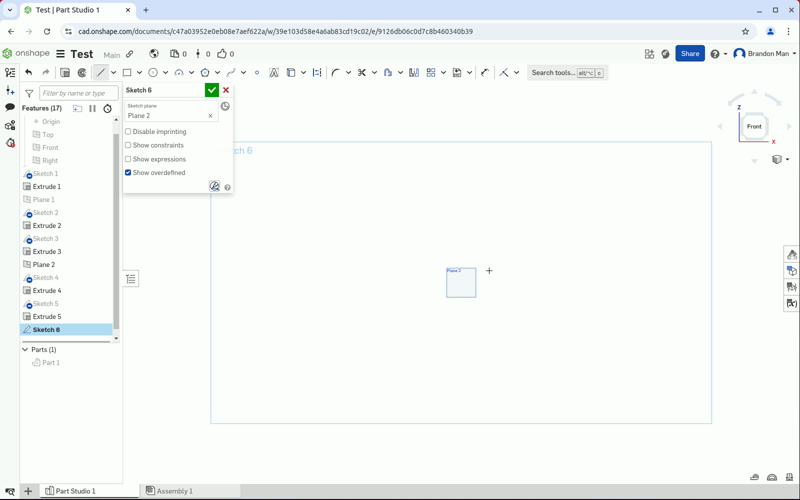
key_up(shift)
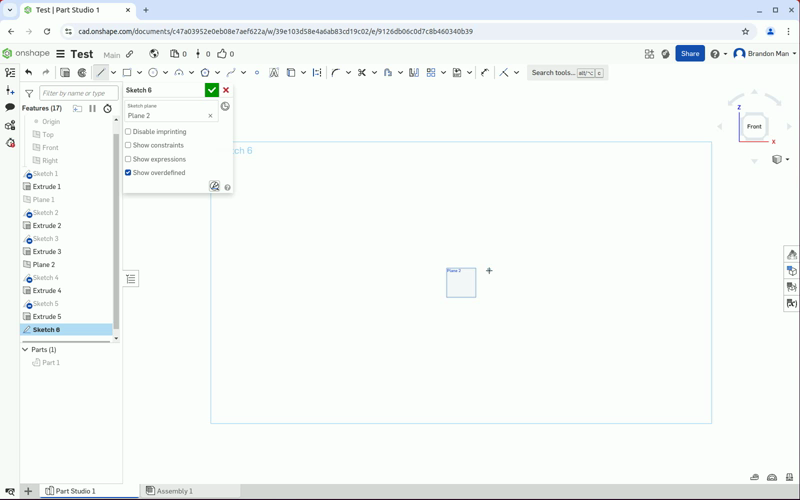
key_down(shift)
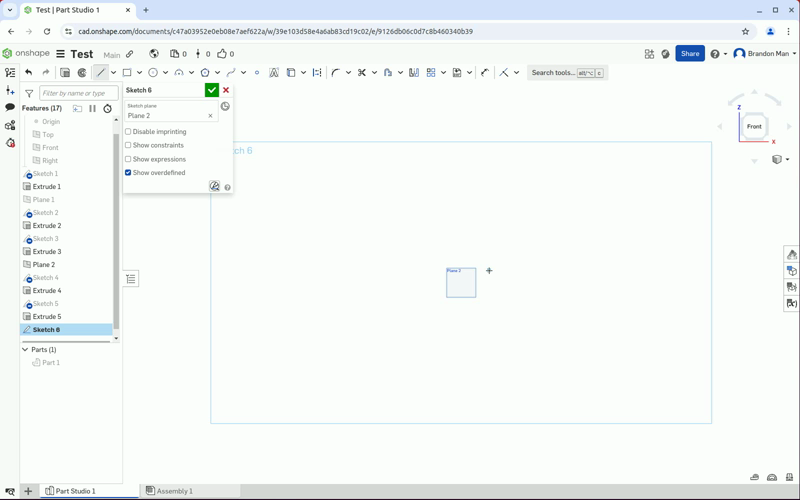
mouse_move(519, 270)
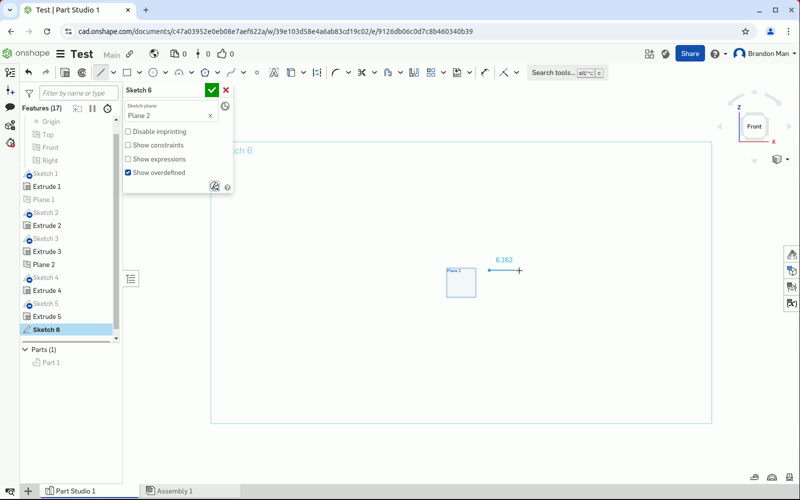
mouse_move(531, 270)
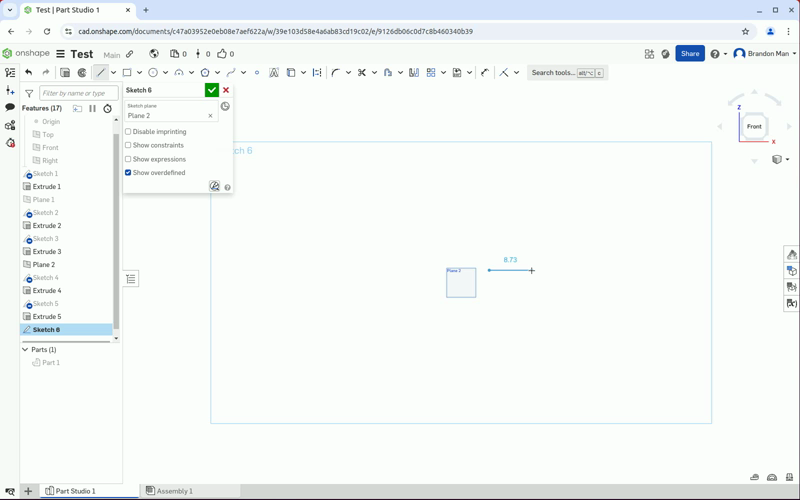
click(531, 270)
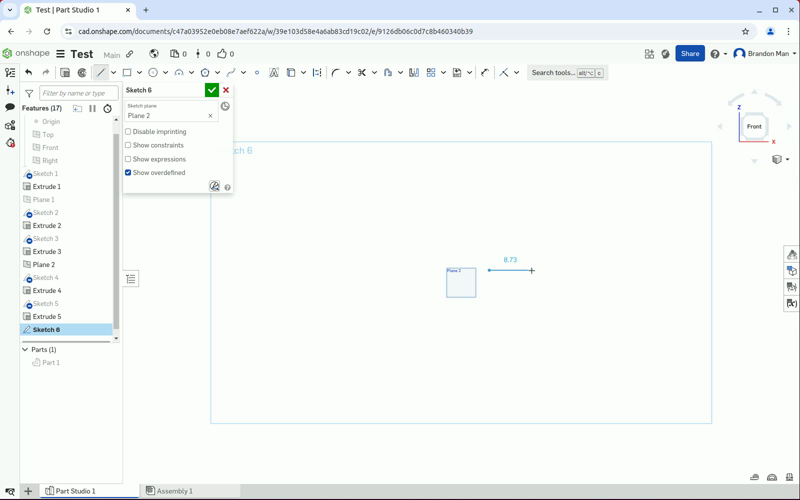
key_up(shift)
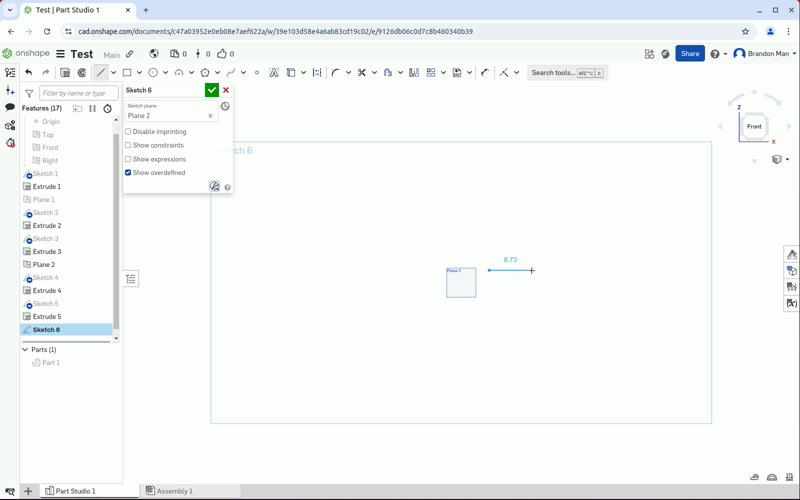
key_down(shift)
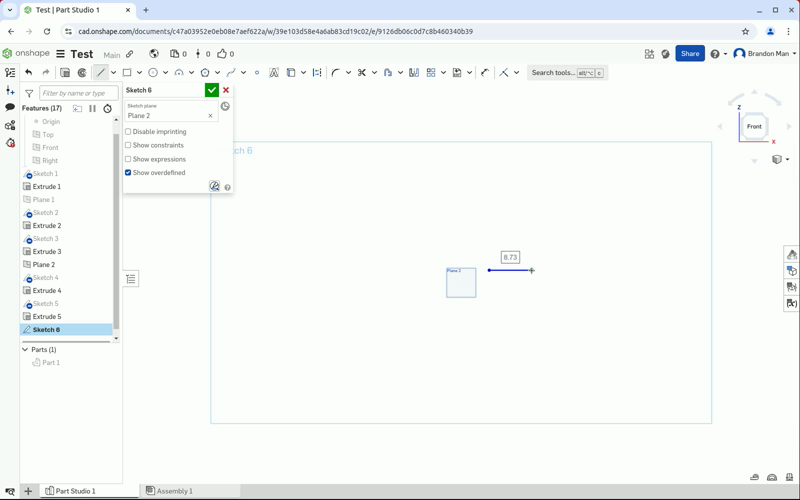
mouse_move(561, 270)
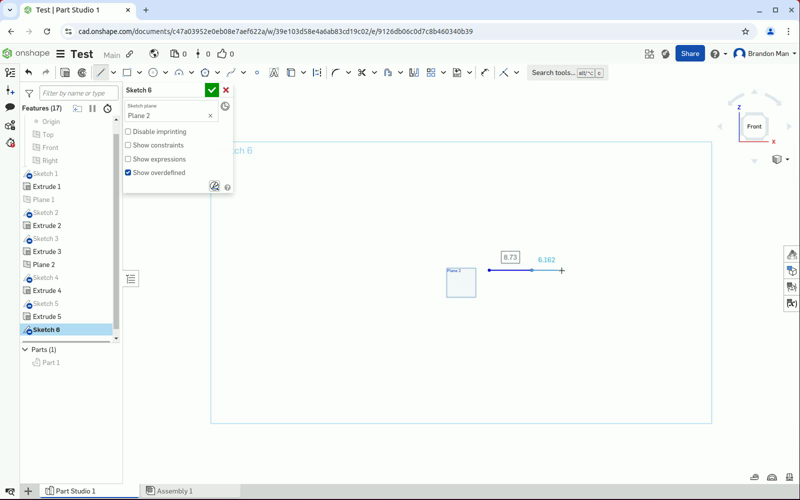
mouse_move(531, 240)
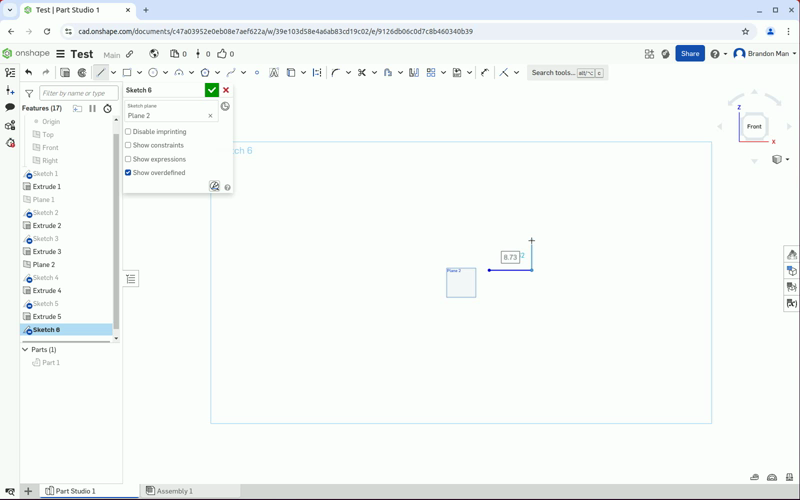
click(531, 240)
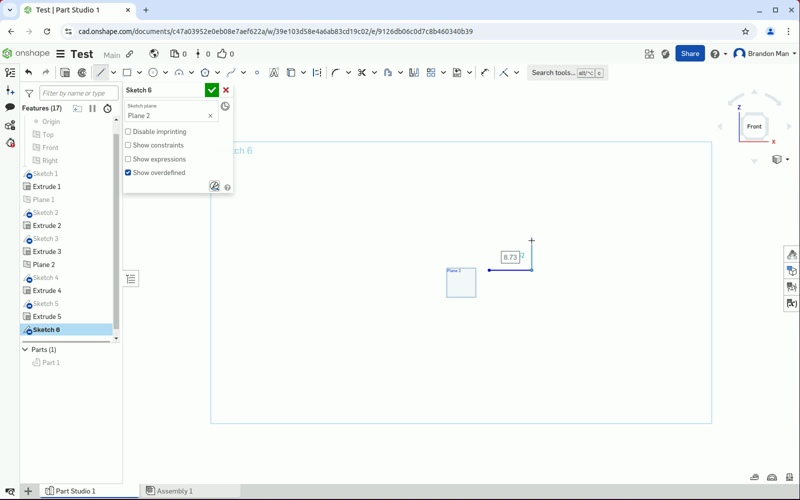
key_up(shift)
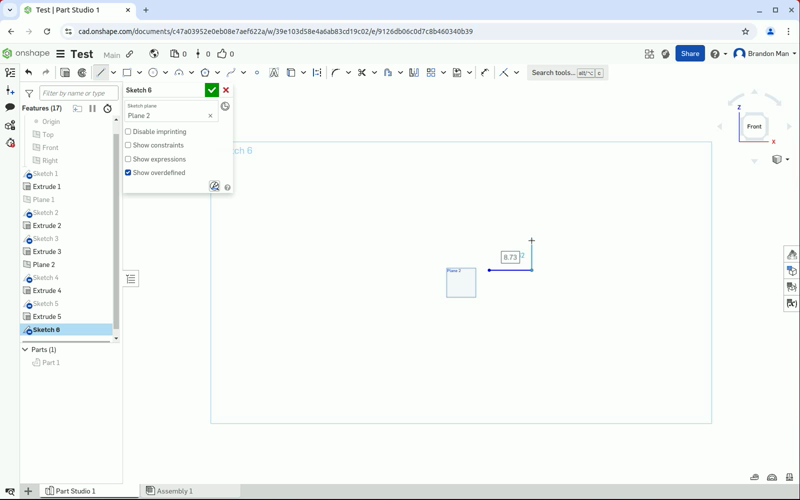
key_down(shift)
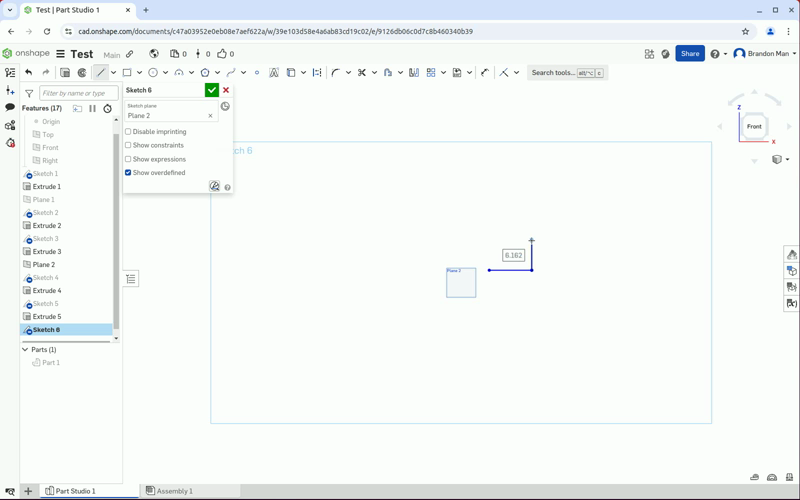
mouse_move(561, 240)
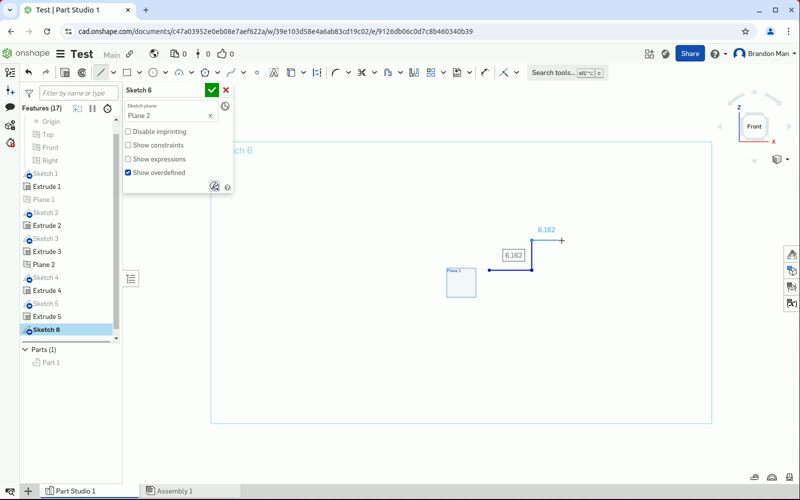
mouse_move(489, 240)
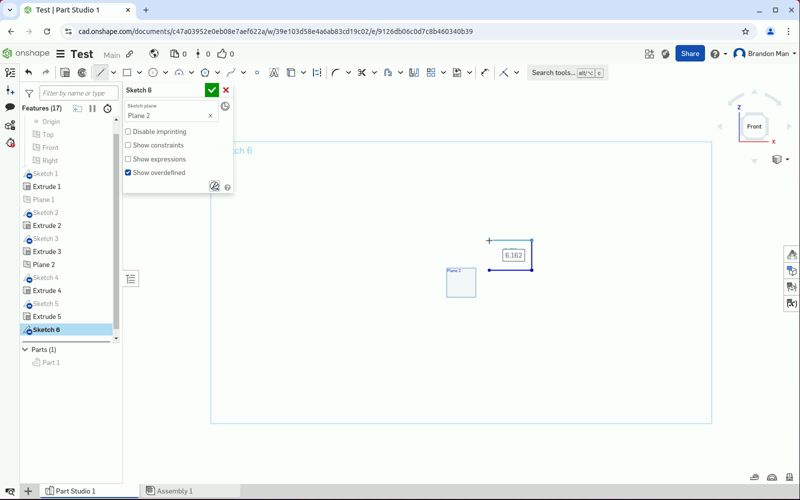
click(489, 240)
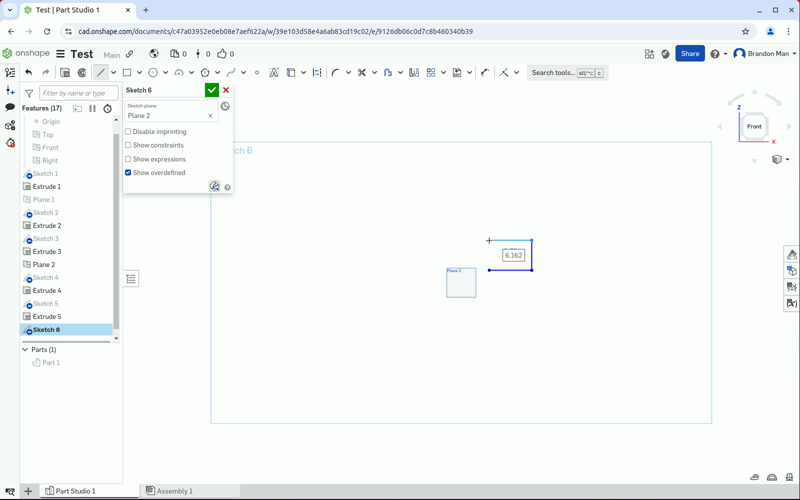
key_up(shift)
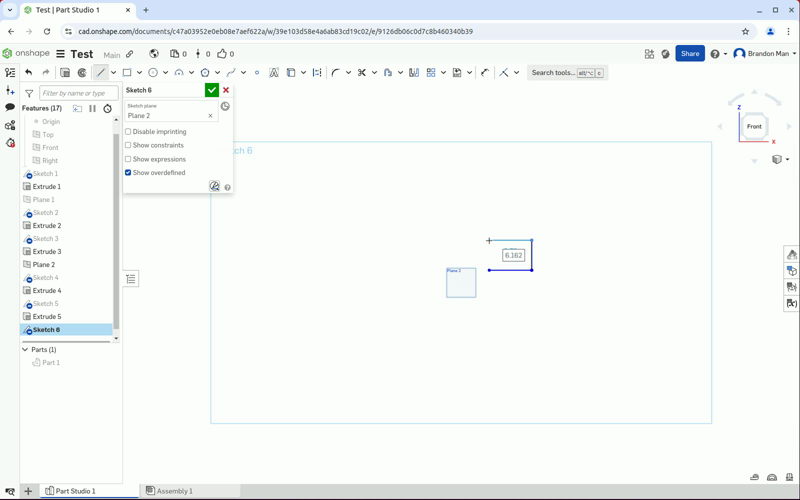
mouse_move(519, 240)
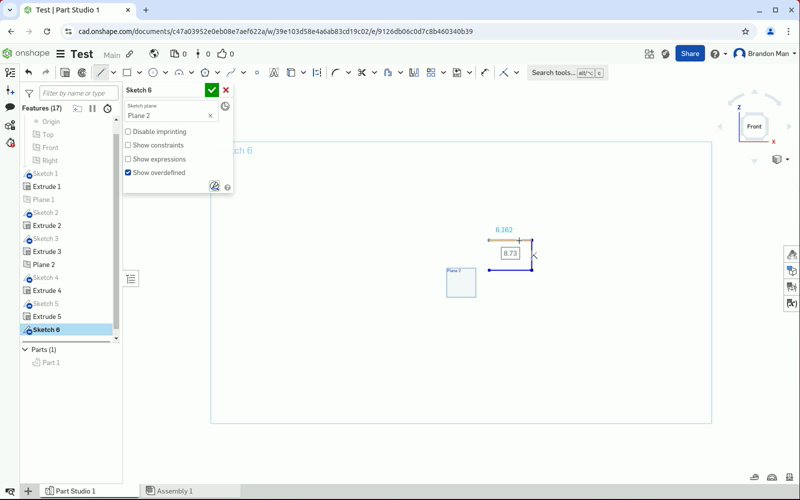
key_down(shift)
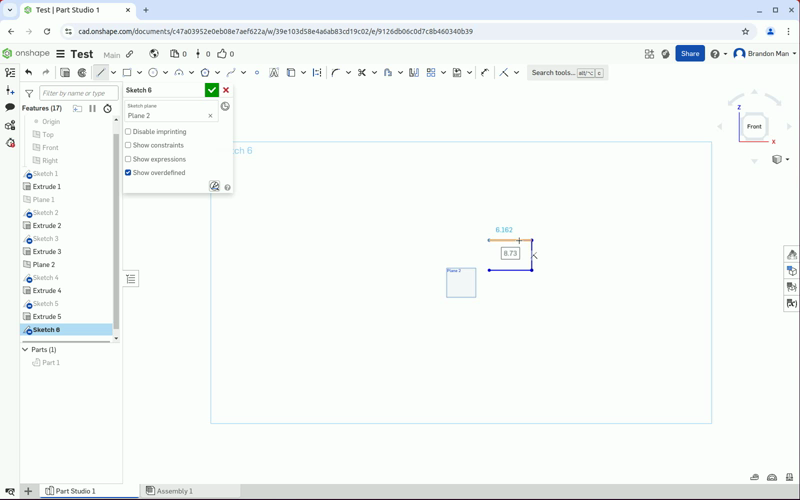
mouse_move(489, 270)
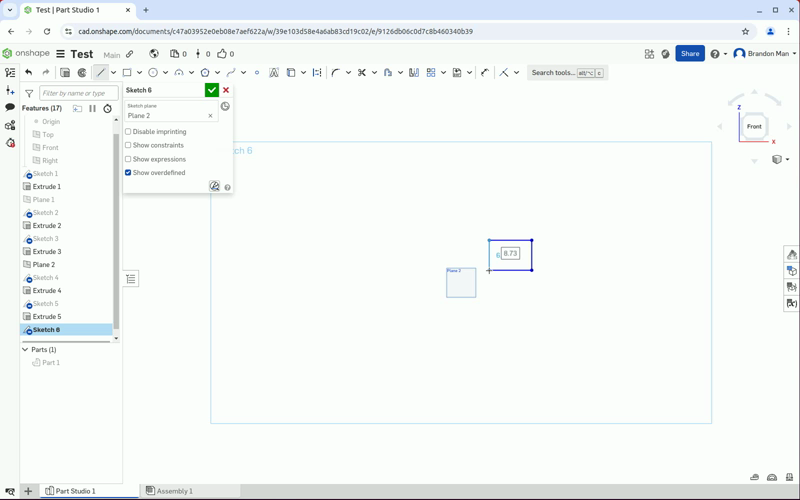
key_up(shift)
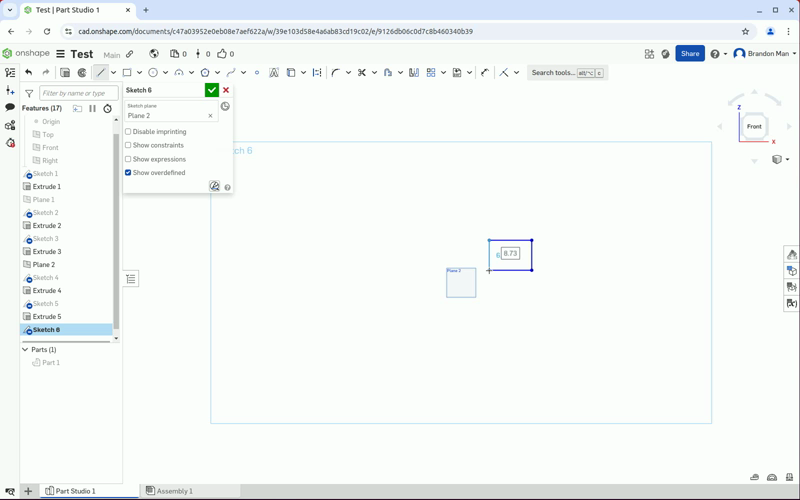
click(489, 270)
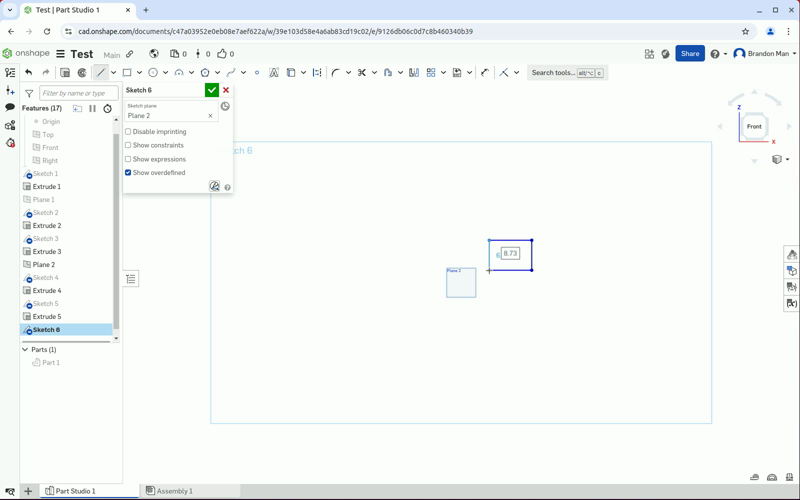
key(esc)
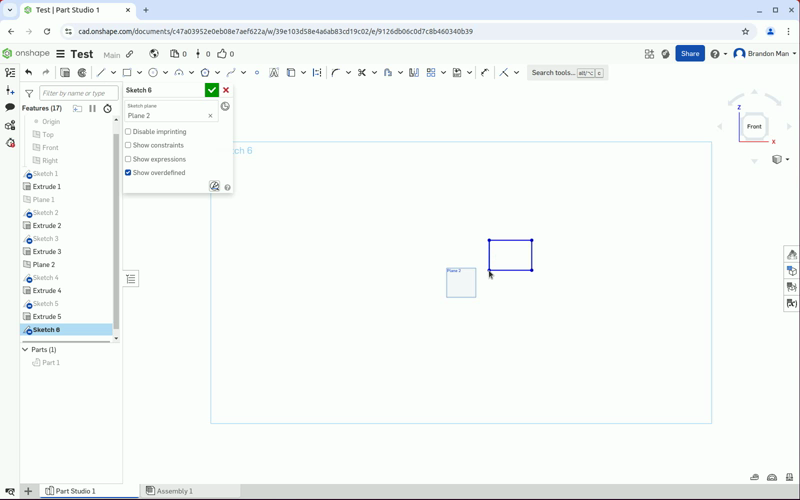
mouse_move(507, 248)
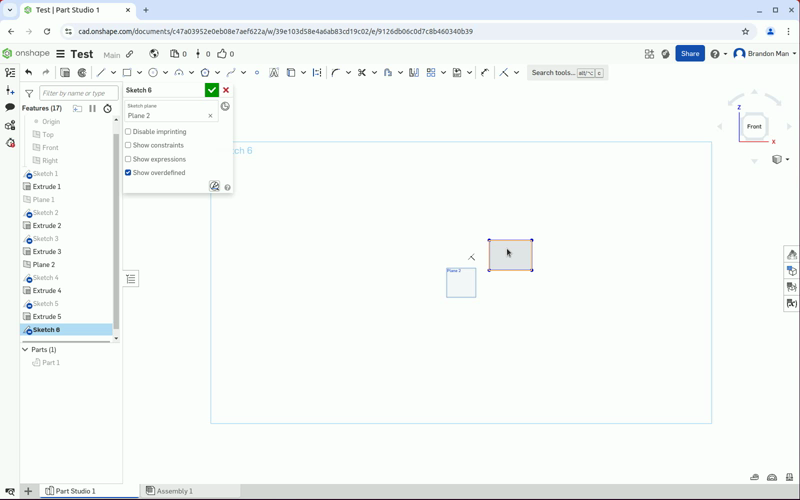
scroll(6)
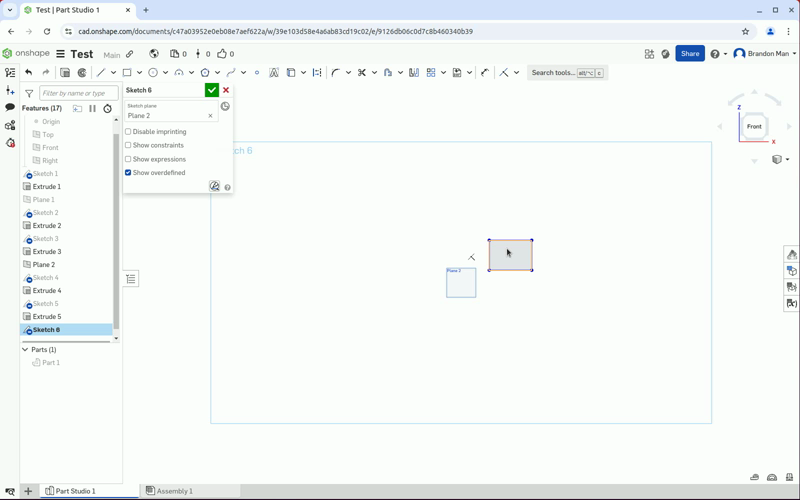
scroll(6)
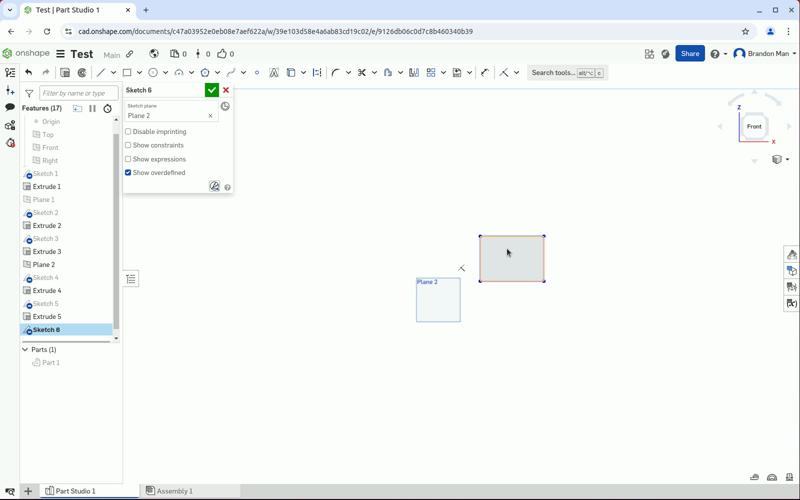
scroll(6)
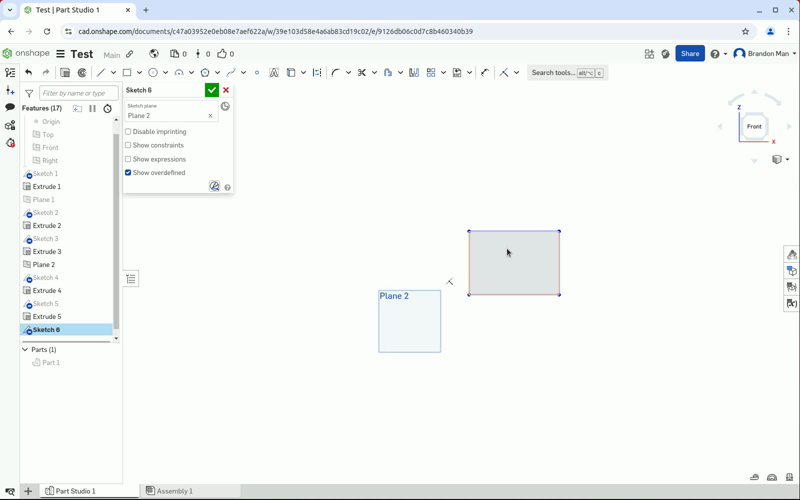
scroll(6)
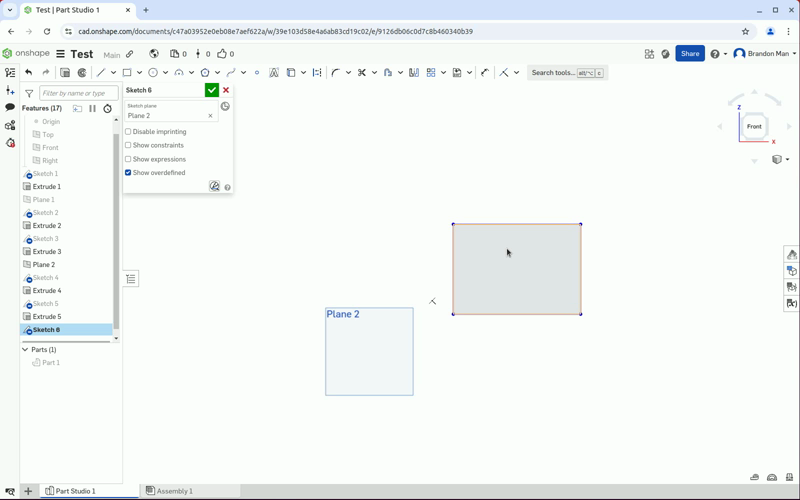
scroll(6)
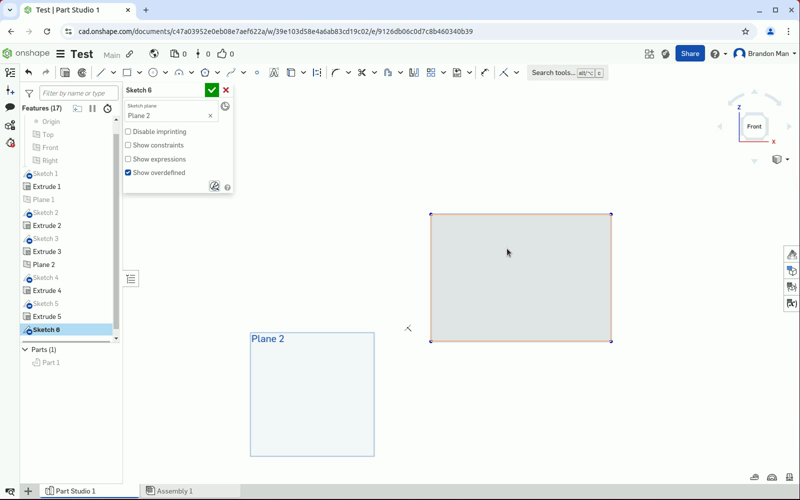
scroll(6)
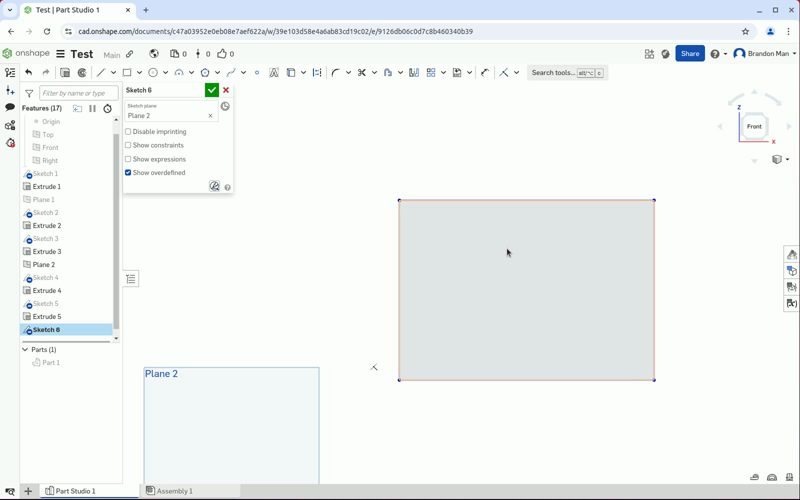
scroll(6)
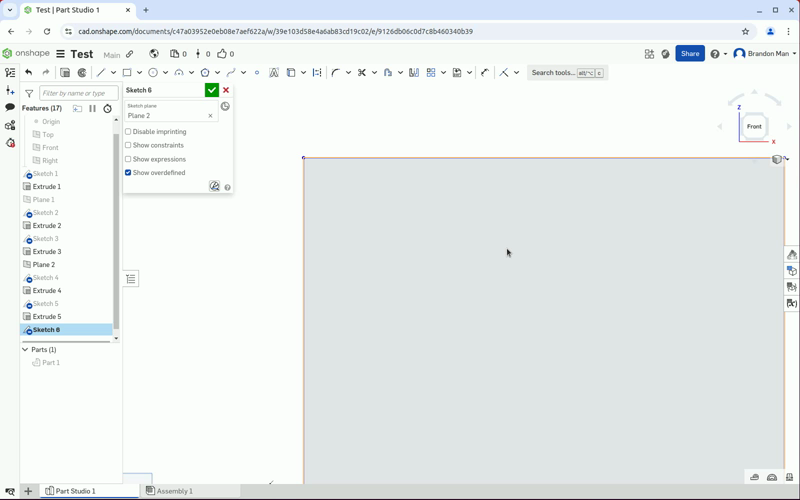
click(507, 248)
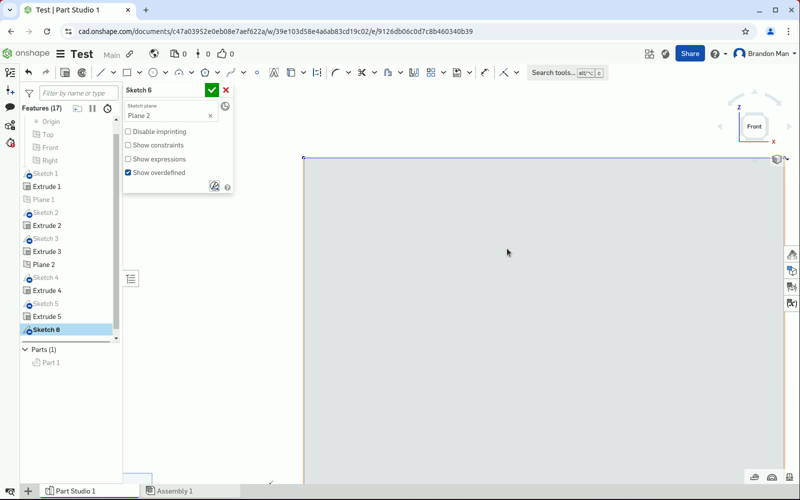
scroll(-6)
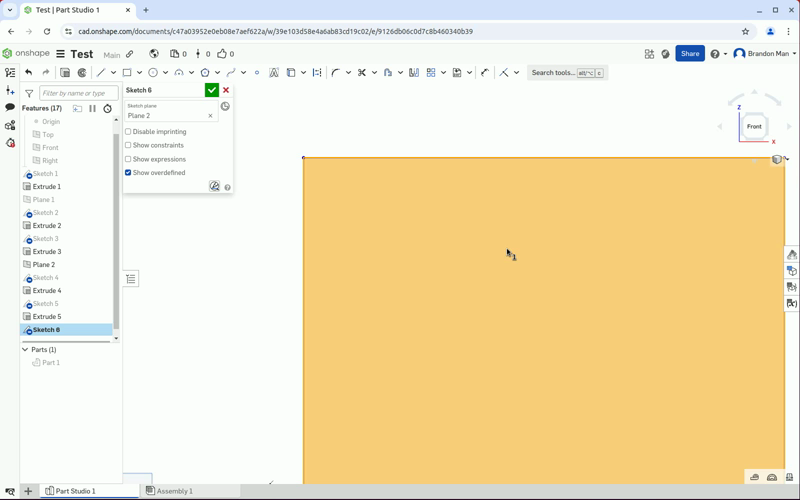
scroll(-6)
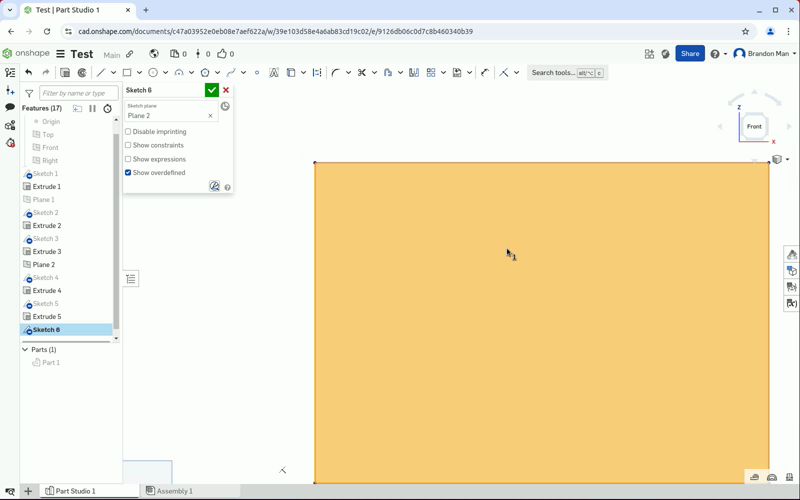
scroll(-6)
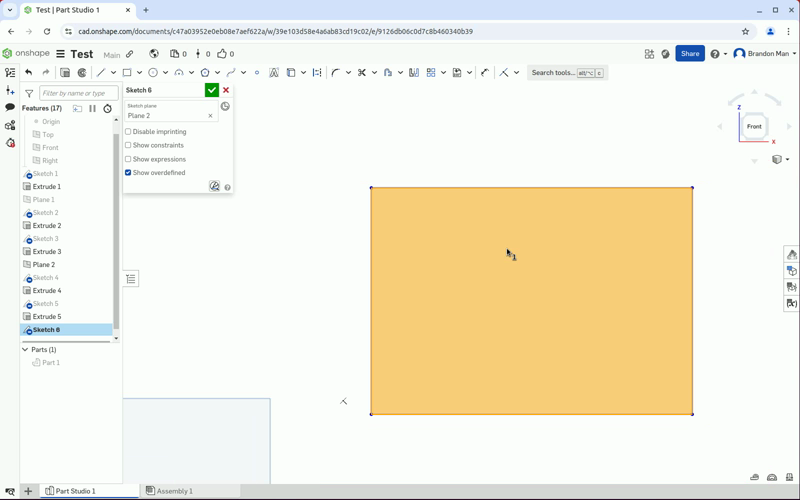
scroll(-6)
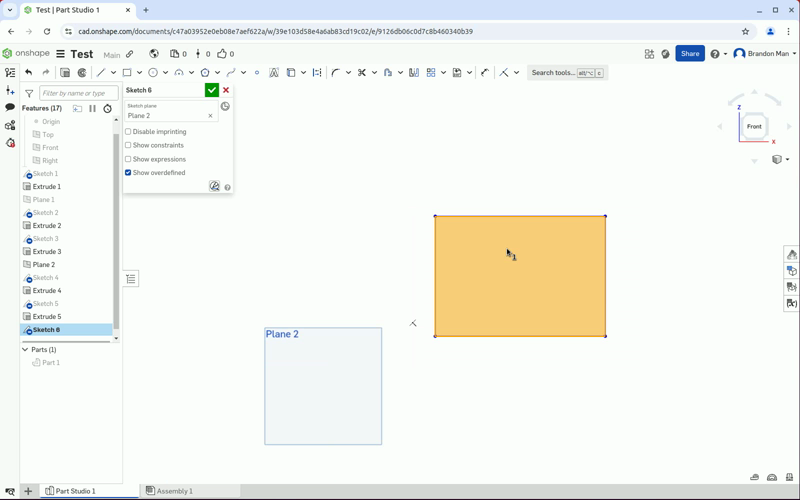
scroll(-6)
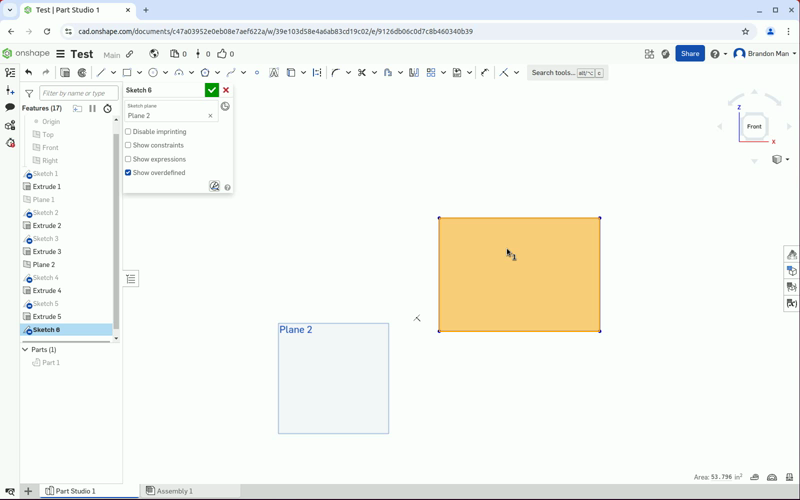
scroll(-6)
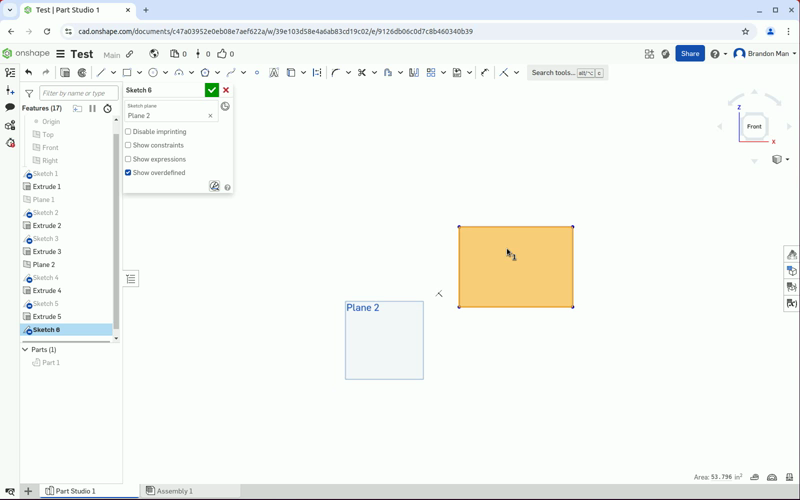
scroll(-6)
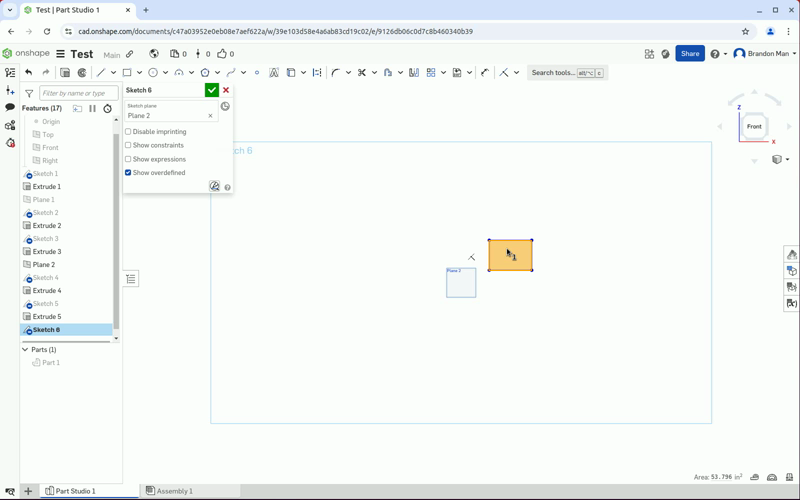
mouse_move(73, 352)
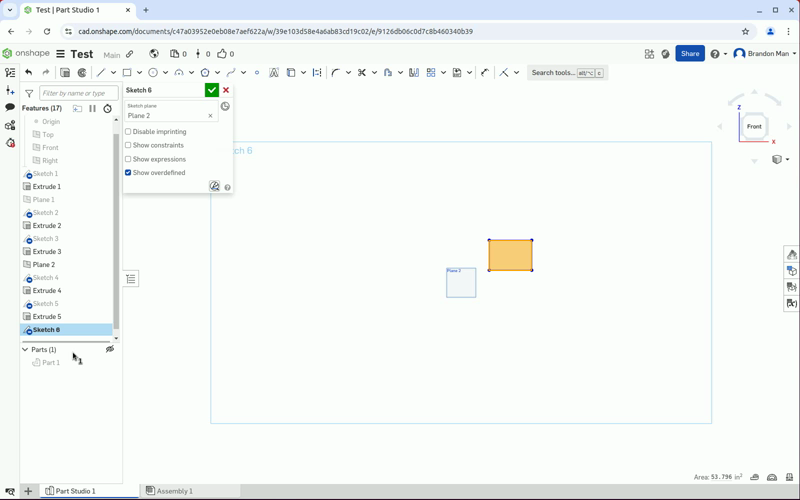
key(shift+y)
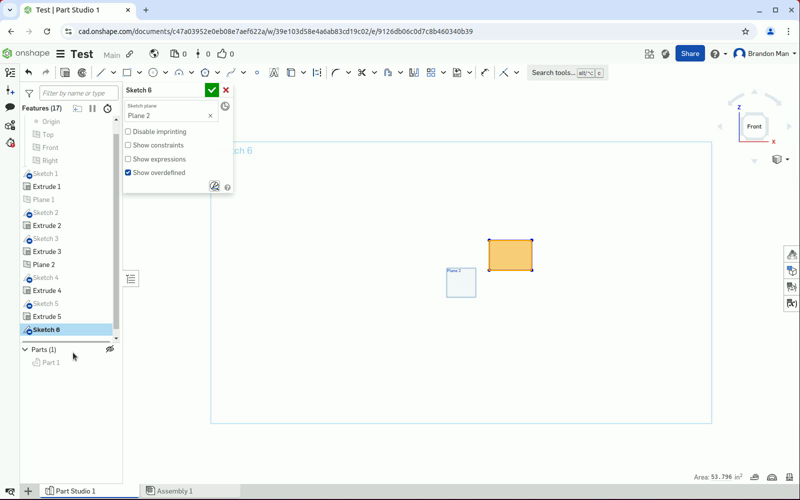
key(shift+e)
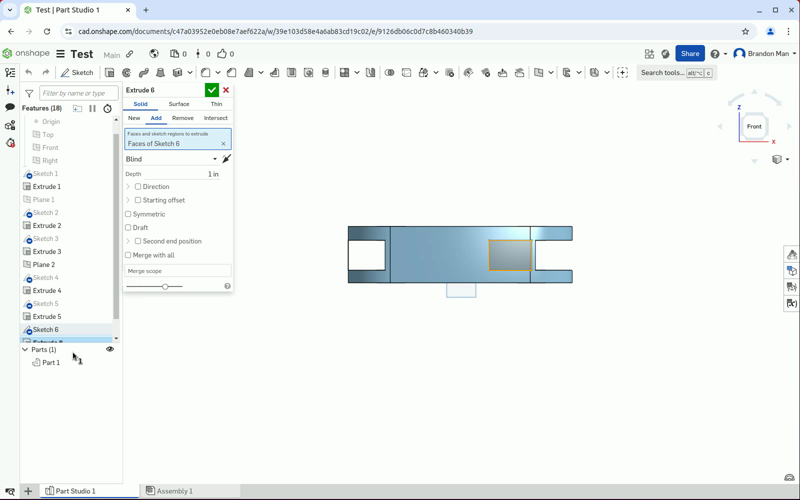
mouse_move(143, 106)
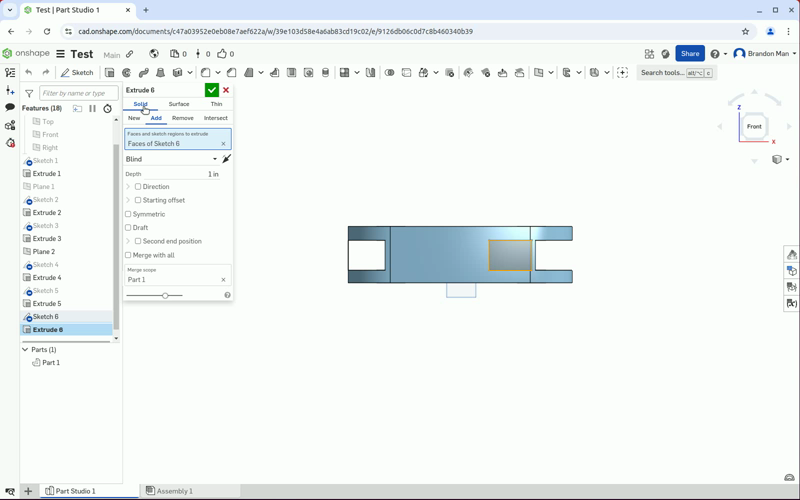
click(143, 106)
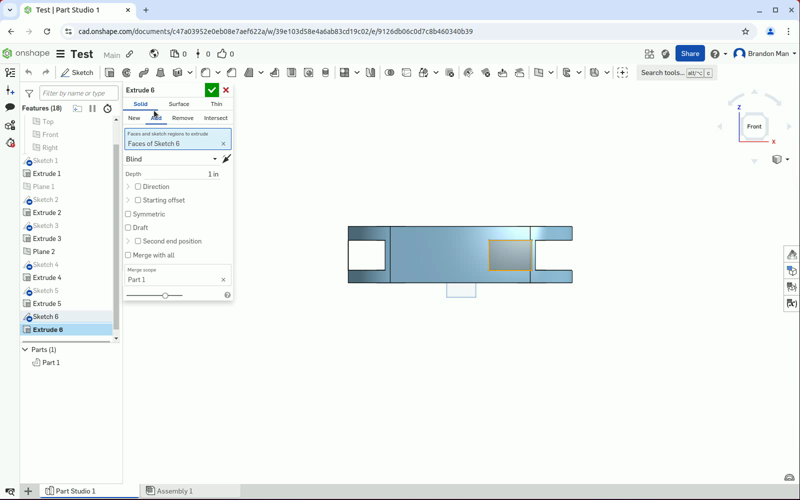
mouse_move(186, 120)
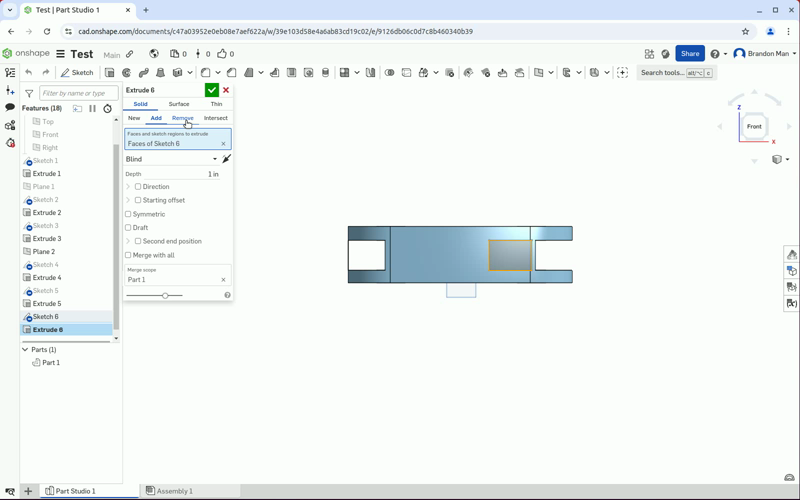
click(186, 120)
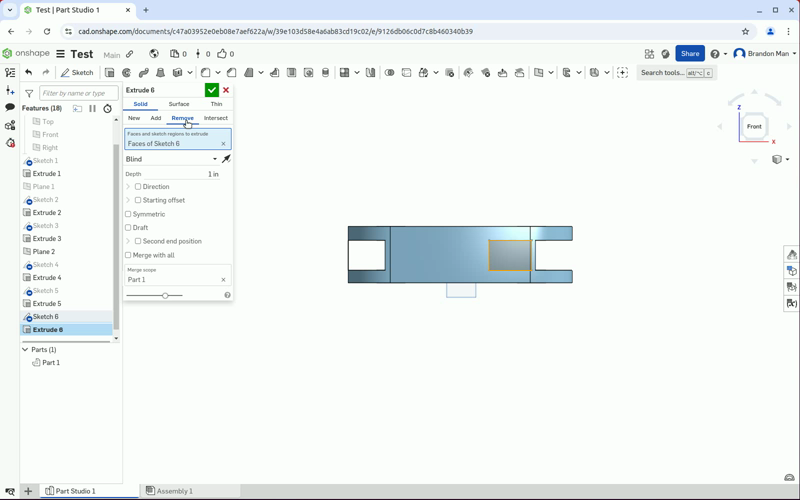
key(tab, 4)
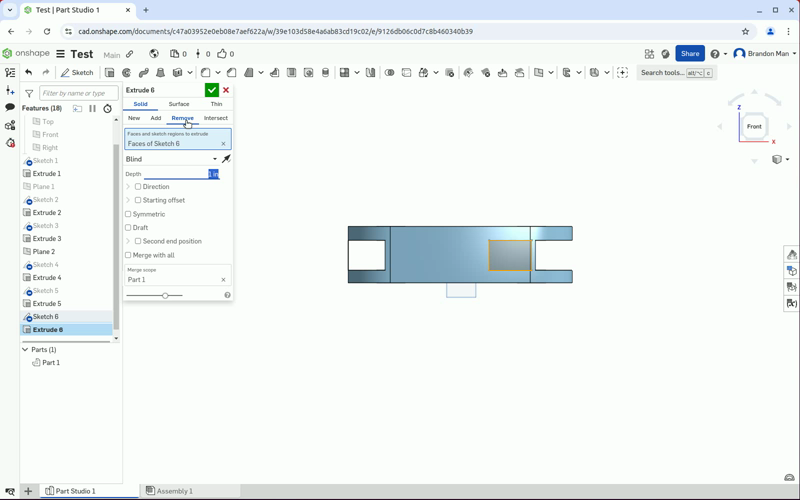
text(17.331)
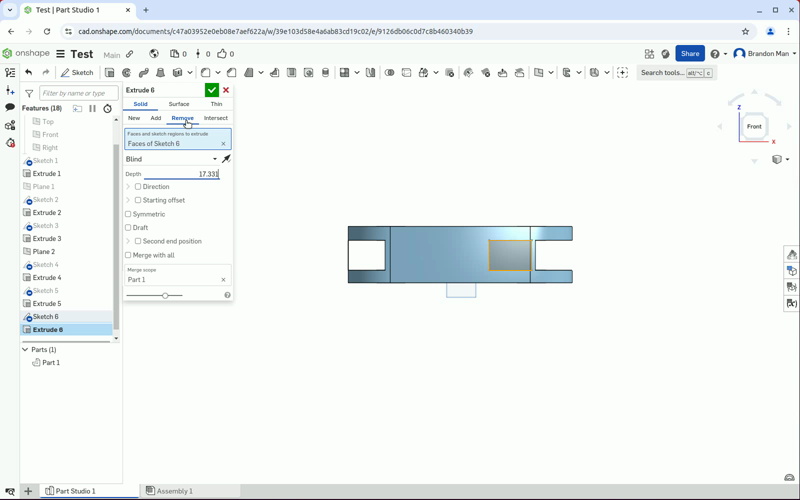
key(tab, 6)
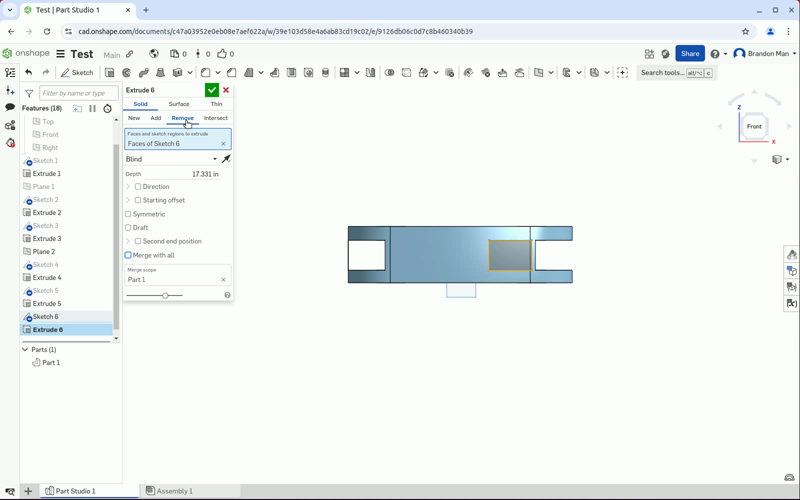
key(space)
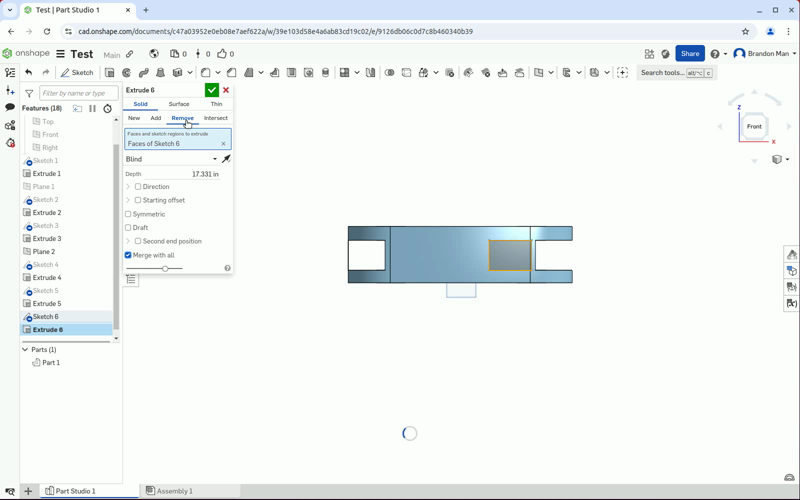
key(enter)
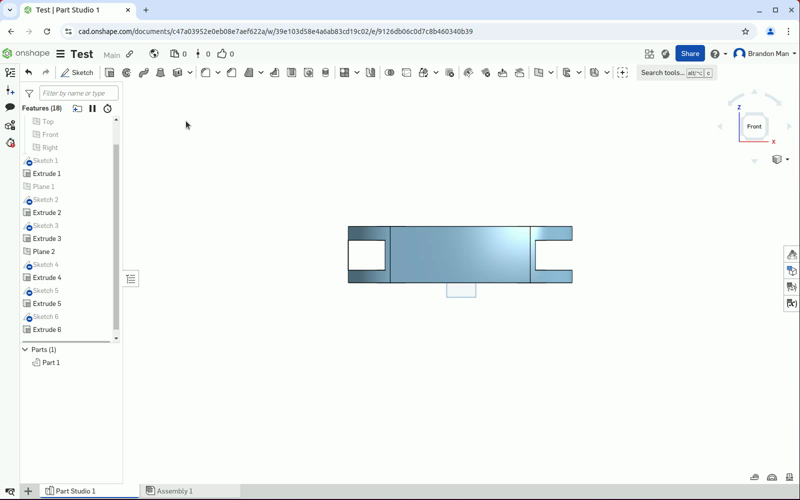
key(shift+h)
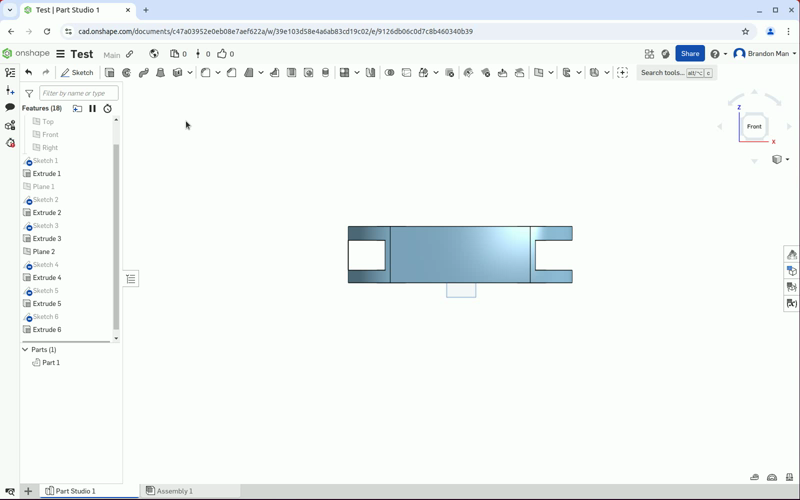
key(shift+h)
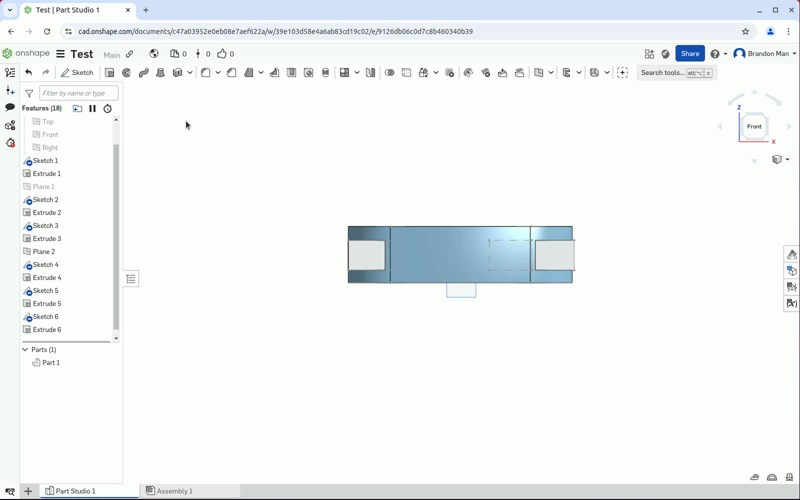
mouse_move(69, 163)
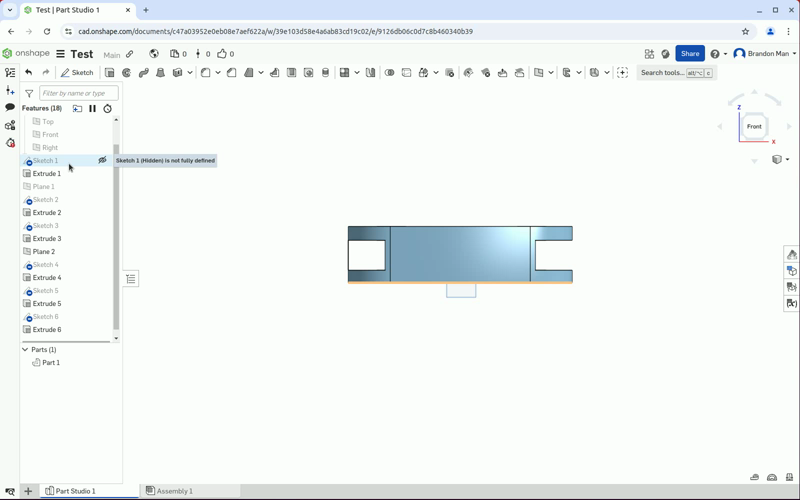
click(69, 163)
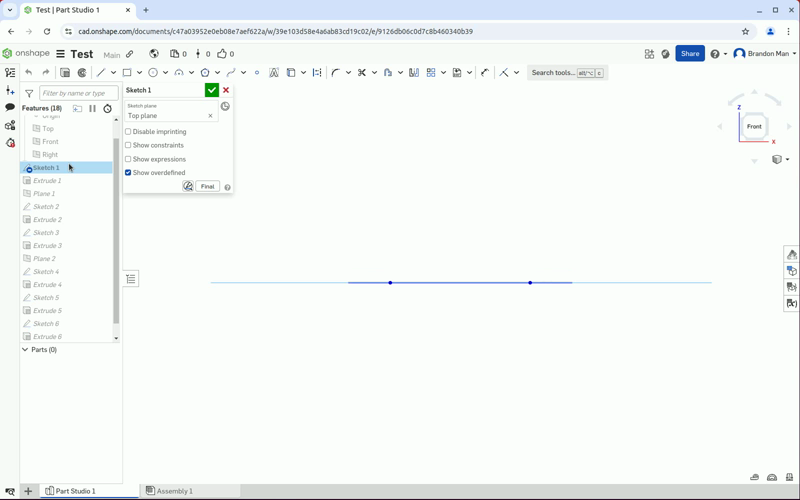
mouse_move(229, 92)
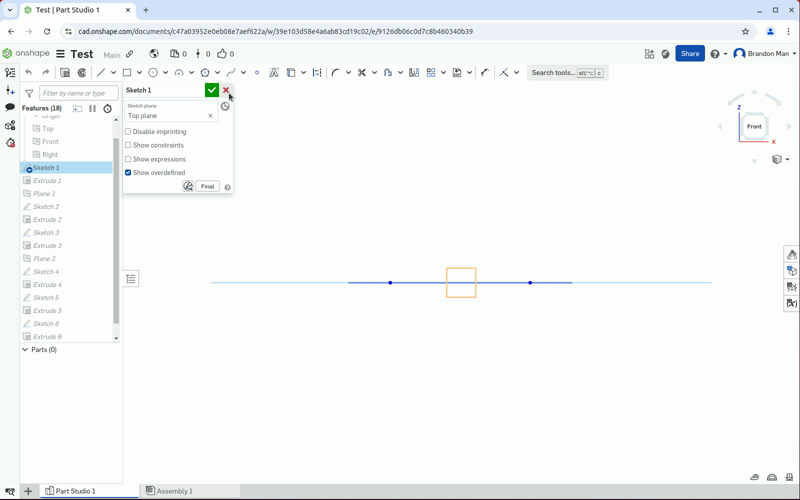
click(229, 92)
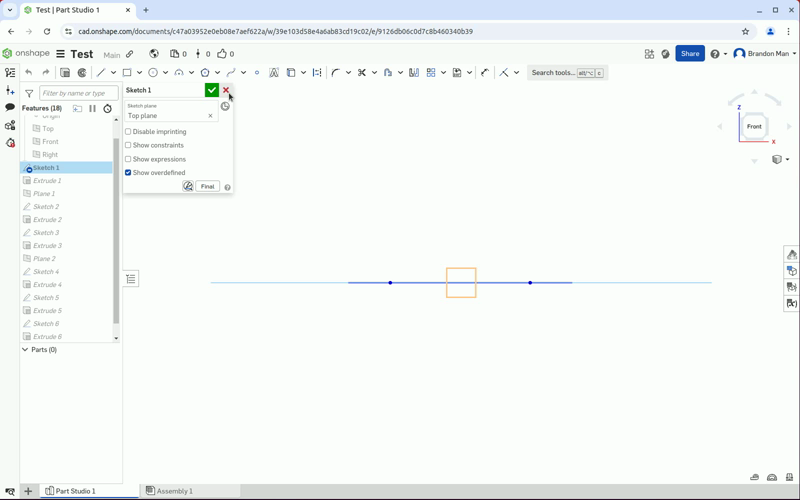
key(shift+s)
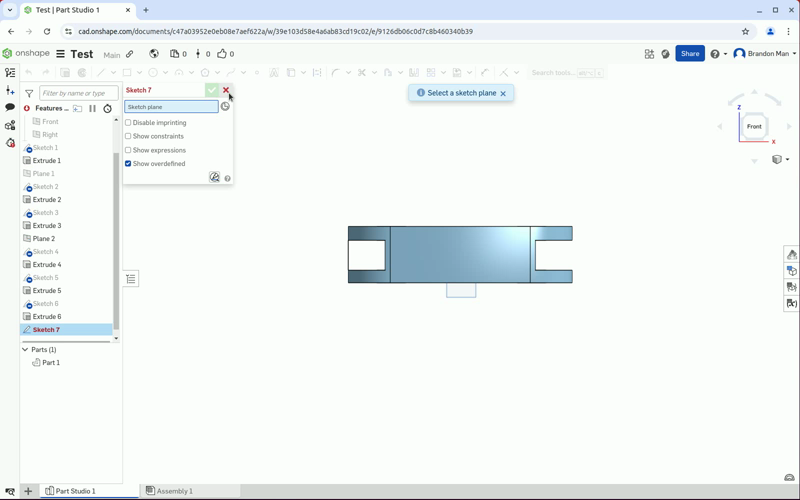
mouse_move(69, 241)
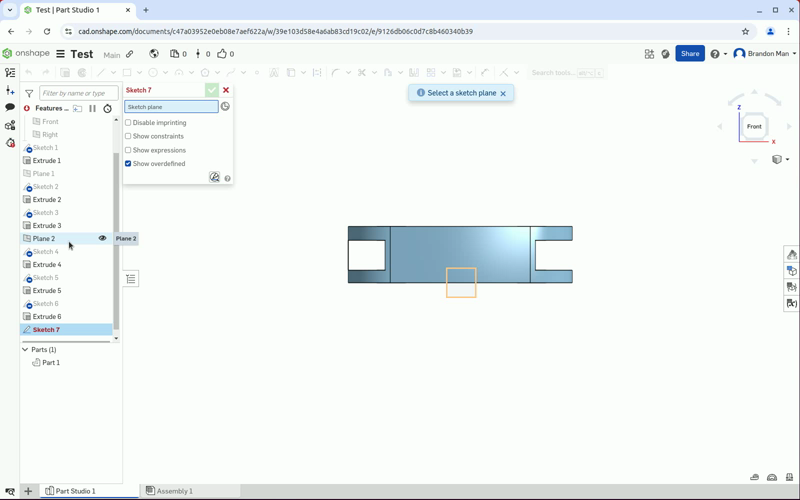
click(69, 241)
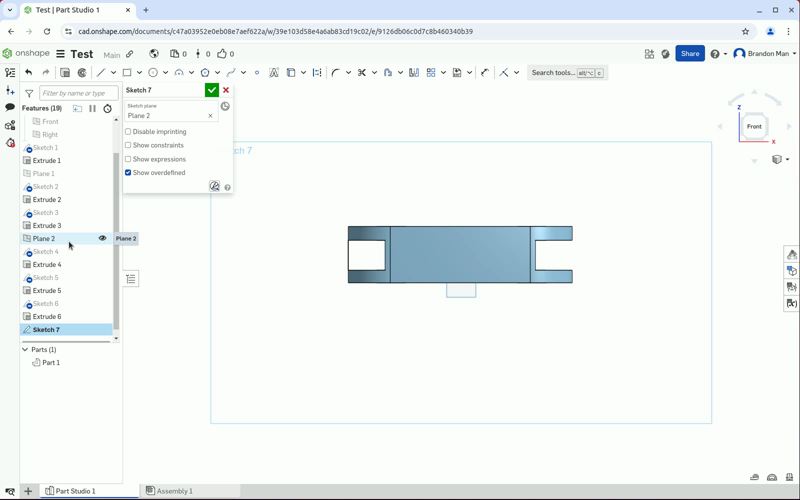
mouse_move(73, 352)
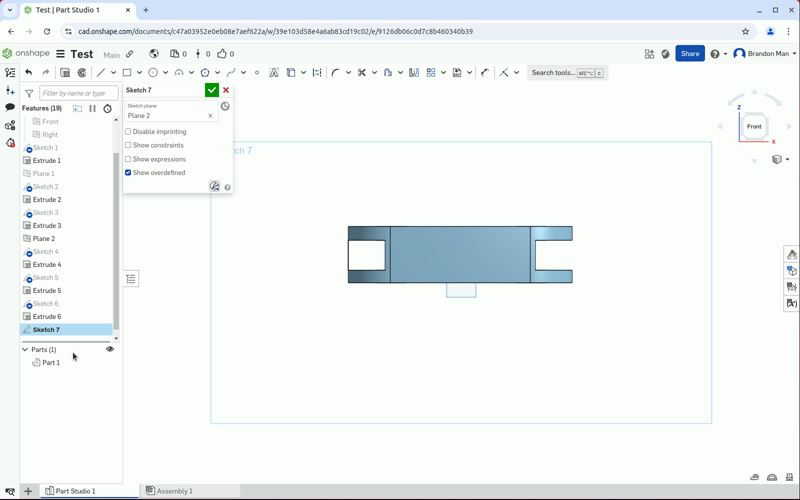
key(y)
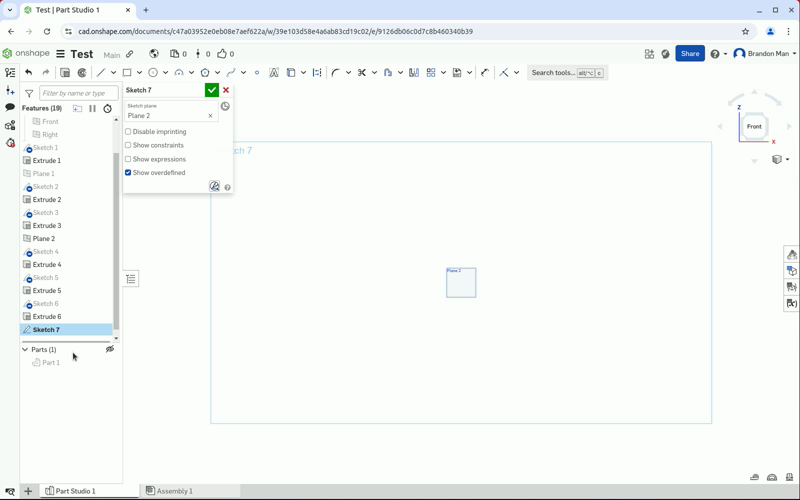
key(l)
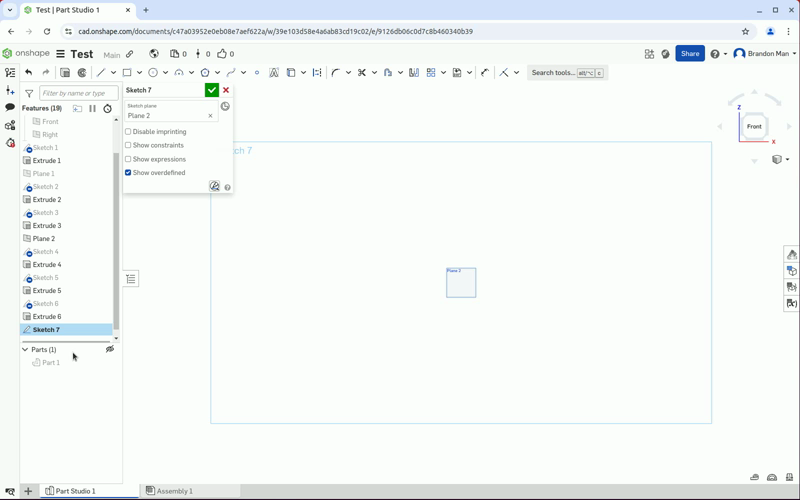
key_down(shift)
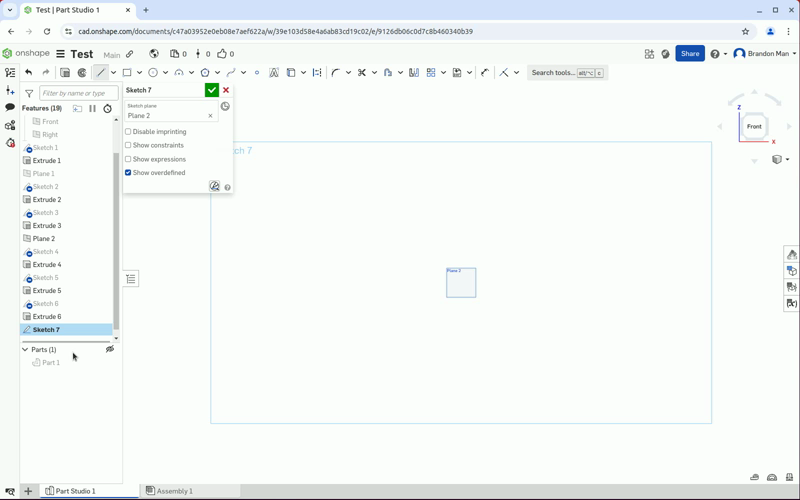
mouse_move(390, 270)
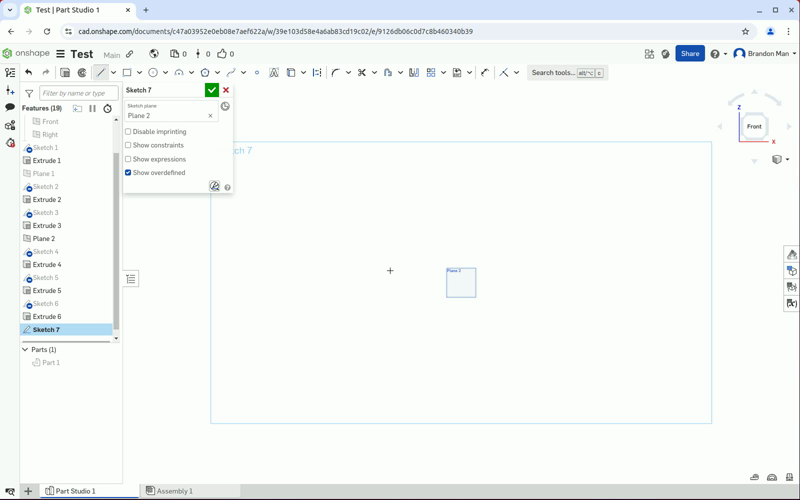
click(390, 270)
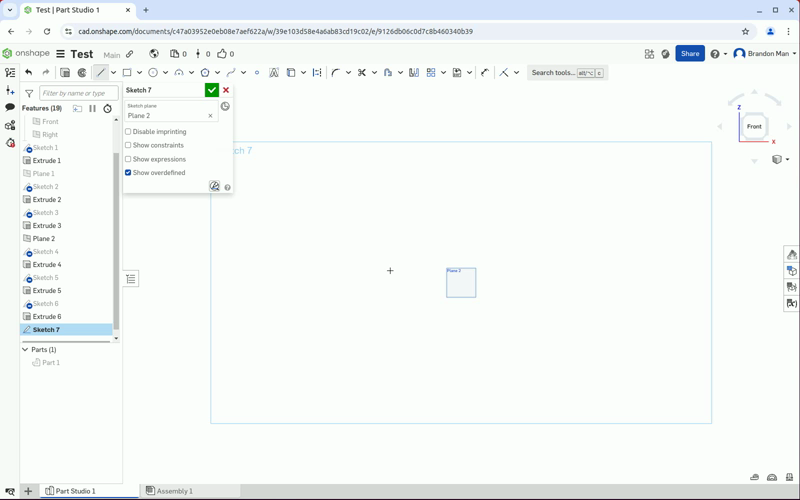
key_up(shift)
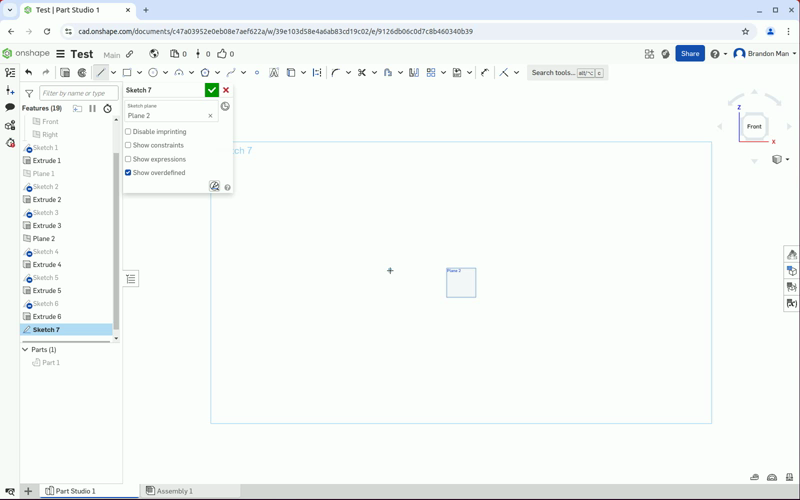
key_down(shift)
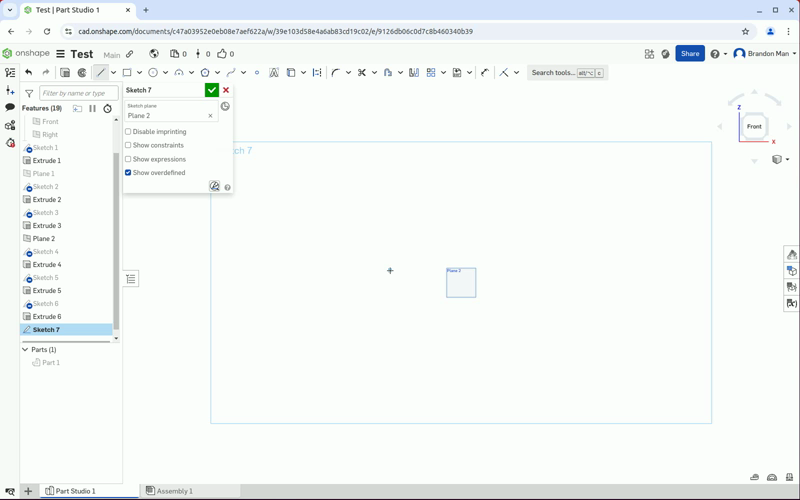
mouse_move(420, 270)
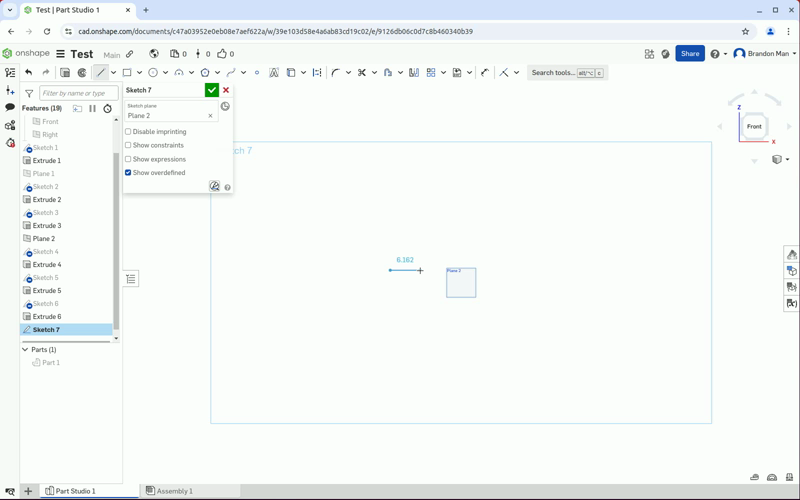
mouse_move(433, 270)
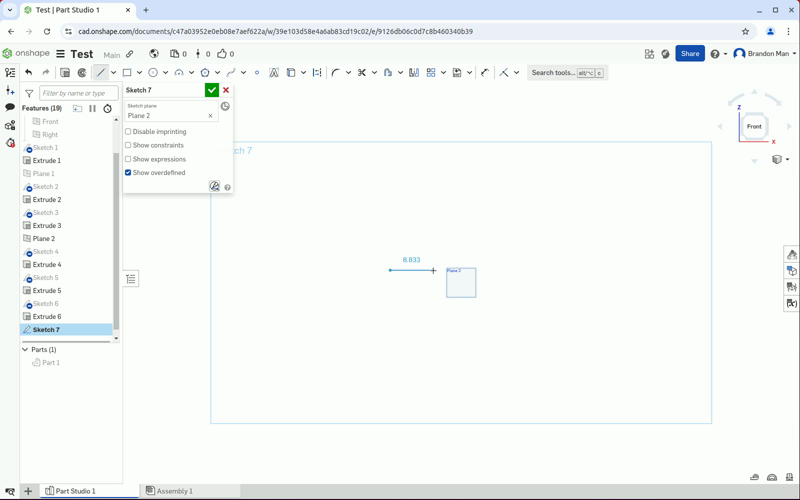
click(433, 270)
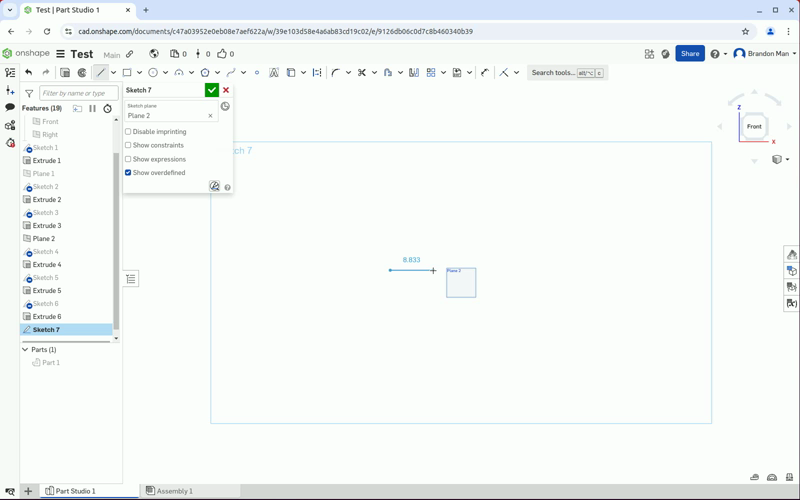
key_up(shift)
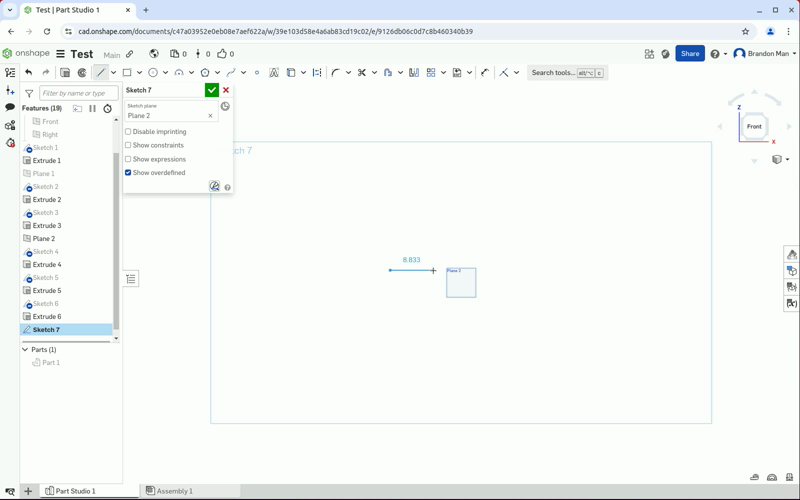
key_down(shift)
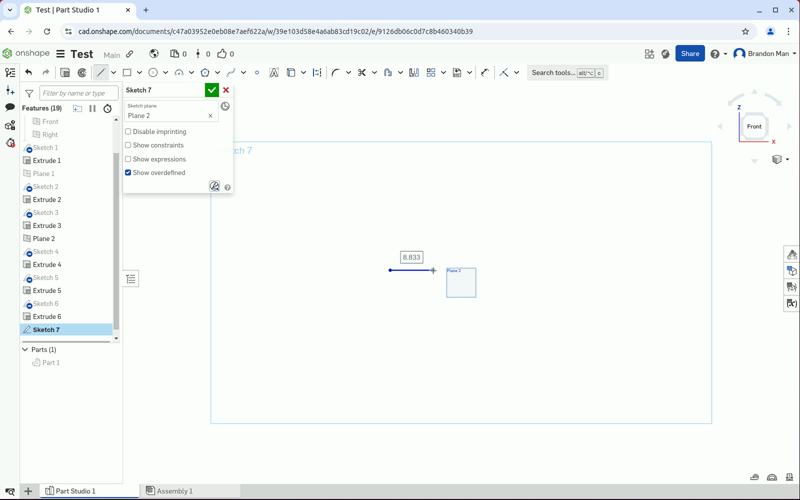
mouse_move(463, 270)
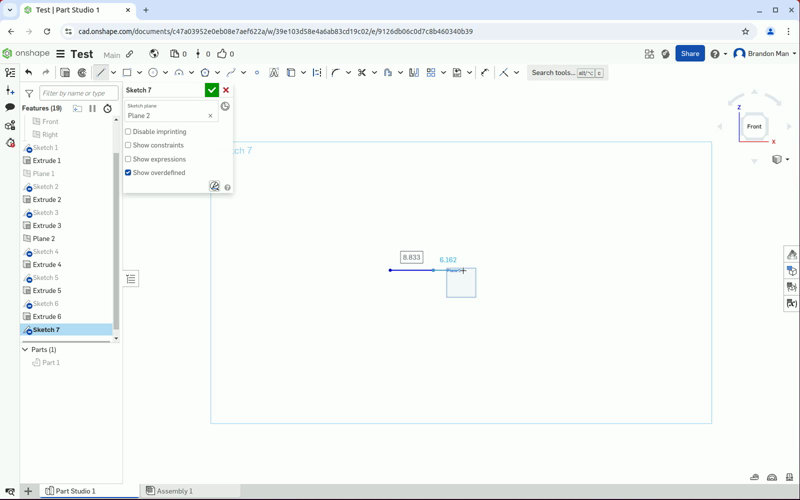
mouse_move(433, 240)
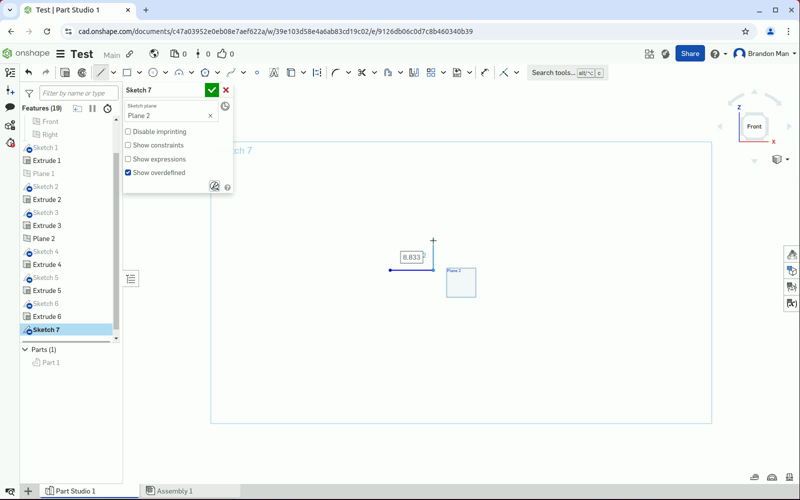
click(433, 240)
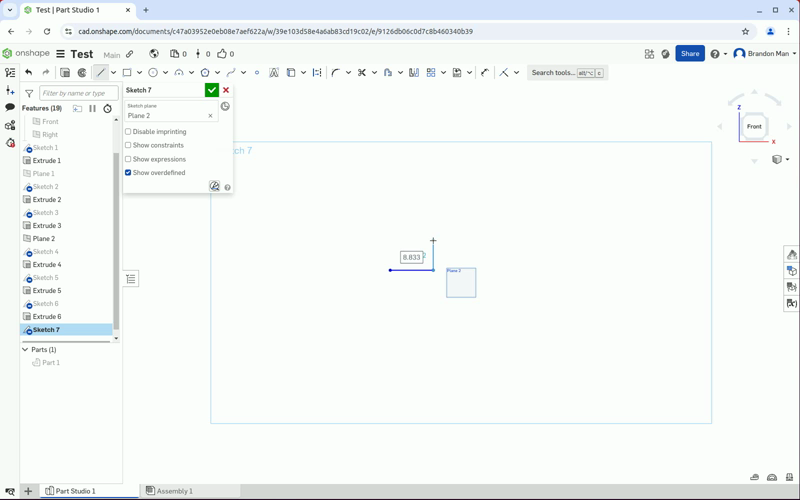
key_up(shift)
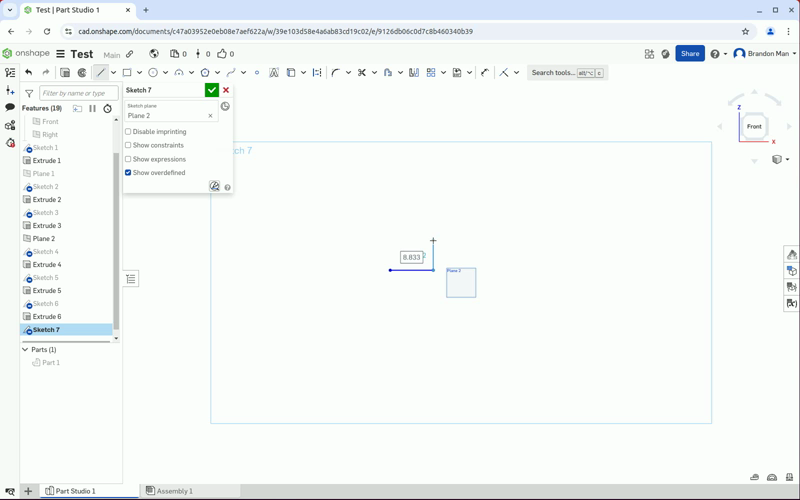
key_down(shift)
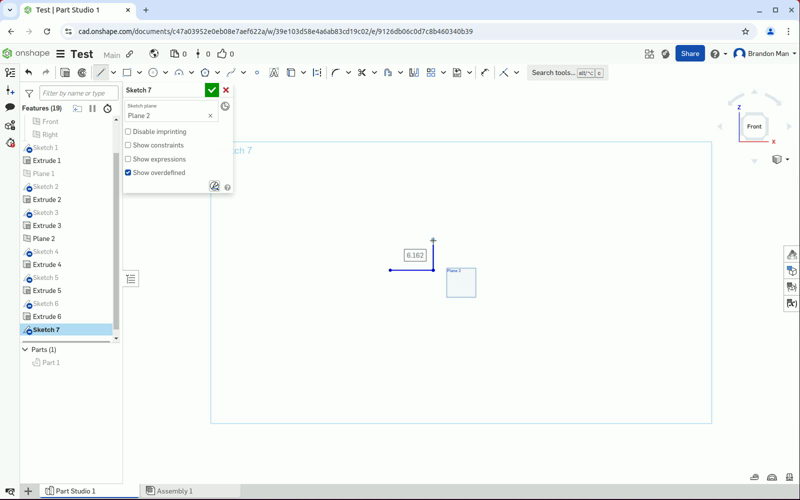
mouse_move(463, 240)
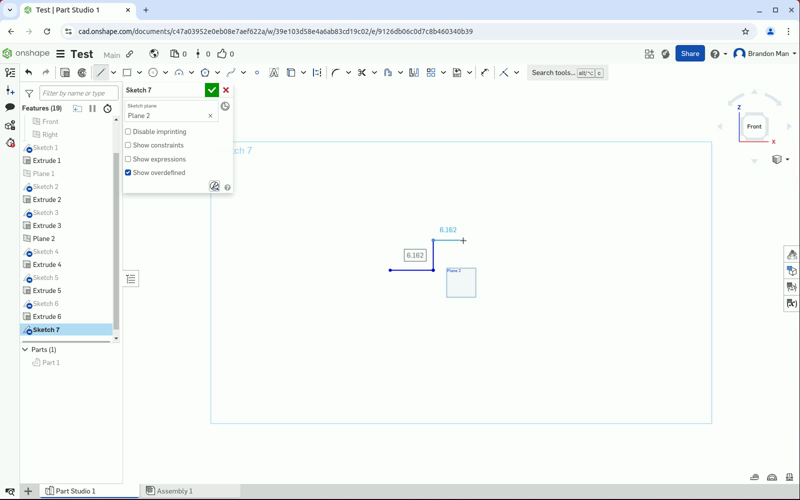
mouse_move(390, 240)
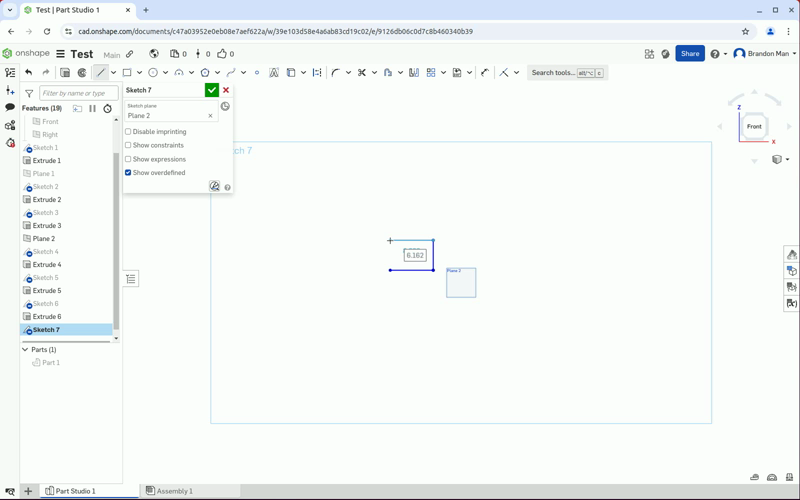
click(390, 240)
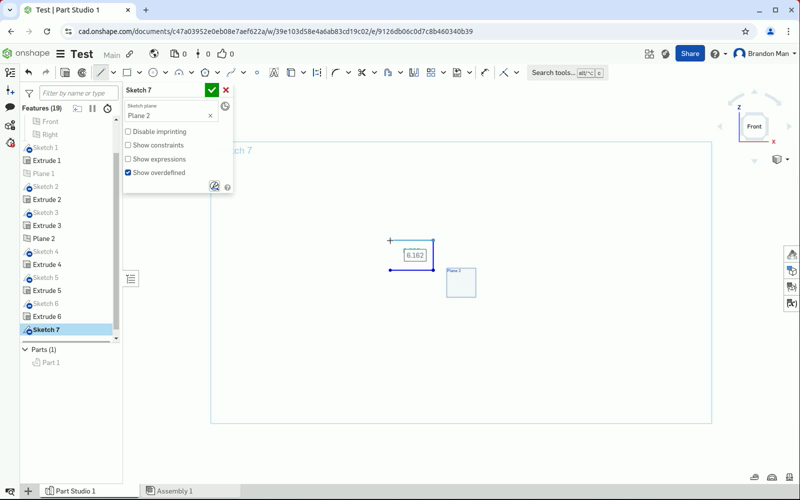
key_up(shift)
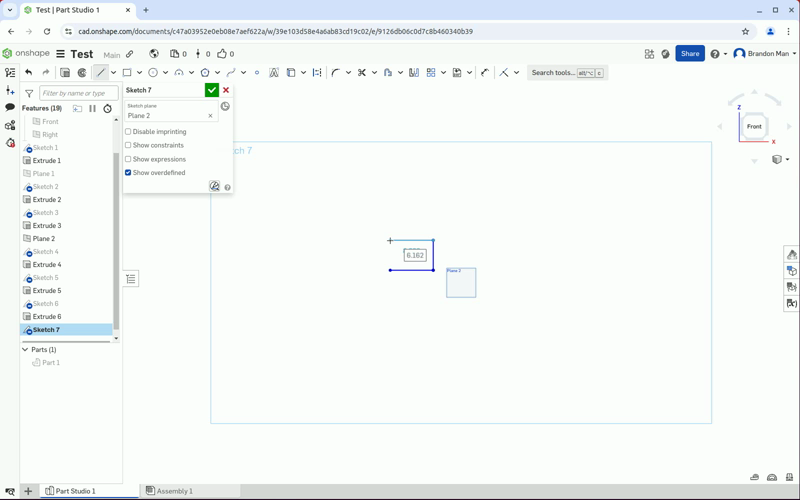
mouse_move(420, 240)
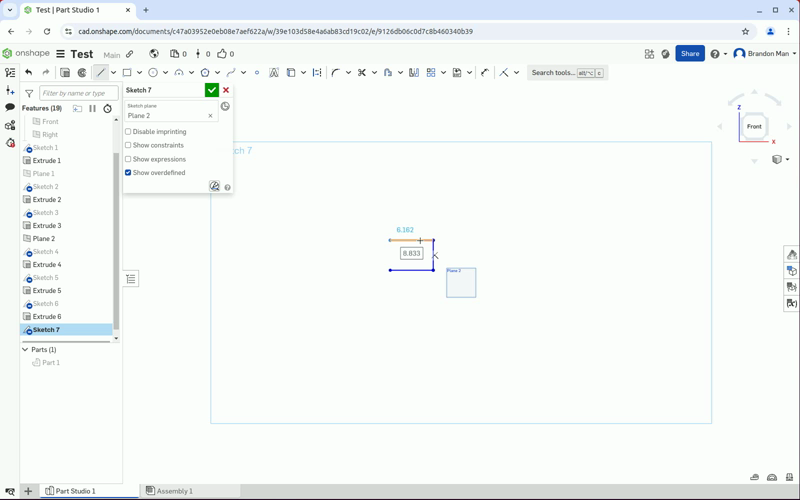
key_down(shift)
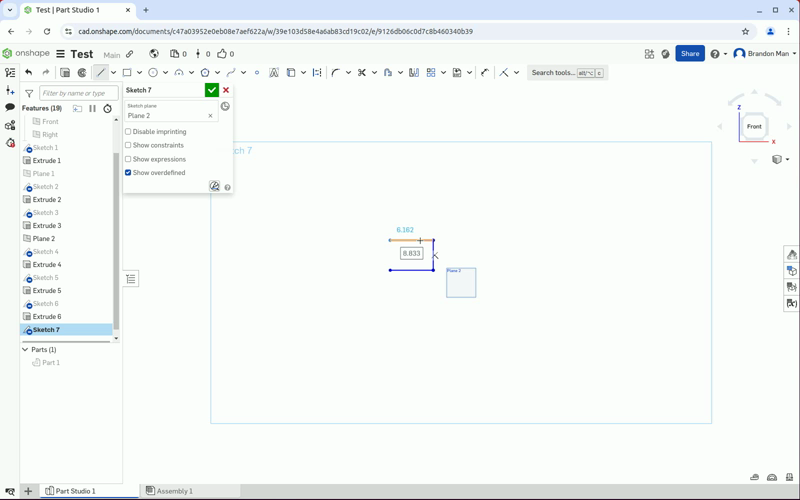
mouse_move(390, 270)
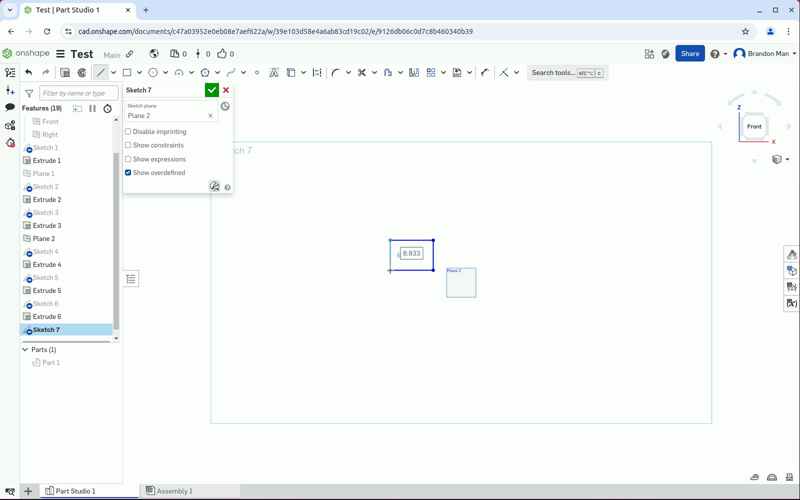
key_up(shift)
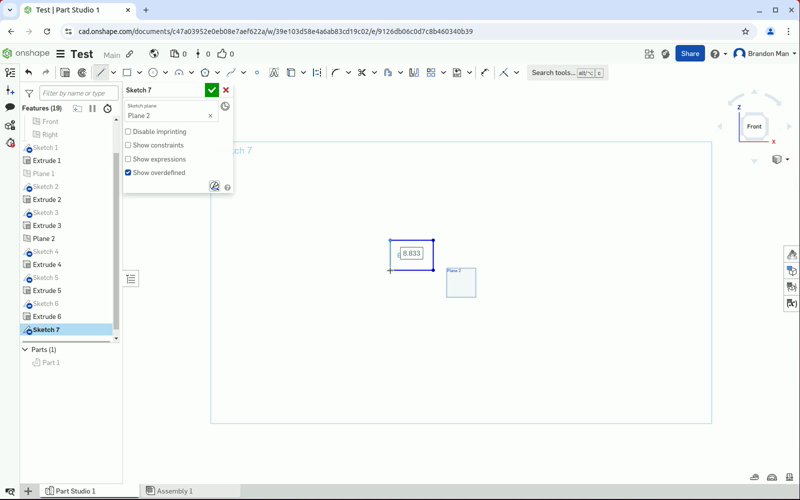
click(390, 270)
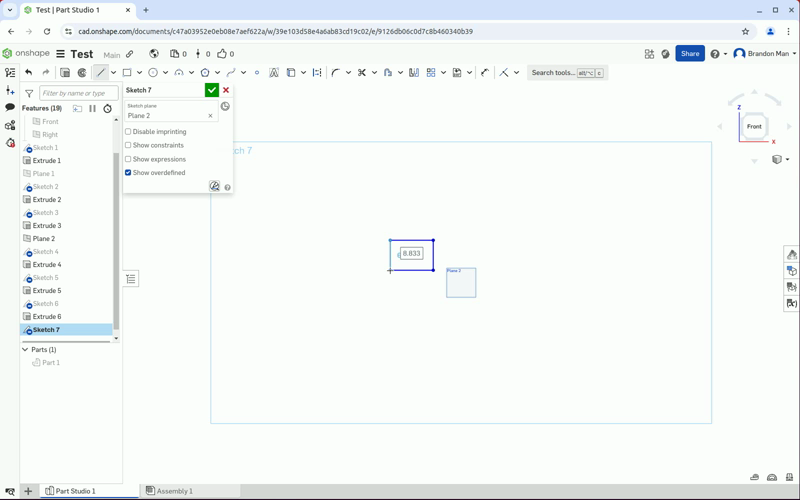
key(esc)
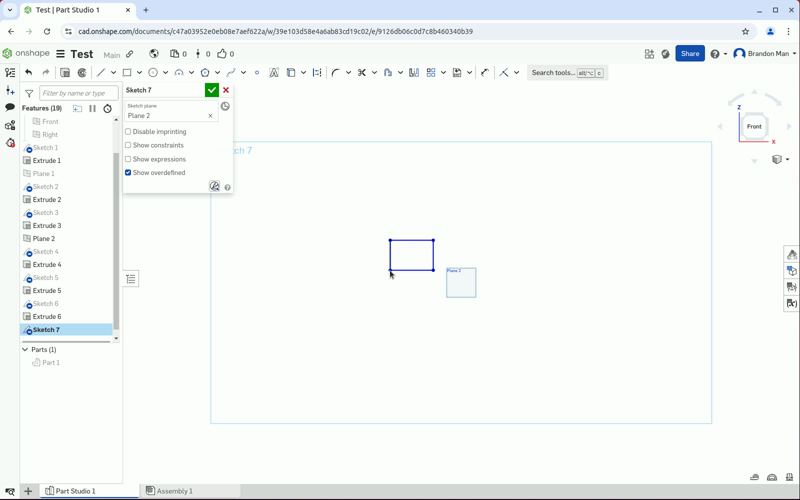
mouse_move(402, 252)
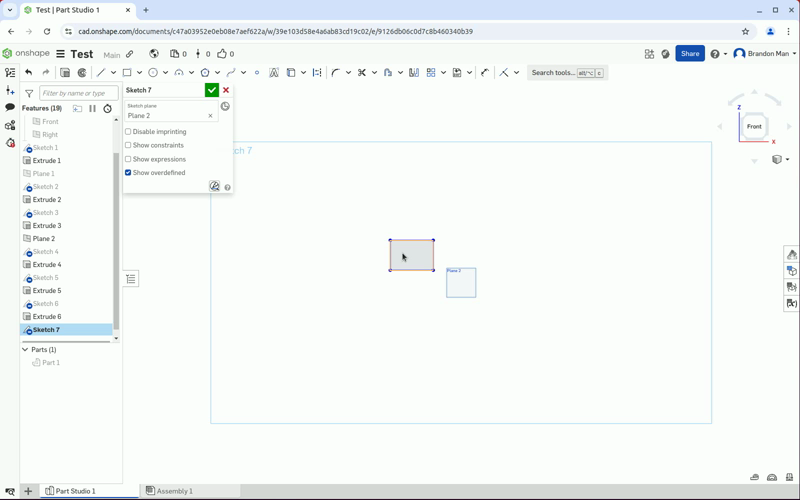
scroll(6)
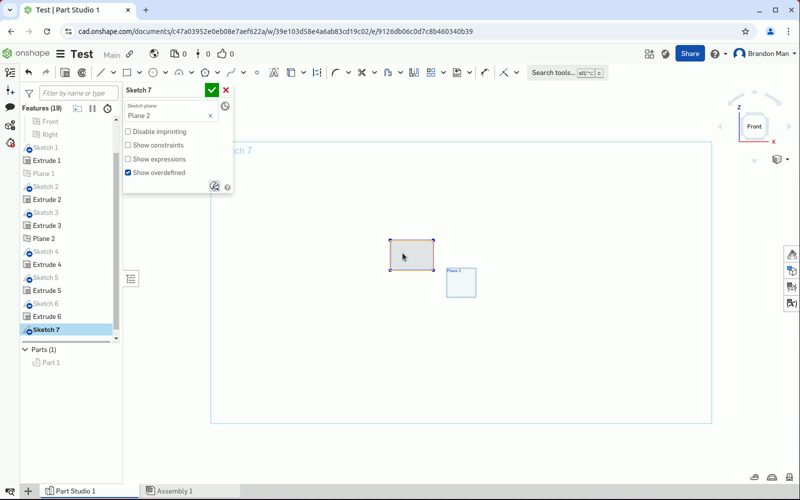
scroll(6)
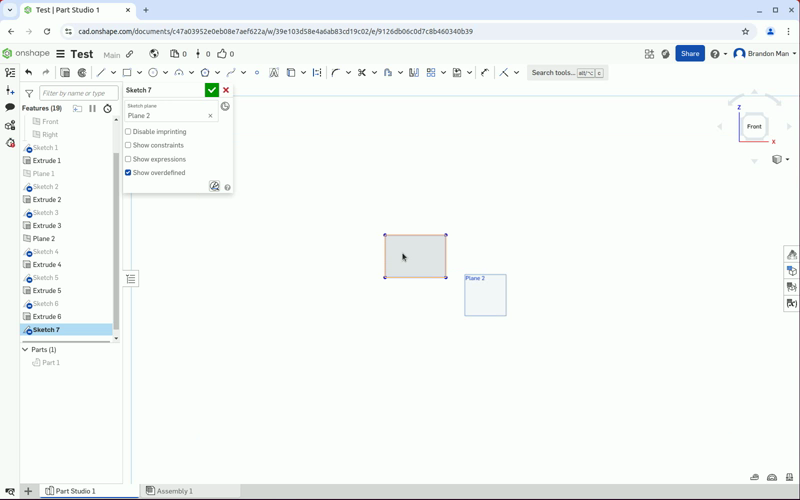
scroll(6)
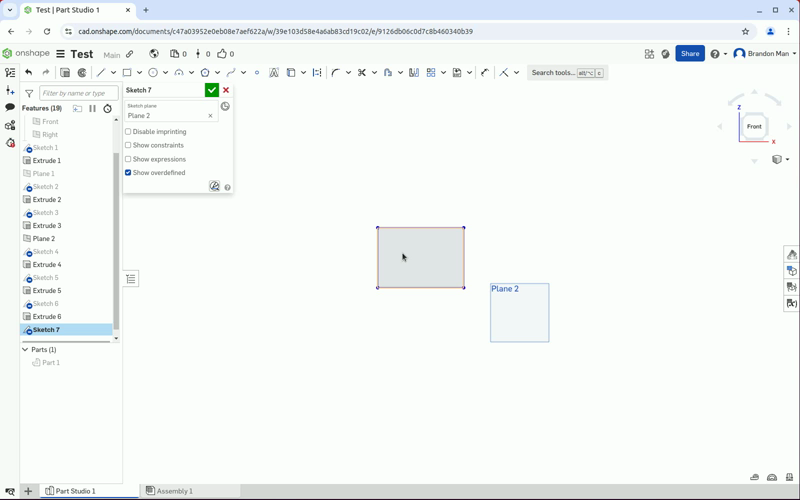
scroll(6)
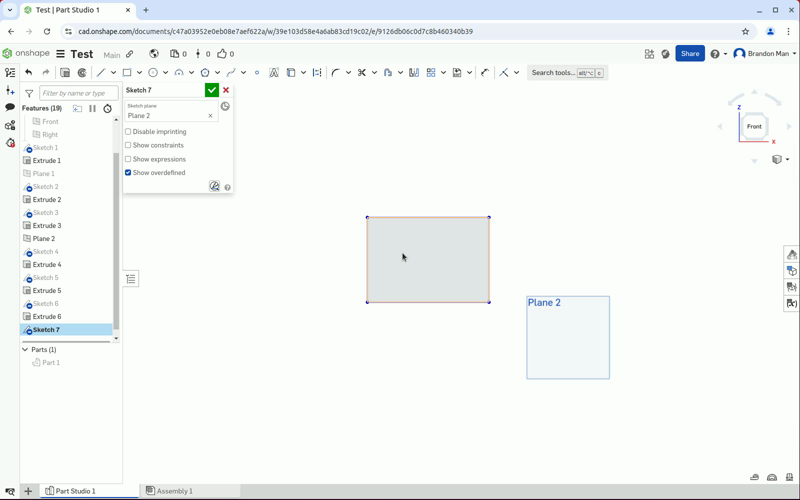
scroll(6)
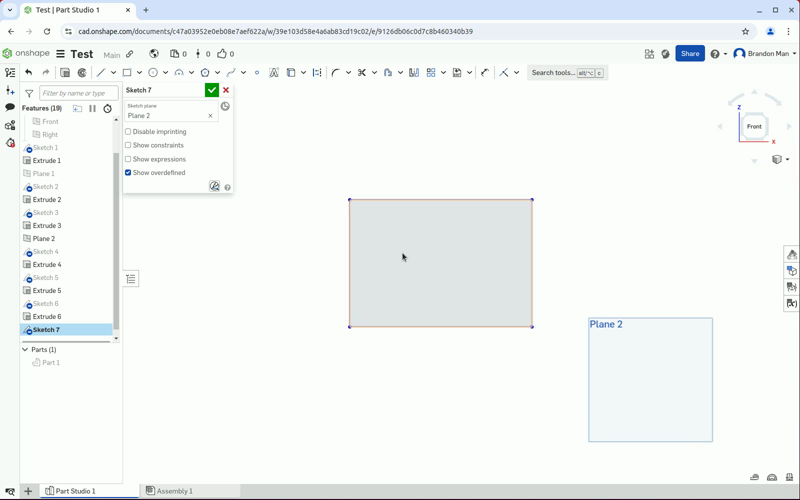
scroll(6)
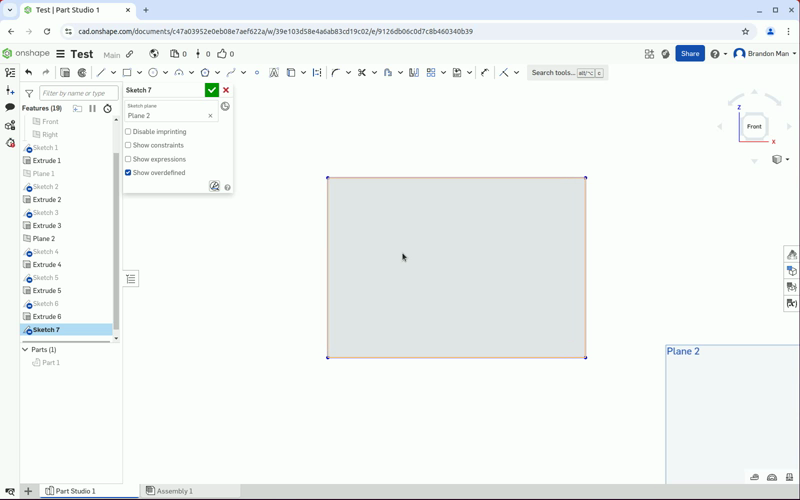
scroll(6)
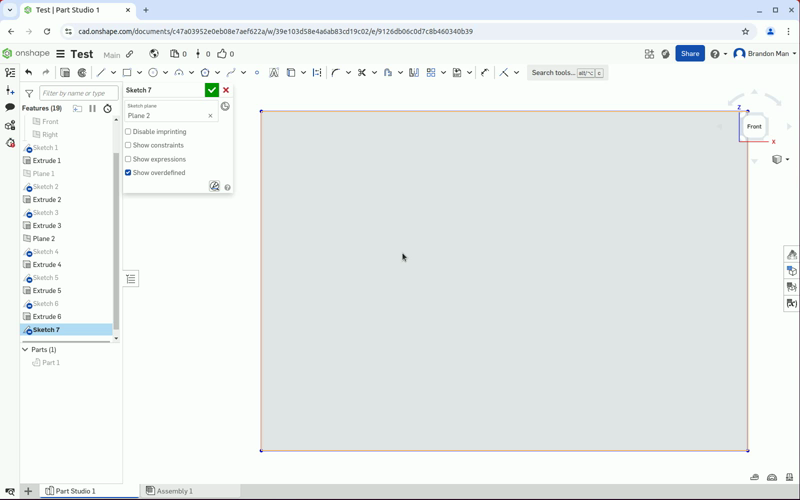
click(402, 252)
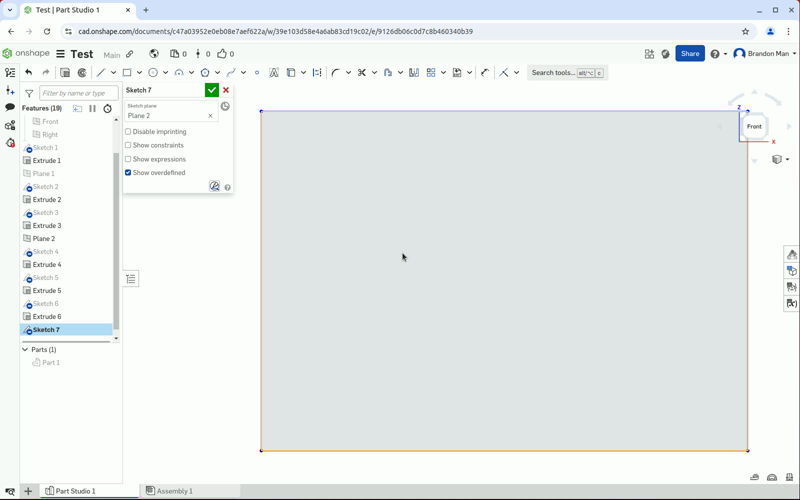
scroll(-6)
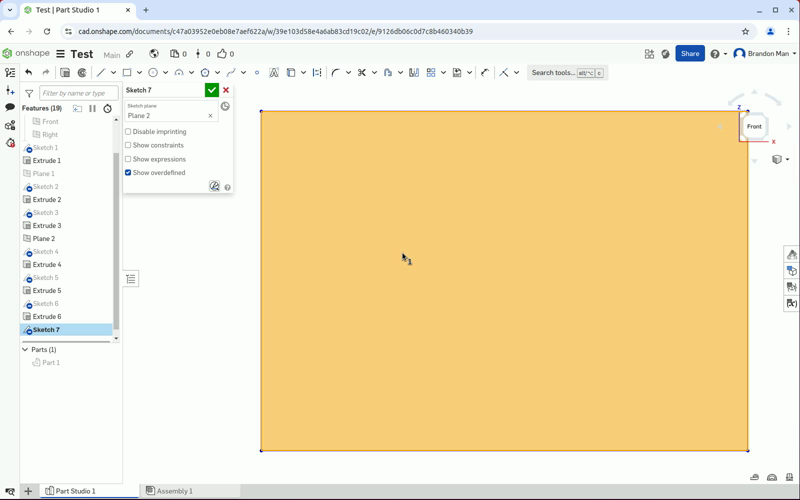
scroll(-6)
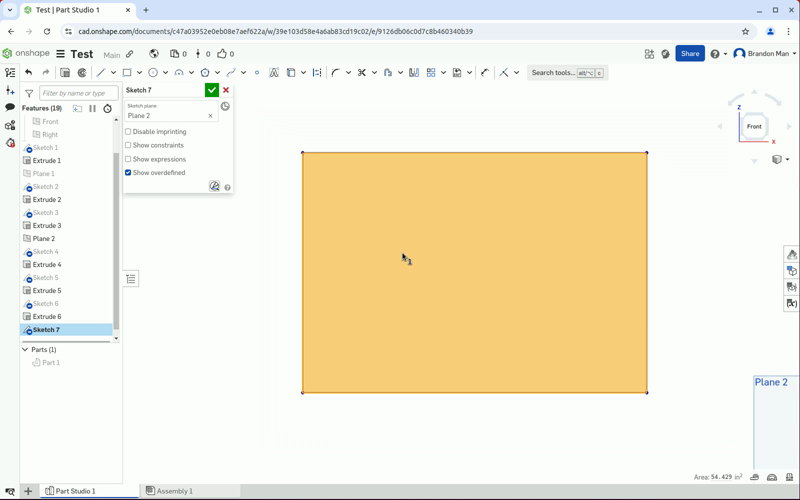
scroll(-6)
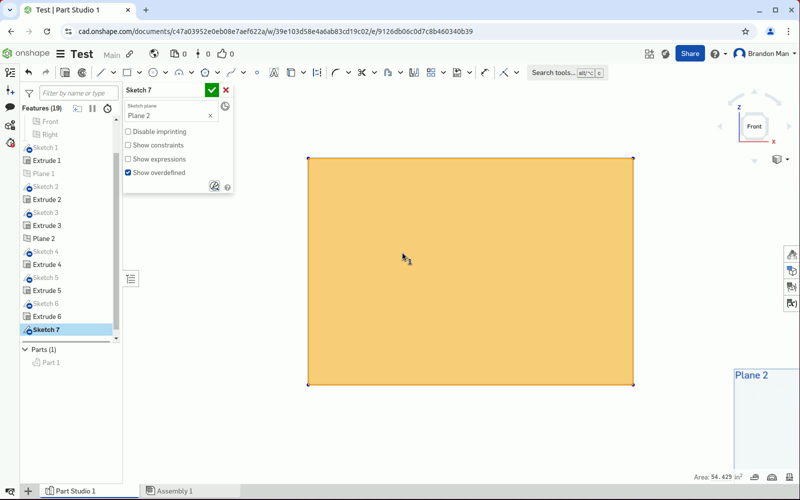
scroll(-6)
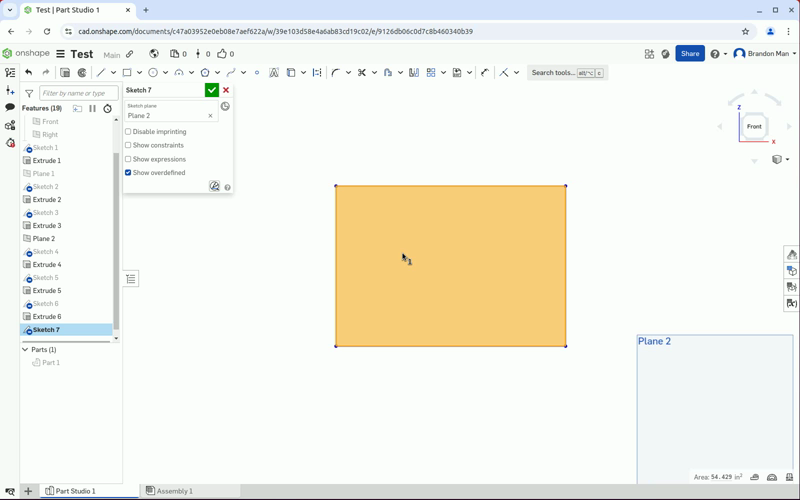
scroll(-6)
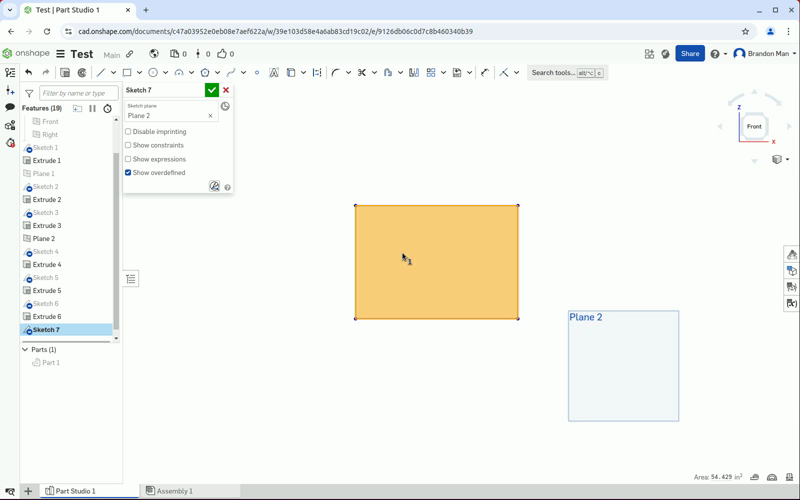
scroll(-6)
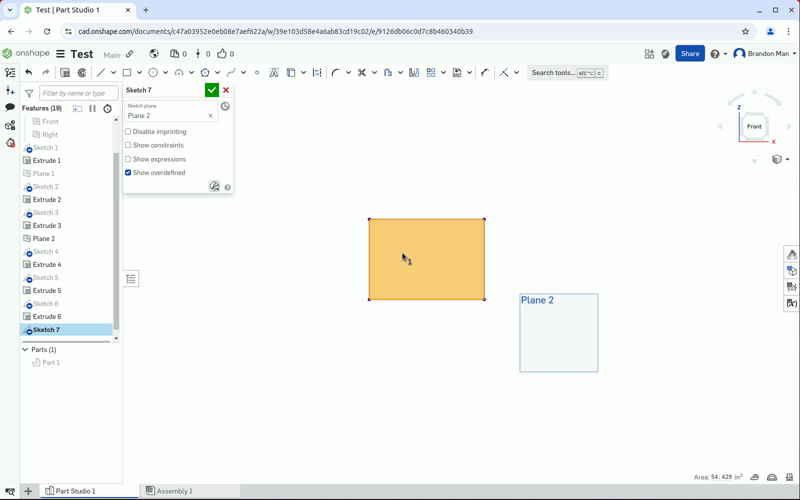
scroll(-6)
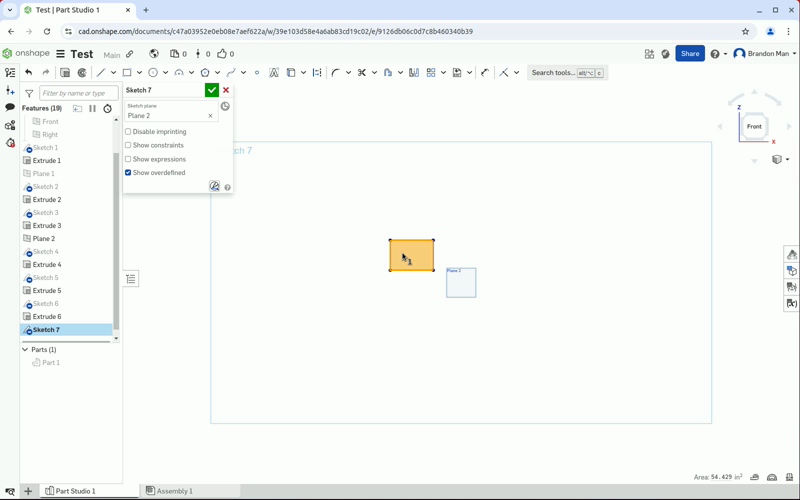
mouse_move(73, 352)
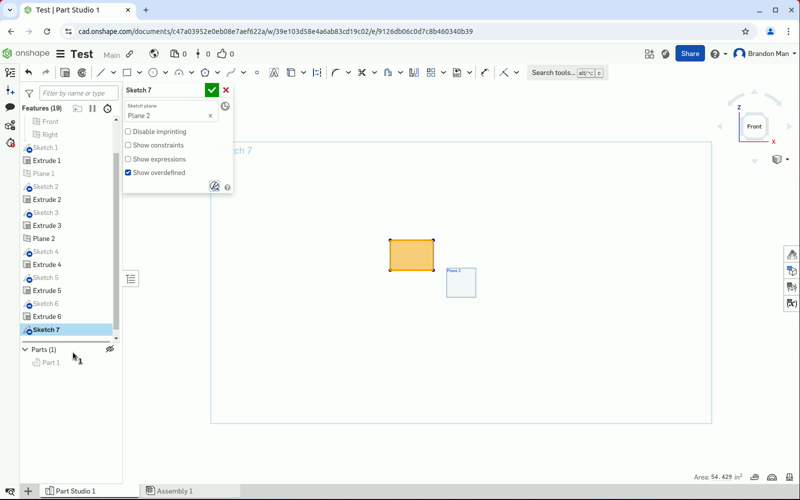
key(shift+y)
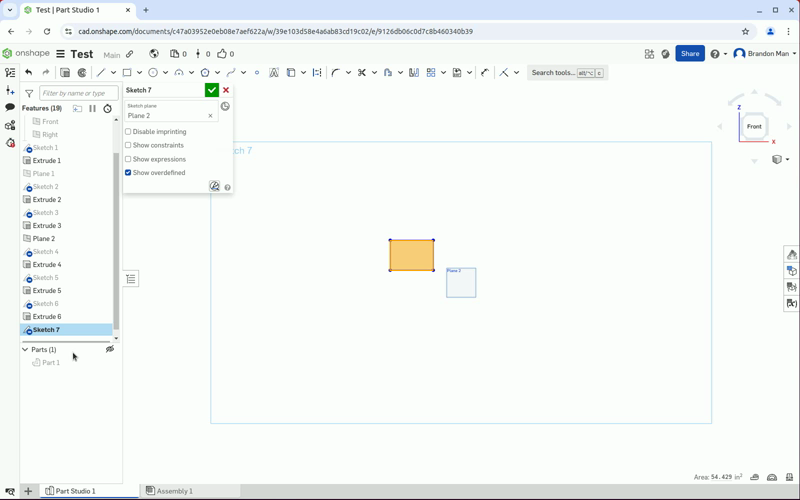
key(shift+e)
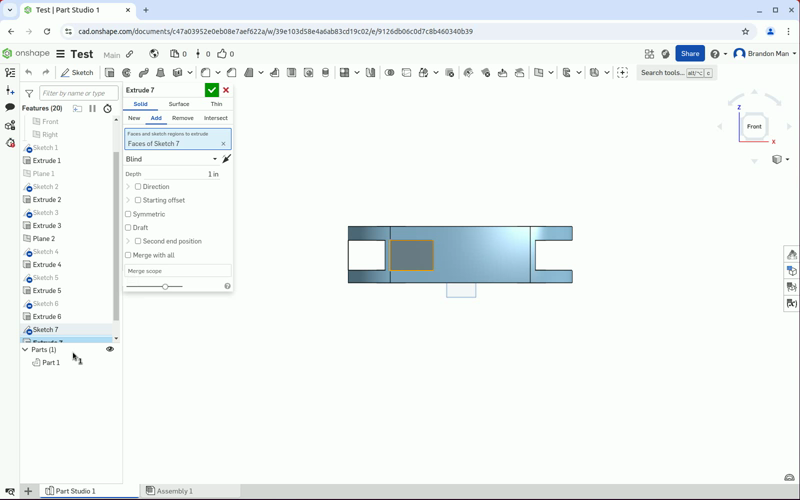
mouse_move(143, 106)
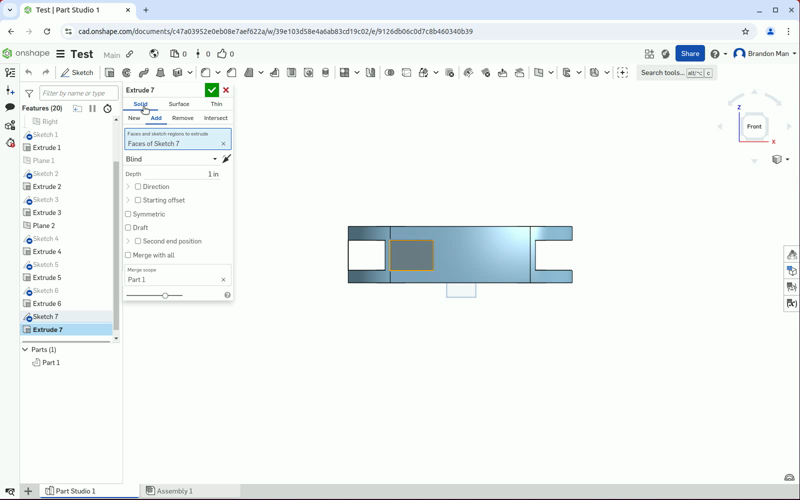
click(143, 106)
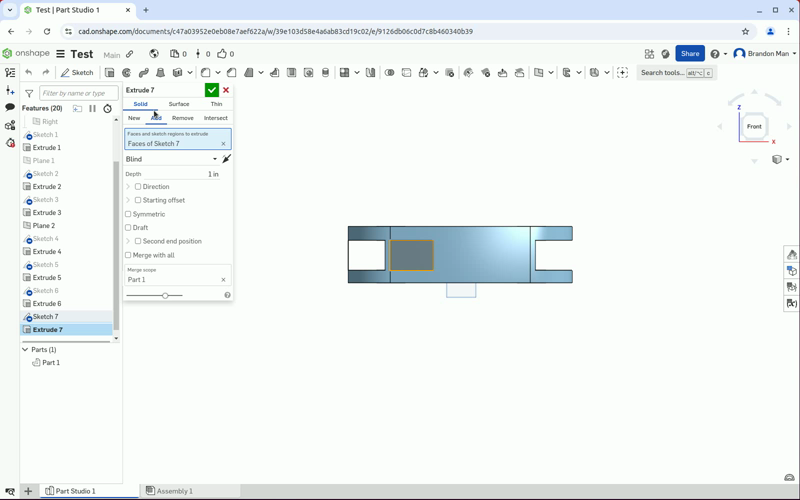
mouse_move(186, 120)
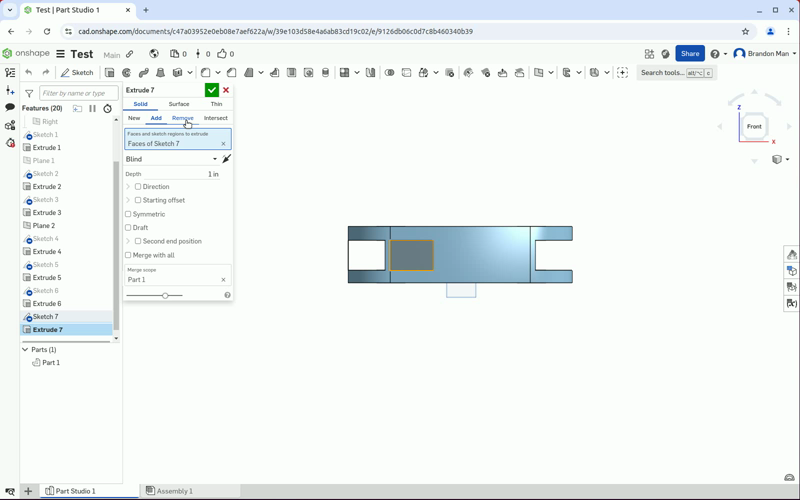
click(186, 120)
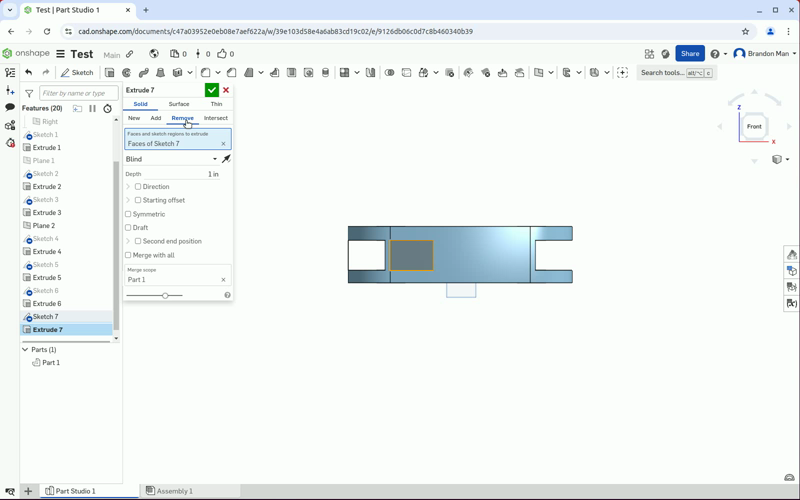
key(tab, 4)
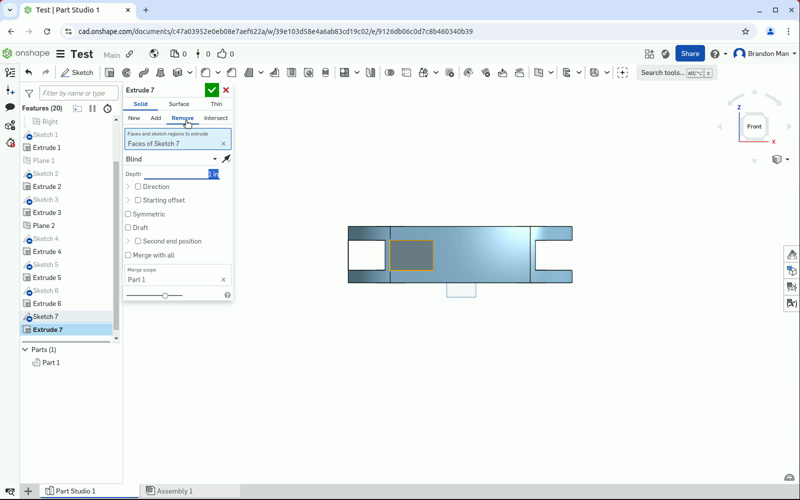
text(17.331)
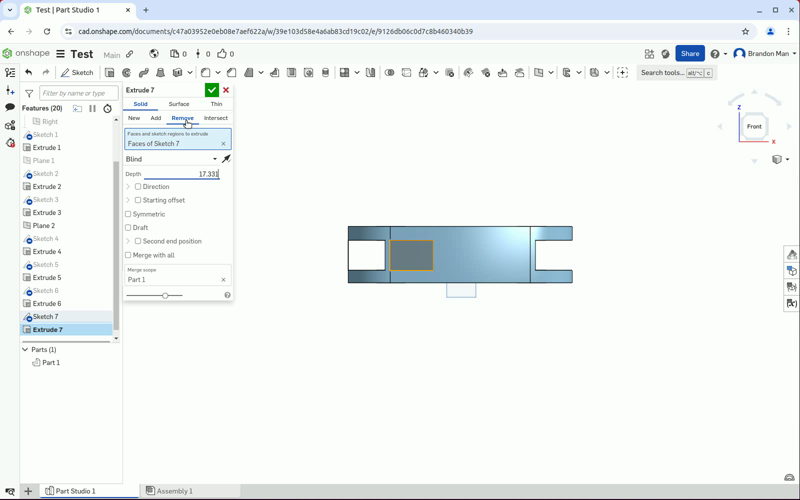
key(tab, 6)
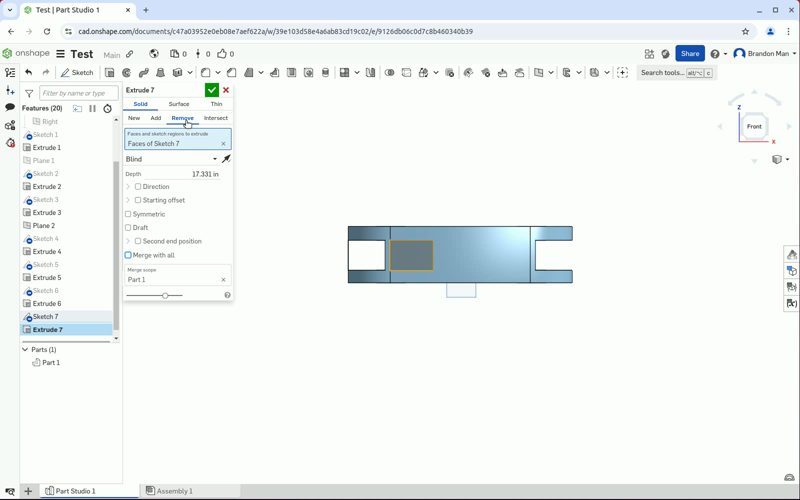
key(space)
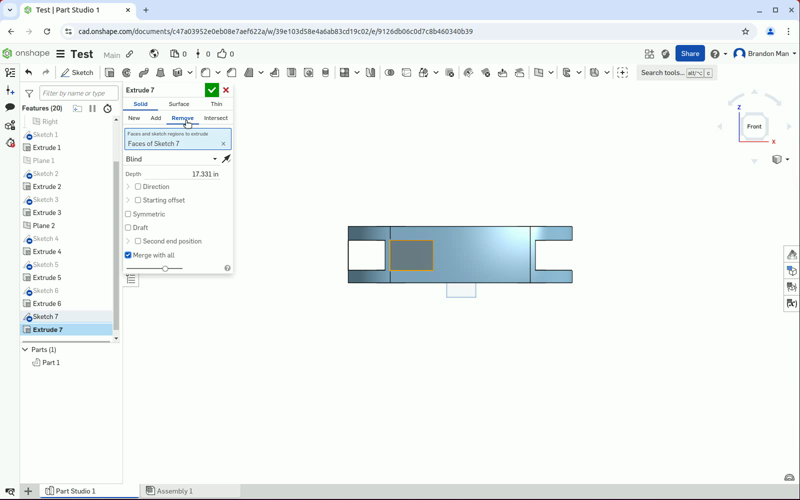
key(enter)
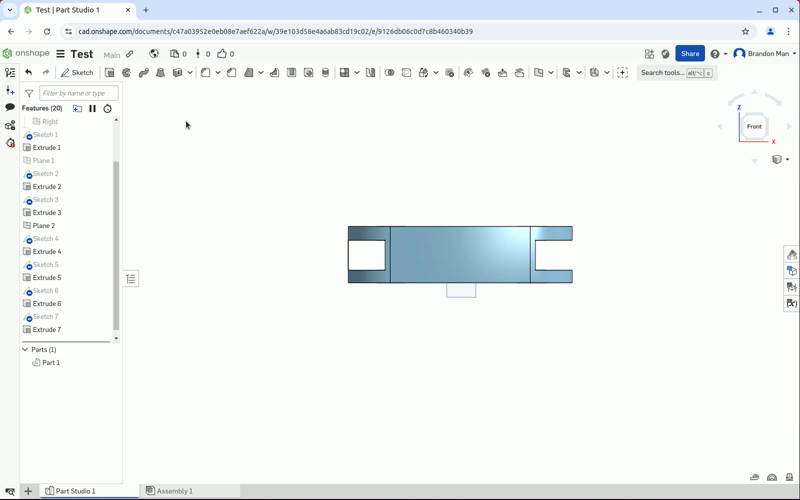
key(shift+h)
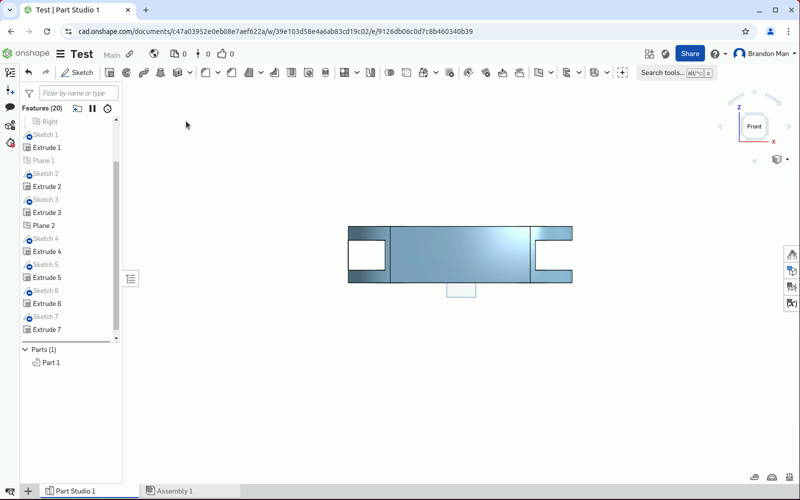
key(shift+h)
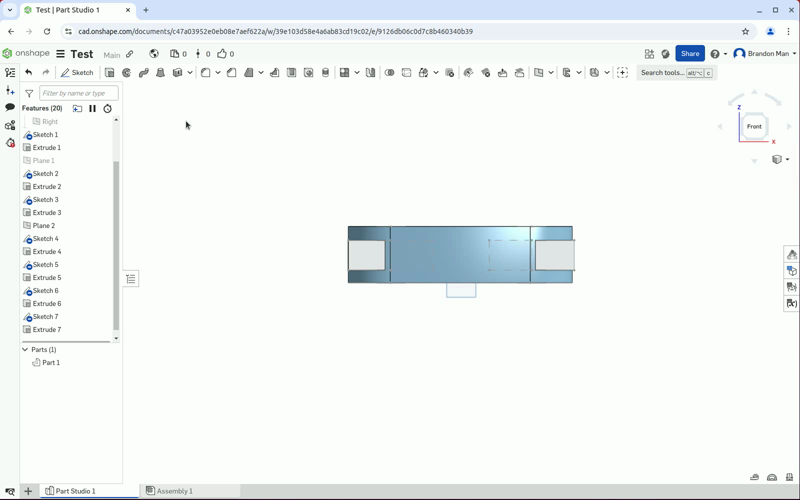
key(shift+7)
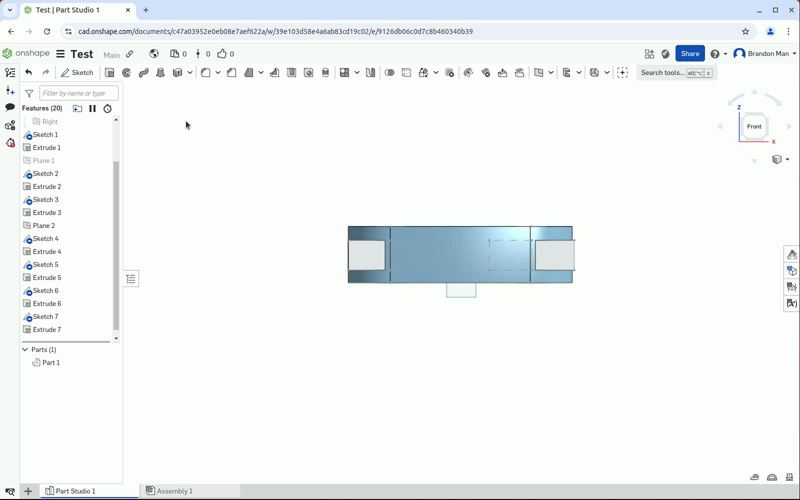
key(left, 2)
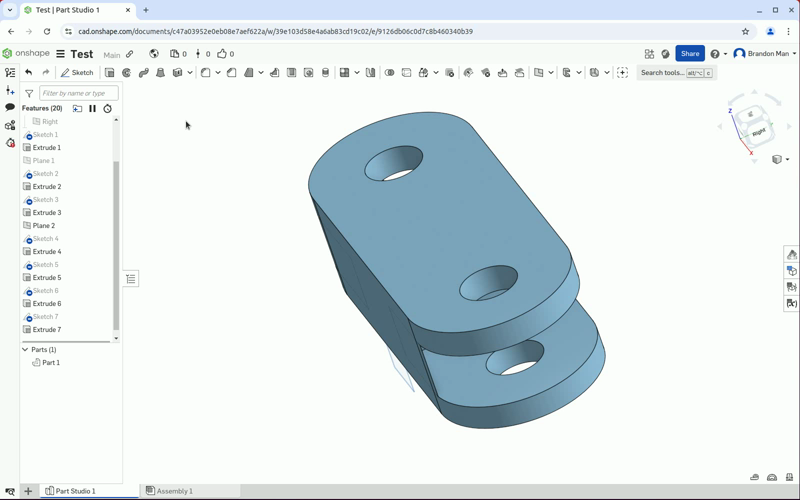
key(down, 2)
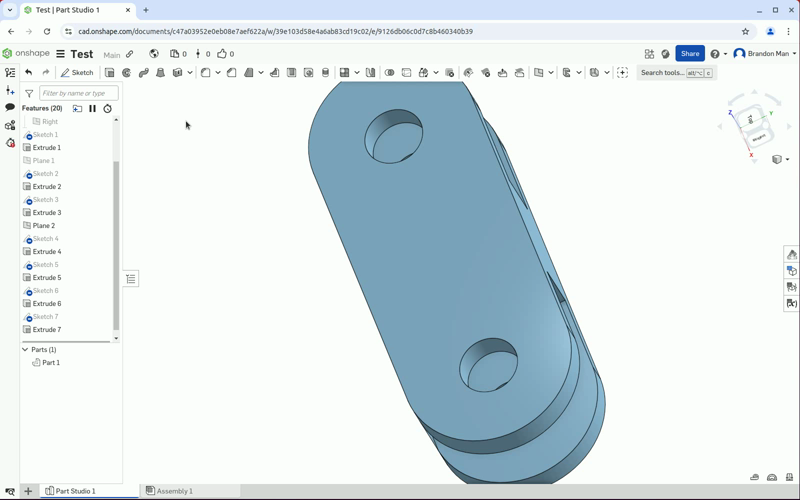
key(up, 2)
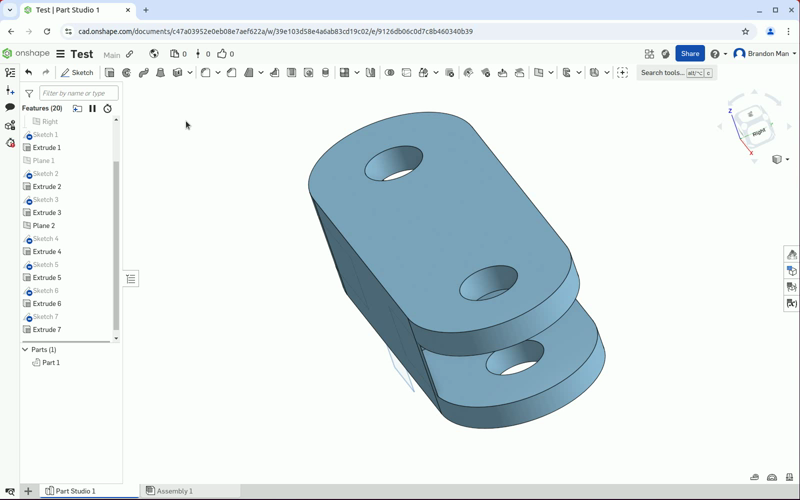
key(right, 2)
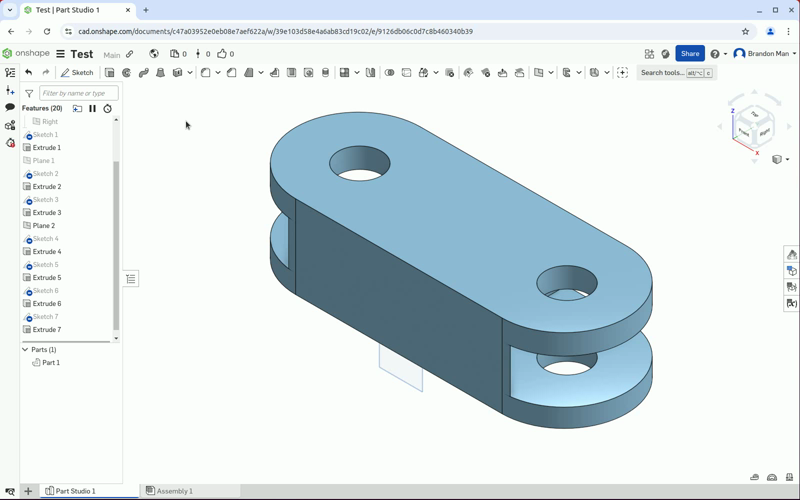
mouse_move(69, 137)
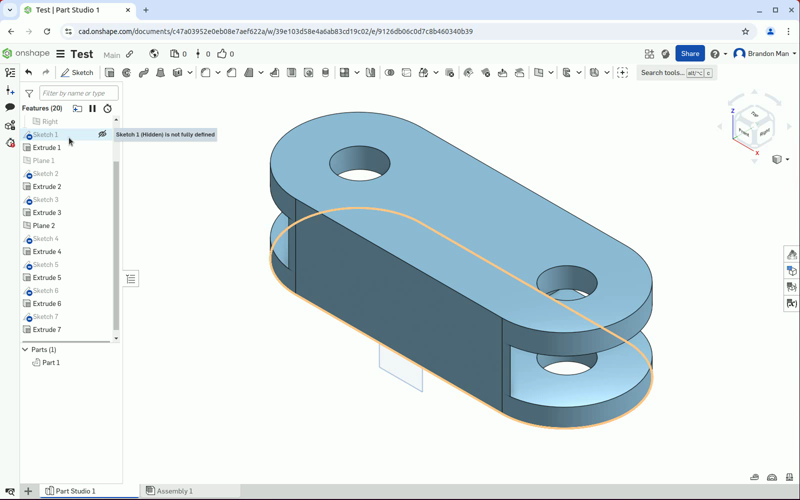
click(69, 137)